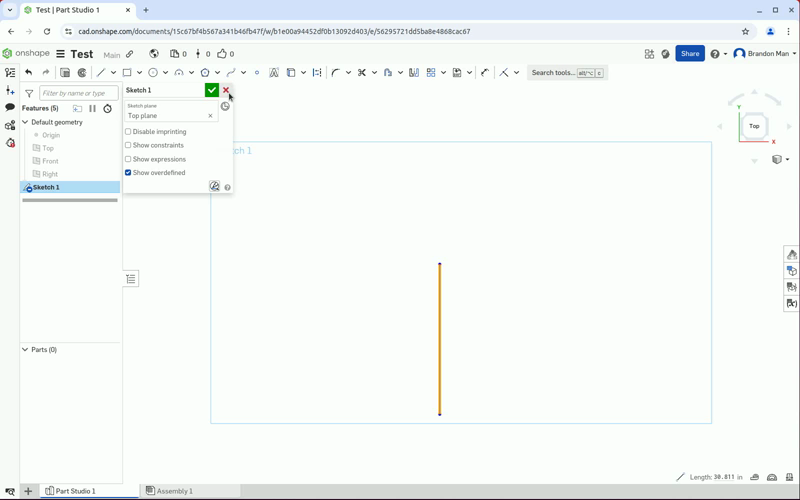
key(shift+h)
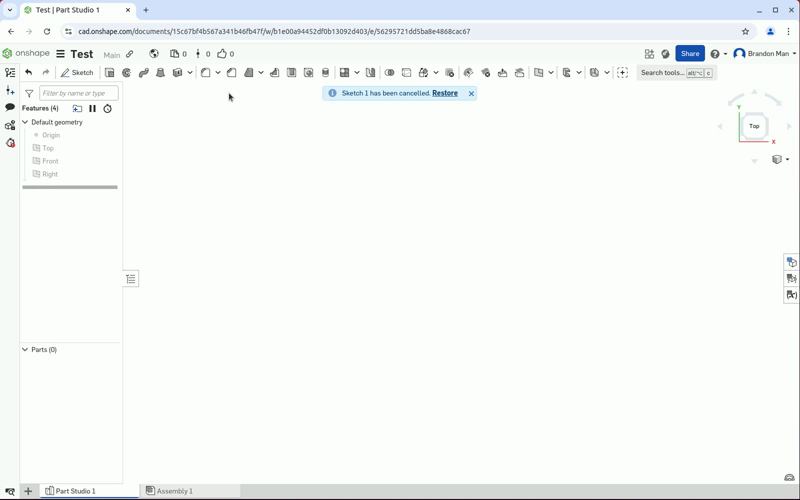
mouse_move(73, 352)
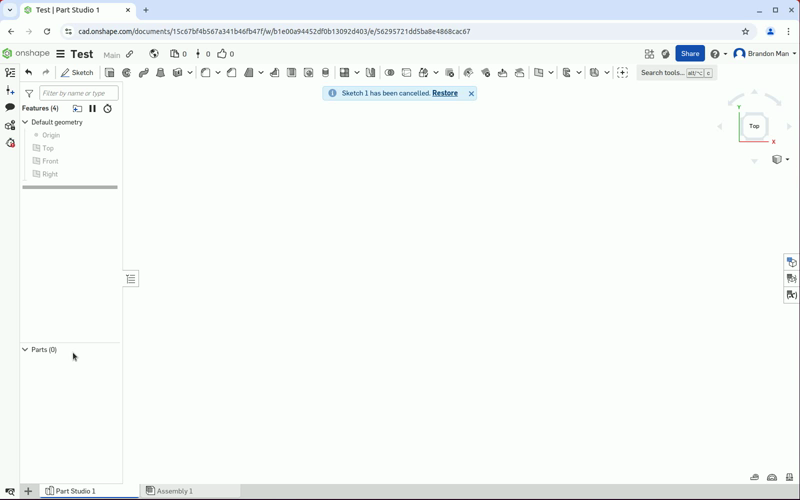
key(y)
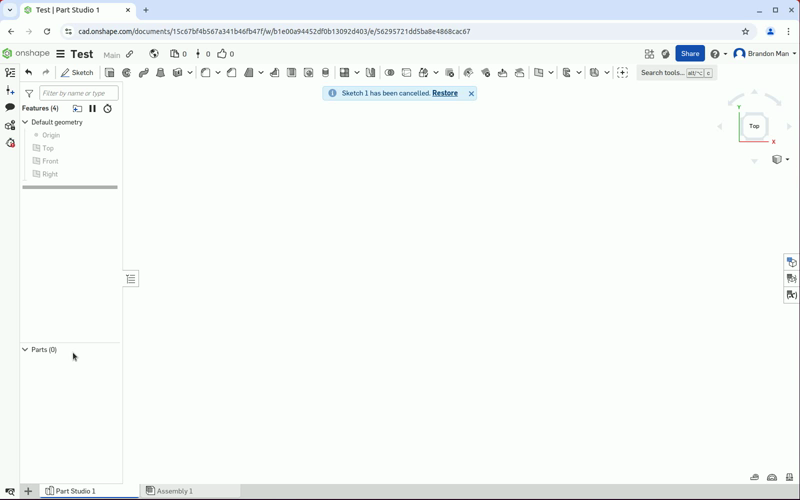
key(shift+p)
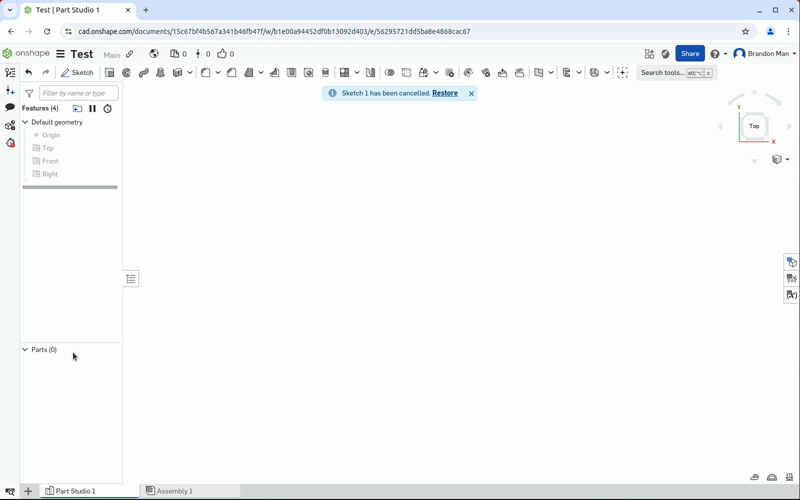
key(space)
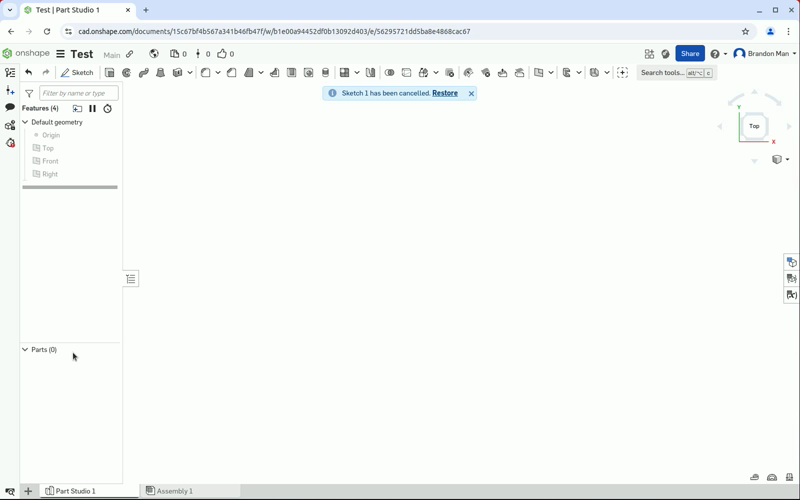
key_down(shift)
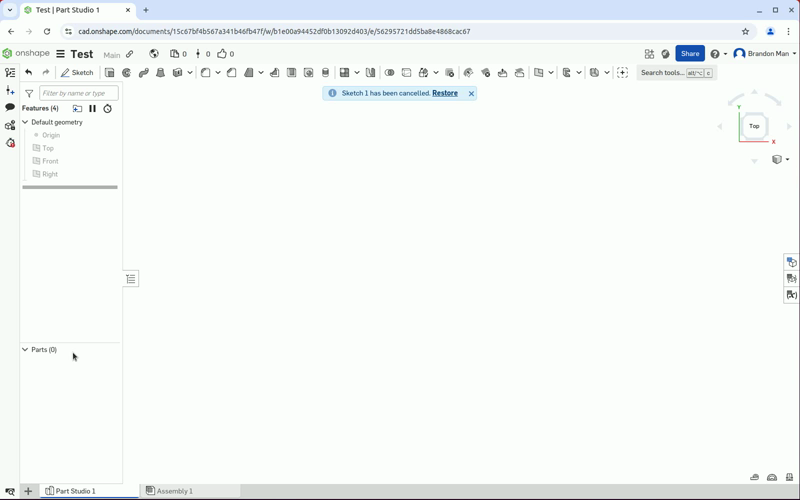
key(up)
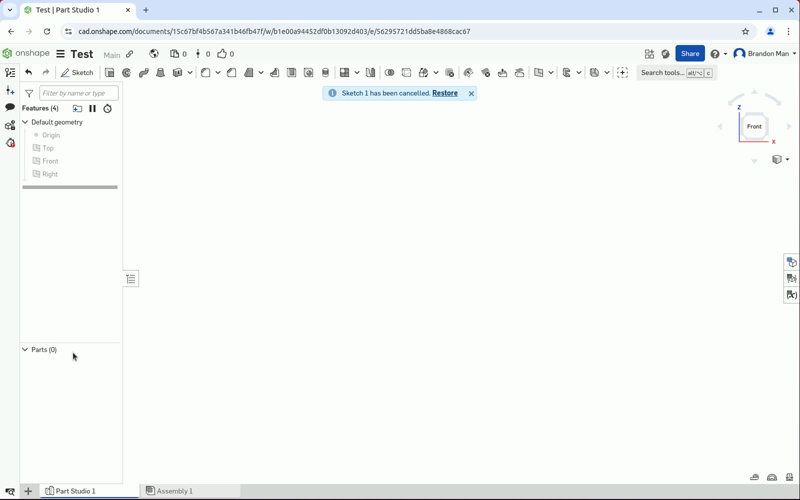
key_up(shift)
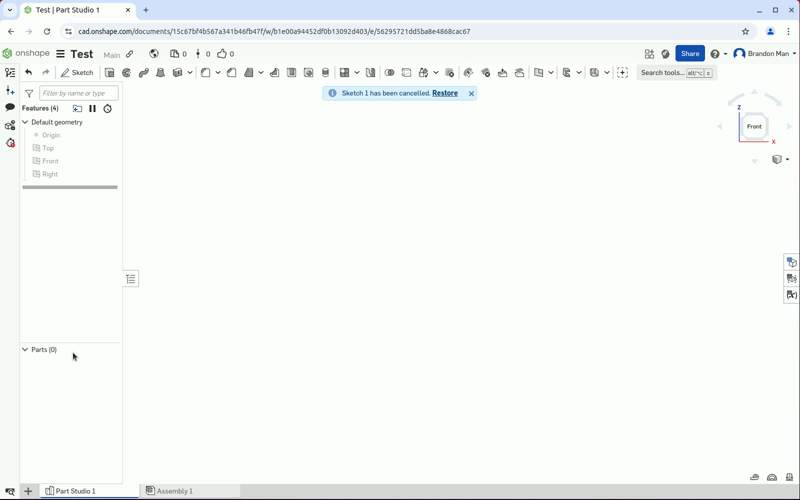
mouse_move(73, 352)
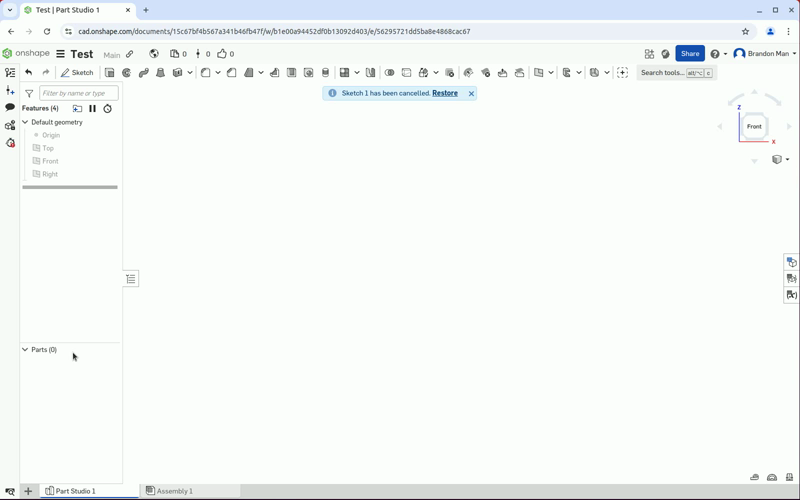
key(shift+y)
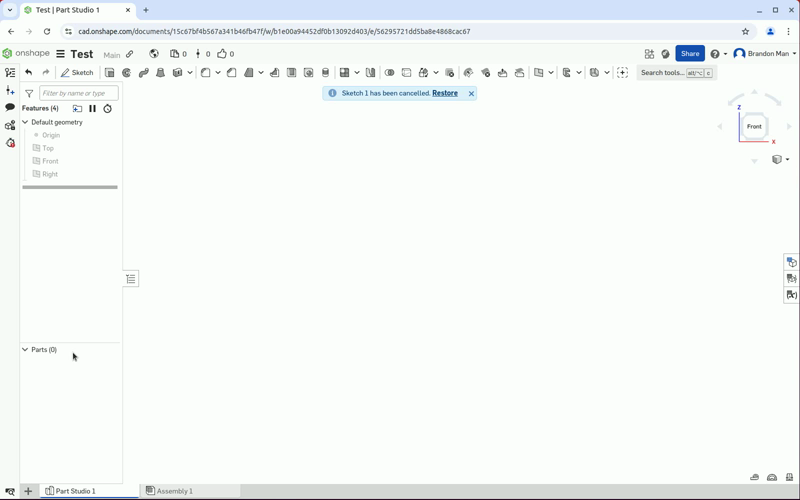
key(shift+s)
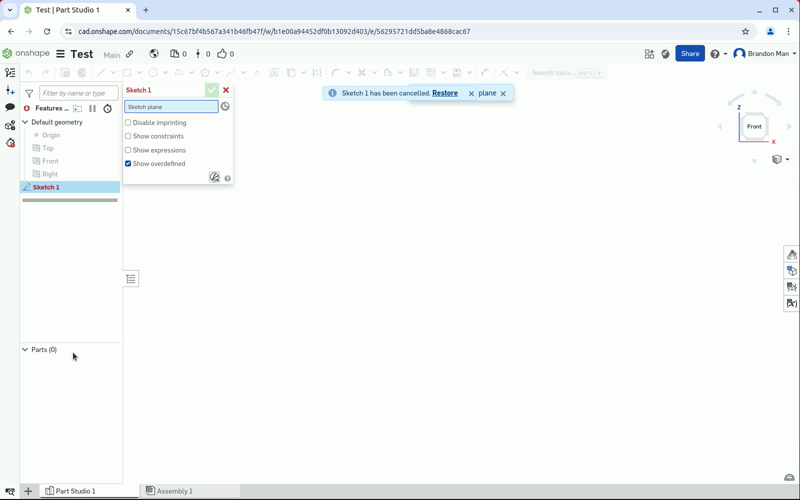
mouse_move(73, 163)
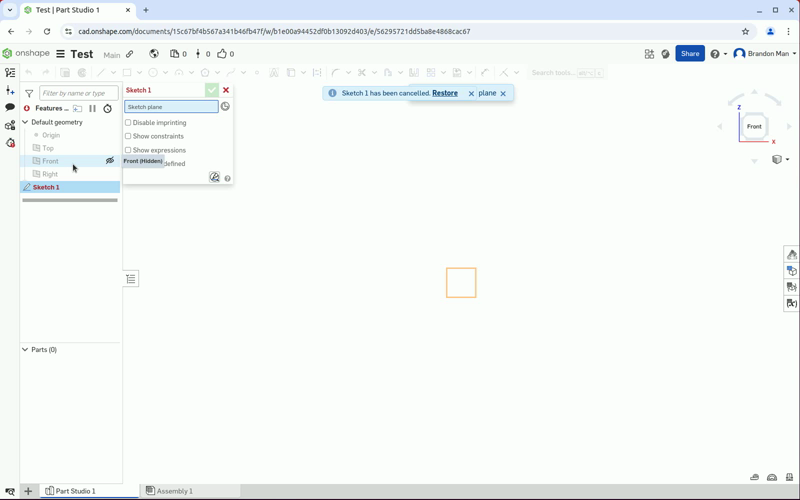
click(73, 163)
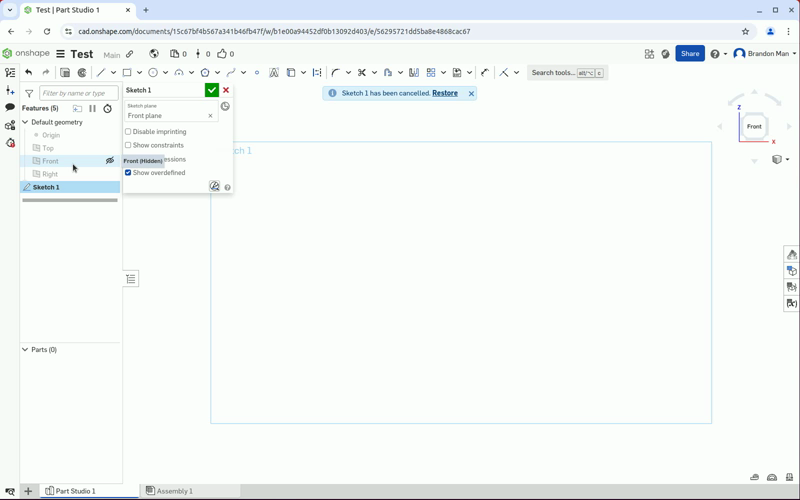
mouse_move(73, 352)
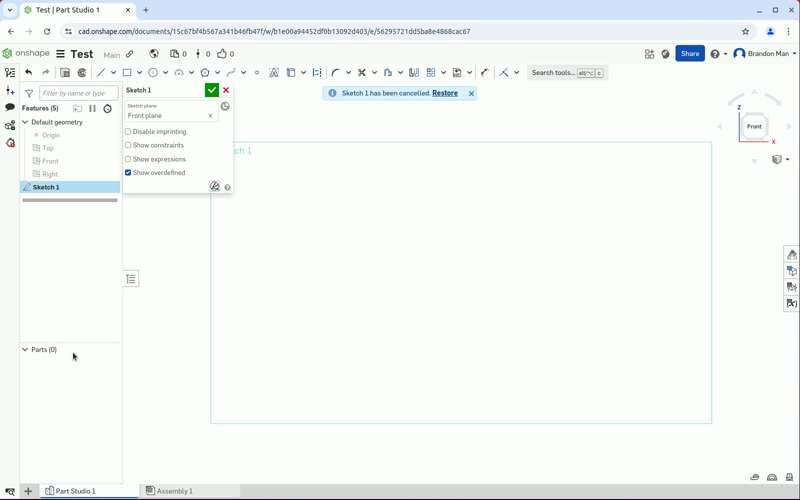
key(y)
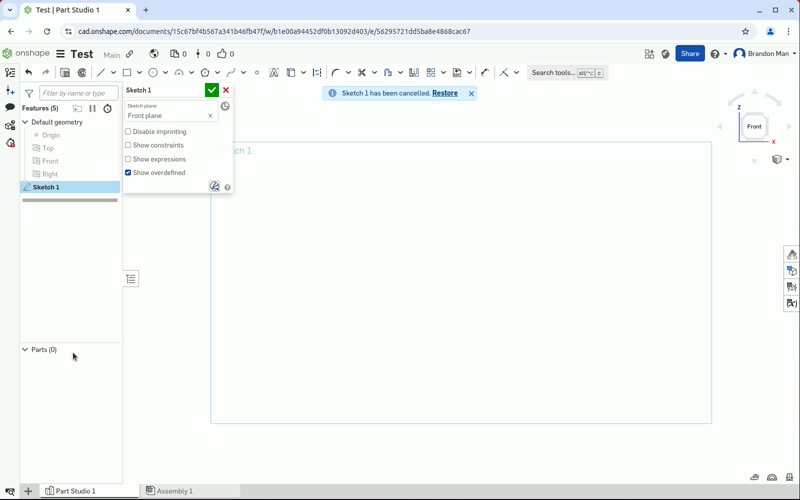
key(l)
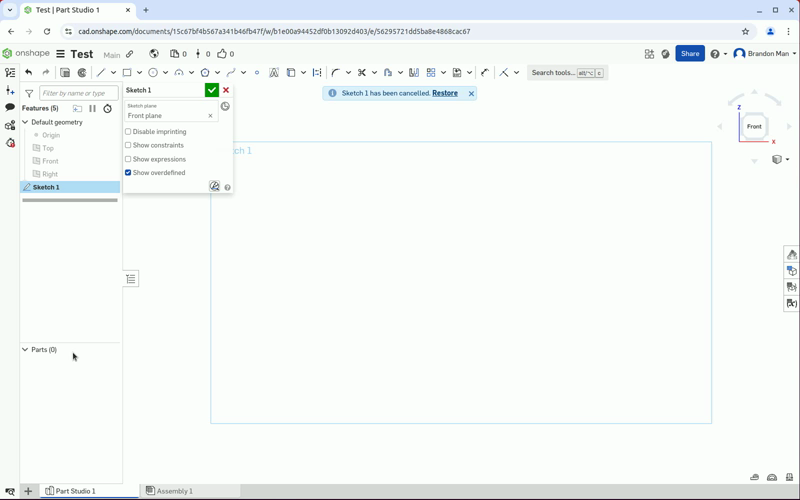
key_down(shift)
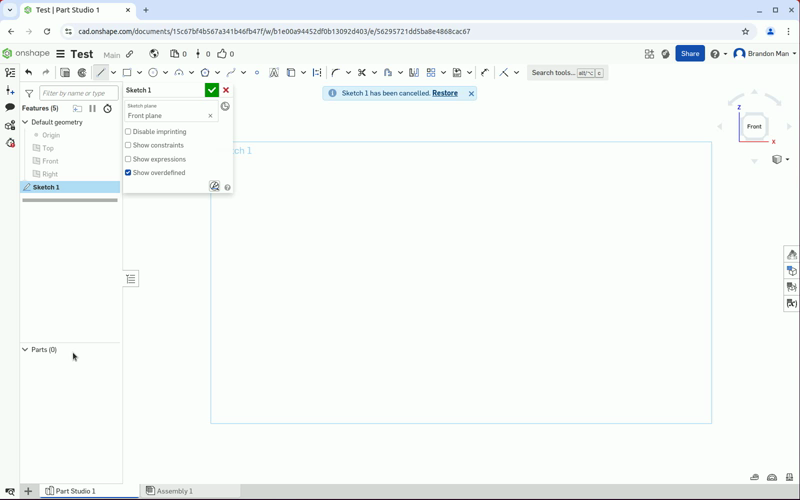
mouse_move(566, 275)
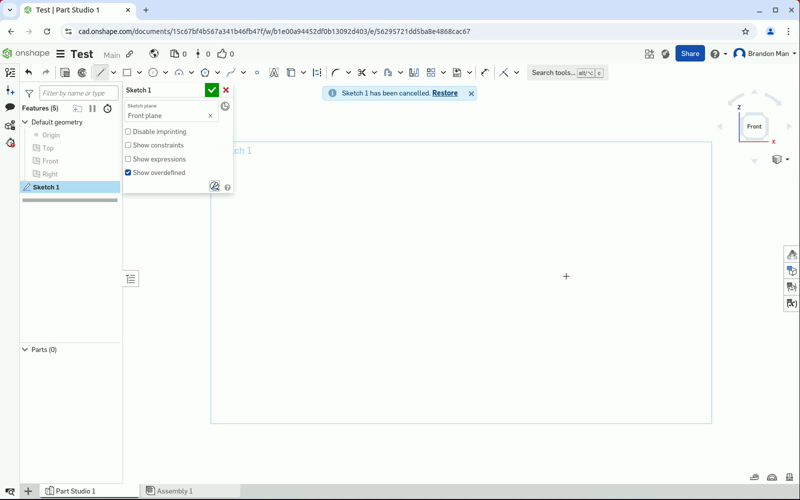
click(566, 275)
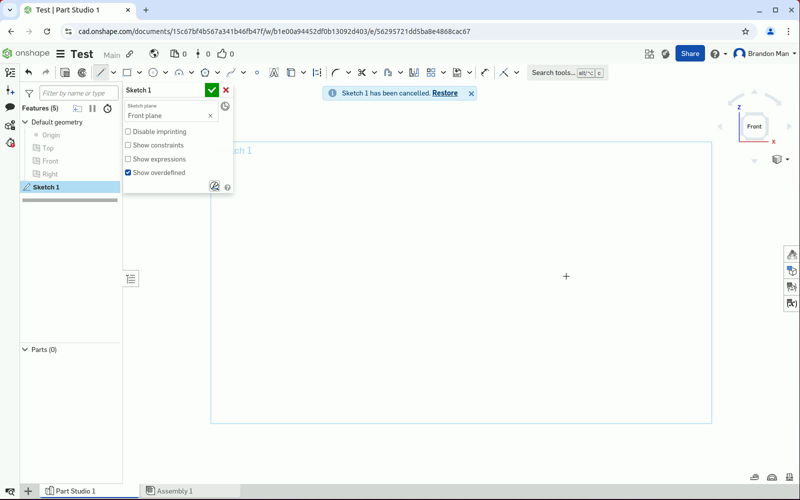
key_up(shift)
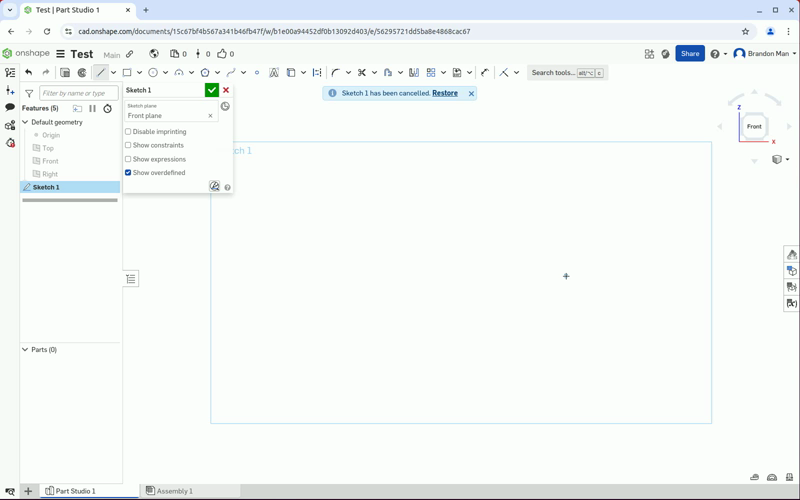
key_down(shift)
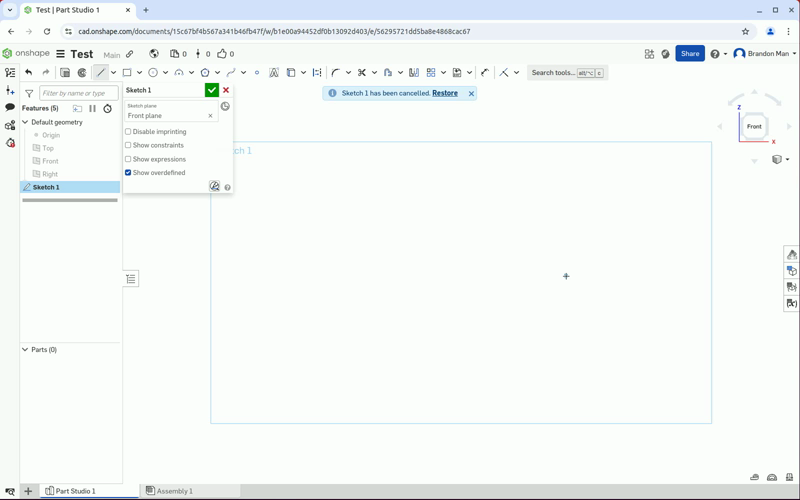
mouse_move(589, 275)
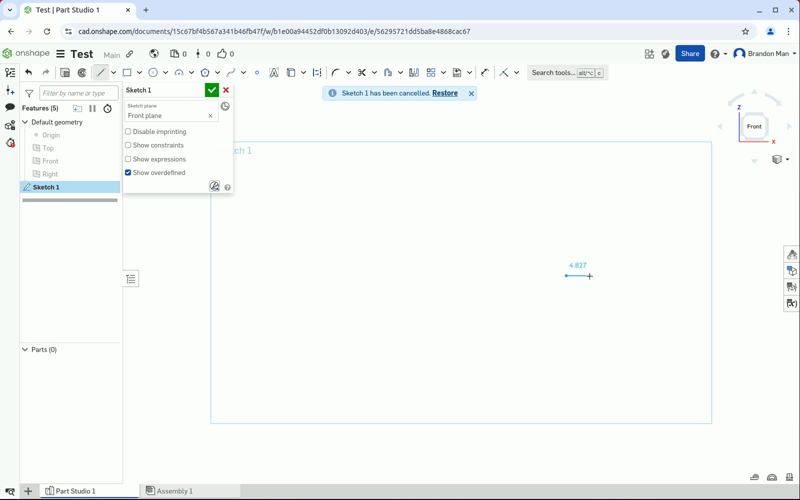
mouse_move(567, 289)
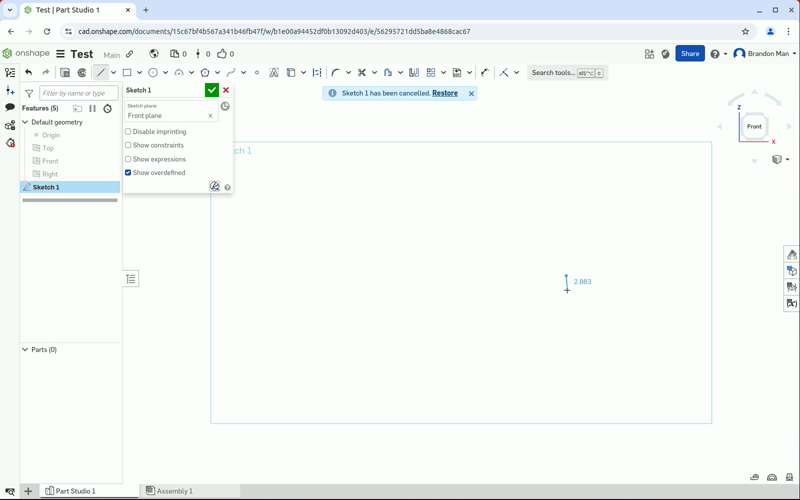
click(567, 289)
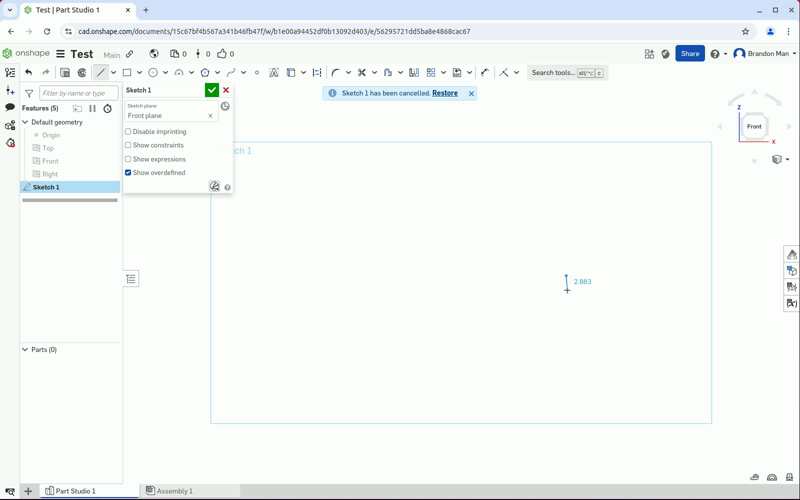
key_up(shift)
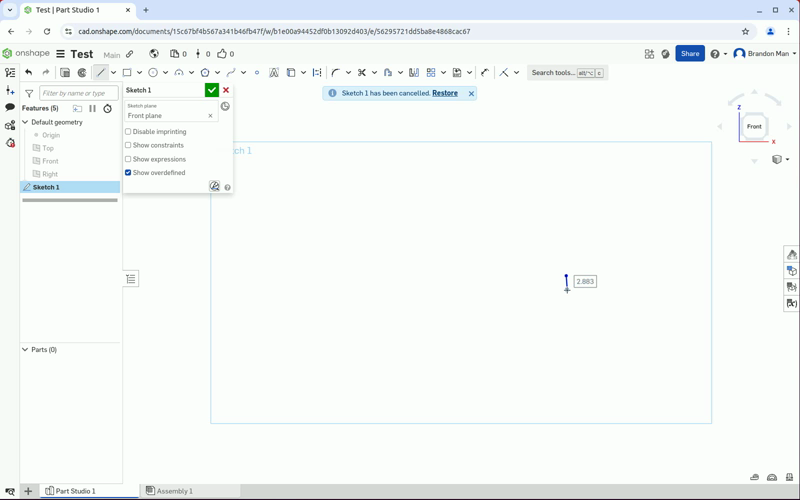
key(esc)
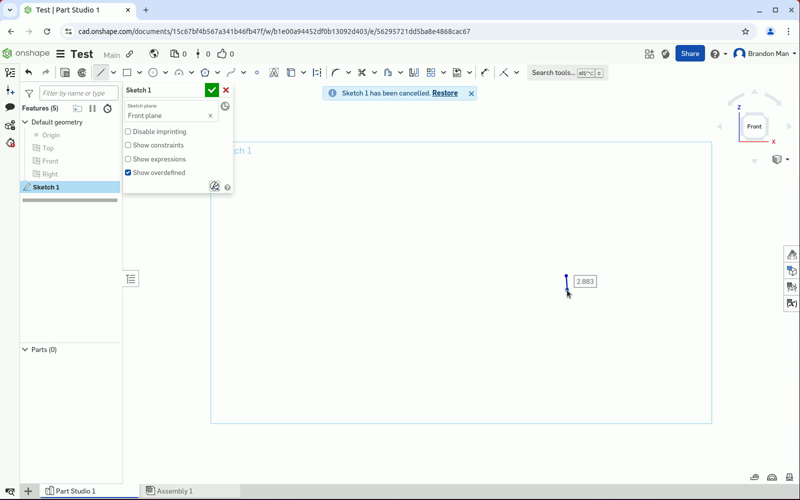
key(a)
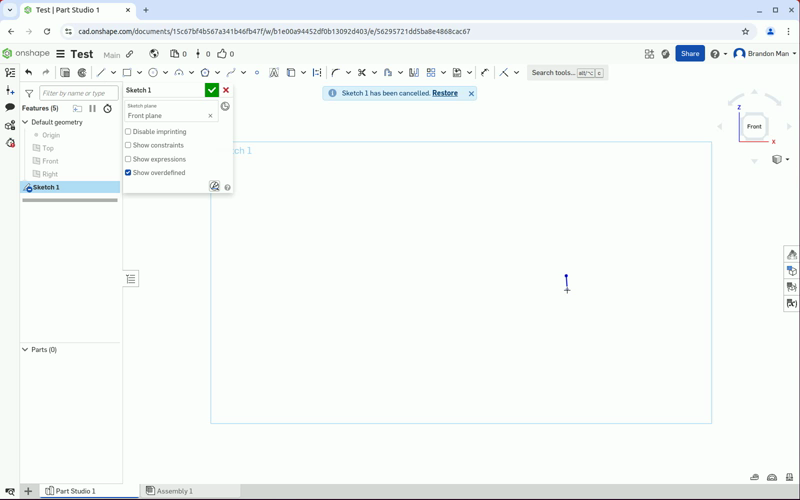
mouse_move(567, 289)
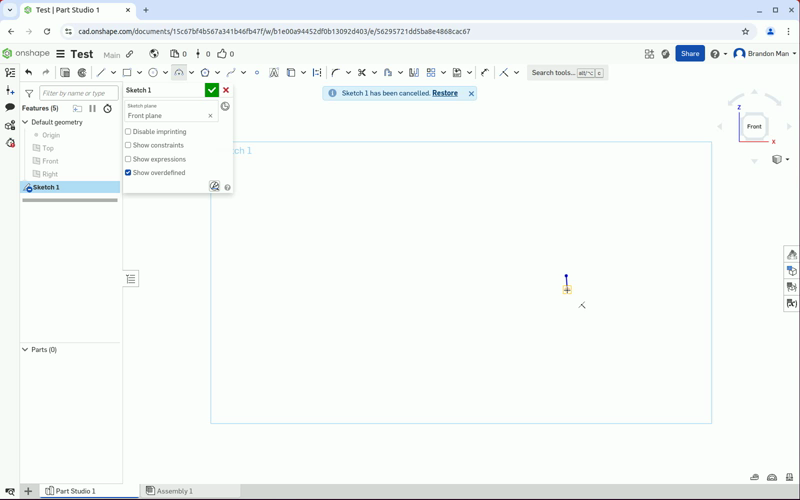
click(567, 289)
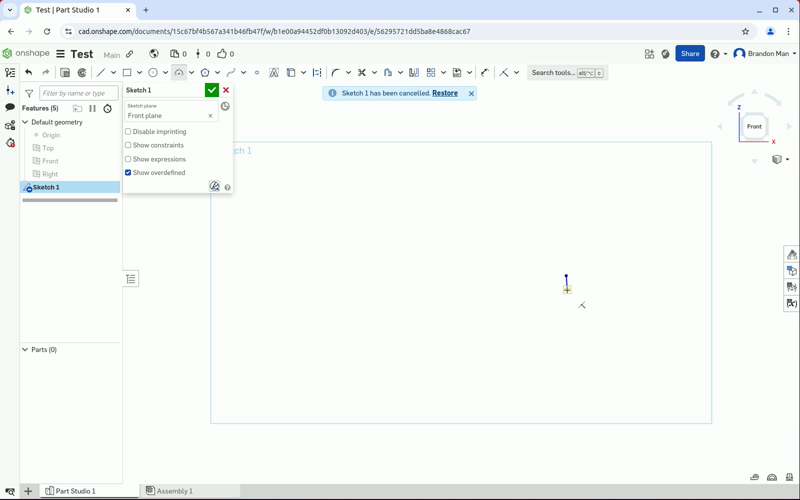
mouse_move(566, 275)
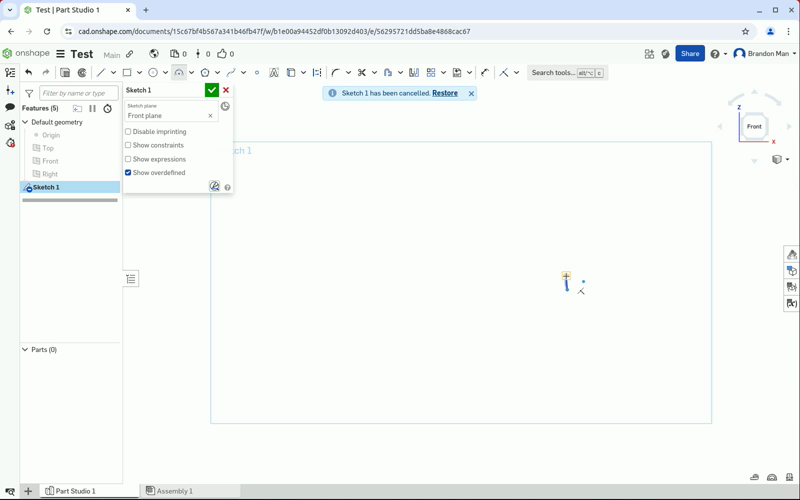
click(566, 275)
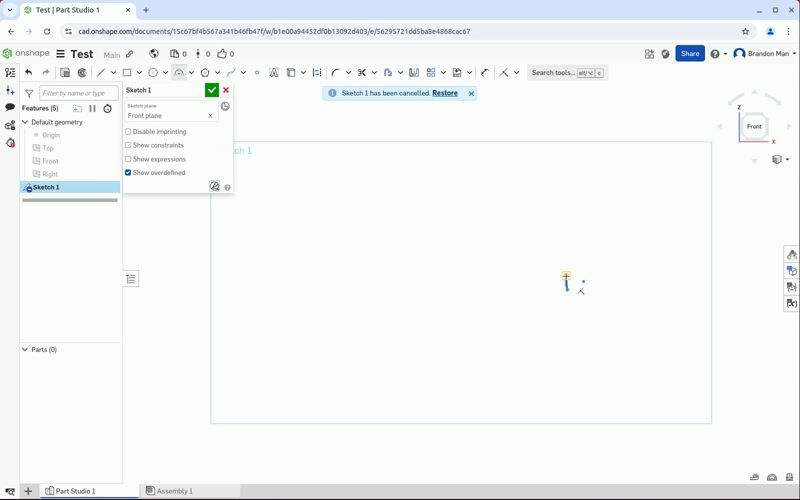
key_down(shift)
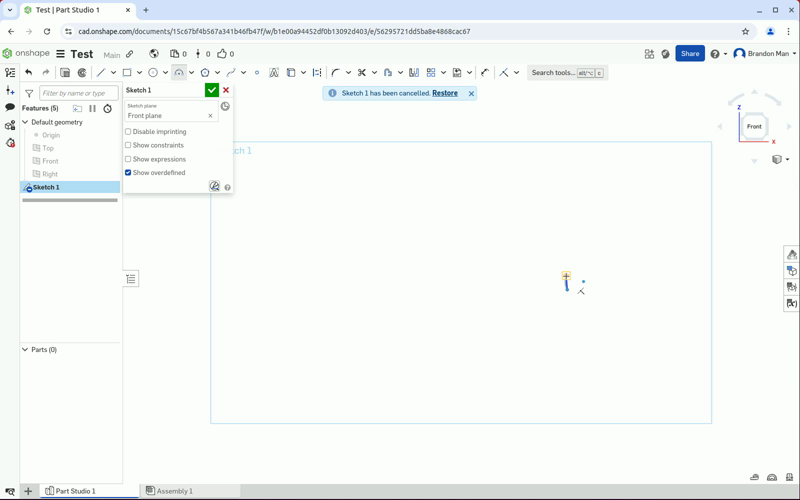
mouse_move(573, 282)
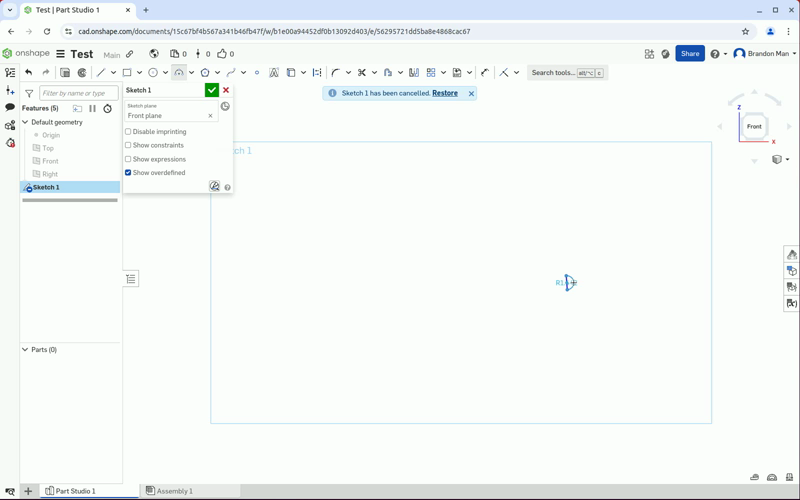
click(573, 282)
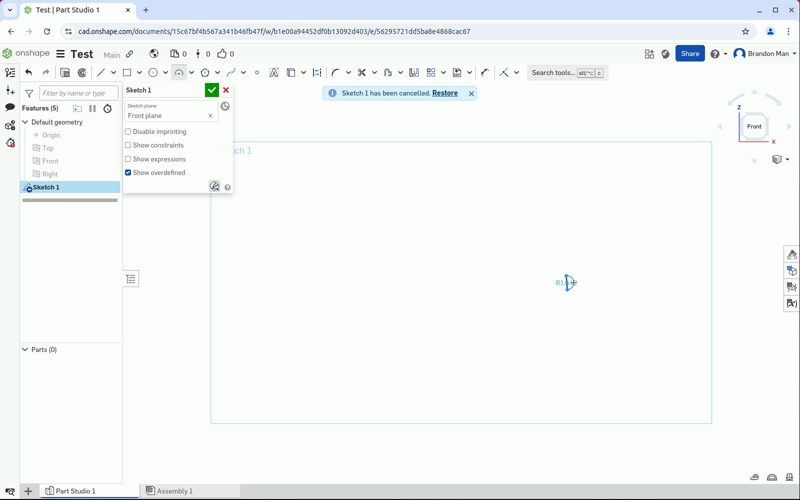
key_up(shift)
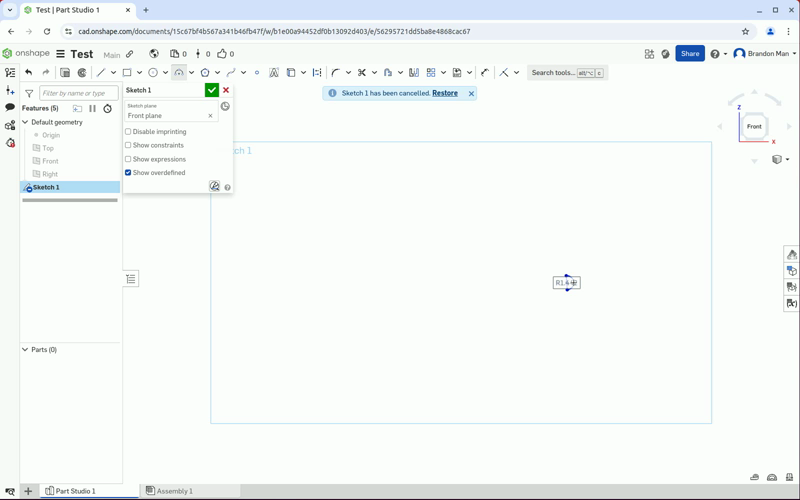
key(esc)
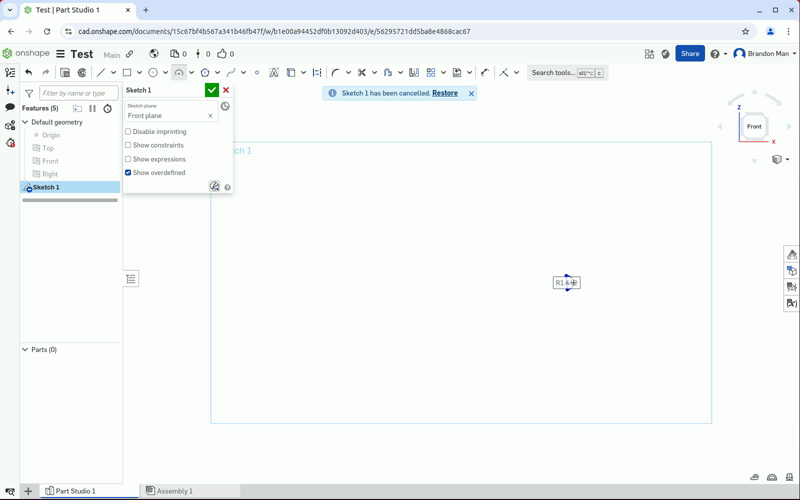
mouse_move(571, 285)
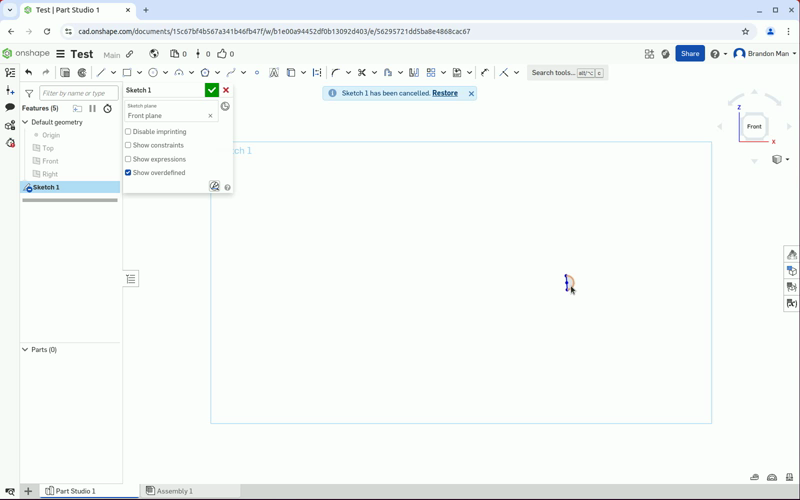
scroll(6)
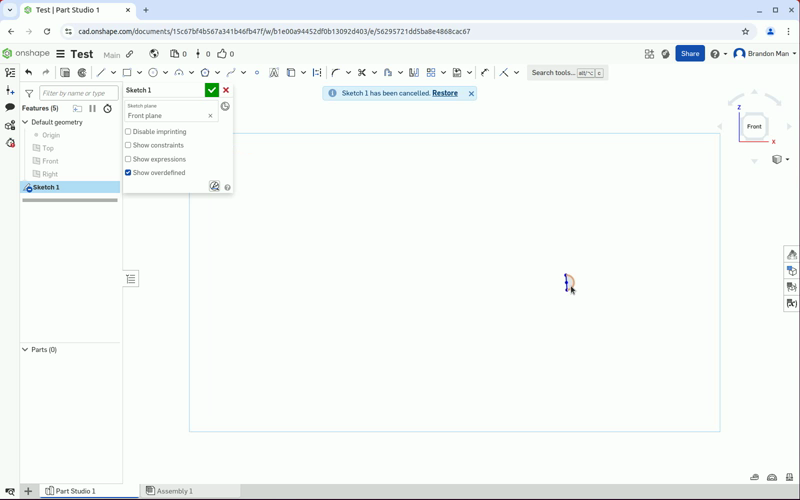
scroll(6)
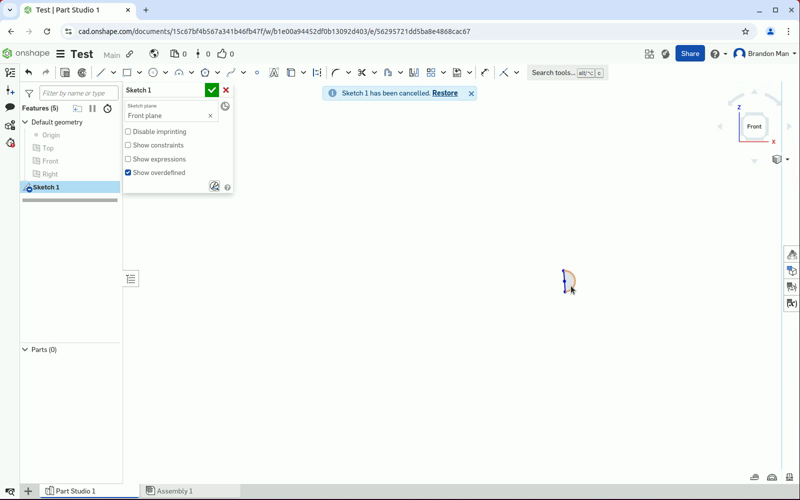
scroll(6)
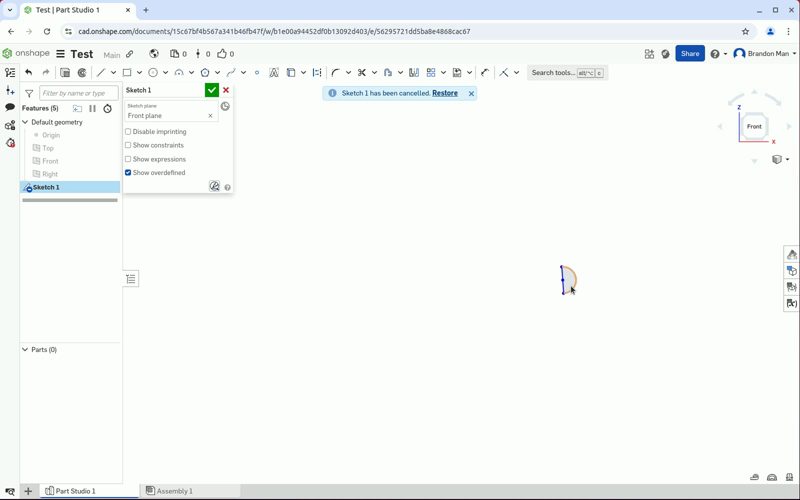
scroll(6)
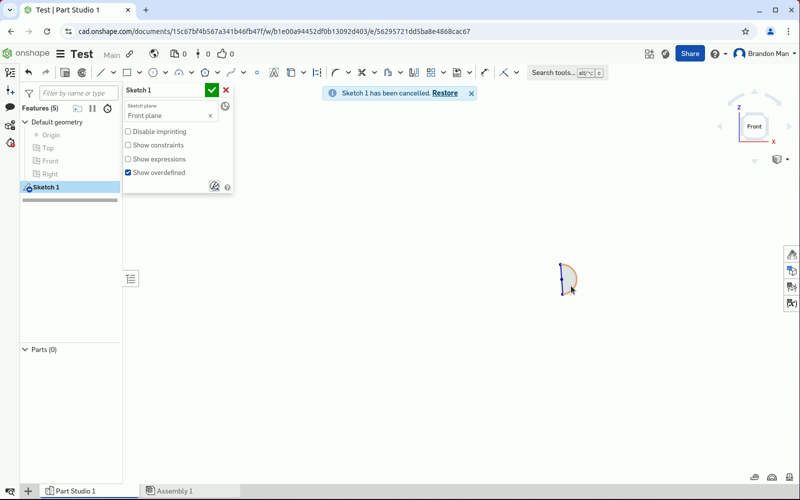
scroll(6)
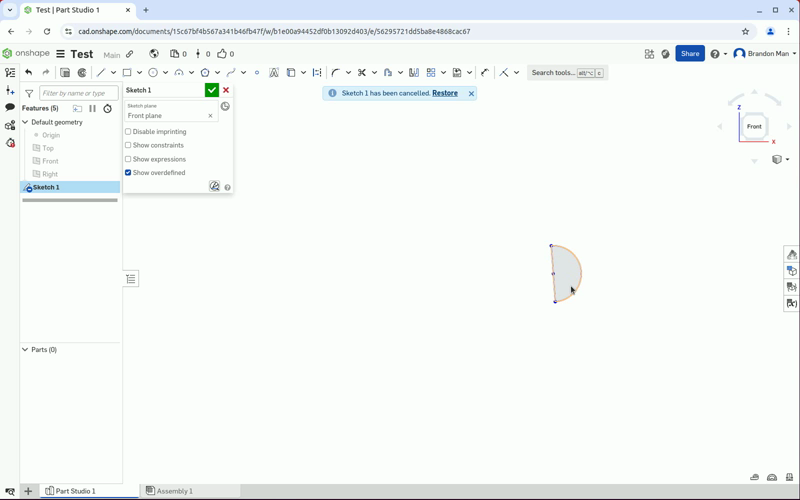
scroll(6)
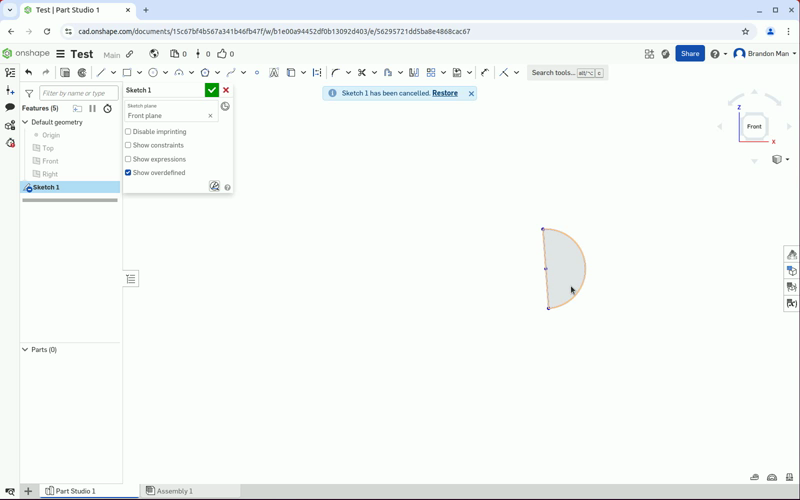
scroll(6)
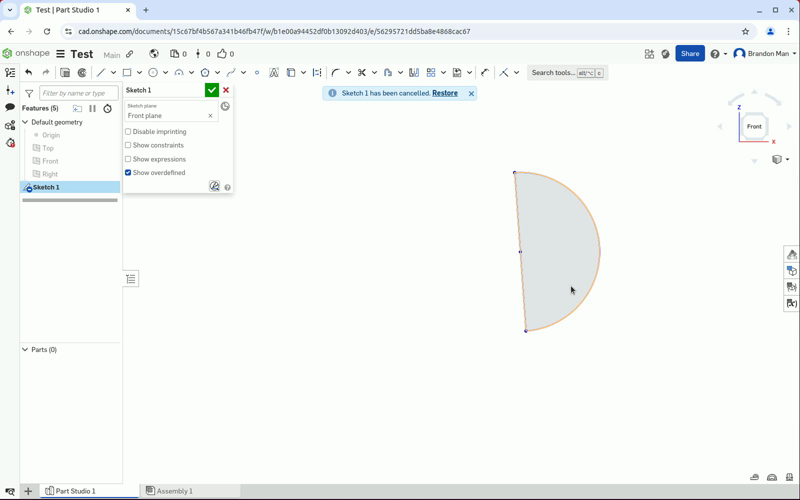
click(571, 285)
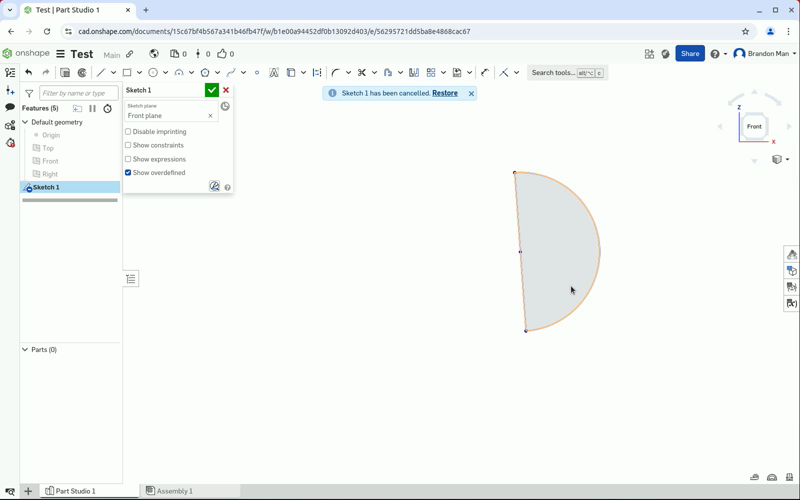
scroll(-6)
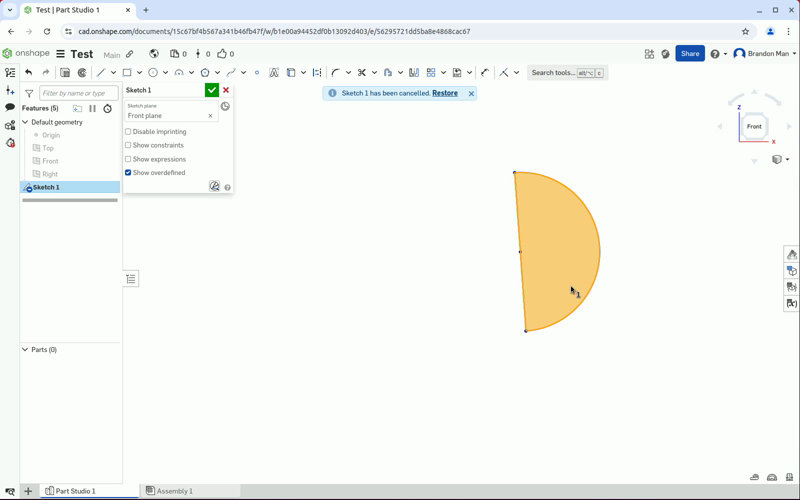
scroll(-6)
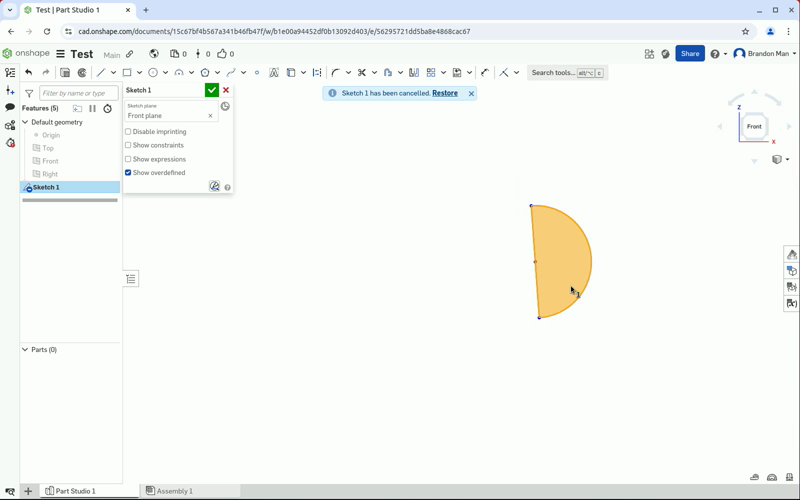
scroll(-6)
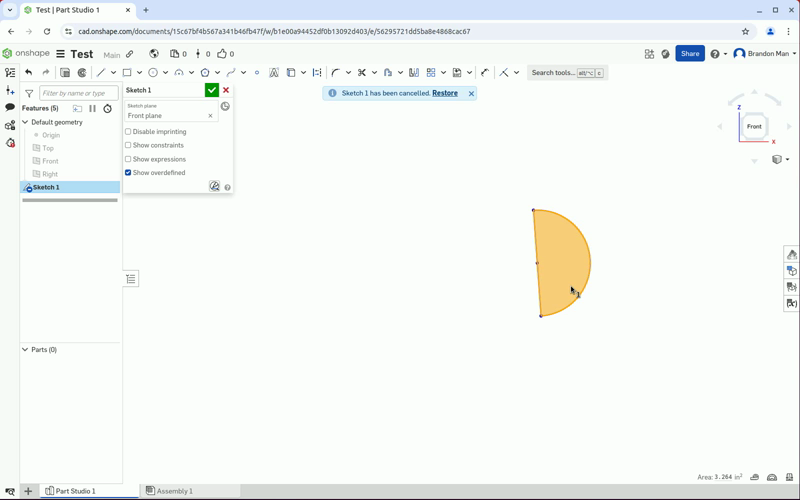
scroll(-6)
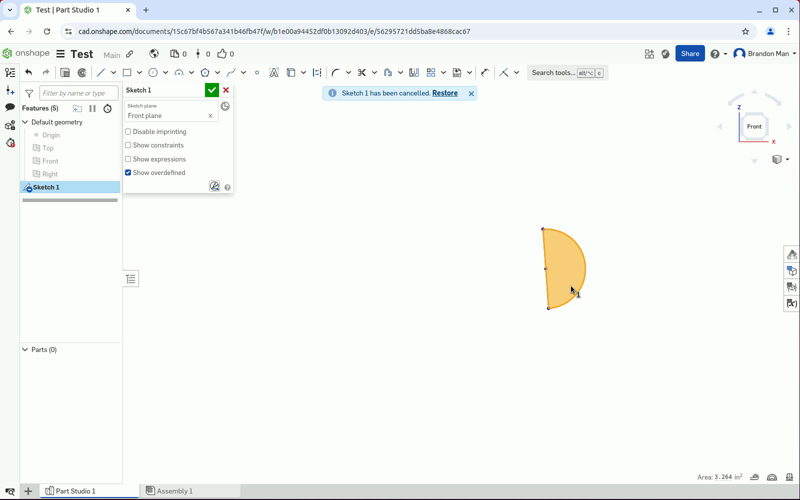
scroll(-6)
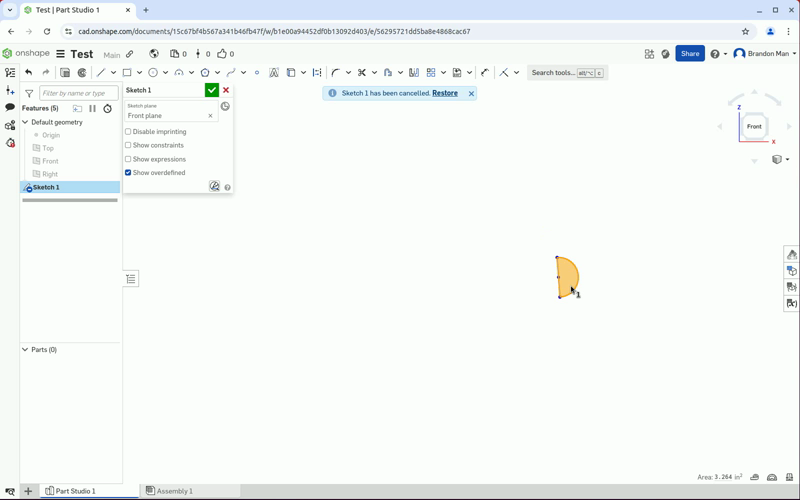
scroll(-6)
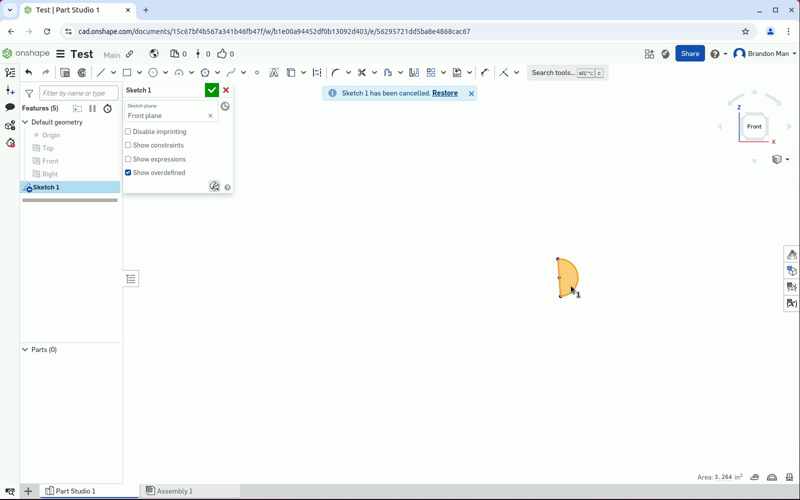
scroll(-6)
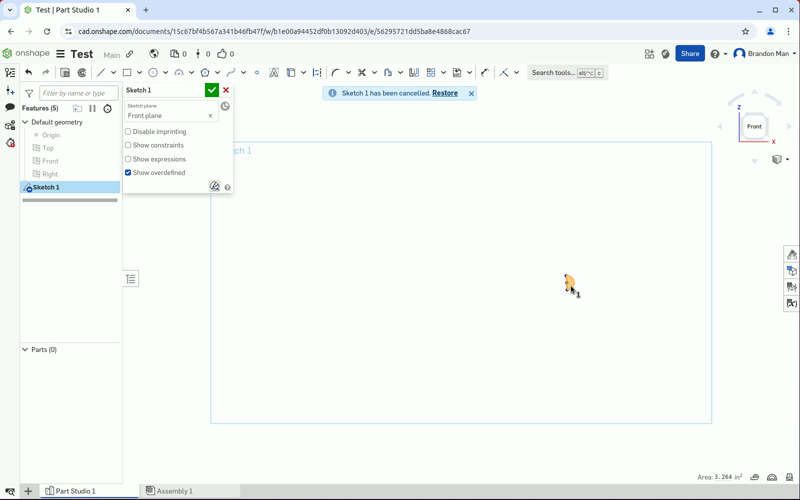
mouse_move(73, 352)
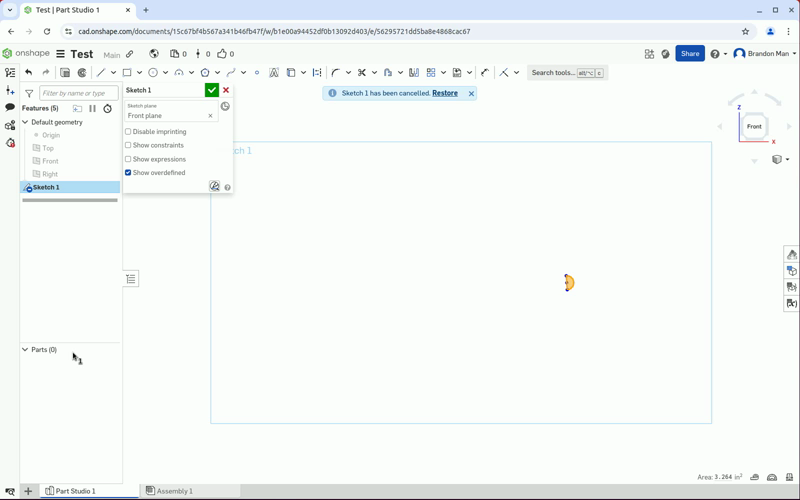
key(shift+y)
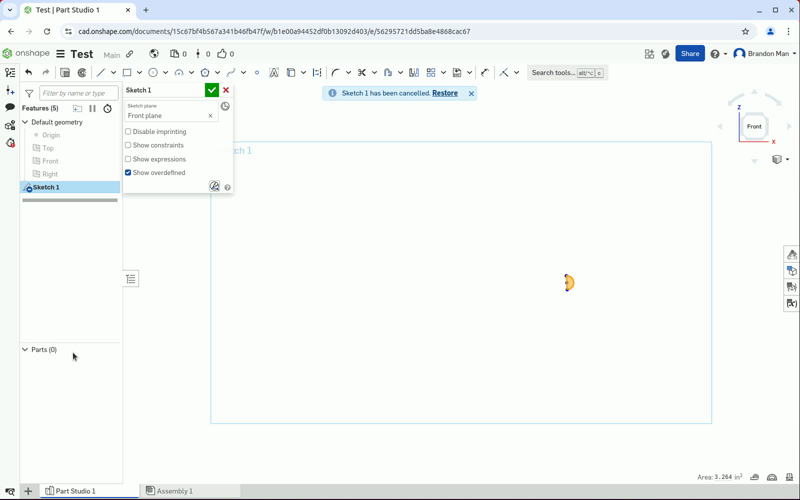
key(shift+e)
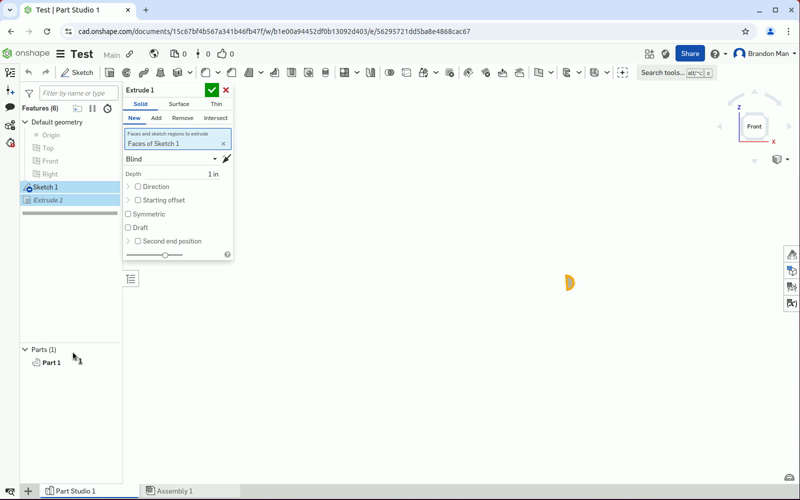
mouse_move(143, 106)
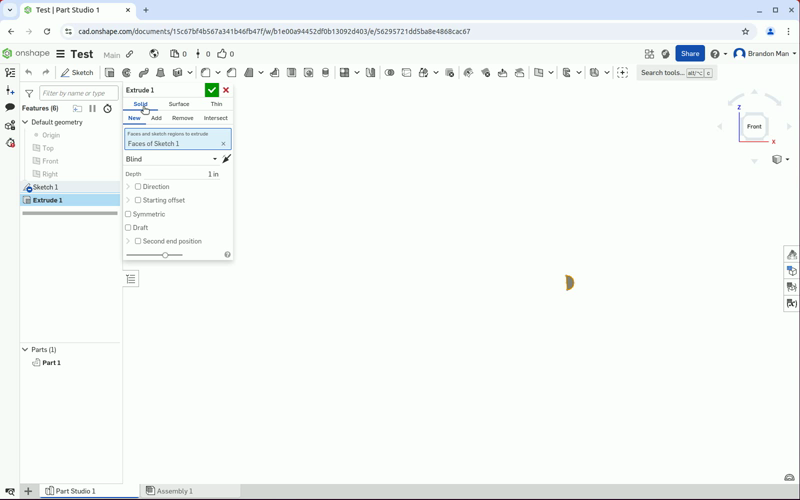
click(143, 106)
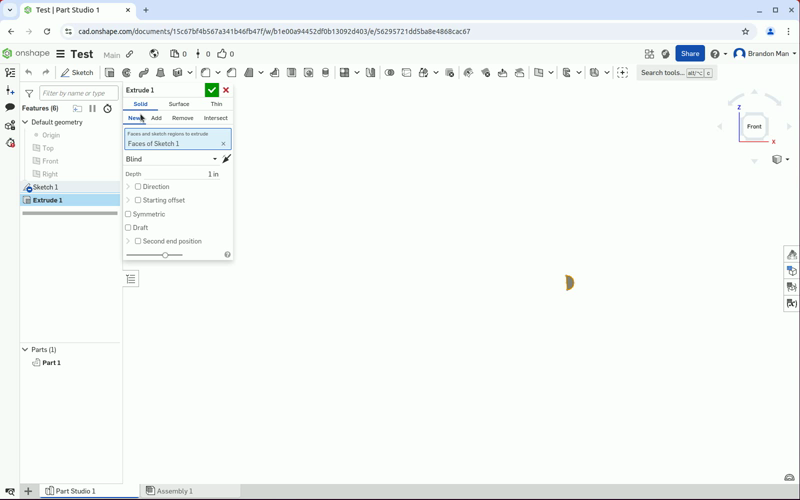
mouse_move(137, 120)
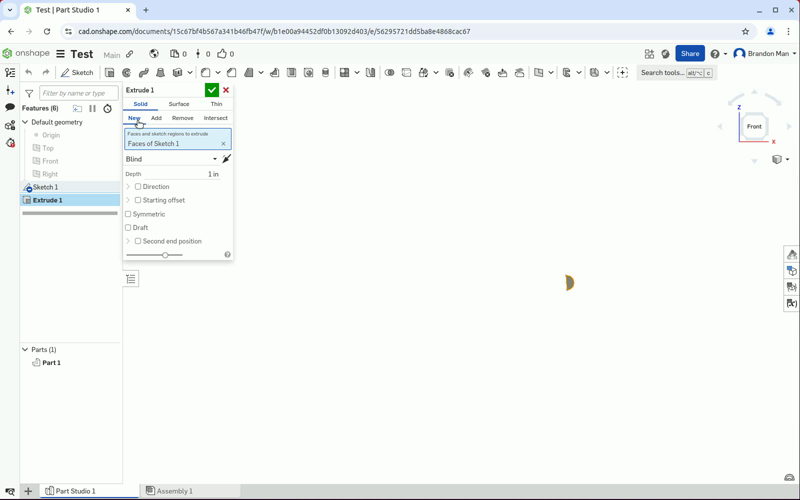
click(137, 120)
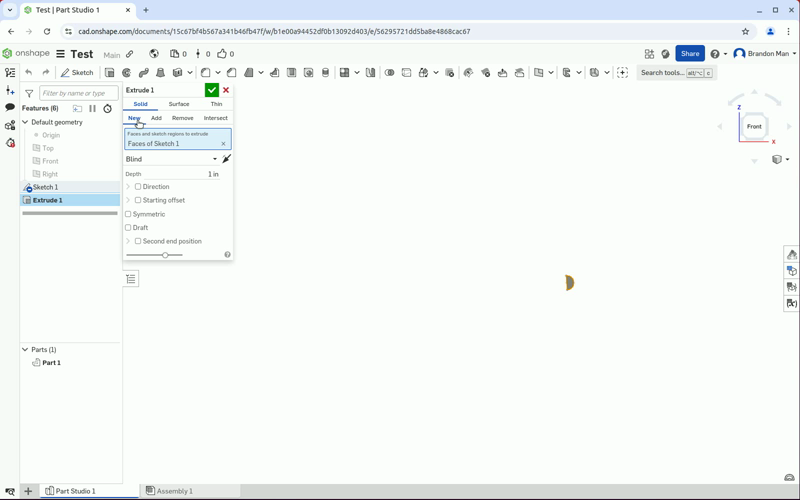
key(tab, 4)
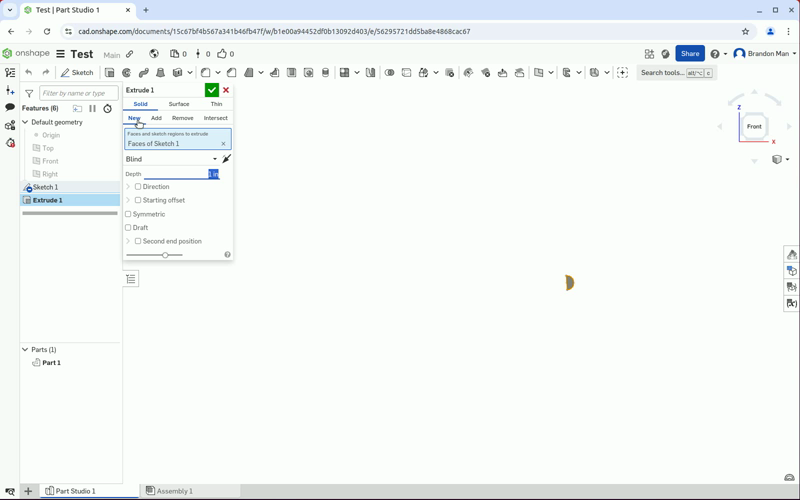
text(17.331)
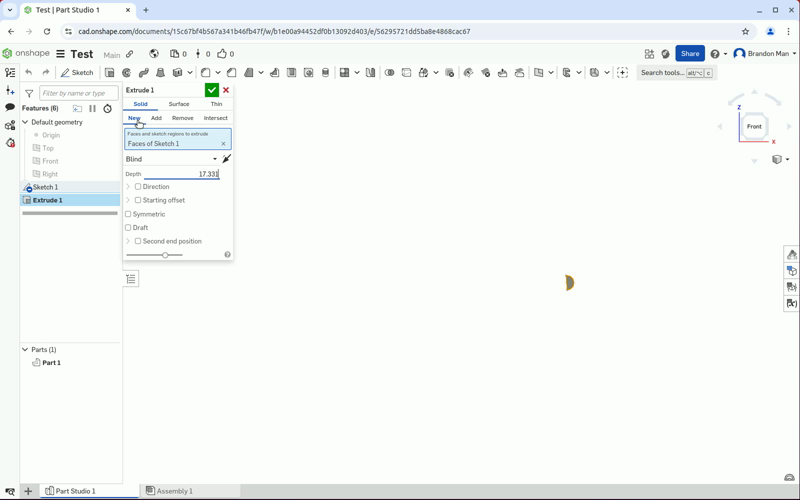
key(enter)
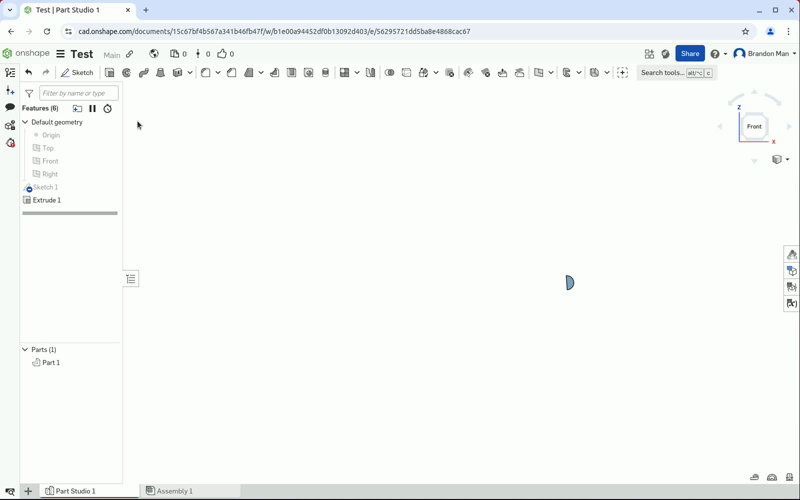
key(shift+h)
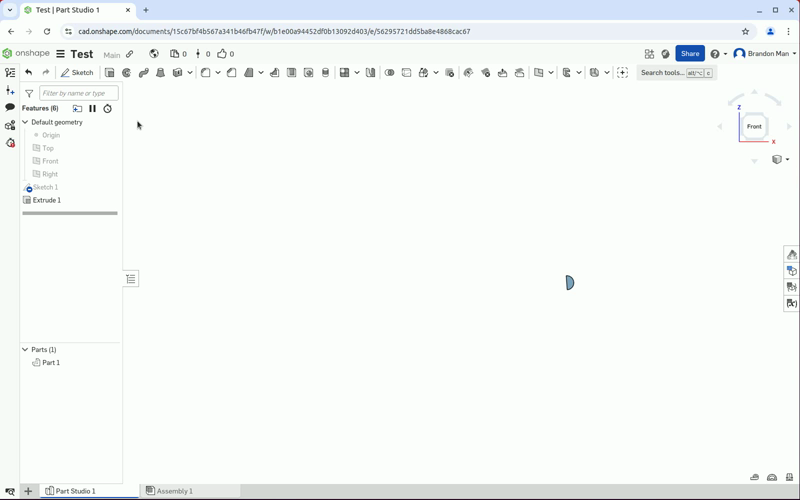
key(shift+h)
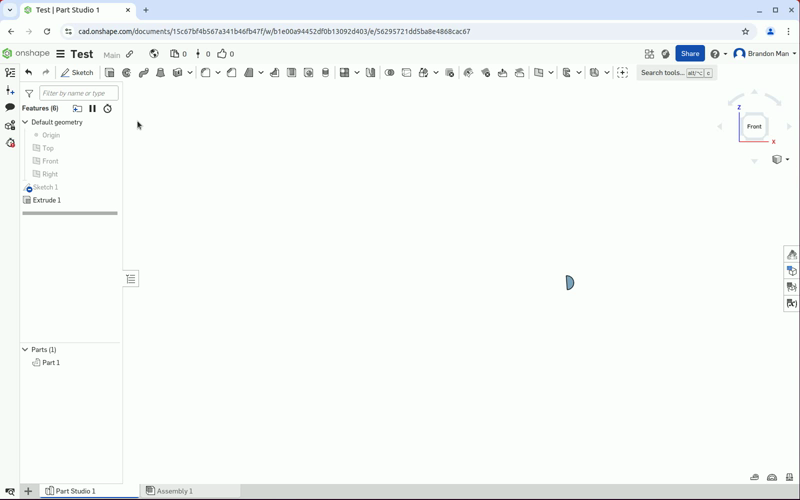
mouse_move(73, 189)
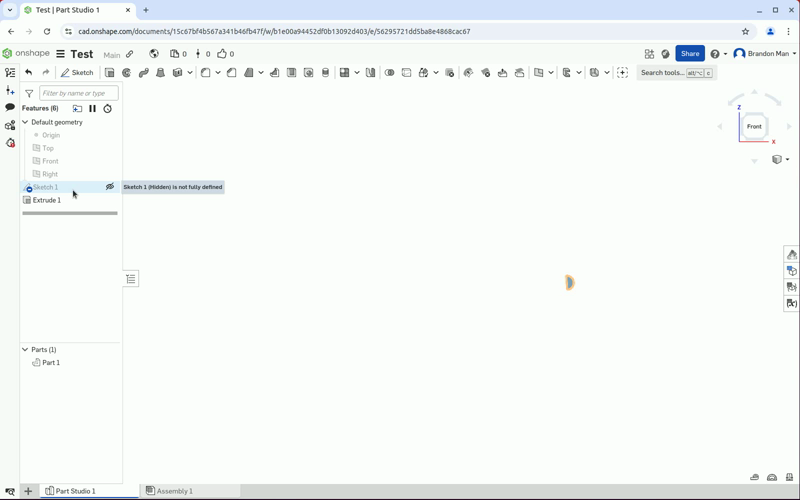
click(73, 189)
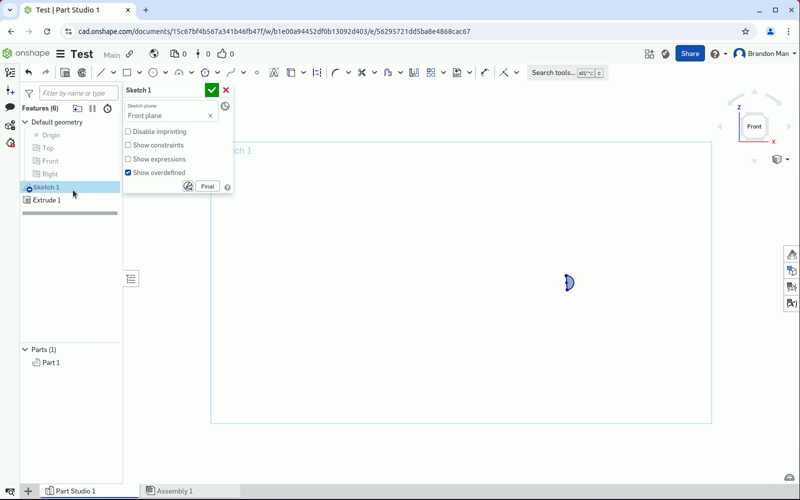
mouse_move(229, 92)
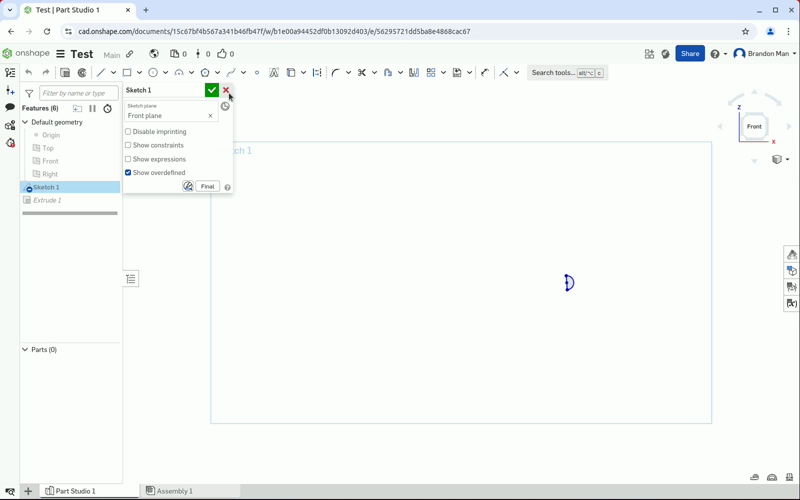
click(229, 92)
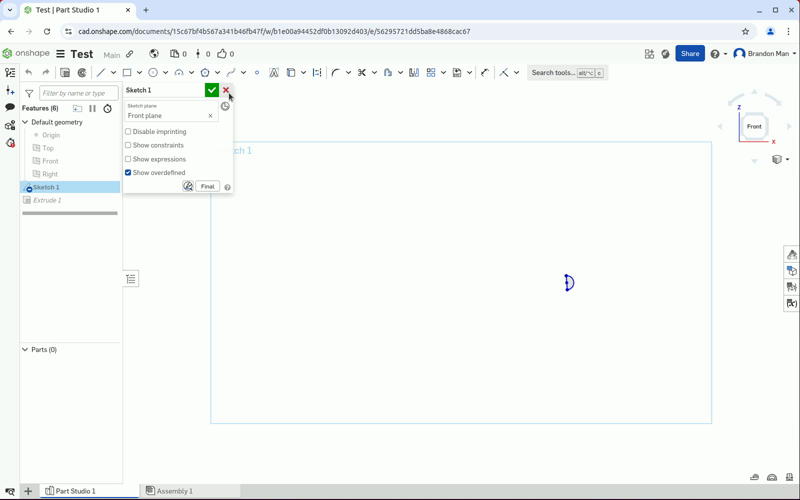
key(shift+s)
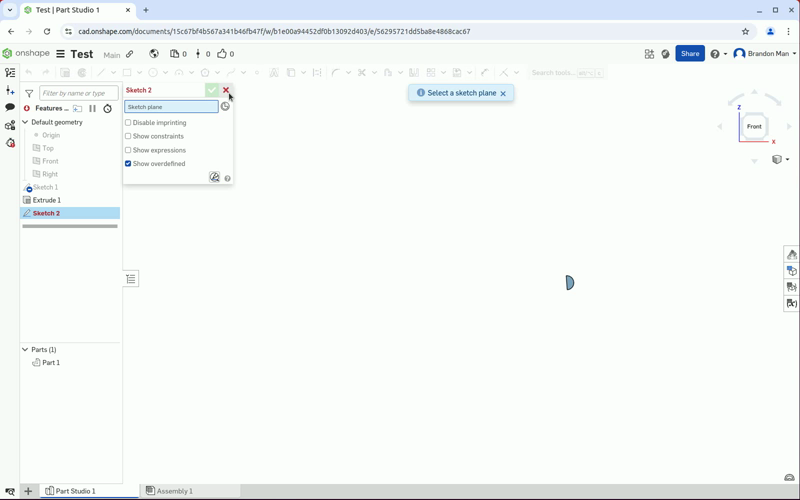
mouse_move(73, 163)
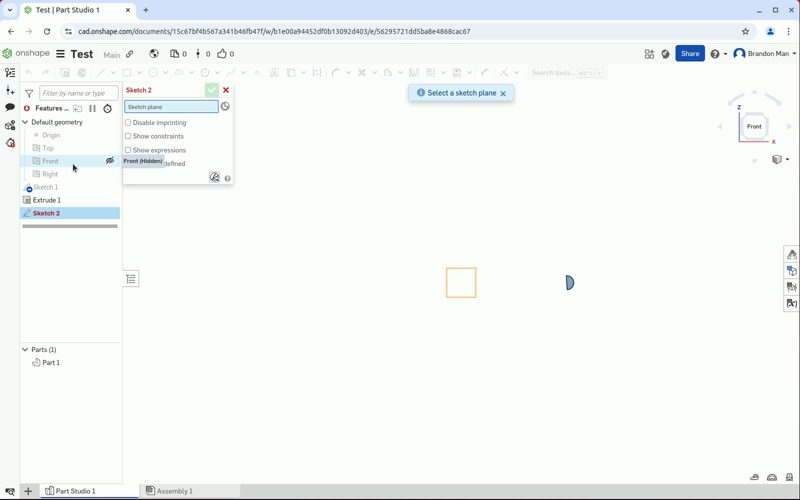
click(73, 163)
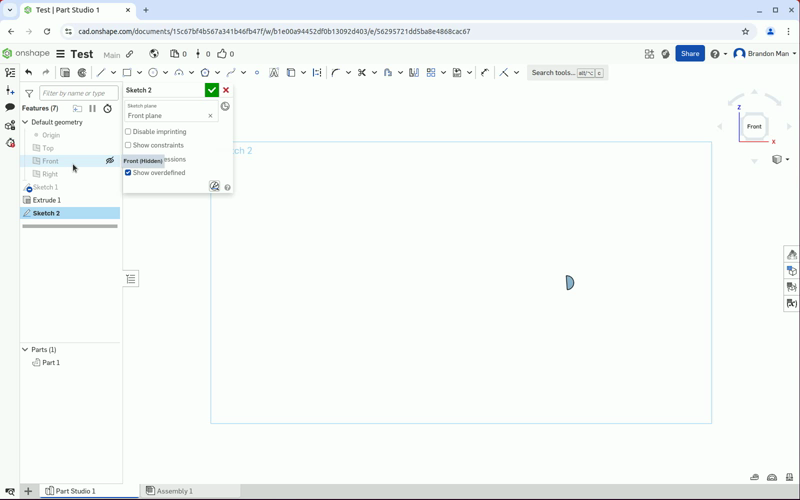
mouse_move(73, 352)
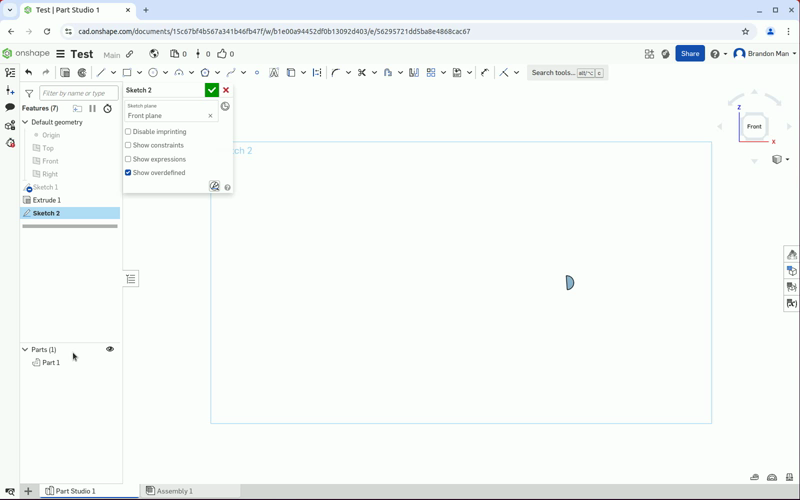
key(y)
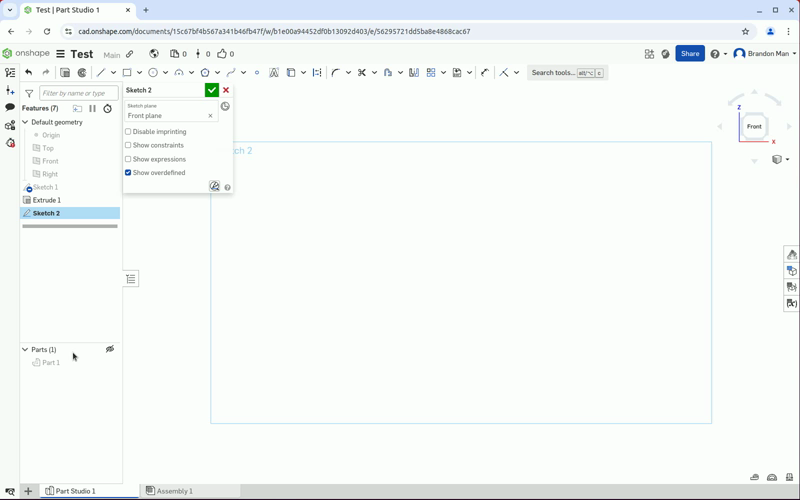
key(c)
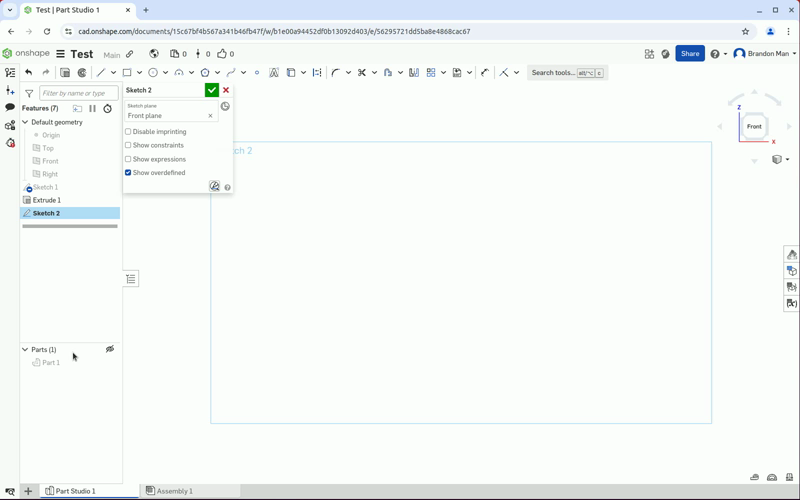
key_down(shift)
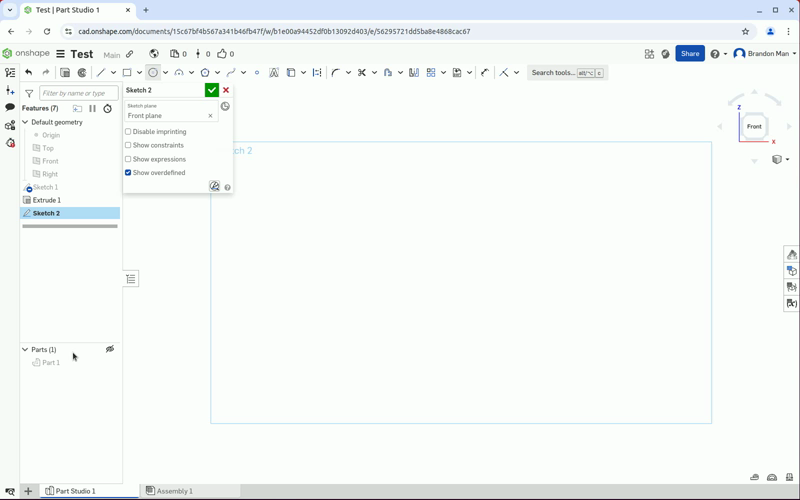
mouse_move(461, 282)
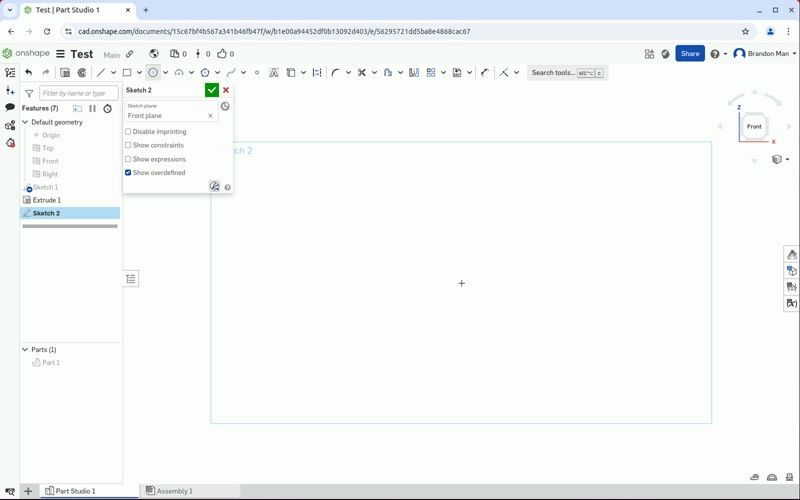
click(461, 282)
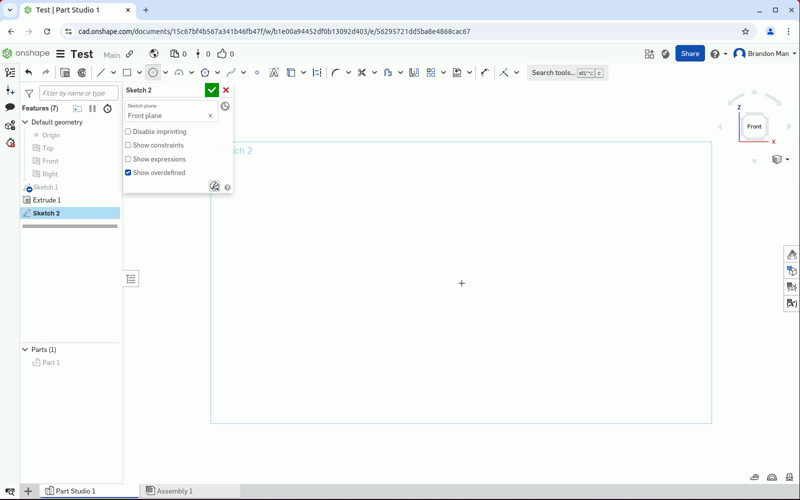
key_up(shift)
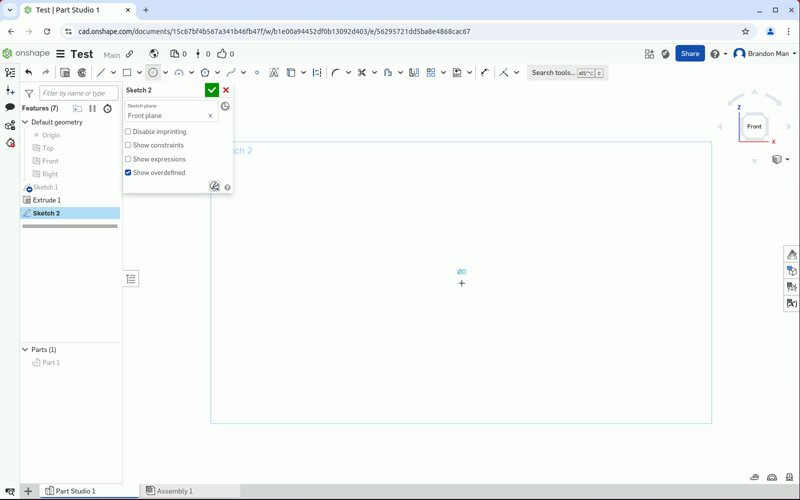
mouse_move(476, 282)
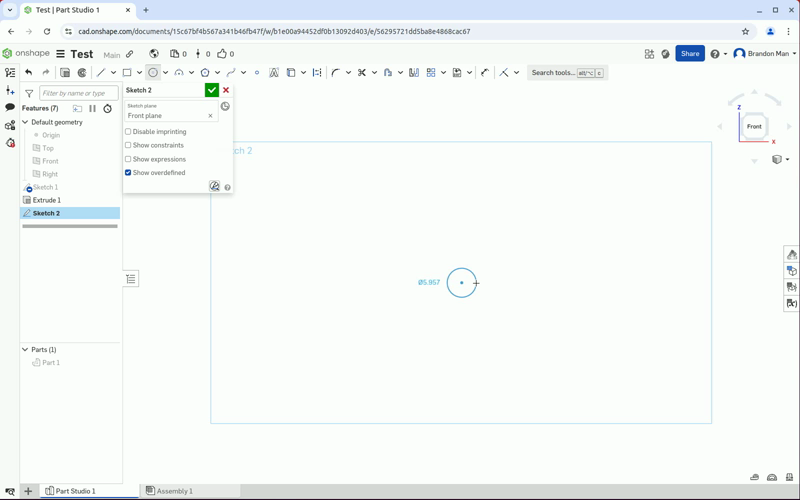
click(476, 282)
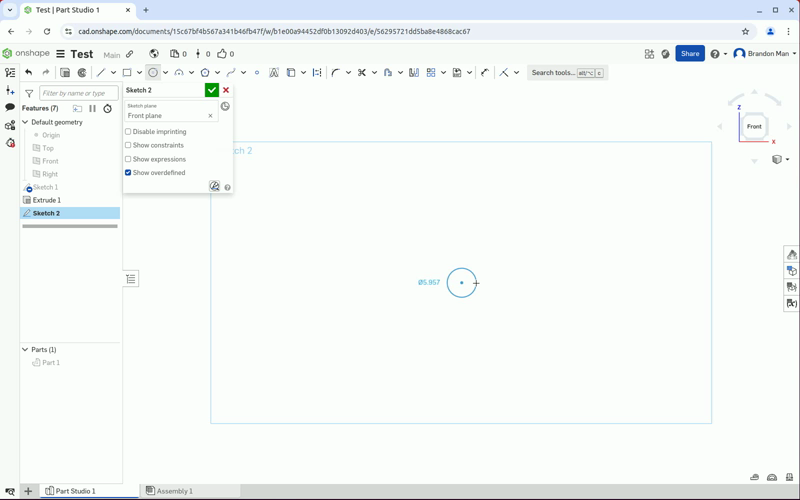
key(esc)
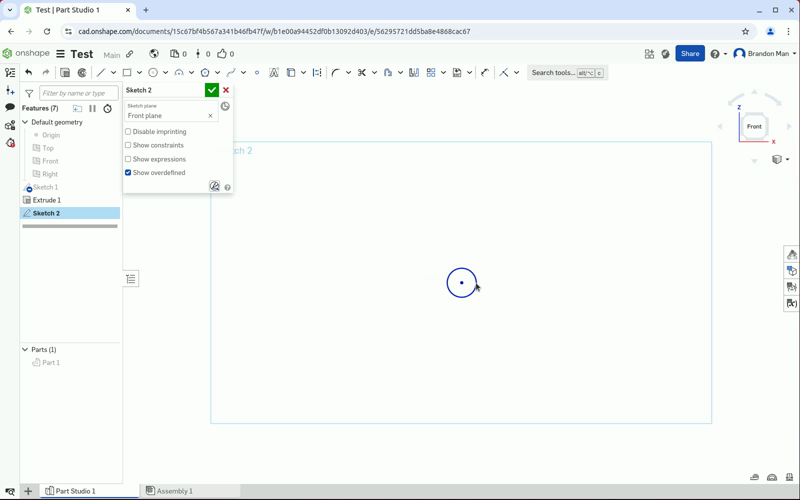
key(c)
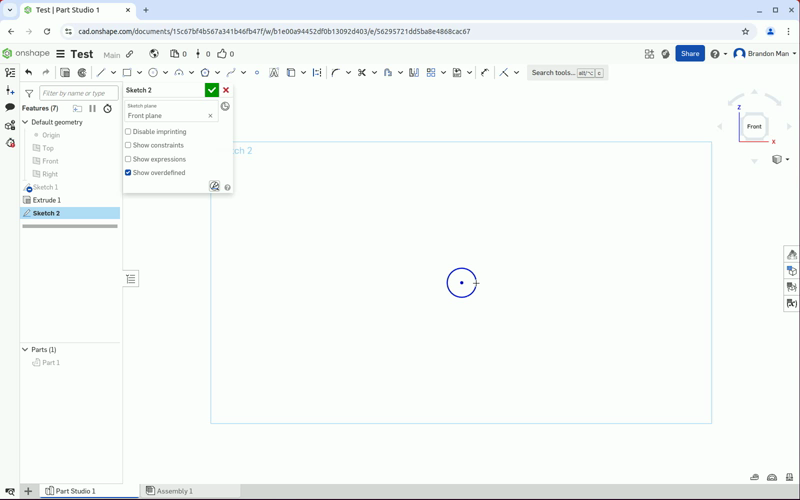
key_down(shift)
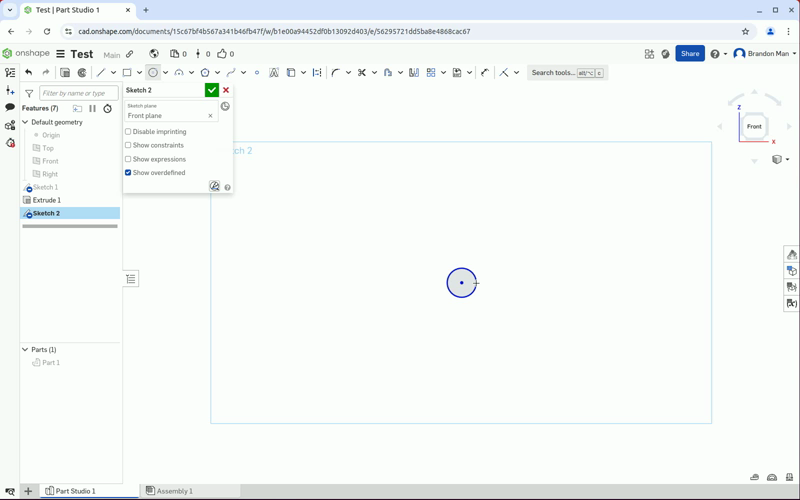
mouse_move(461, 282)
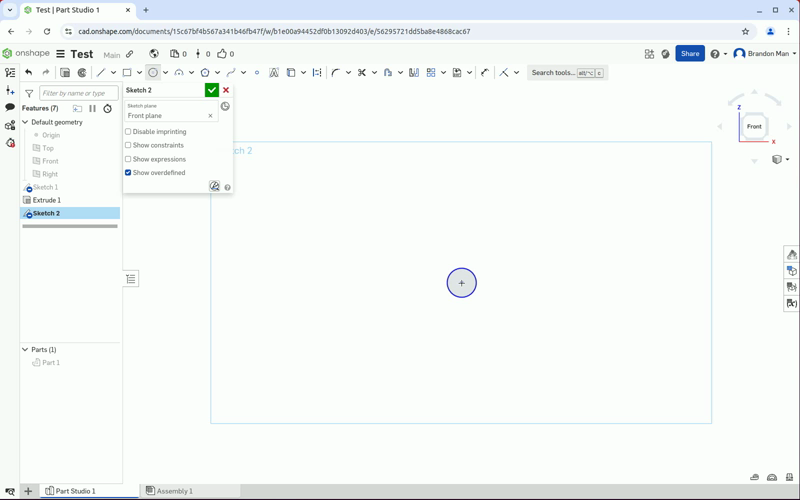
click(461, 282)
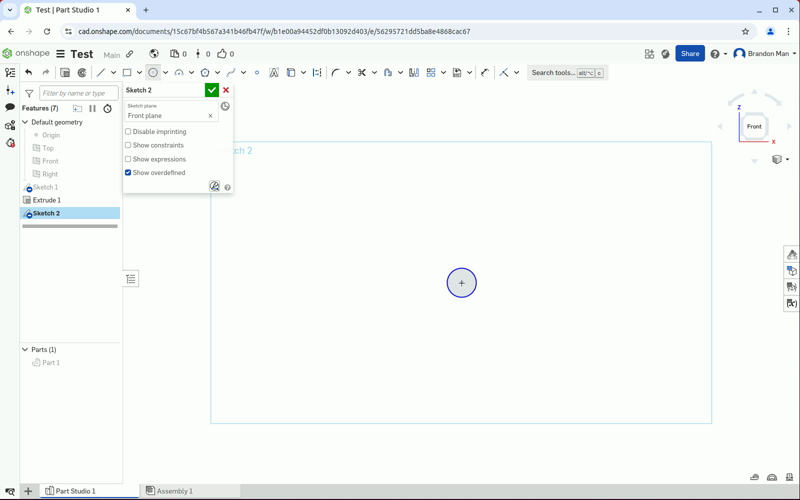
key_up(shift)
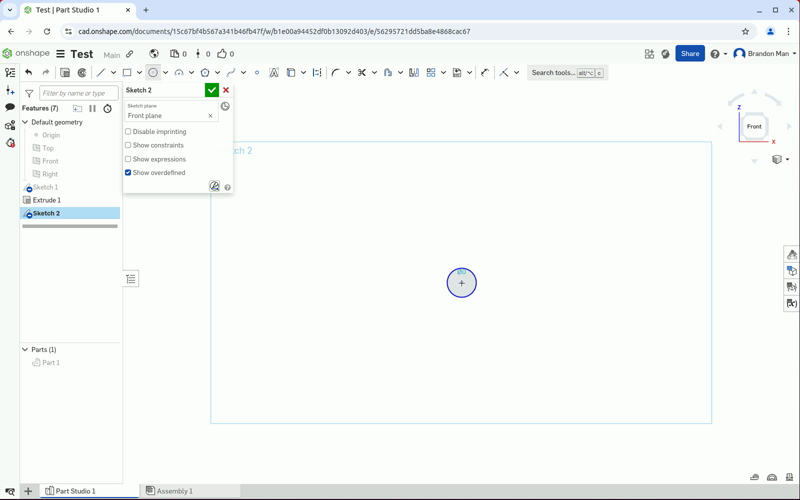
mouse_move(472, 282)
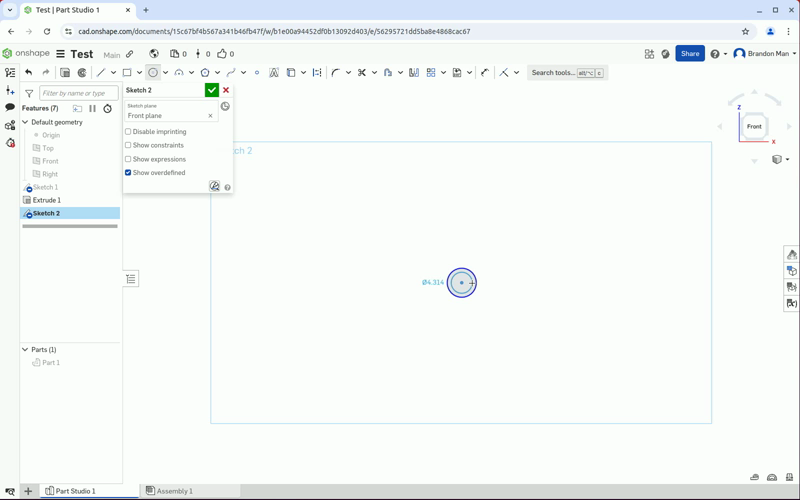
scroll(6)
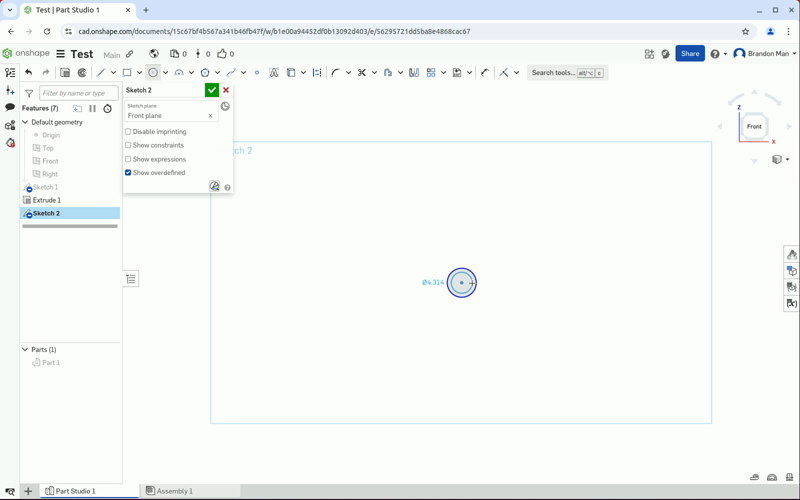
scroll(6)
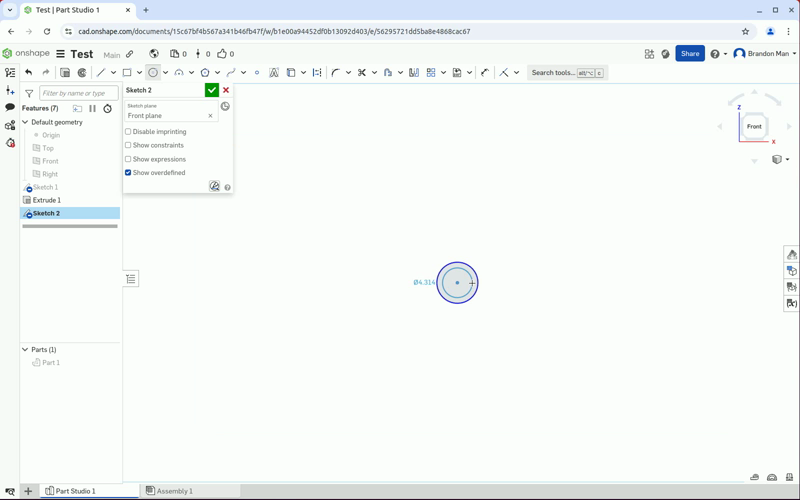
scroll(6)
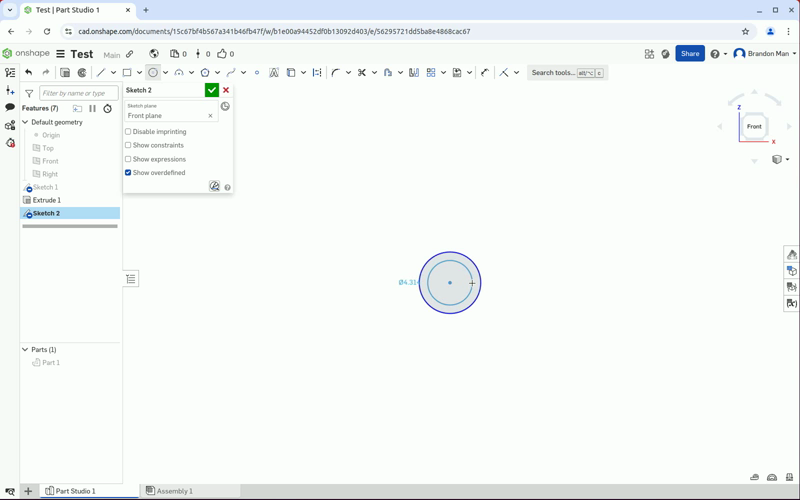
scroll(6)
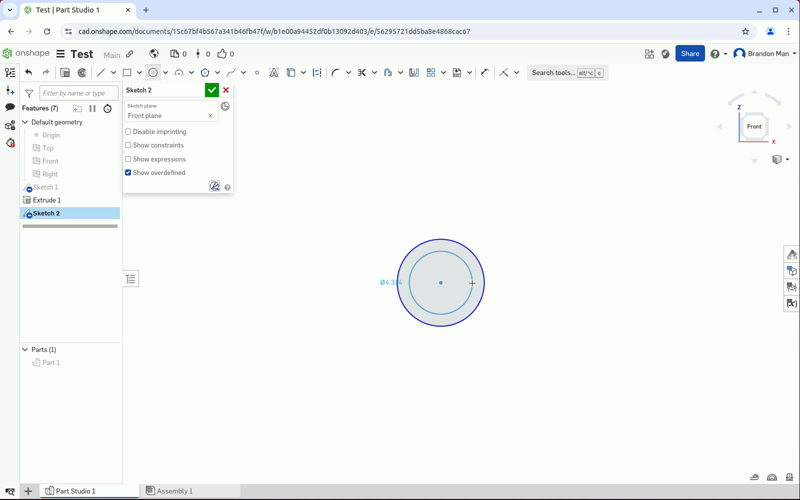
scroll(6)
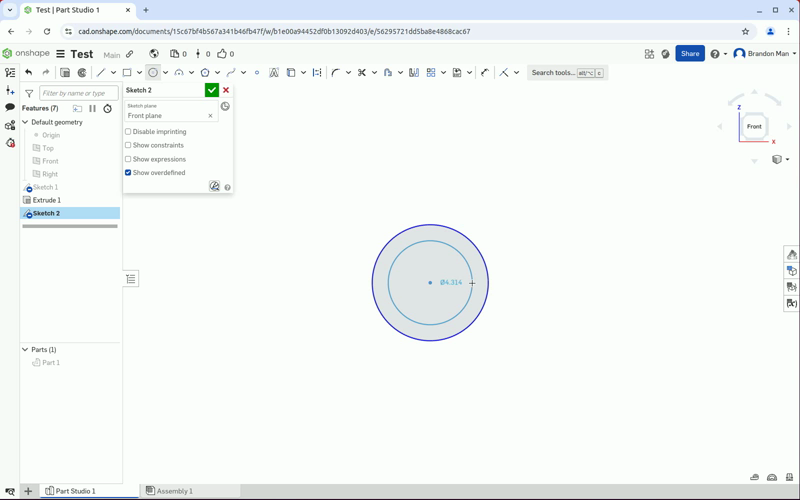
scroll(6)
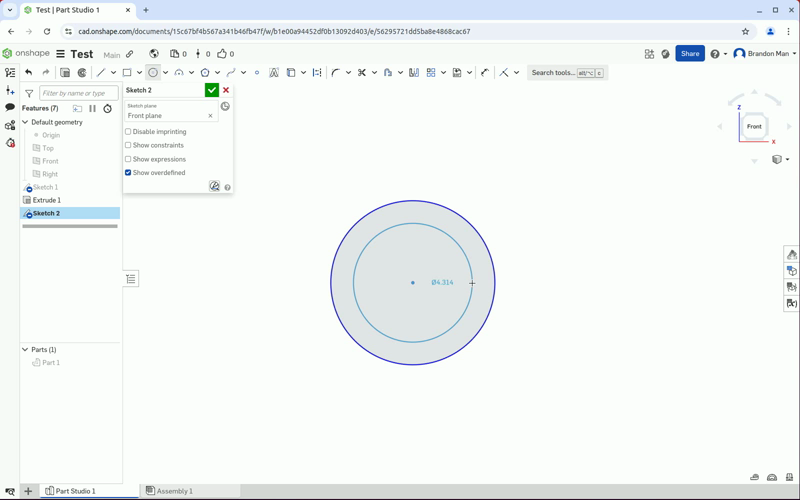
scroll(6)
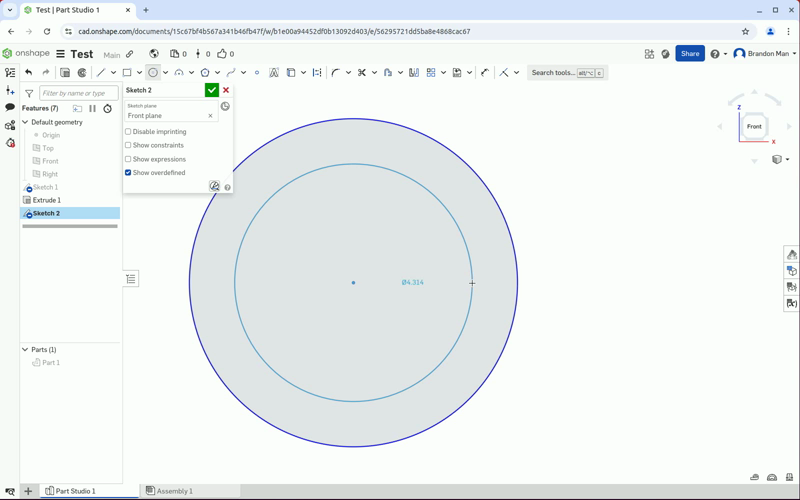
click(472, 282)
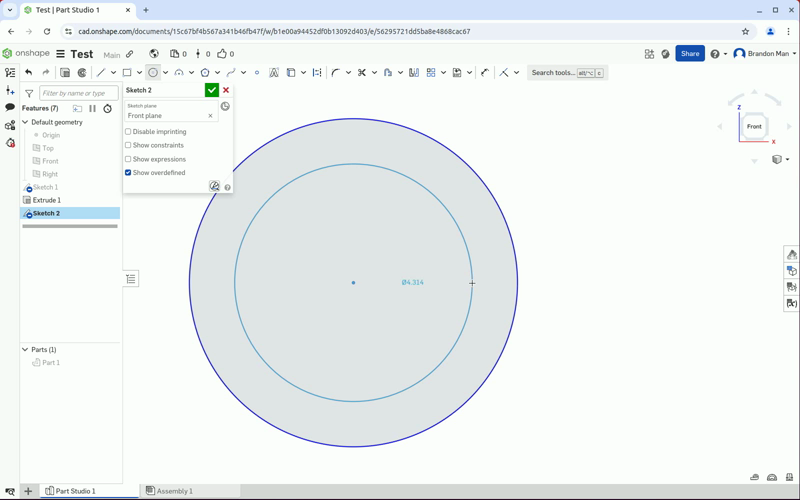
scroll(-6)
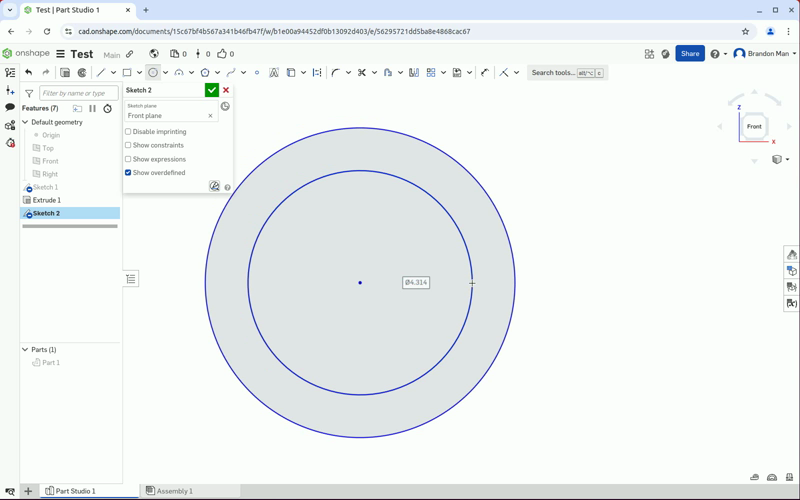
scroll(-6)
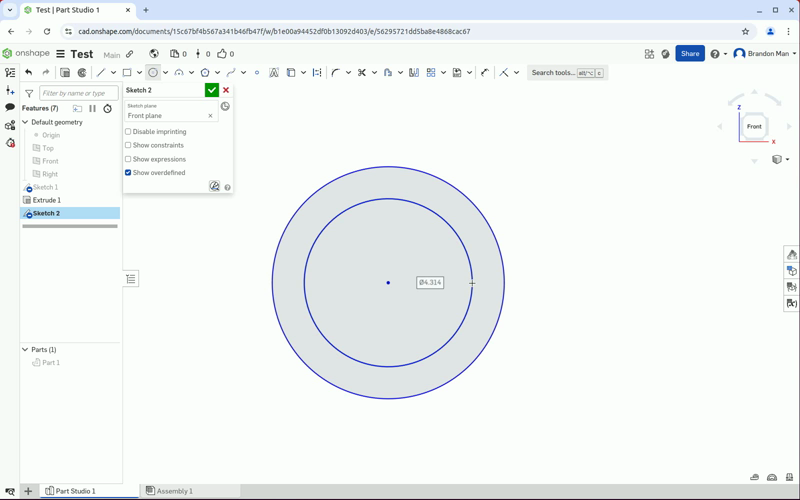
scroll(-6)
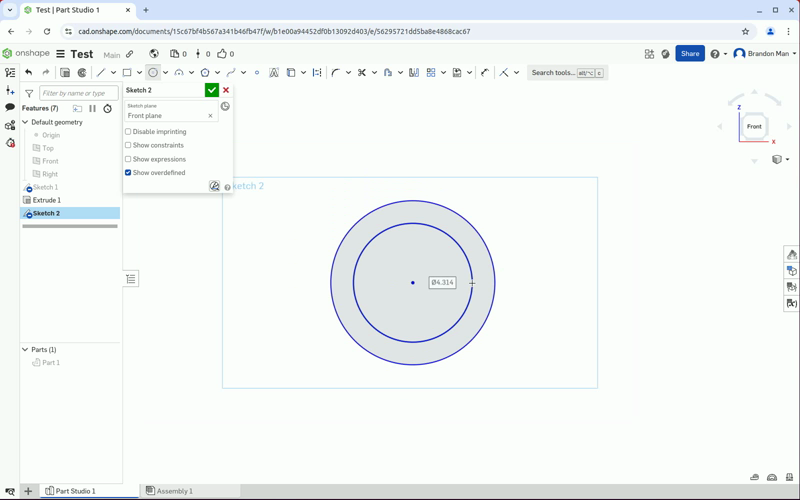
scroll(-6)
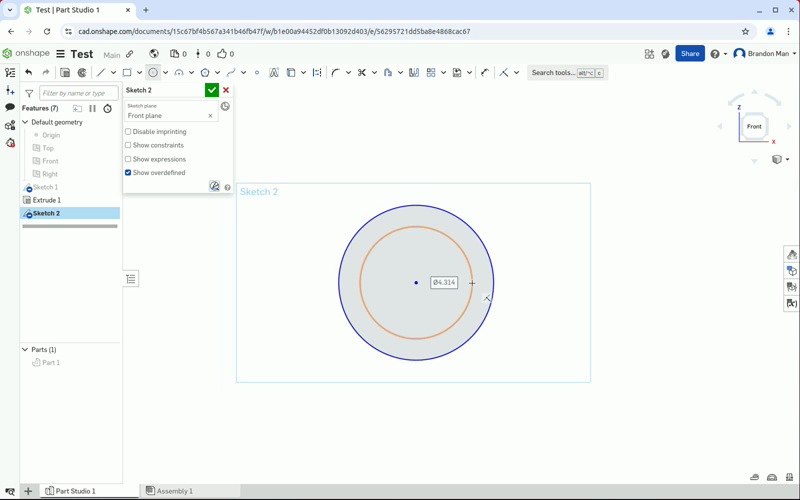
scroll(-6)
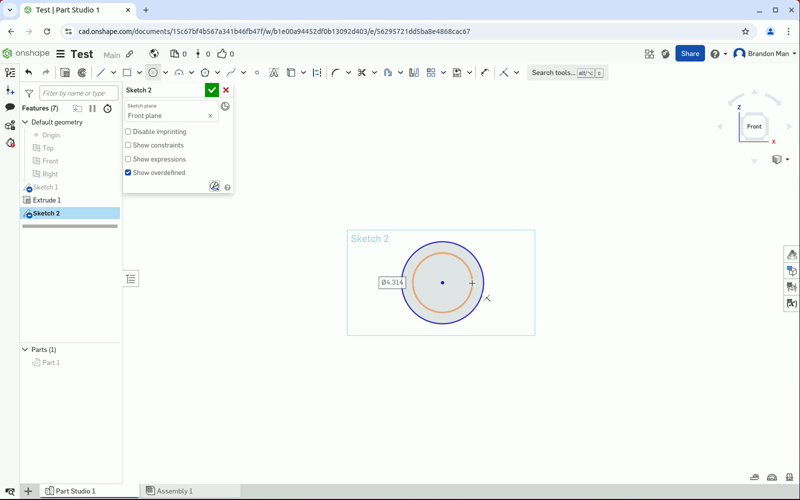
scroll(-6)
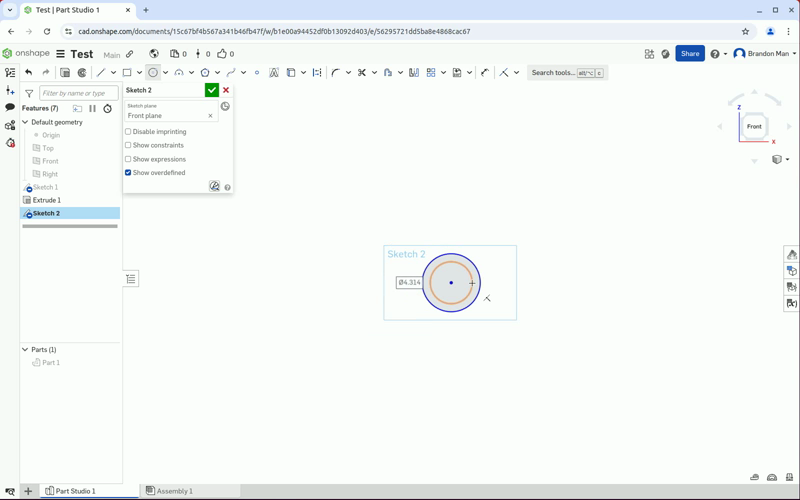
scroll(-6)
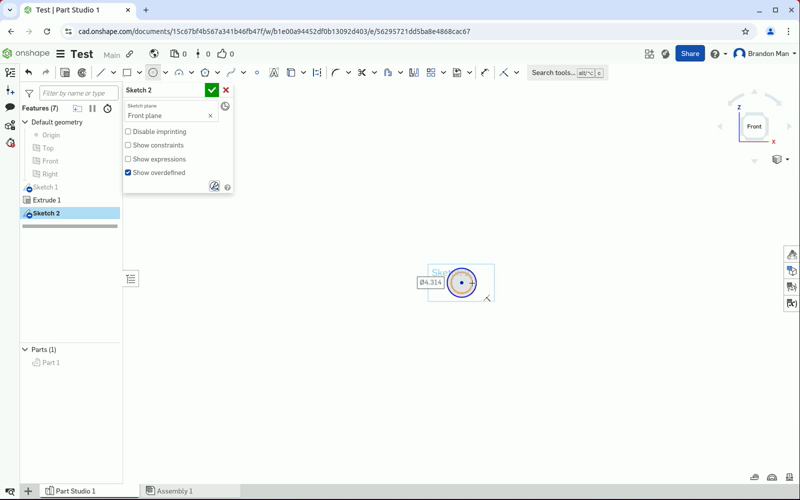
key(esc)
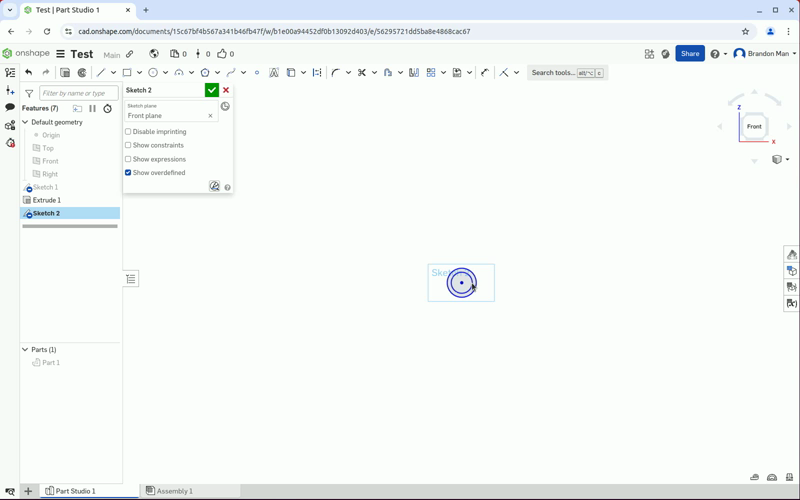
mouse_move(472, 277)
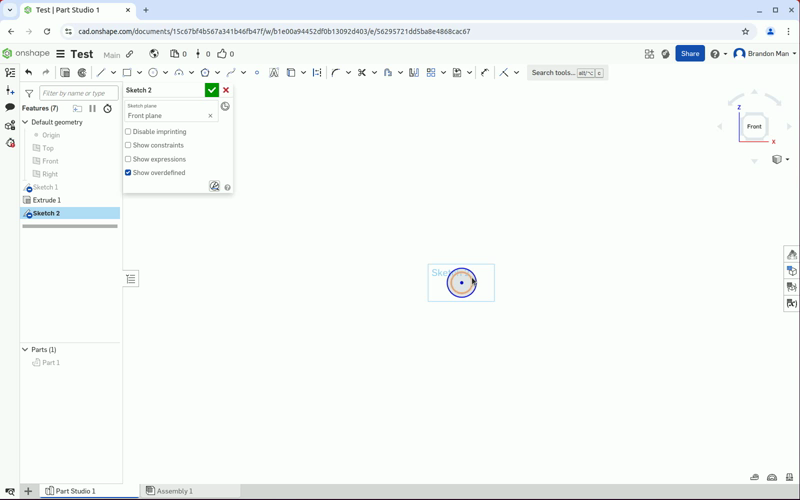
scroll(6)
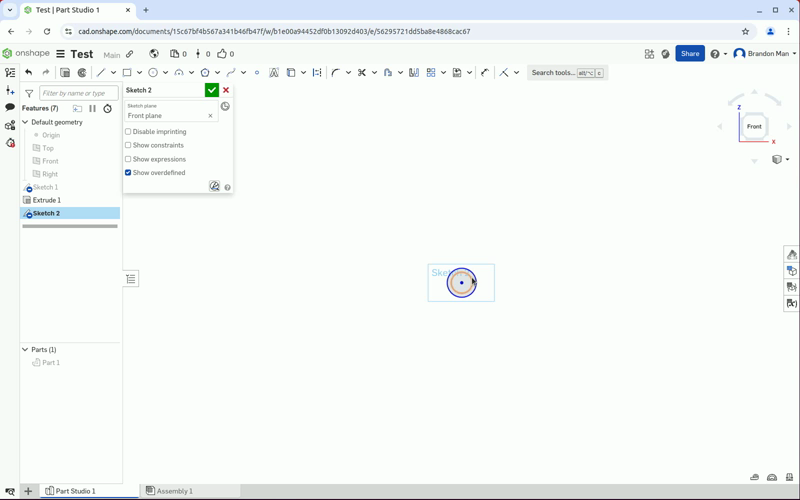
scroll(6)
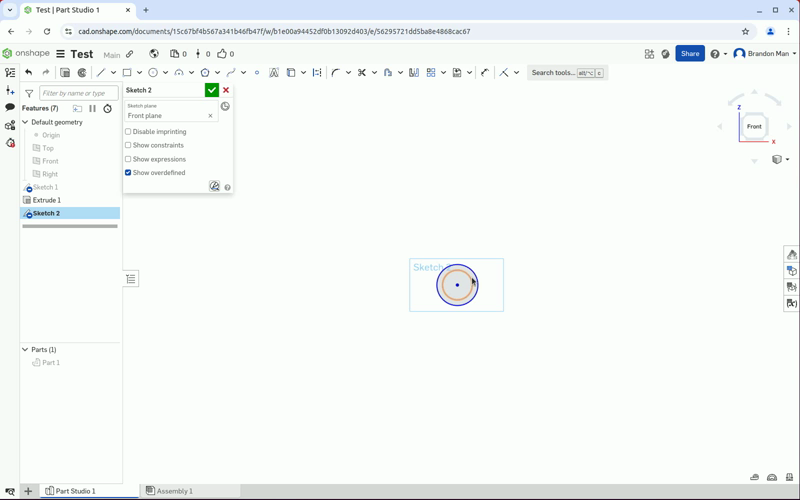
scroll(6)
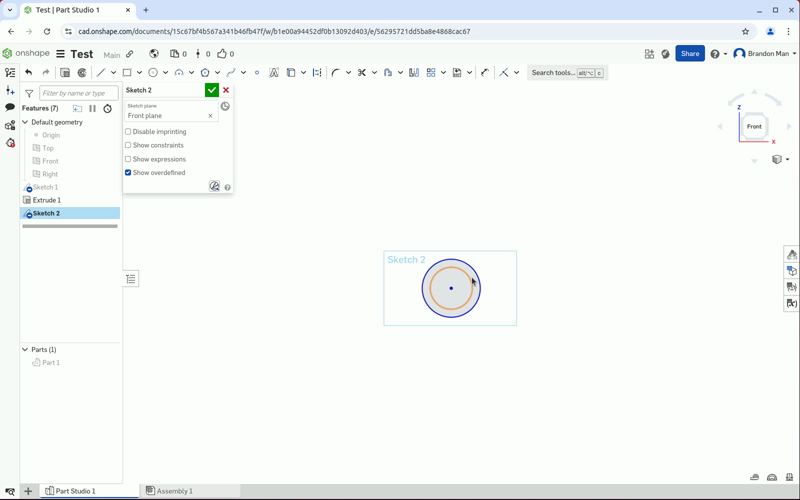
scroll(6)
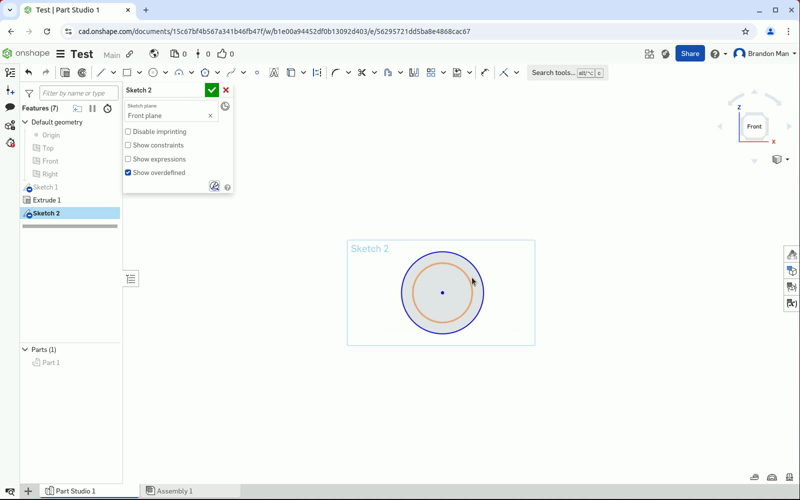
scroll(6)
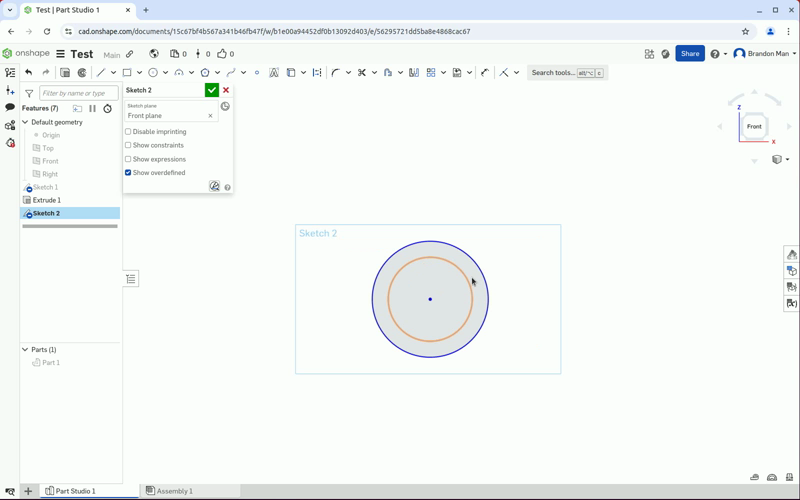
scroll(6)
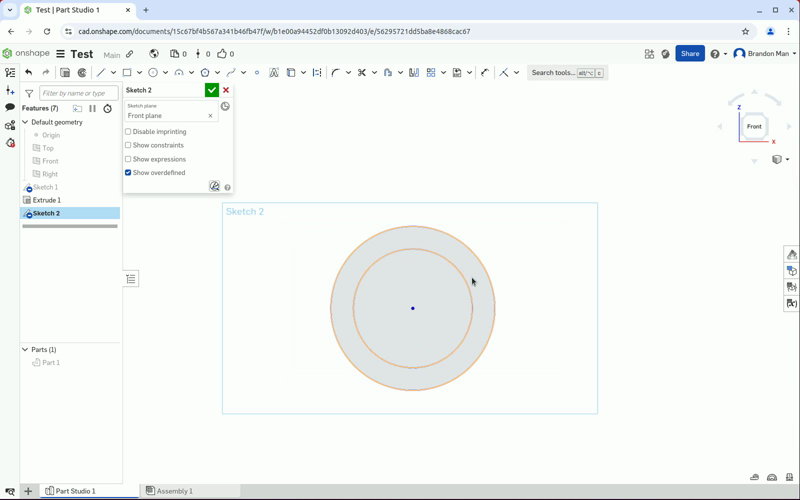
scroll(6)
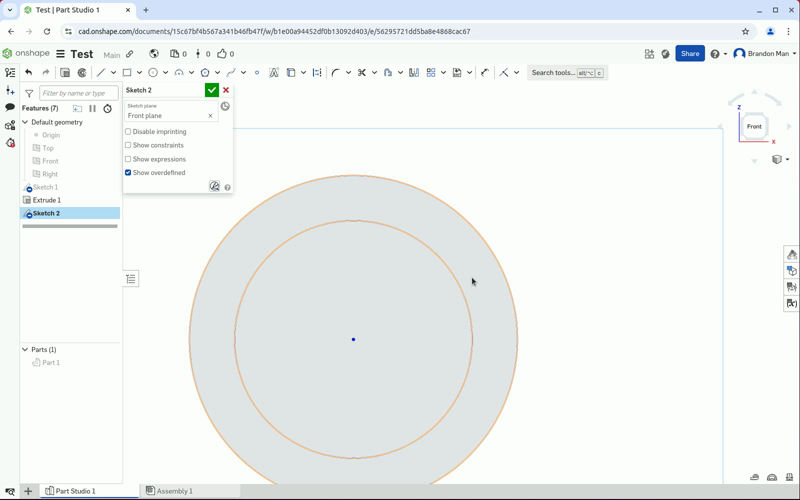
click(472, 277)
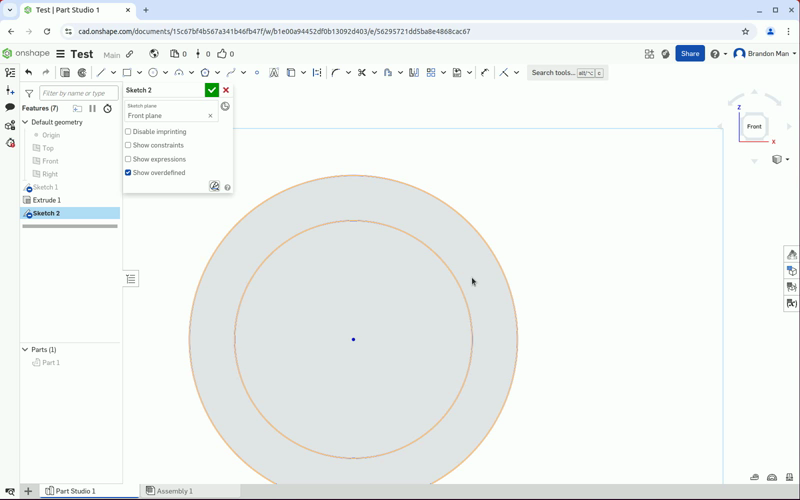
scroll(-6)
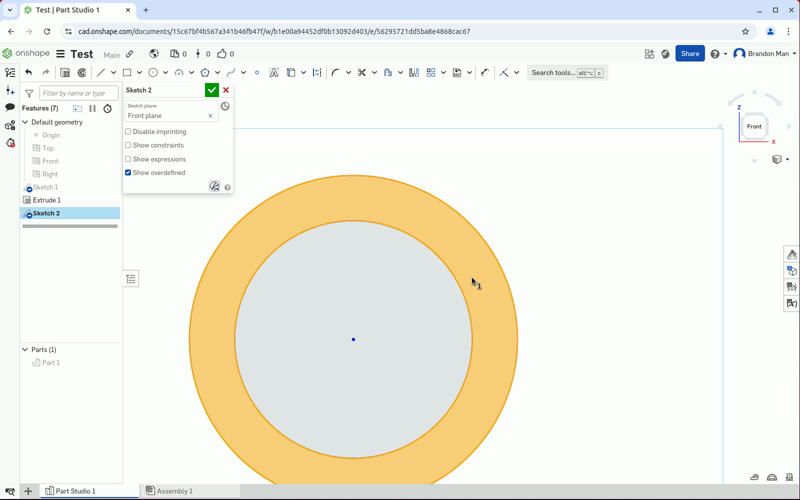
scroll(-6)
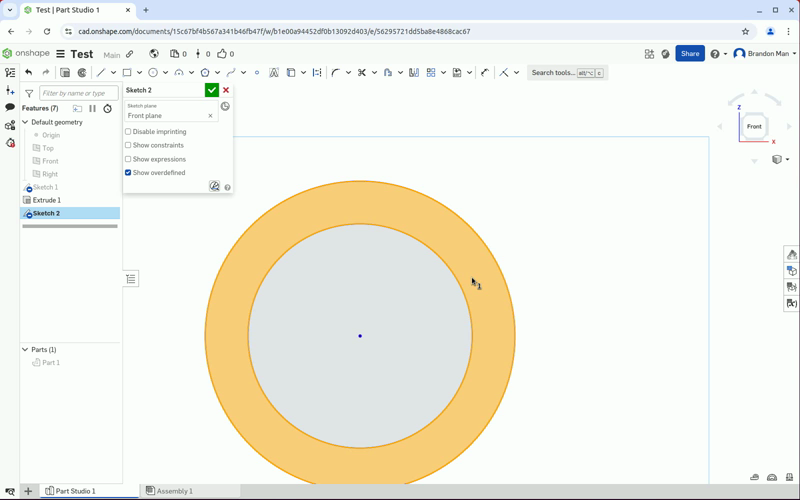
scroll(-6)
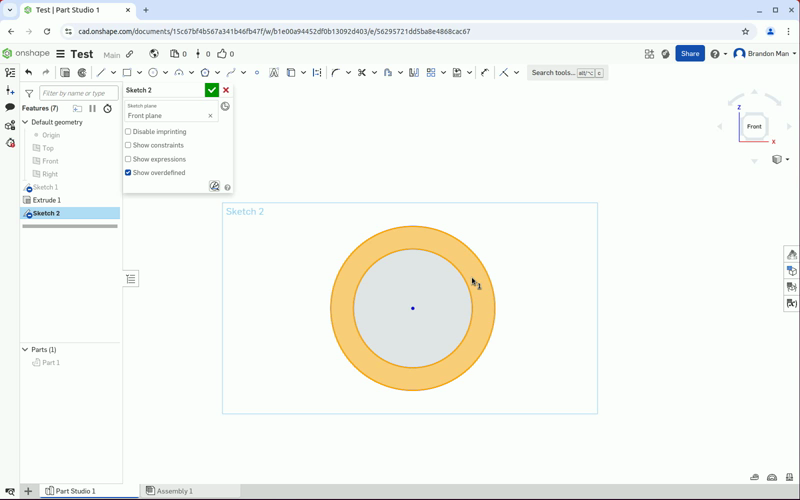
scroll(-6)
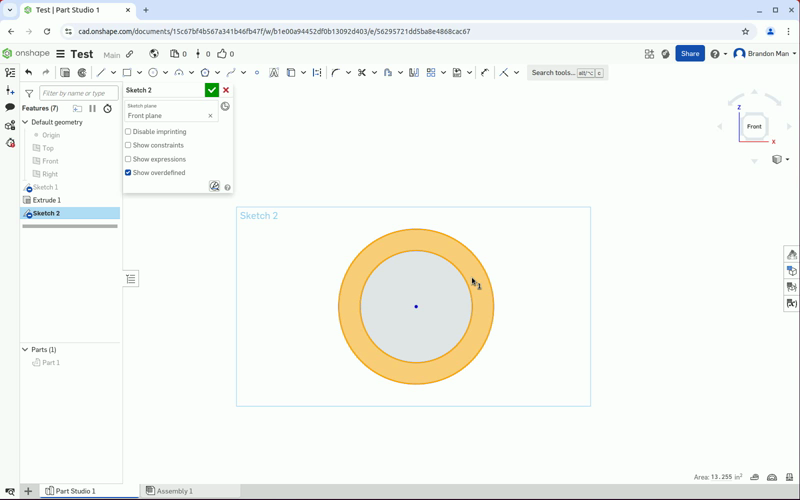
scroll(-6)
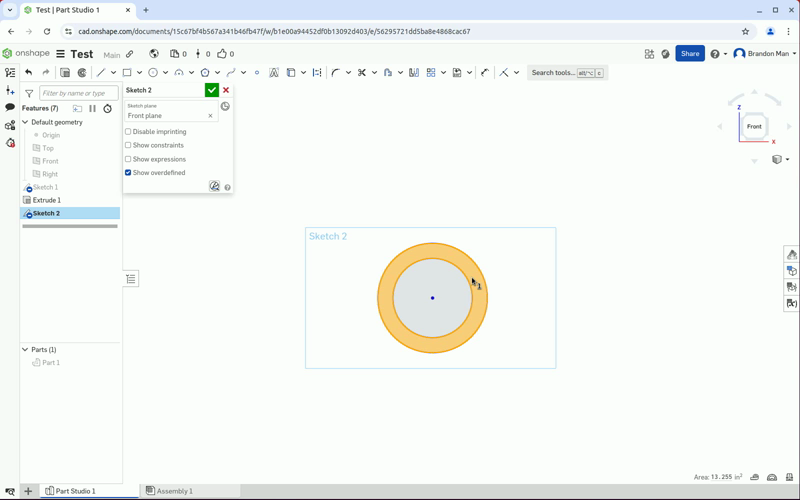
scroll(-6)
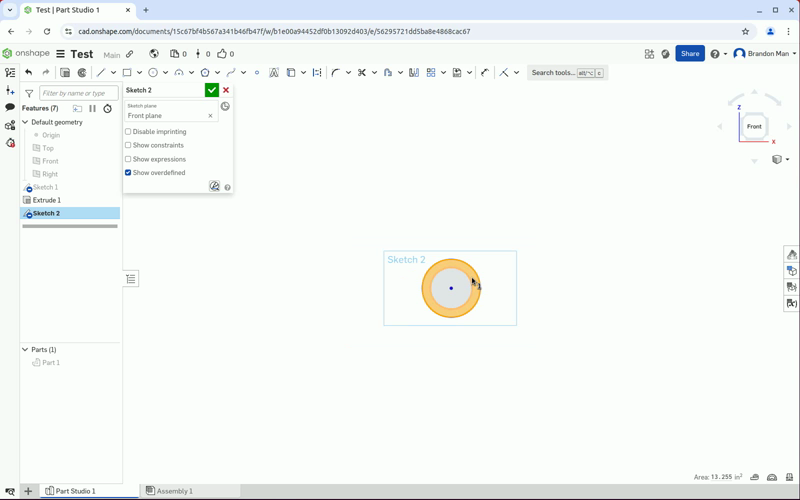
scroll(-6)
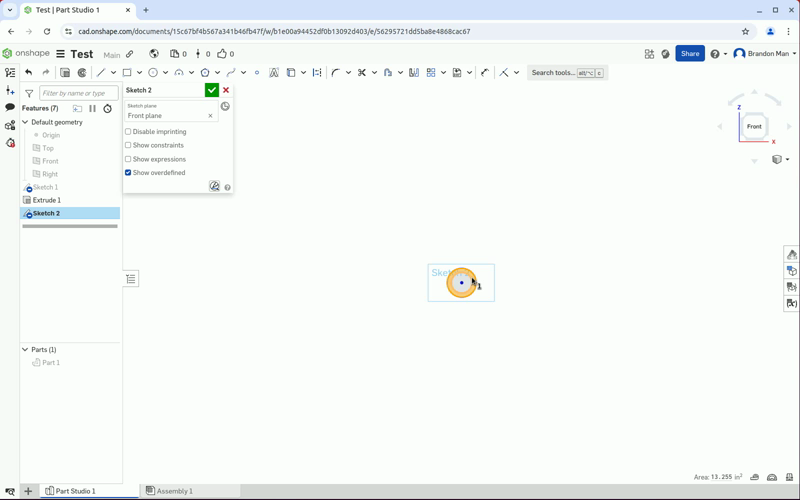
mouse_move(73, 352)
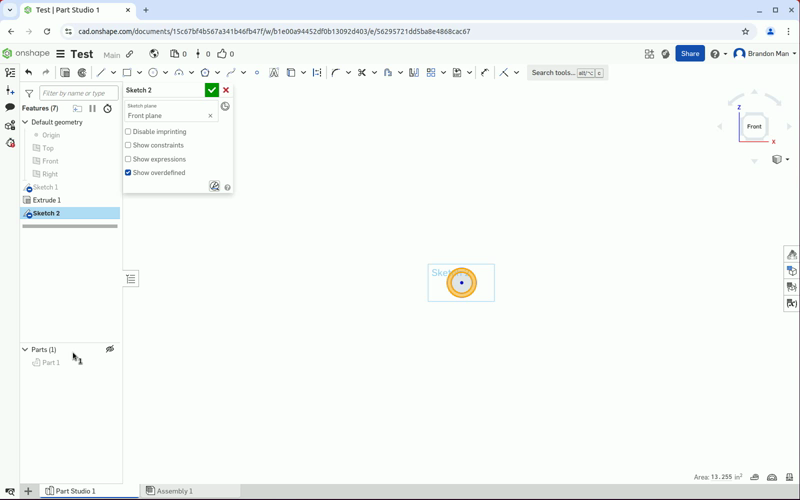
key(shift+y)
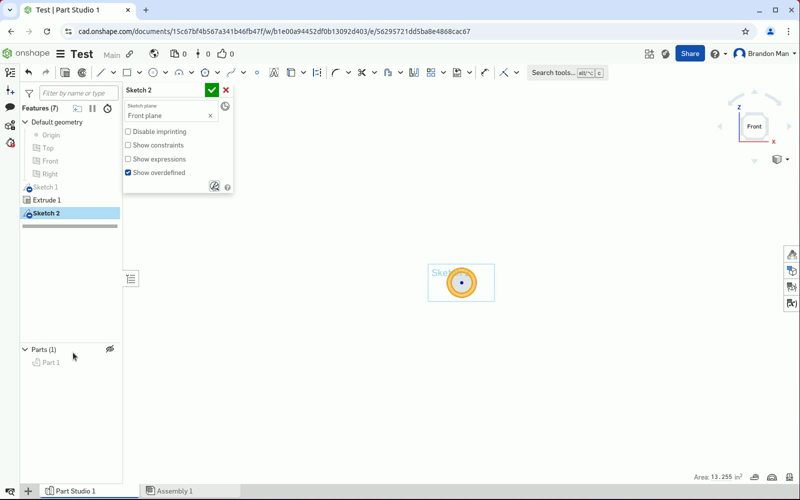
key(shift+e)
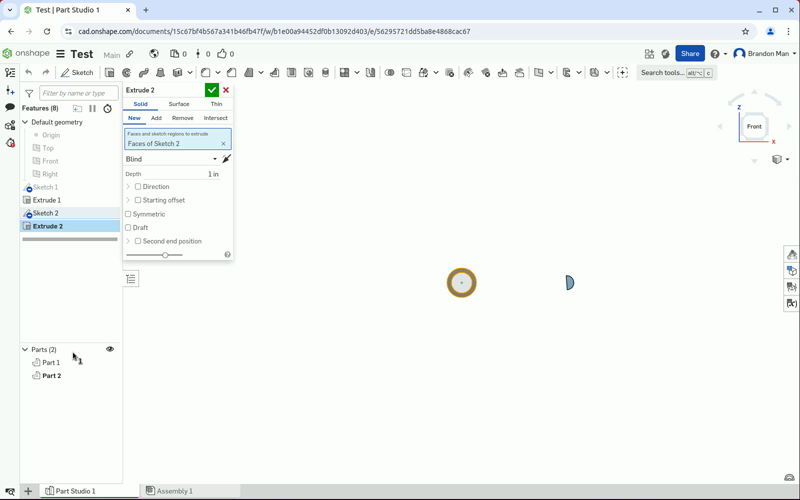
mouse_move(143, 106)
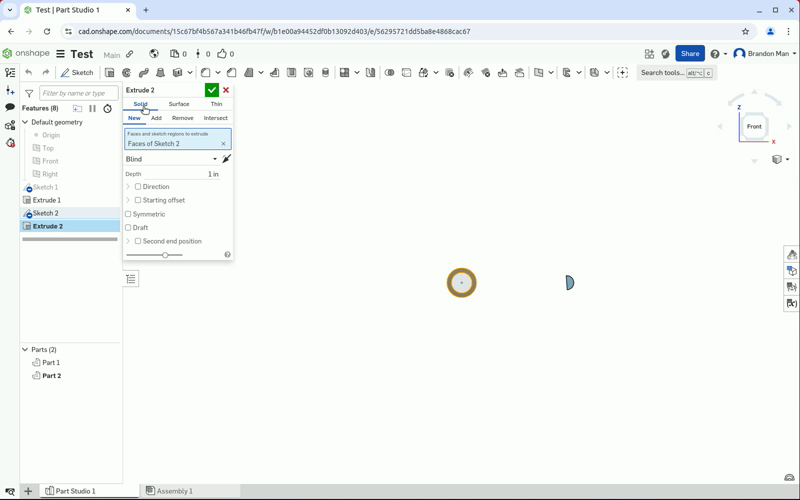
click(143, 106)
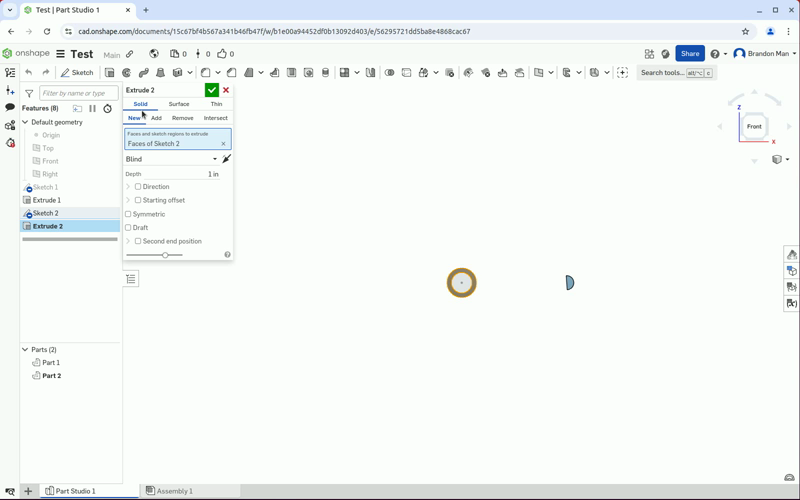
mouse_move(137, 120)
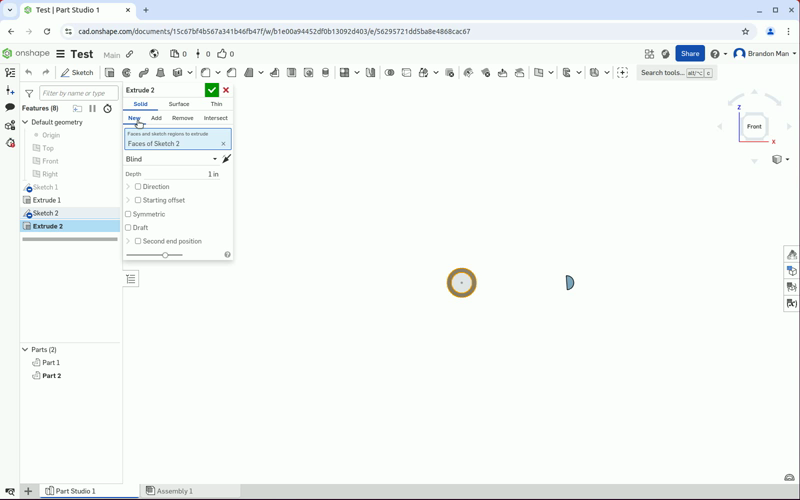
click(137, 120)
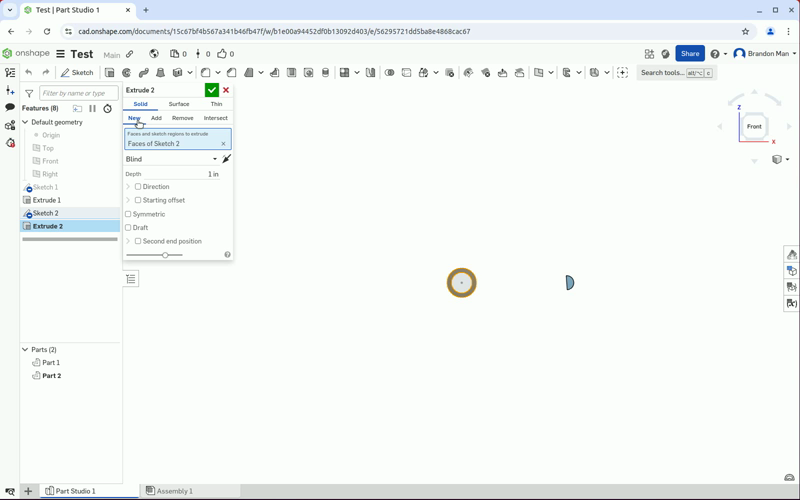
key(tab, 4)
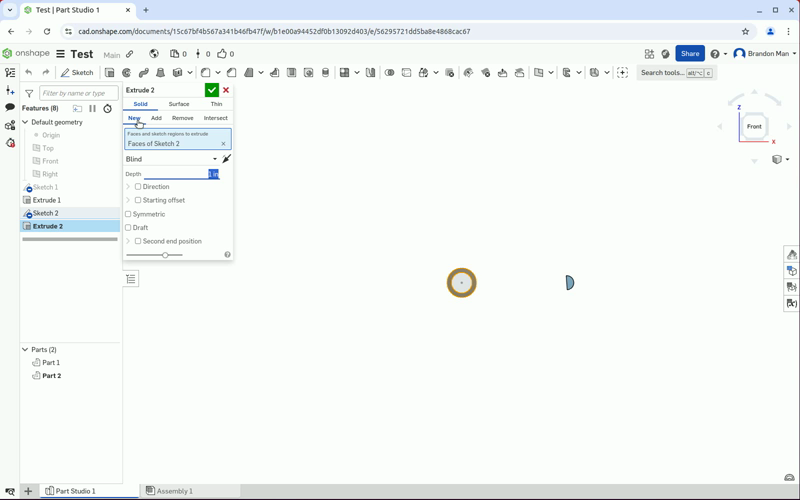
text(17.331)
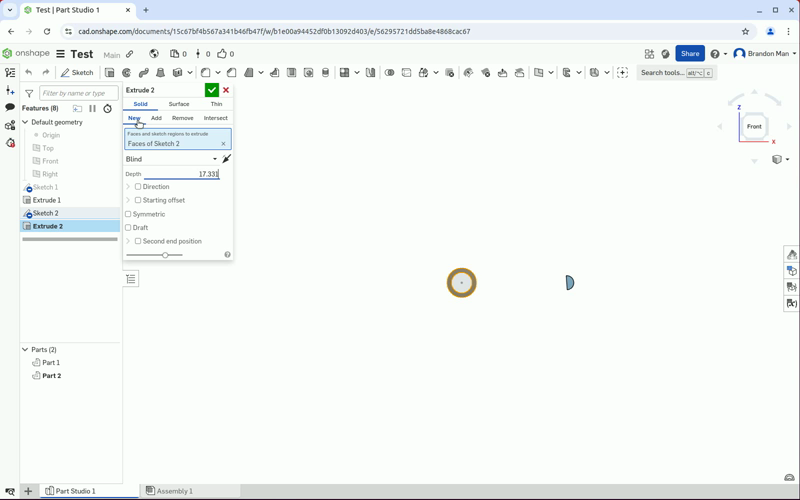
key(enter)
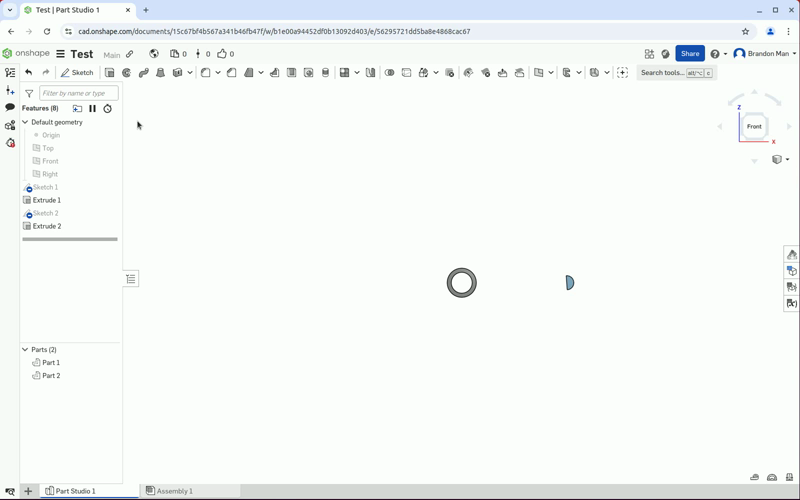
key(shift+h)
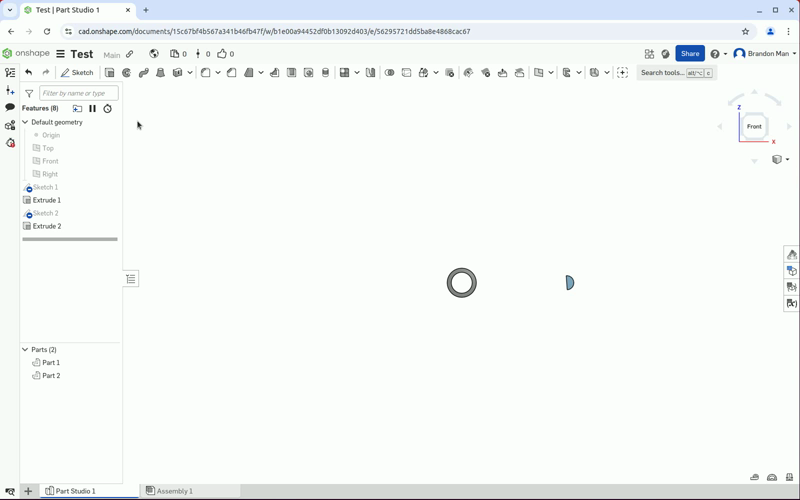
key(shift+h)
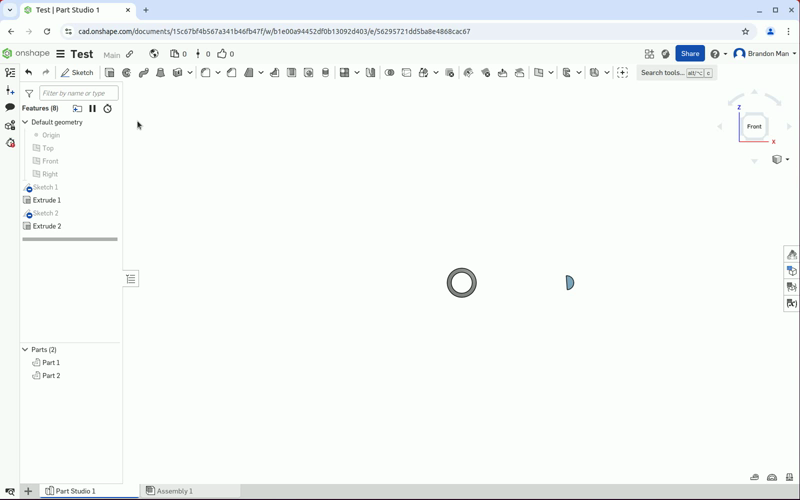
mouse_move(73, 189)
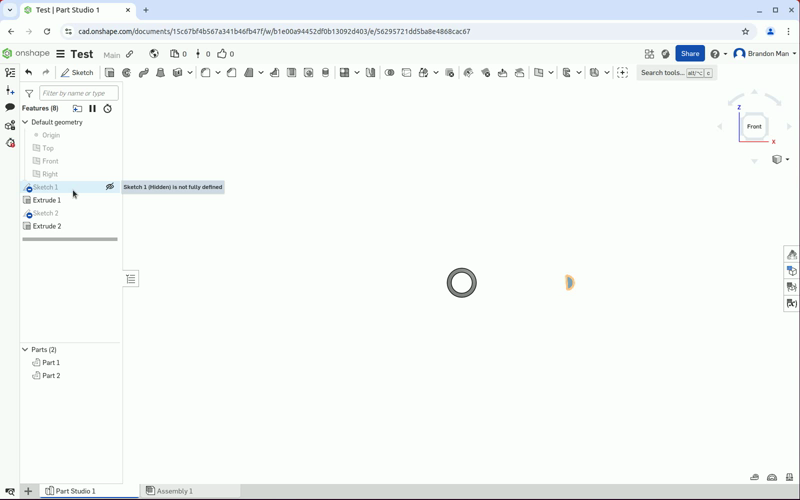
click(73, 189)
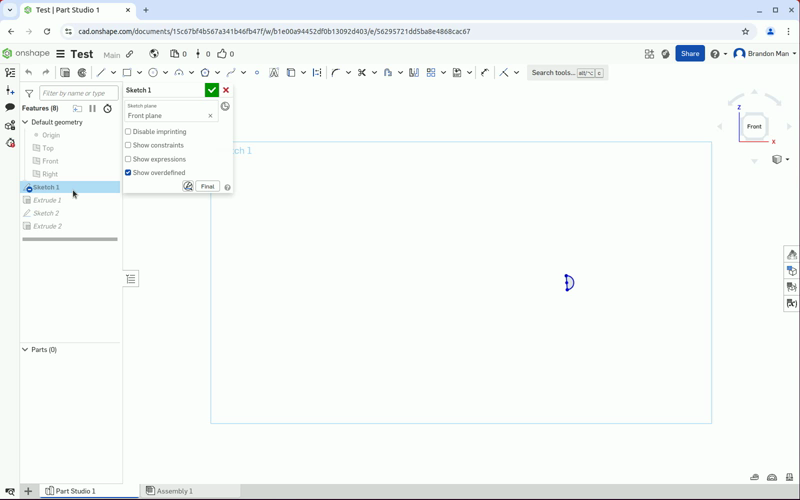
mouse_move(229, 92)
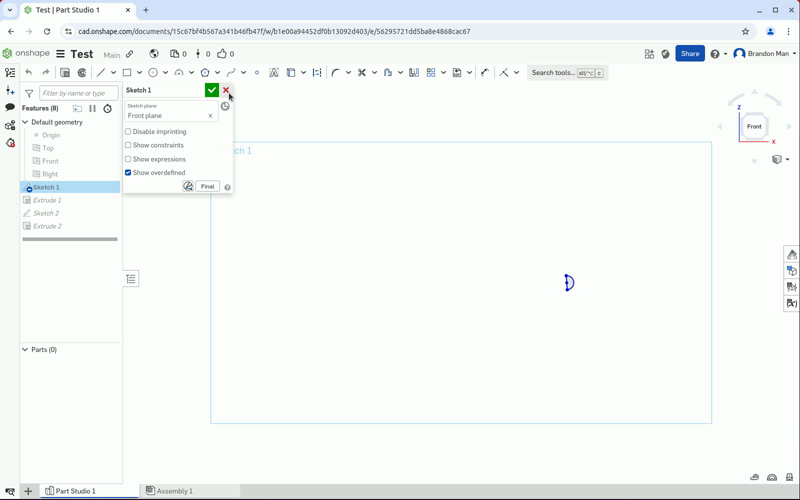
click(229, 92)
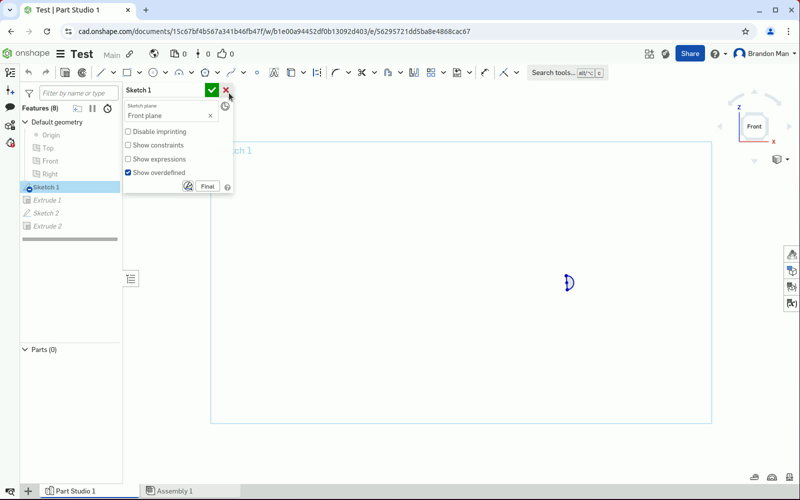
key(shift+s)
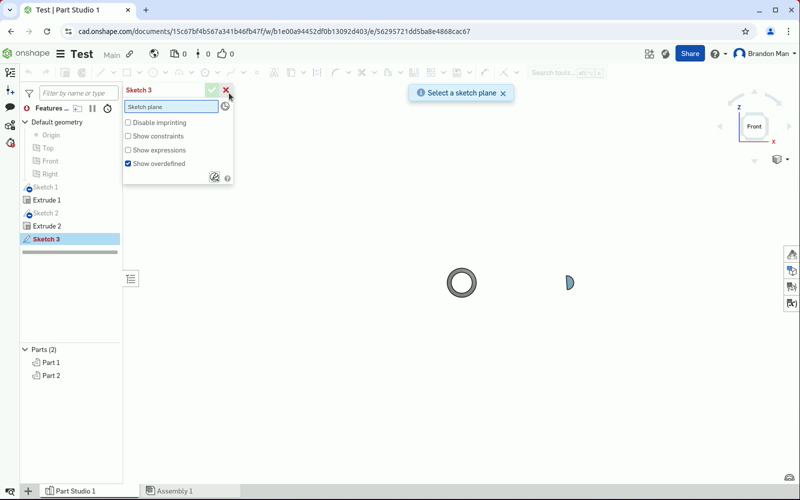
mouse_move(73, 163)
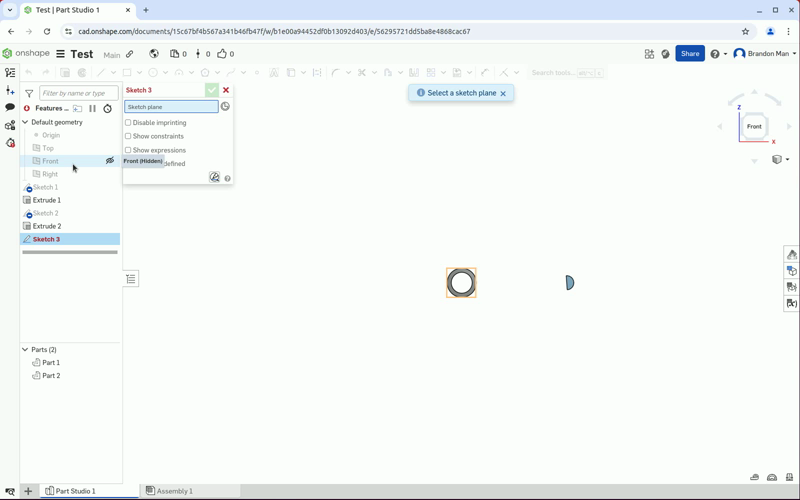
click(73, 163)
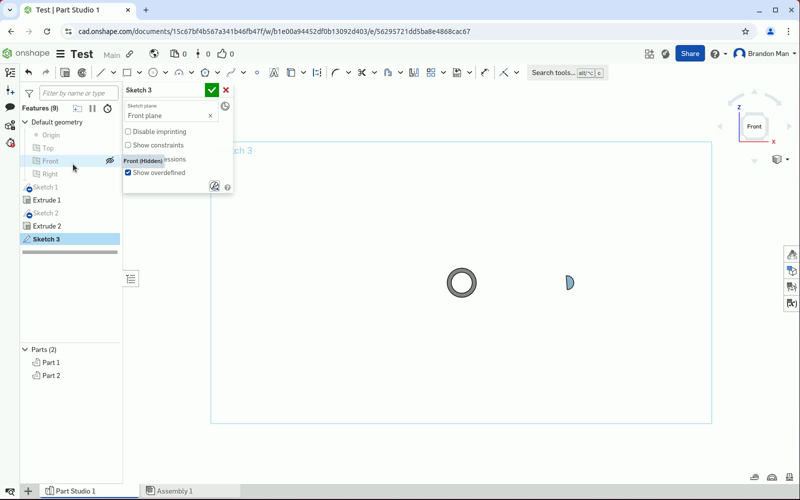
mouse_move(73, 352)
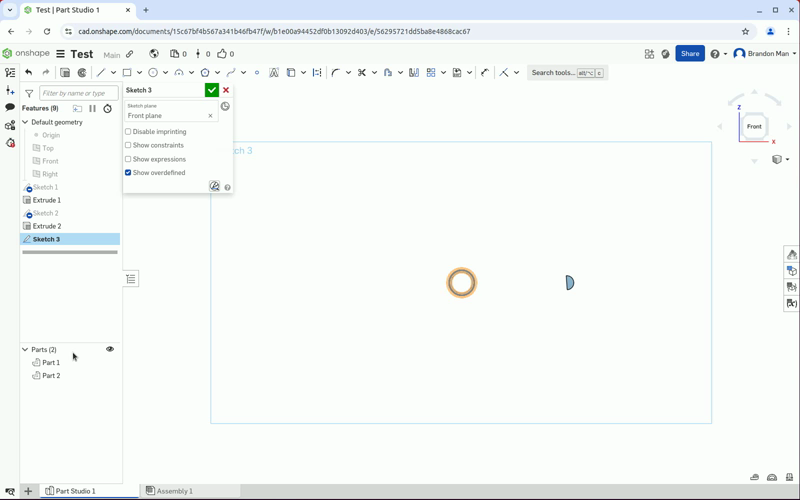
key(y)
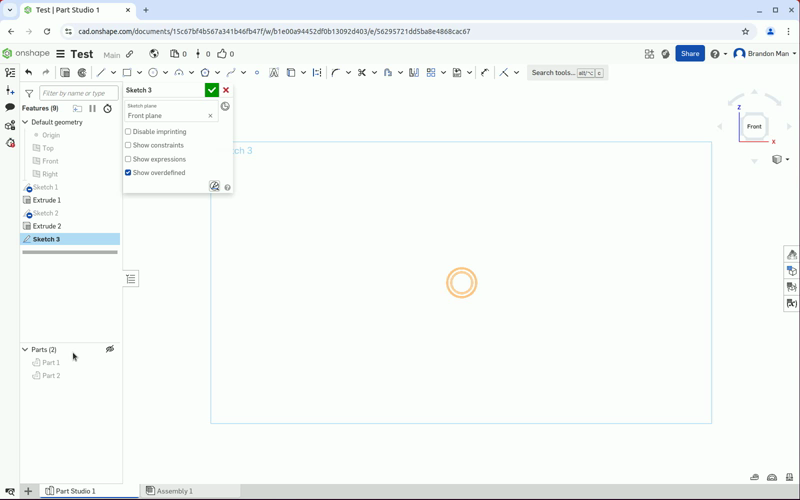
key(l)
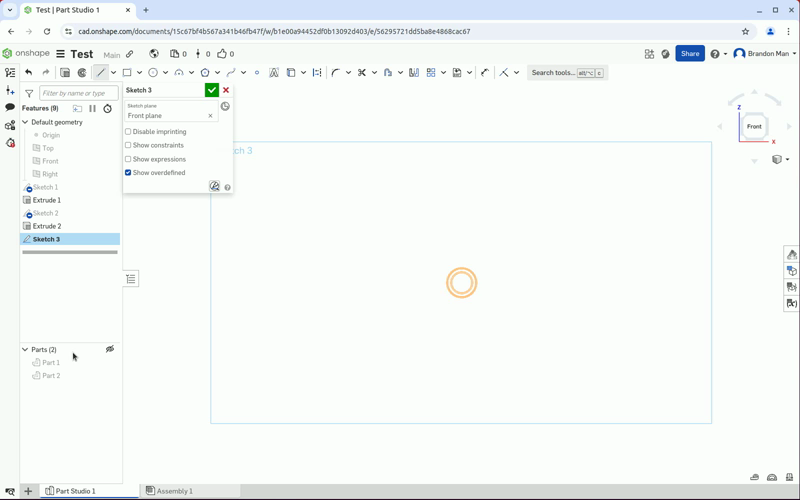
key_down(shift)
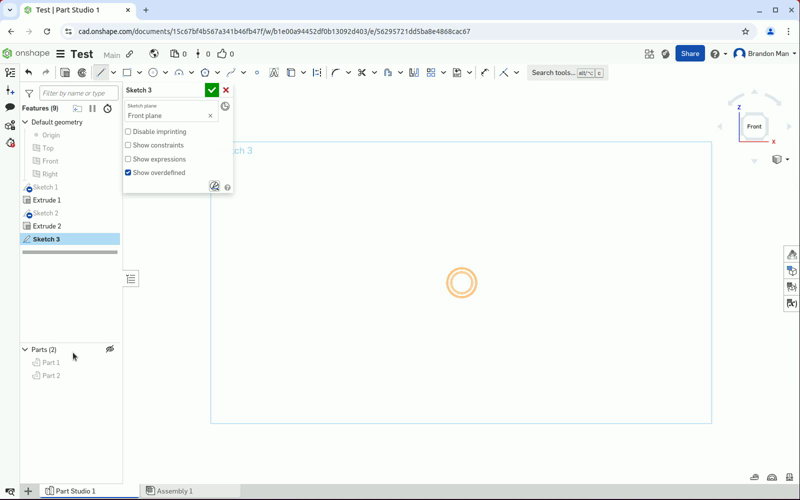
mouse_move(460, 295)
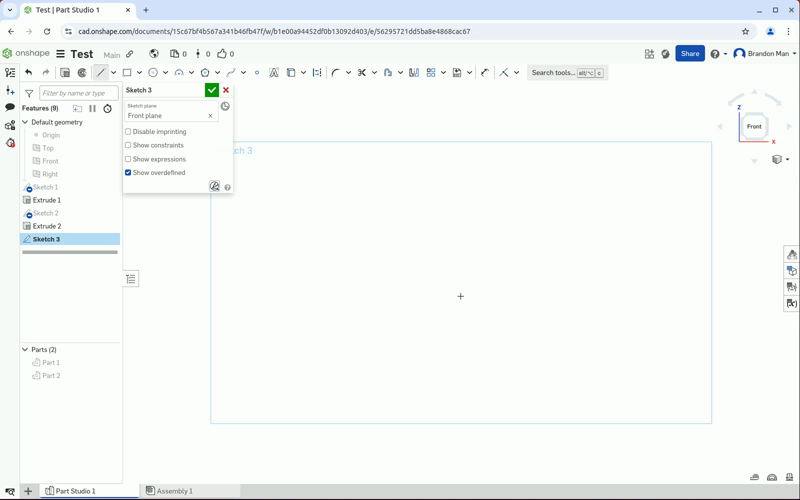
click(460, 295)
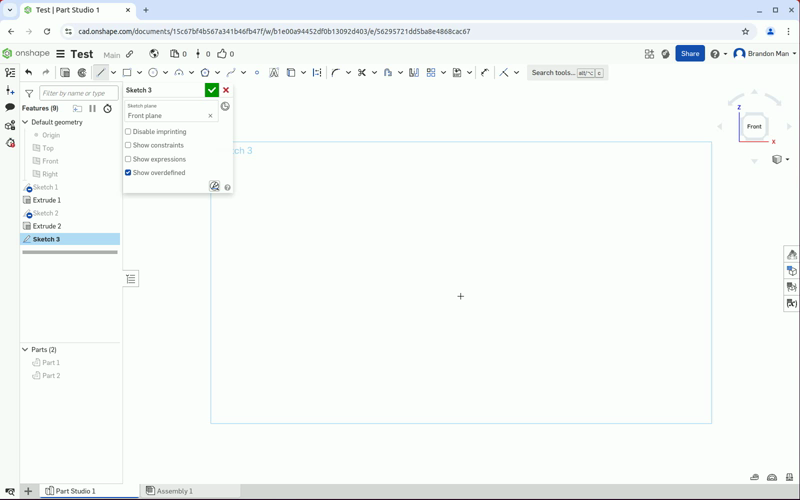
key_up(shift)
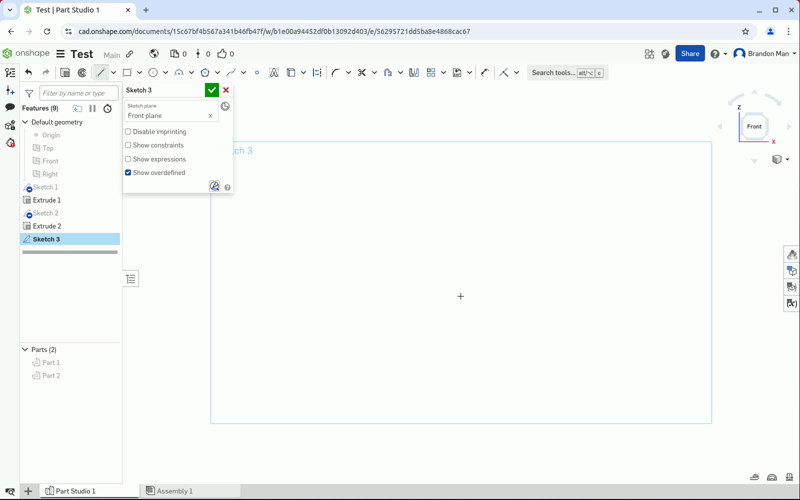
key_down(shift)
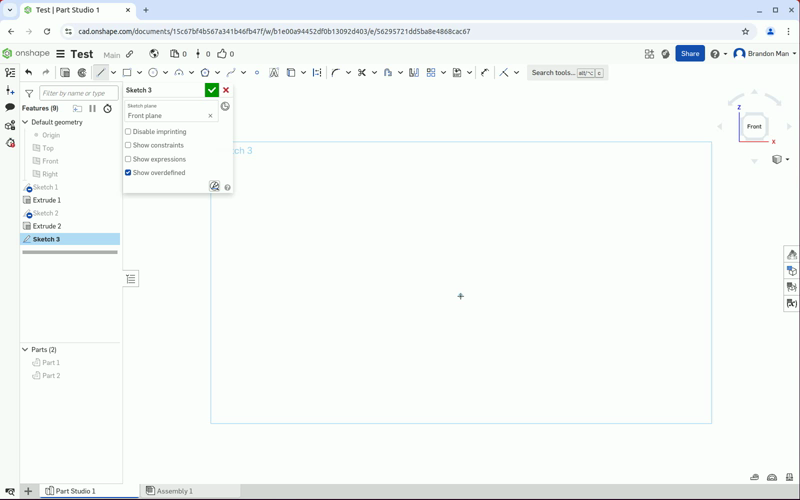
mouse_move(490, 295)
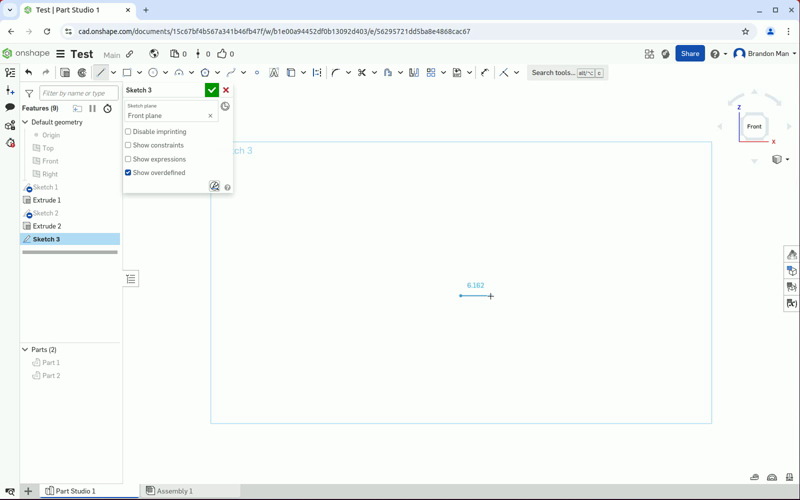
mouse_move(482, 295)
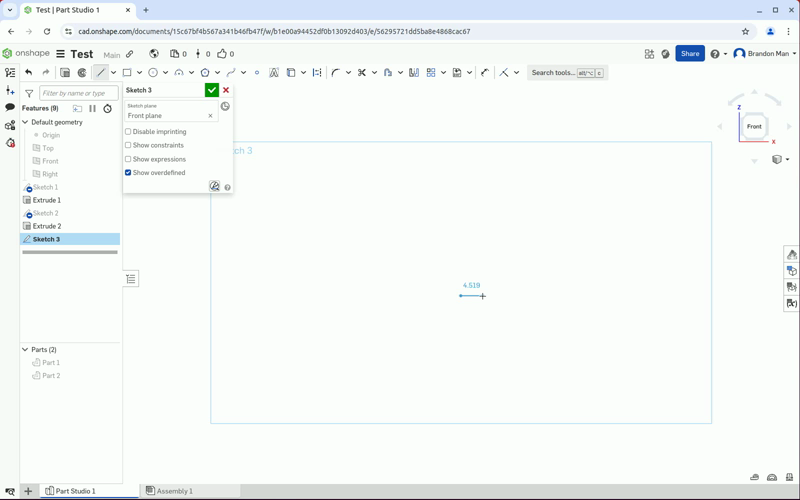
click(482, 295)
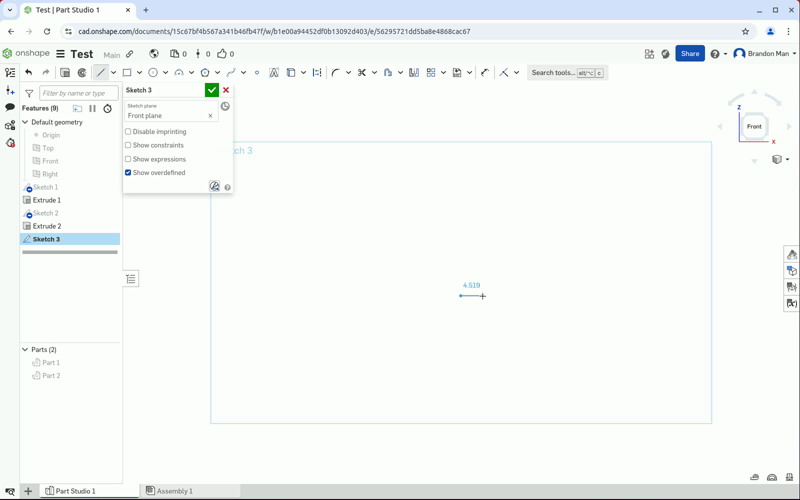
key_up(shift)
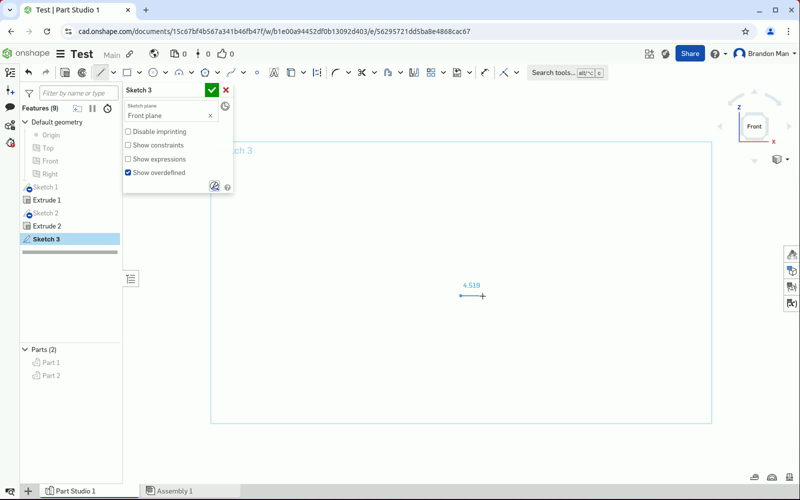
key(esc)
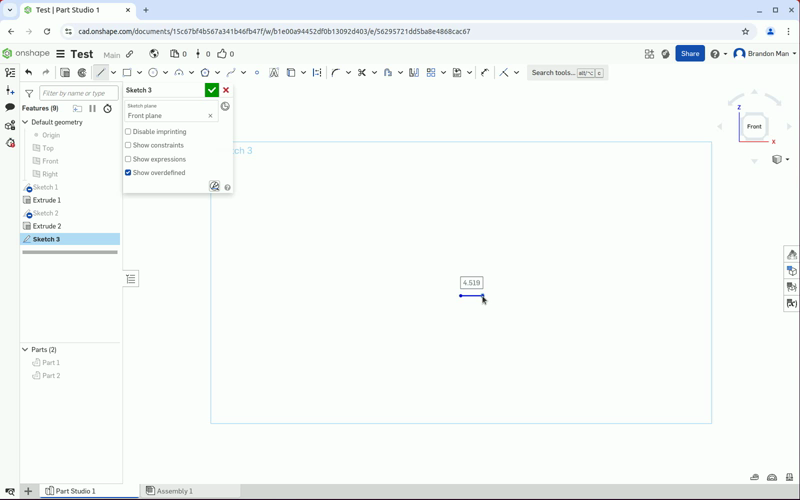
key(a)
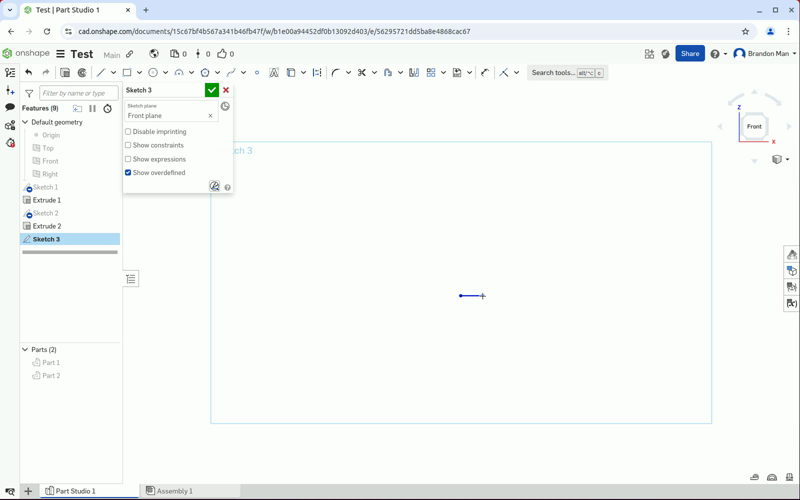
mouse_move(482, 295)
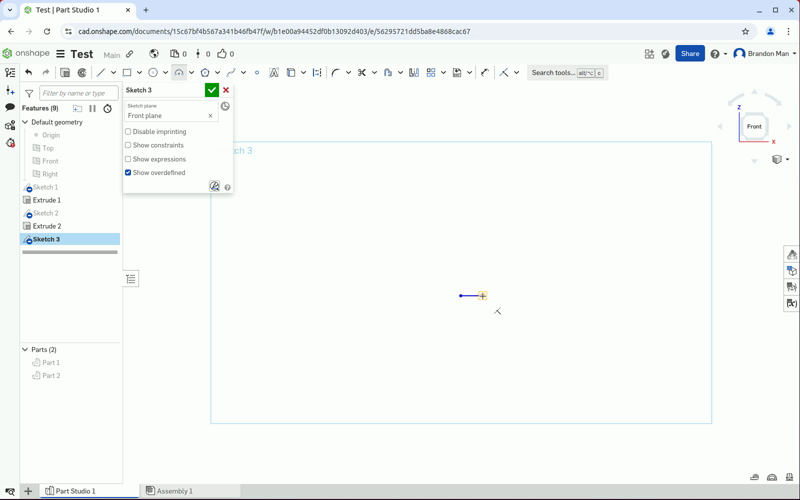
click(482, 295)
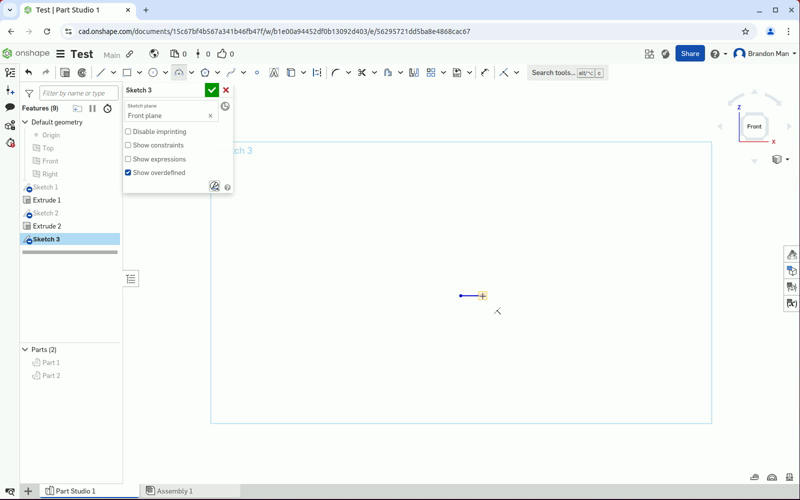
key_down(shift)
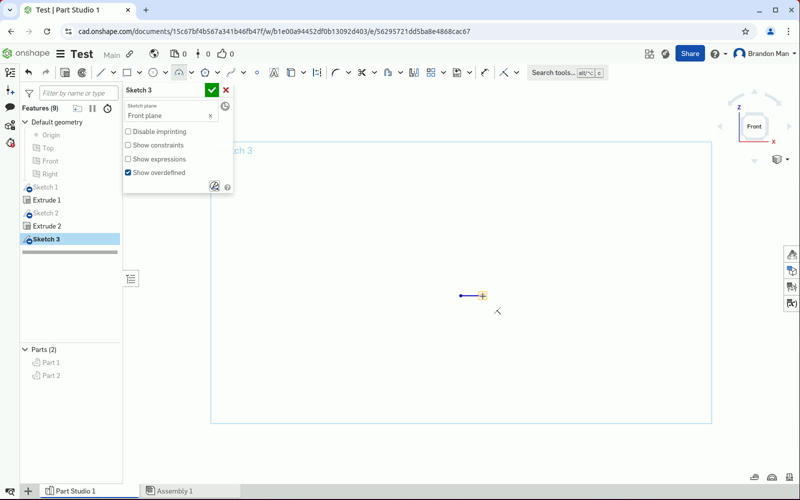
mouse_move(482, 268)
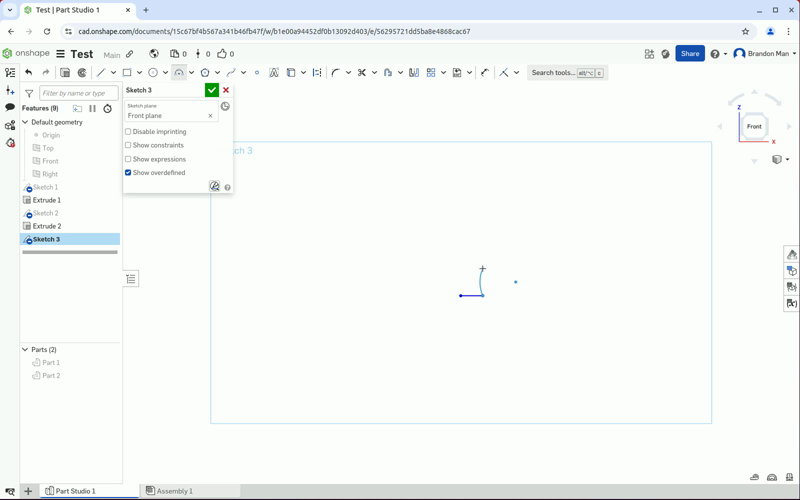
click(482, 268)
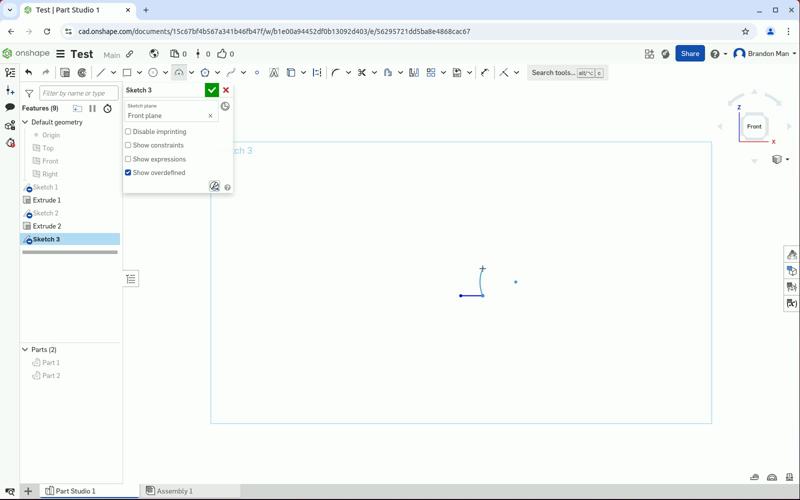
mouse_move(489, 282)
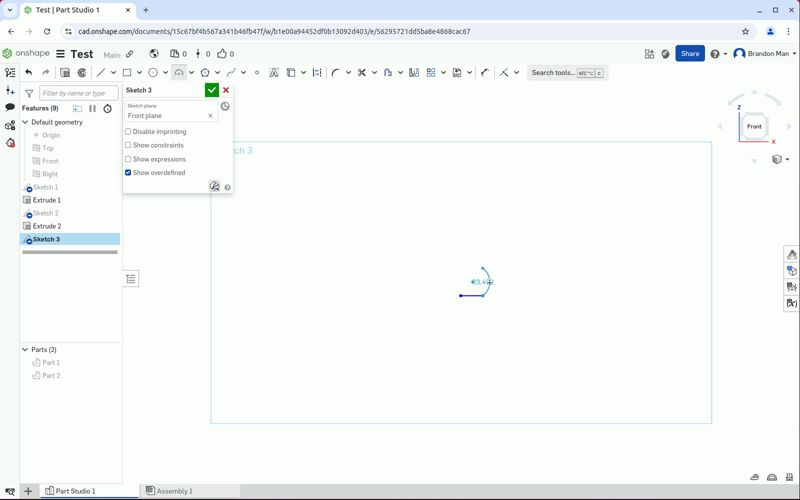
click(489, 282)
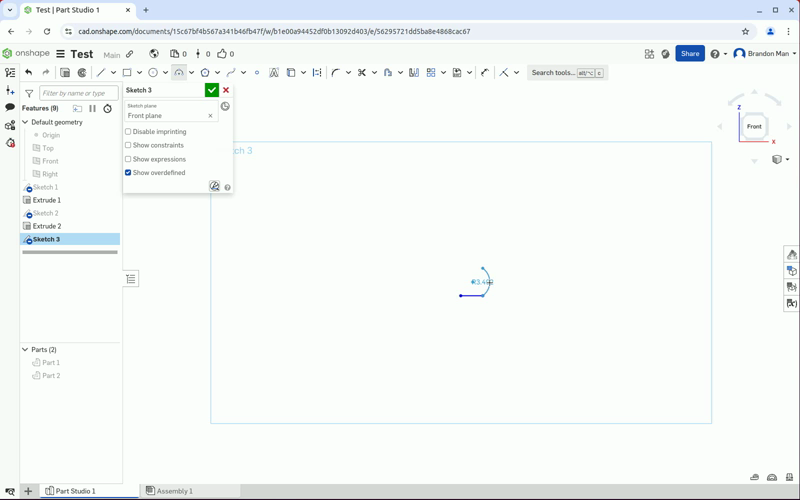
key_up(shift)
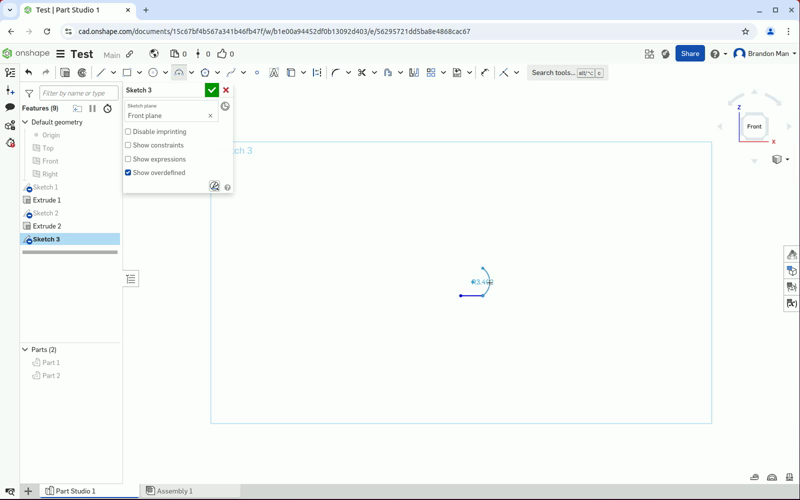
key(esc)
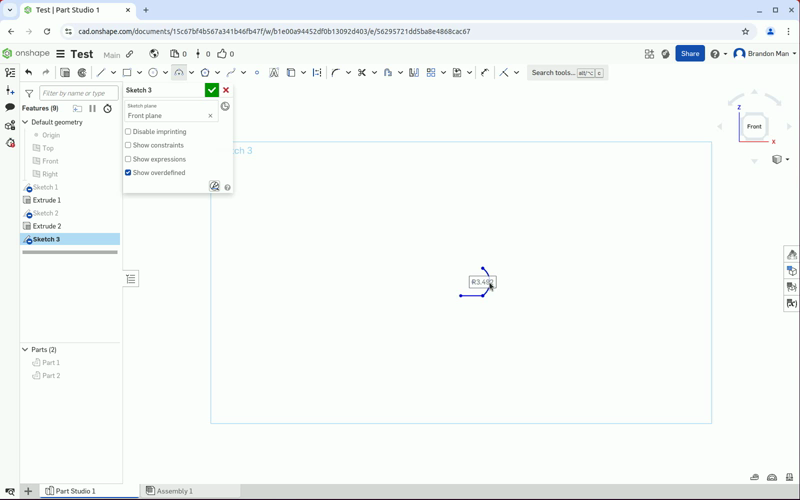
key(l)
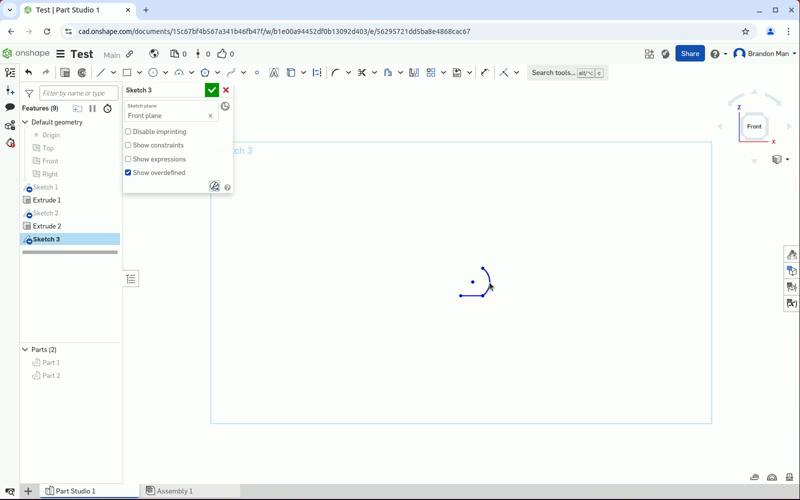
mouse_move(482, 268)
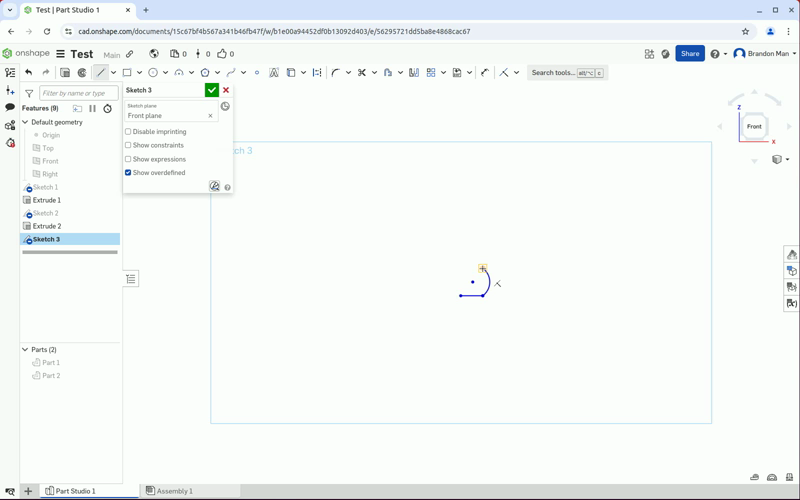
click(482, 268)
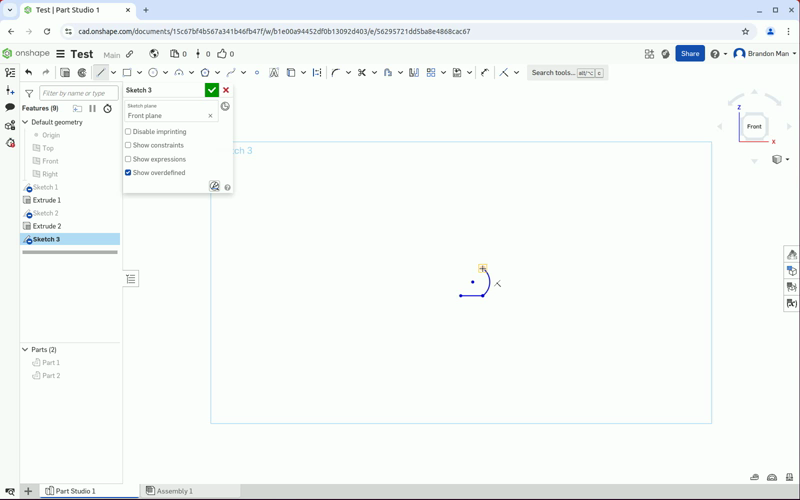
key_down(shift)
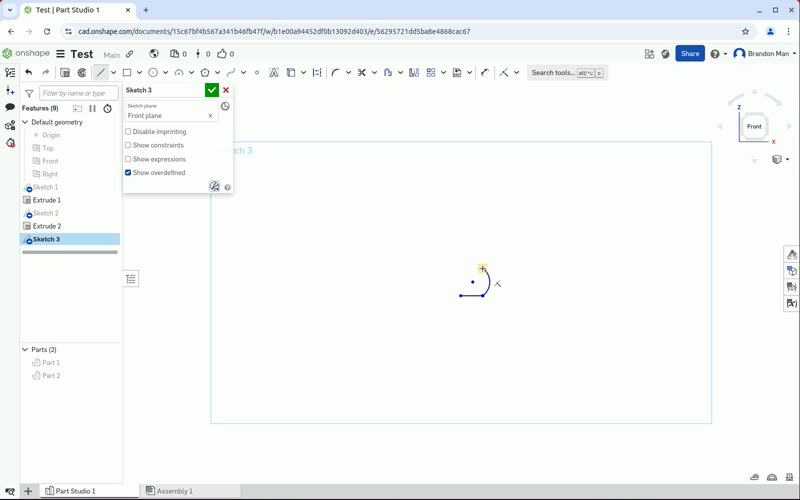
mouse_move(512, 268)
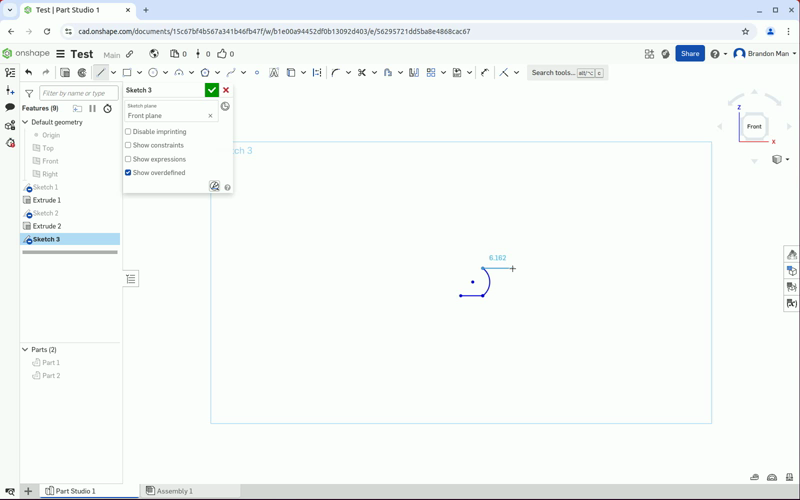
mouse_move(460, 268)
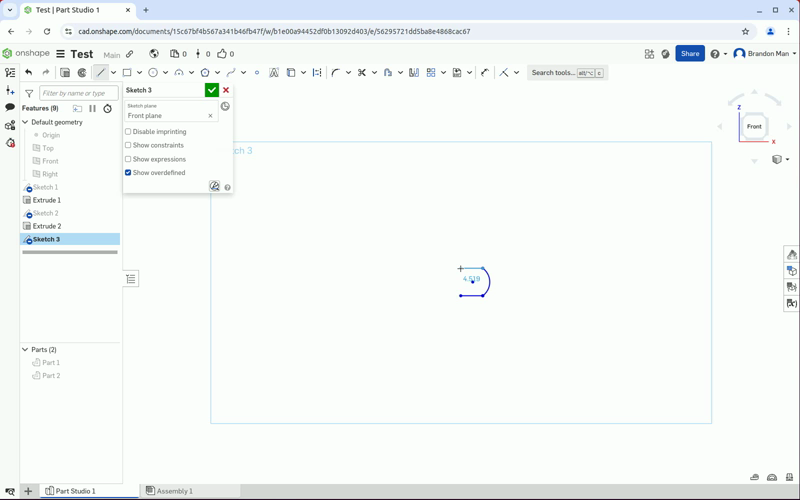
click(460, 268)
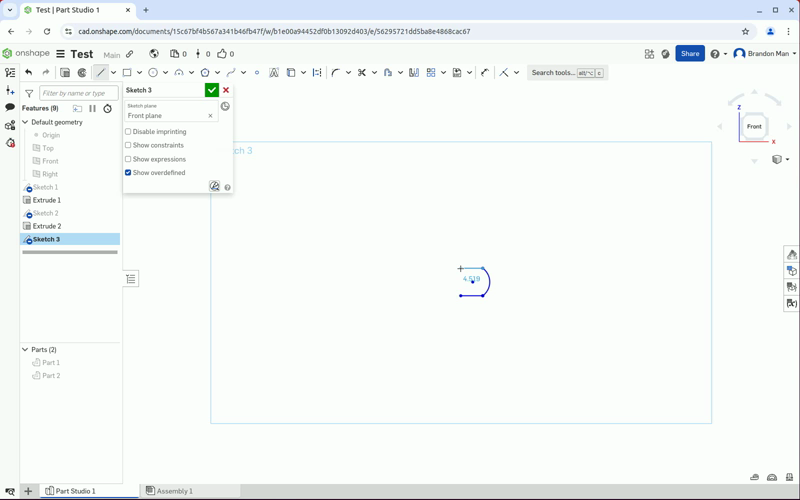
key_up(shift)
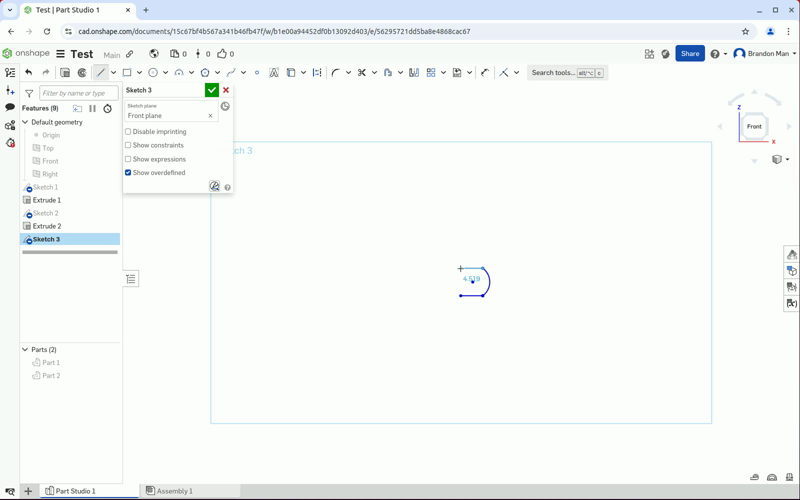
key(esc)
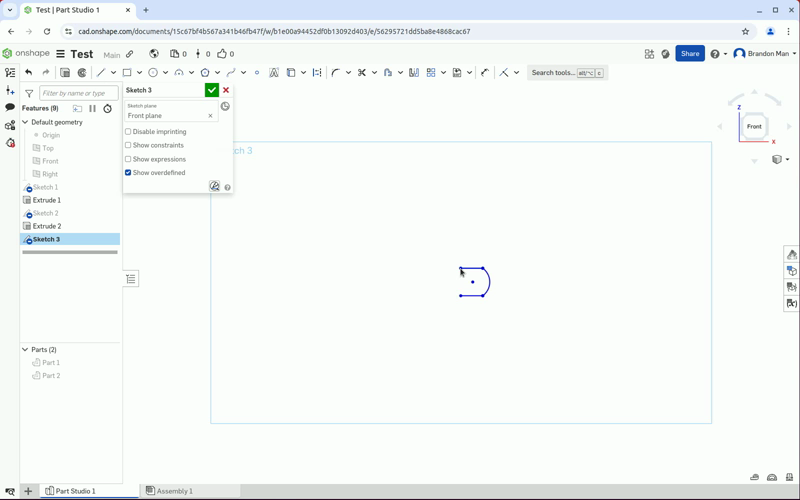
key(a)
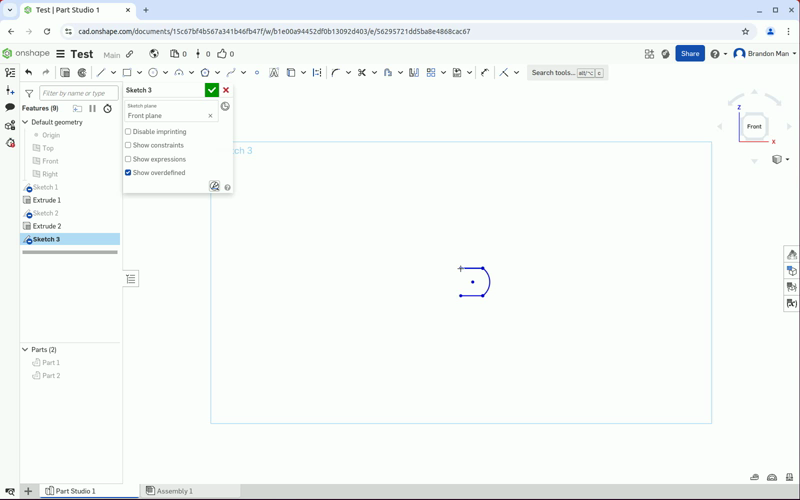
mouse_move(460, 268)
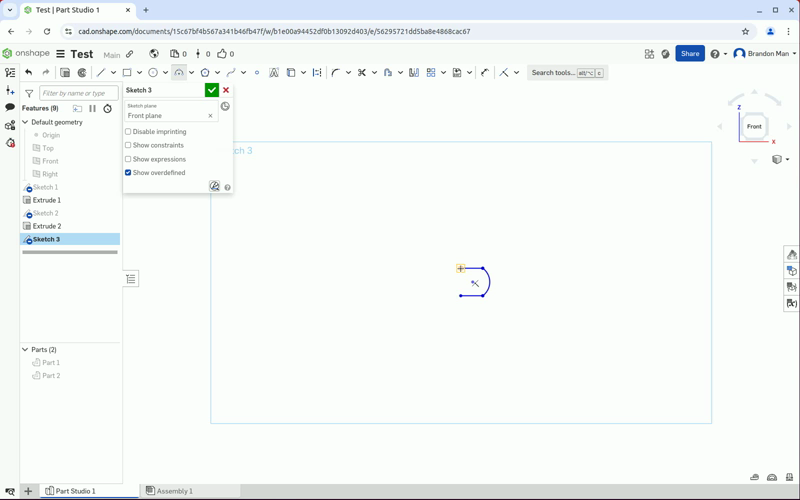
click(460, 268)
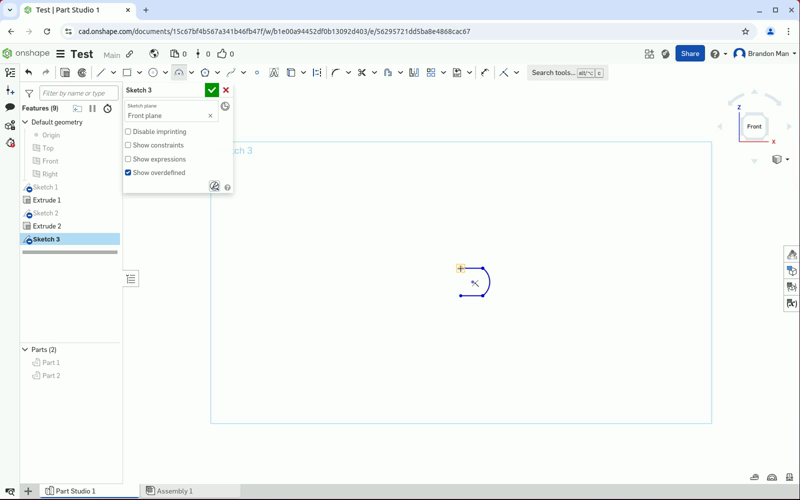
mouse_move(460, 295)
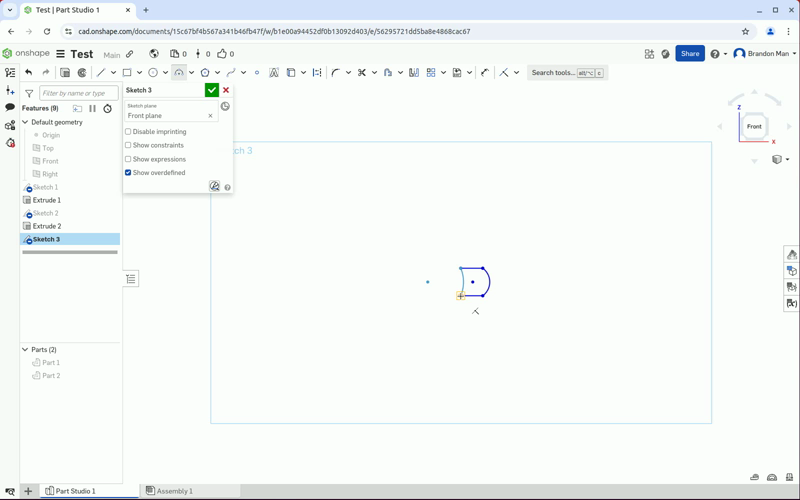
click(460, 295)
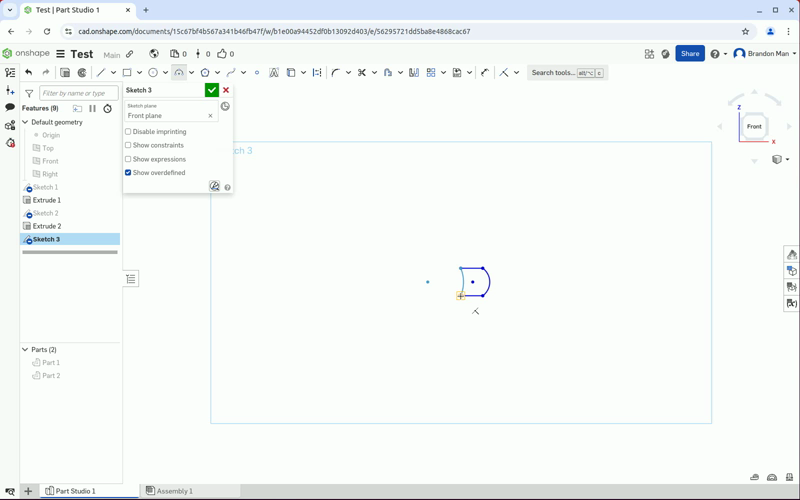
key_down(shift)
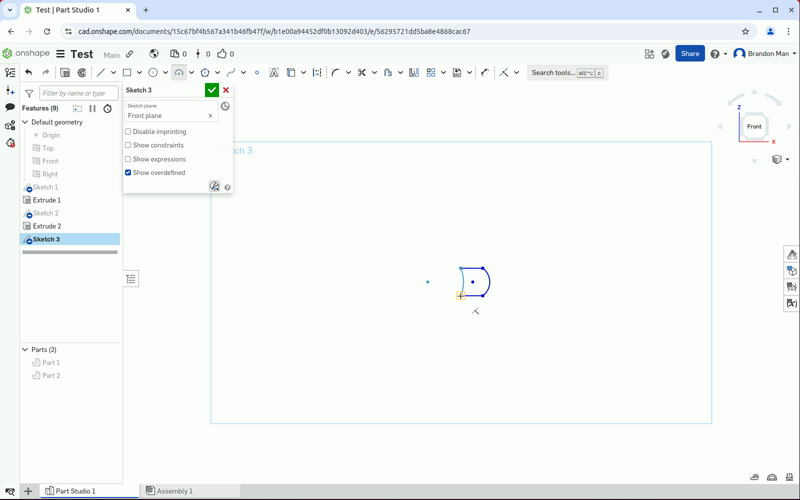
mouse_move(474, 282)
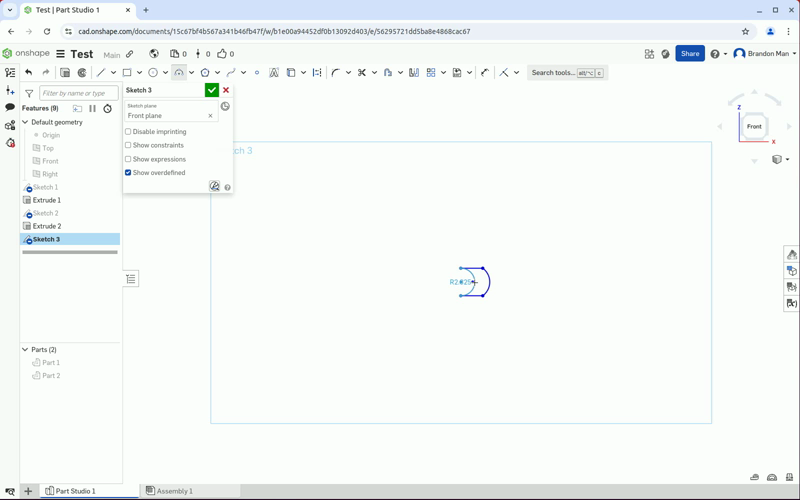
scroll(6)
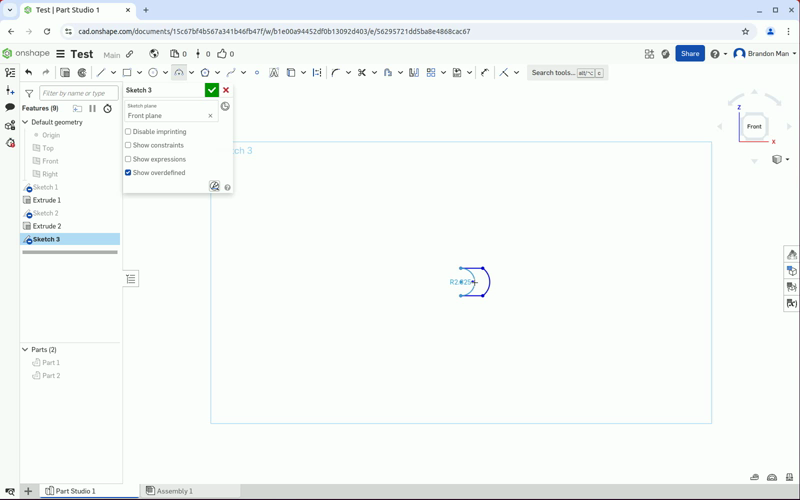
scroll(6)
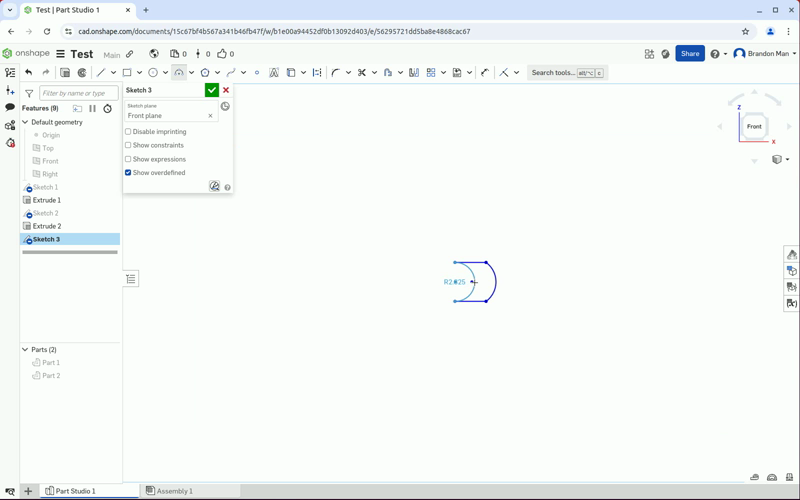
scroll(6)
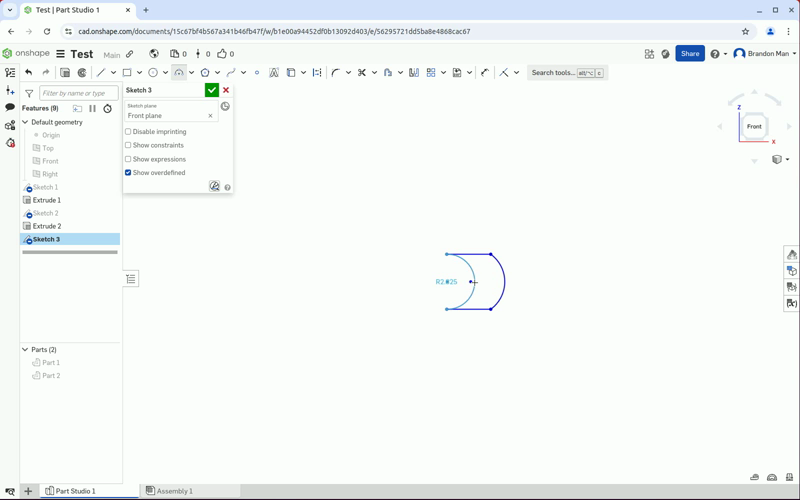
scroll(6)
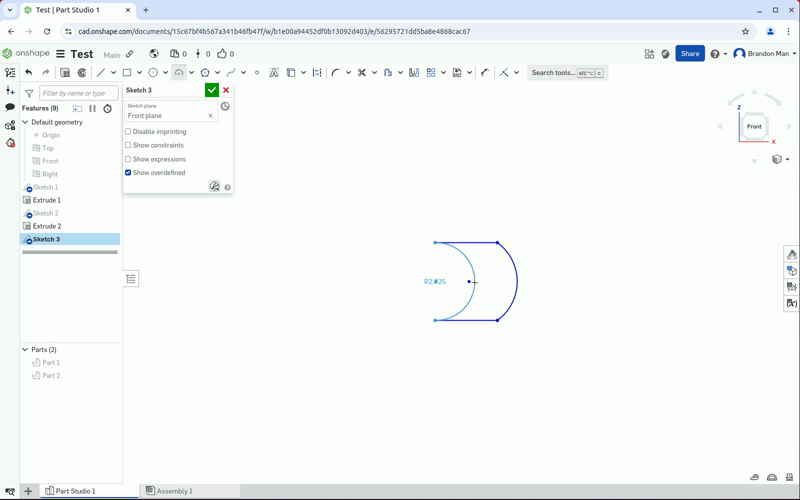
scroll(6)
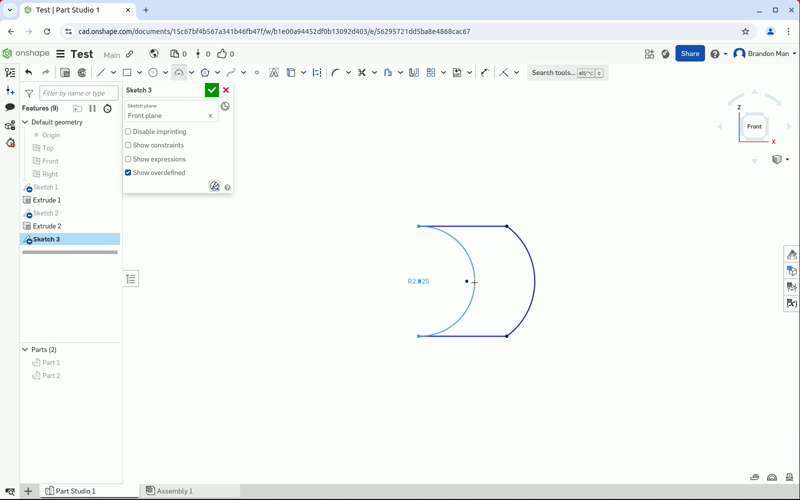
scroll(6)
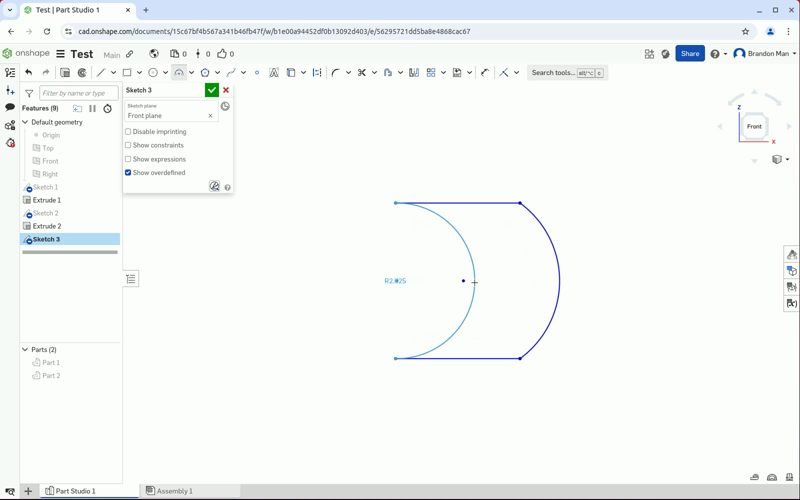
scroll(6)
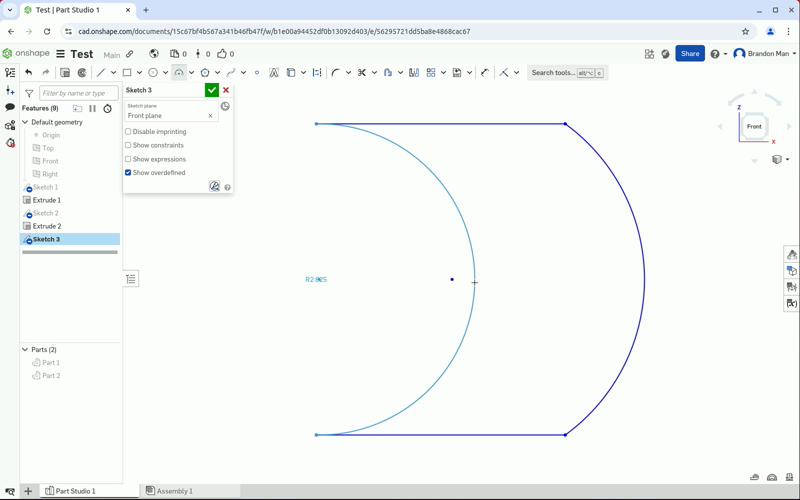
click(474, 282)
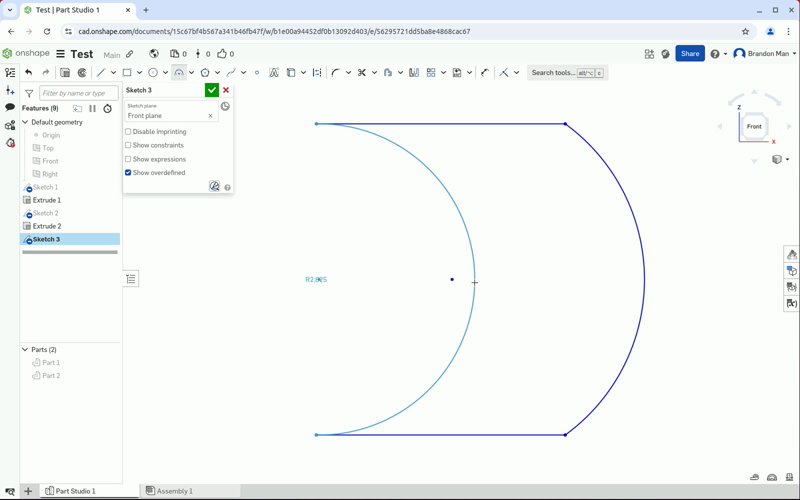
scroll(-6)
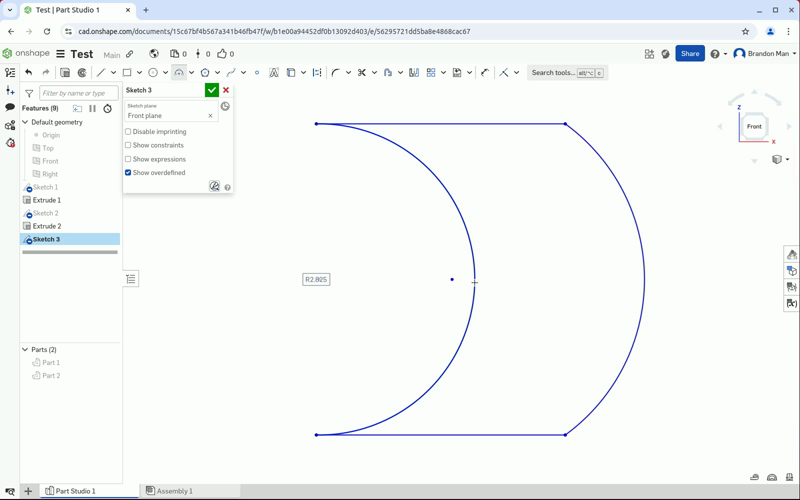
scroll(-6)
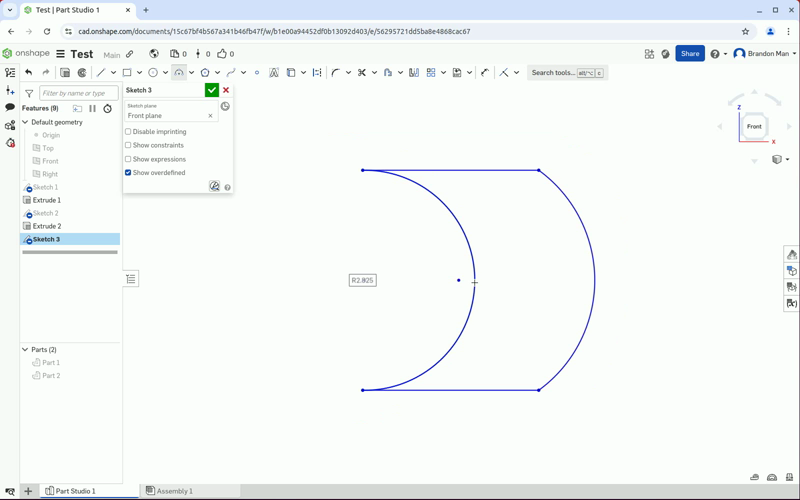
scroll(-6)
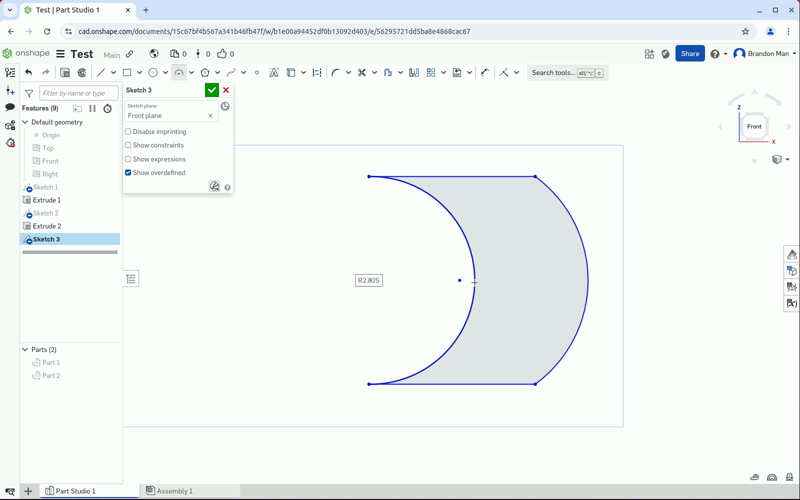
scroll(-6)
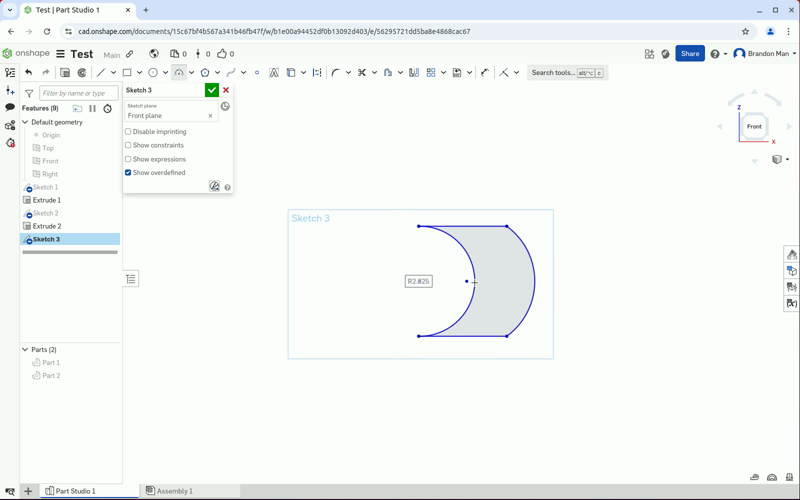
scroll(-6)
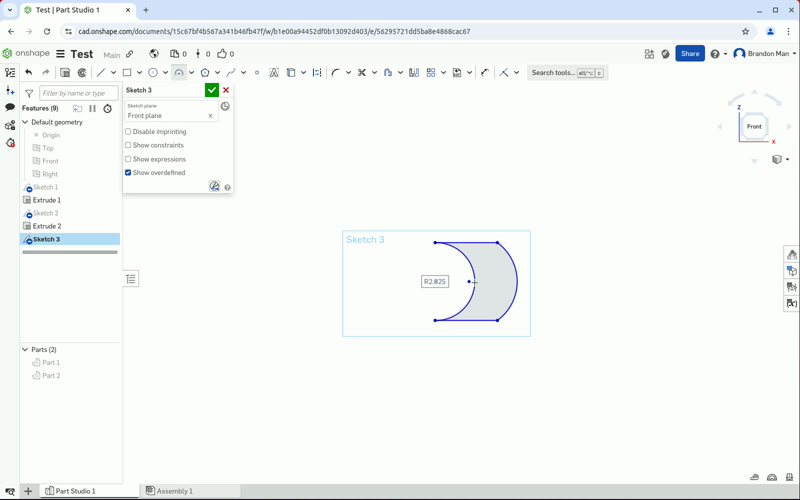
scroll(-6)
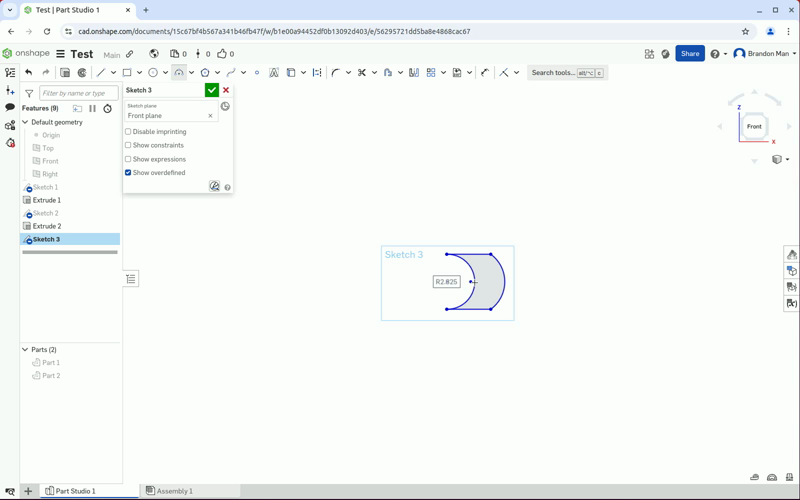
scroll(-6)
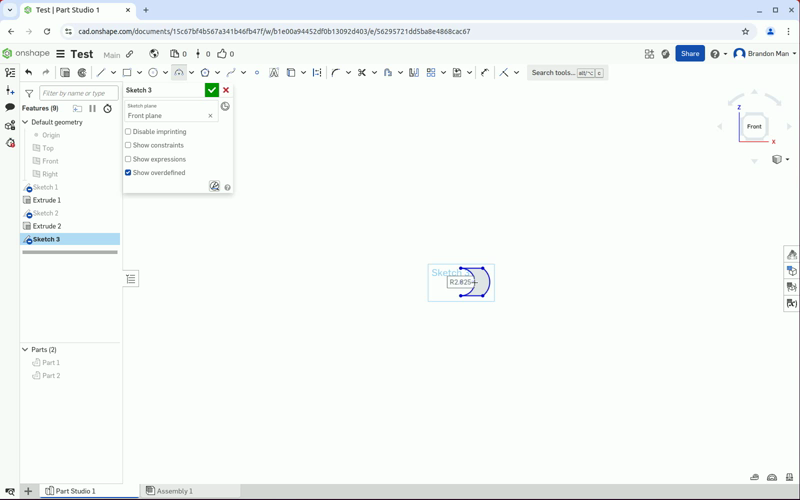
key_up(shift)
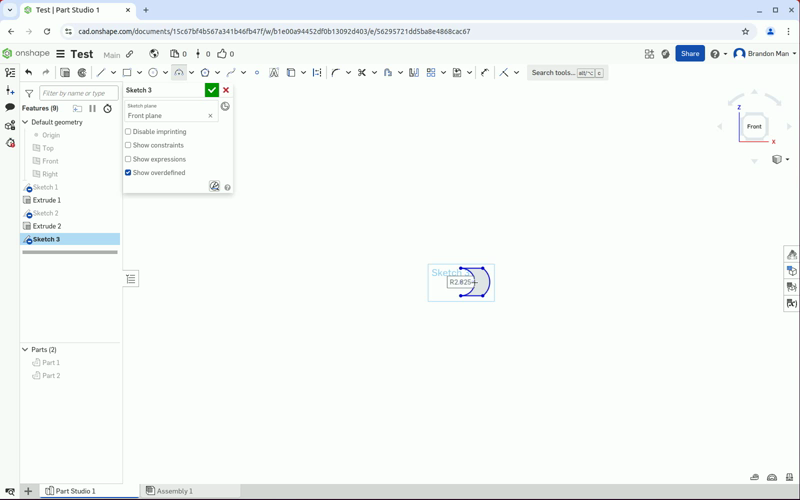
key(esc)
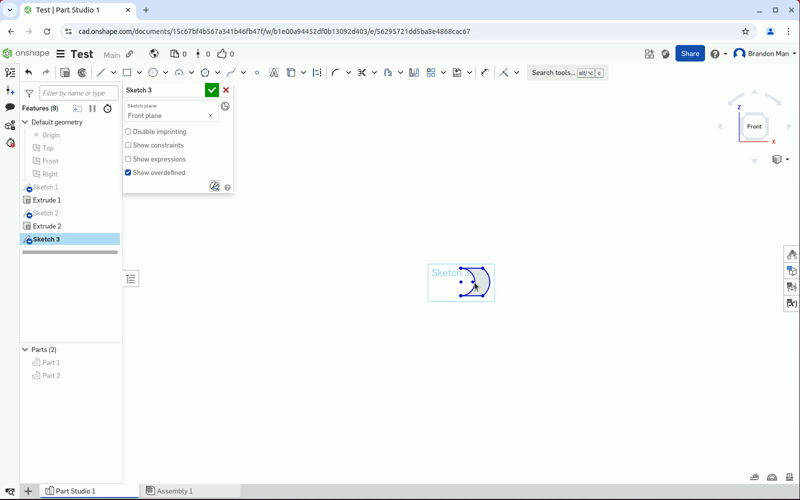
mouse_move(464, 288)
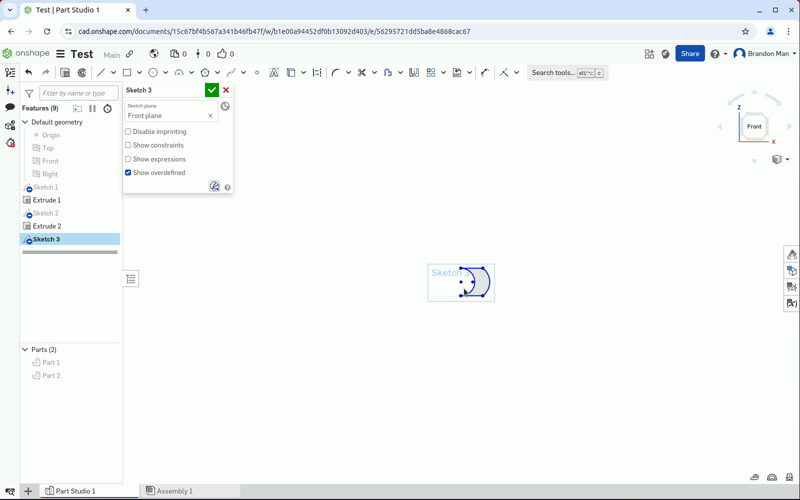
scroll(6)
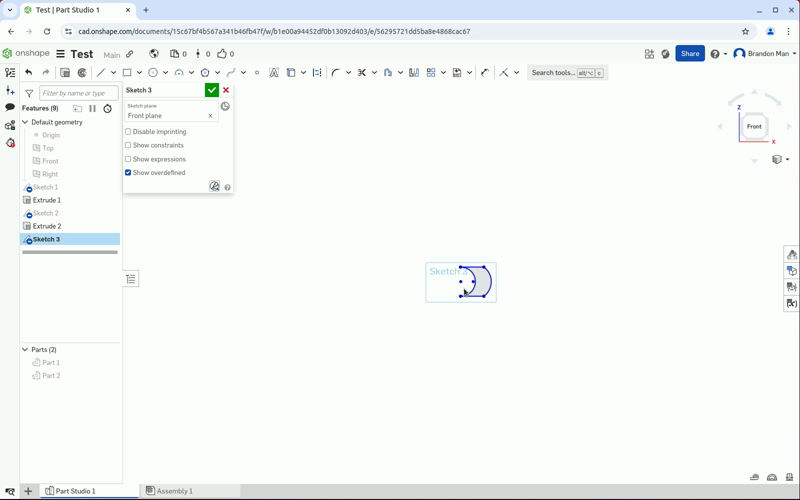
scroll(6)
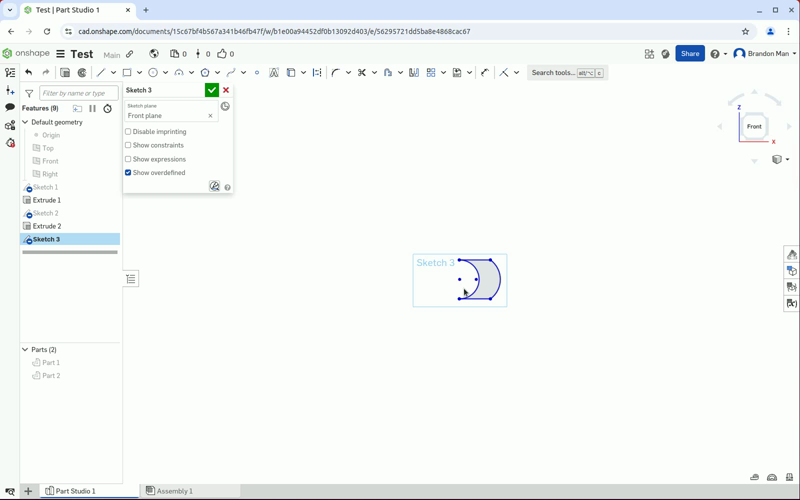
scroll(6)
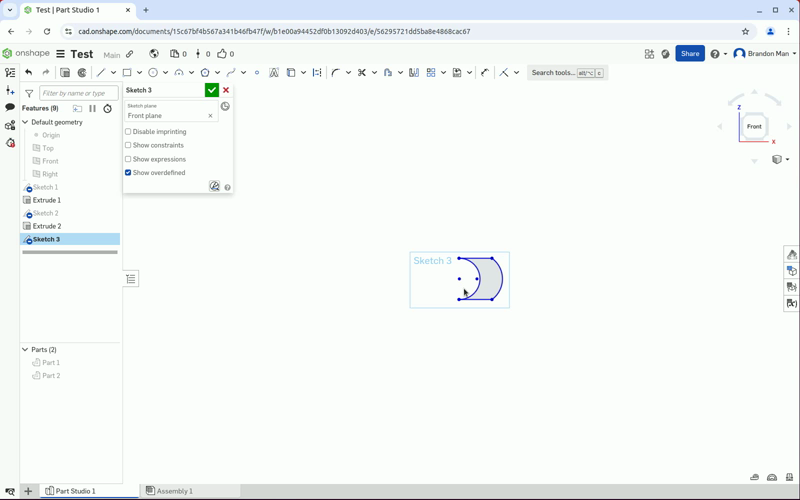
scroll(6)
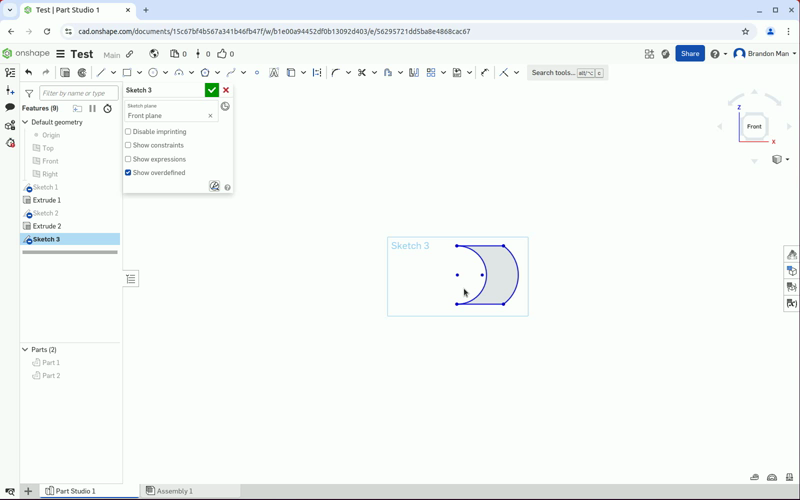
scroll(6)
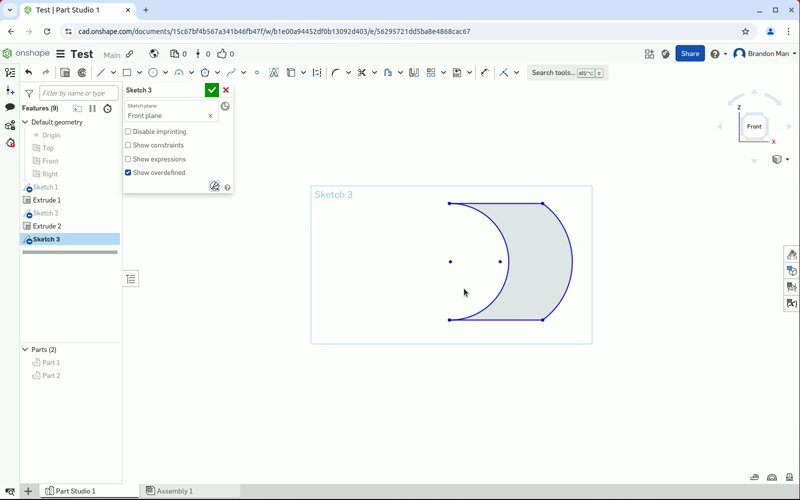
scroll(6)
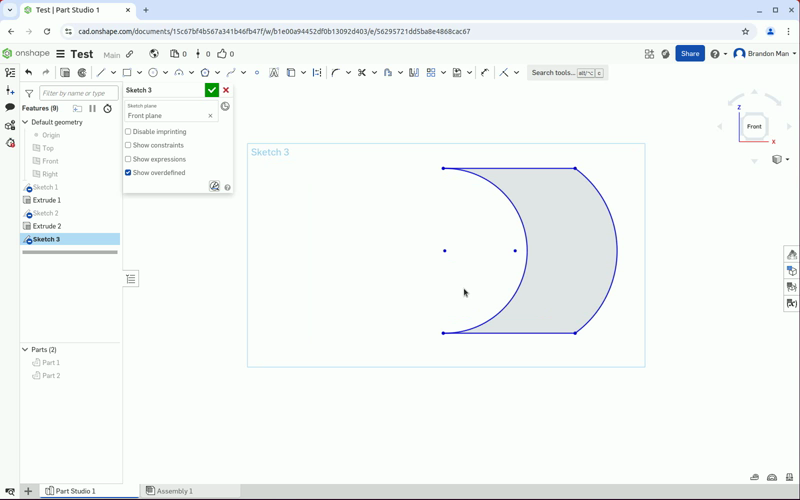
scroll(6)
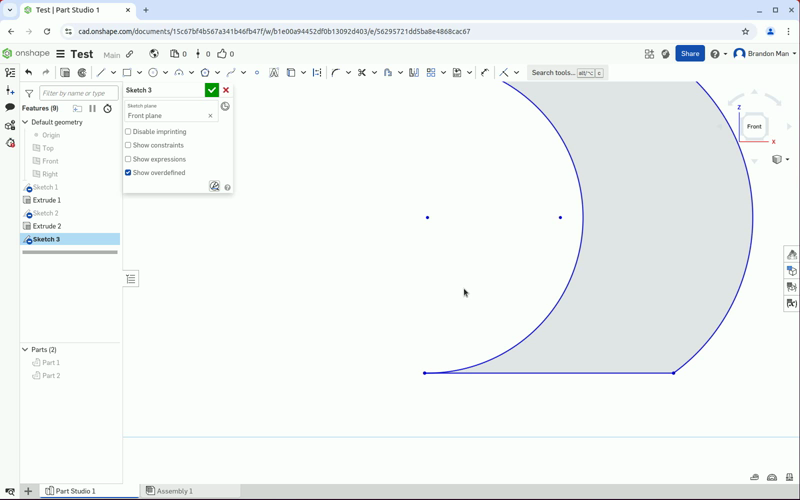
click(464, 288)
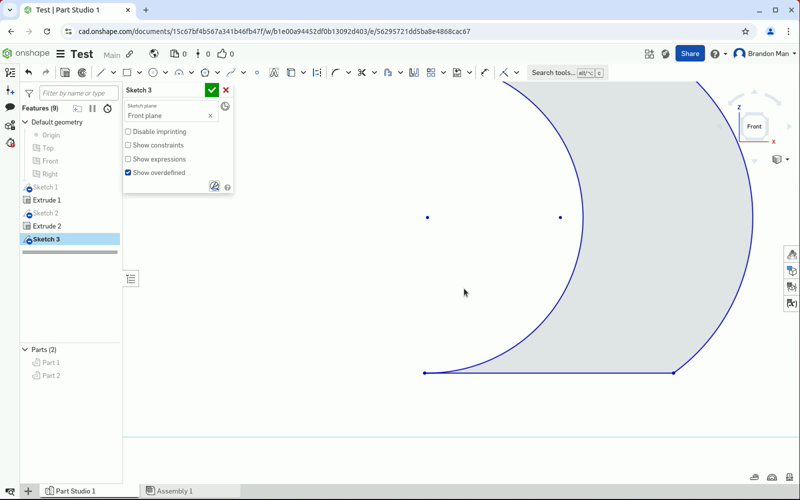
scroll(-6)
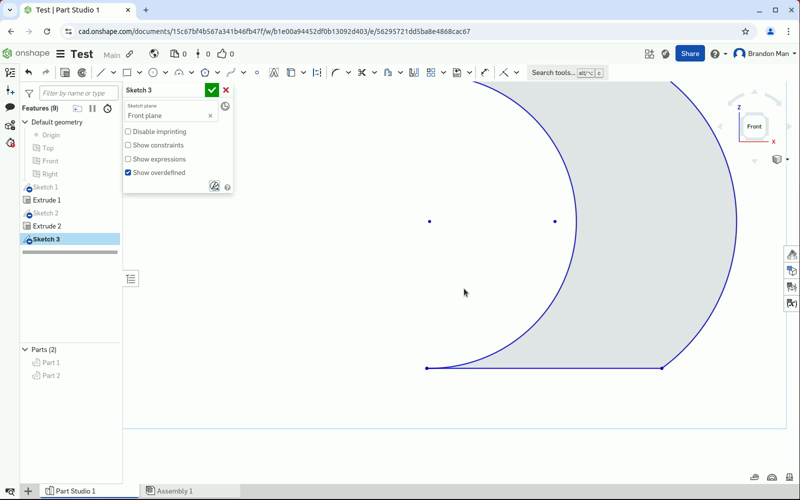
scroll(-6)
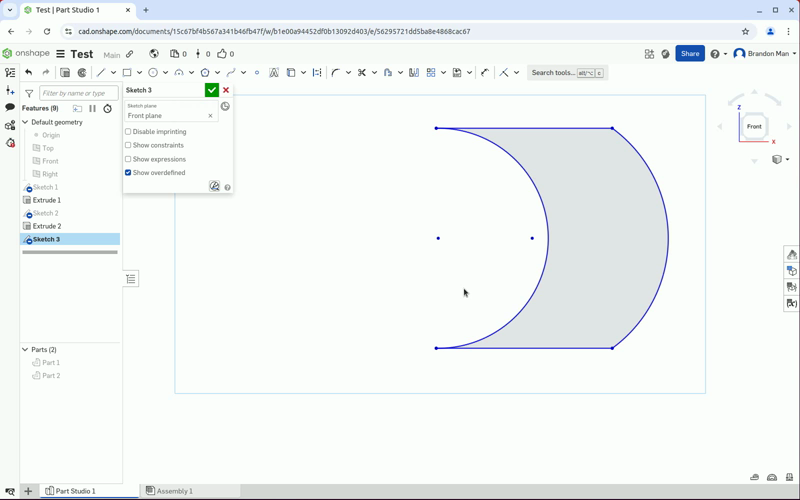
scroll(-6)
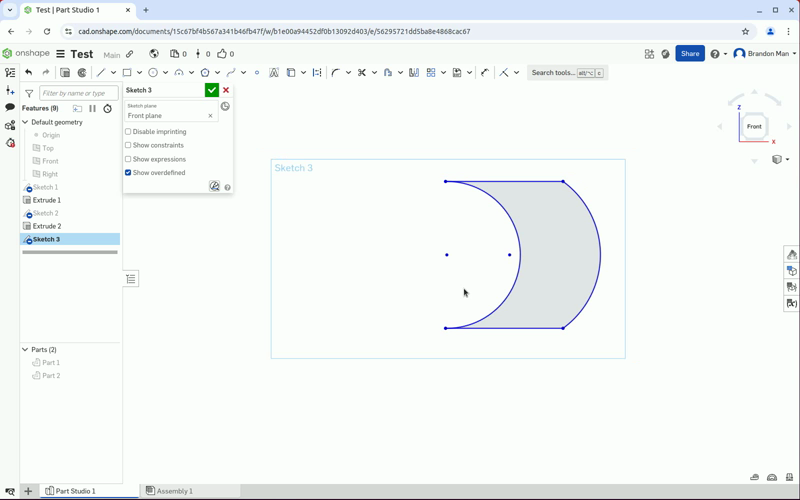
scroll(-6)
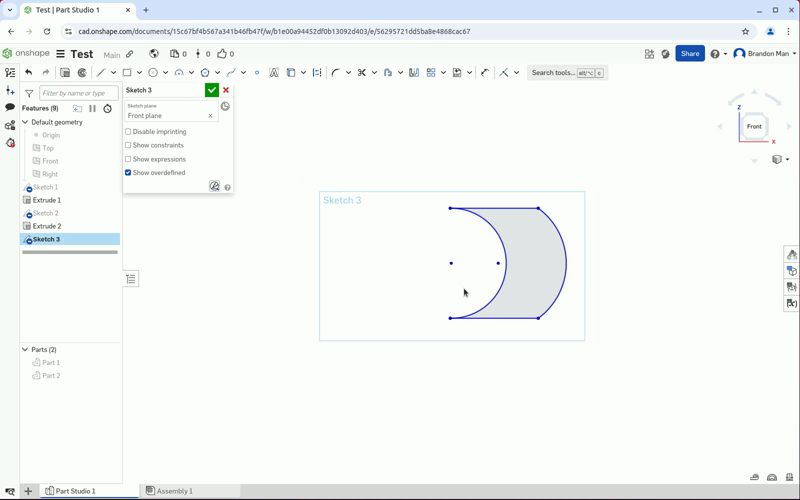
scroll(-6)
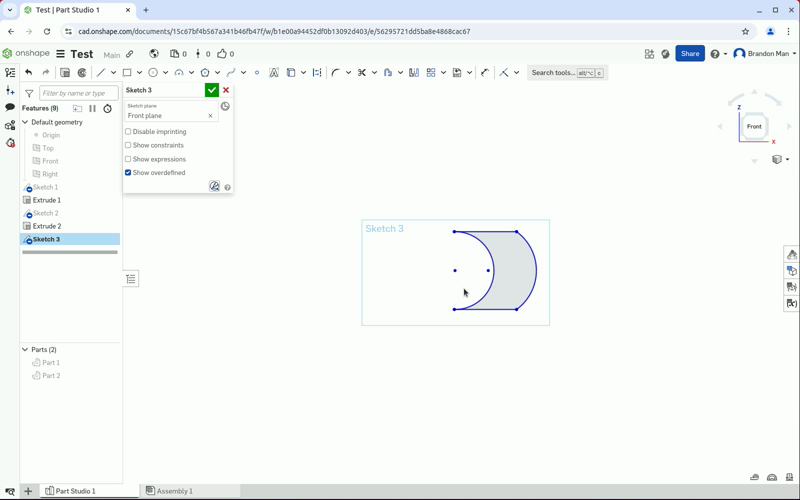
scroll(-6)
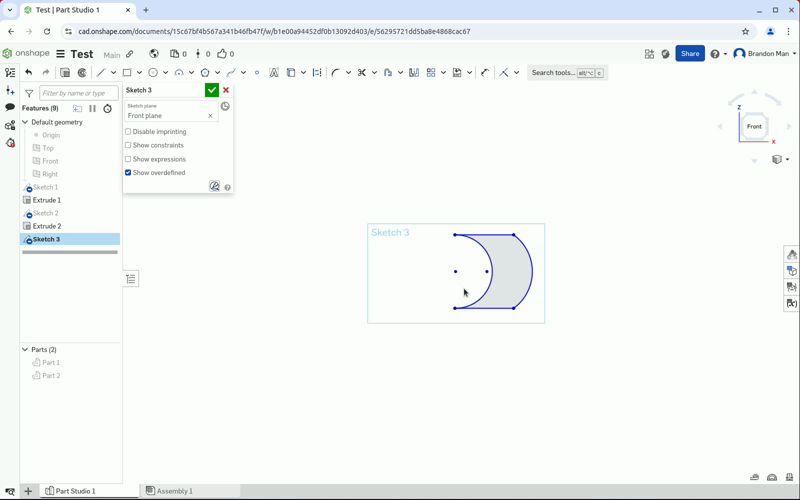
scroll(-6)
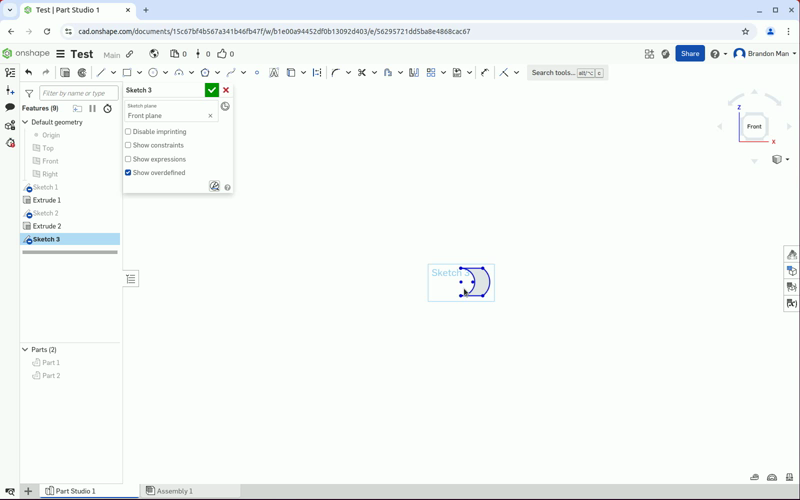
mouse_move(73, 352)
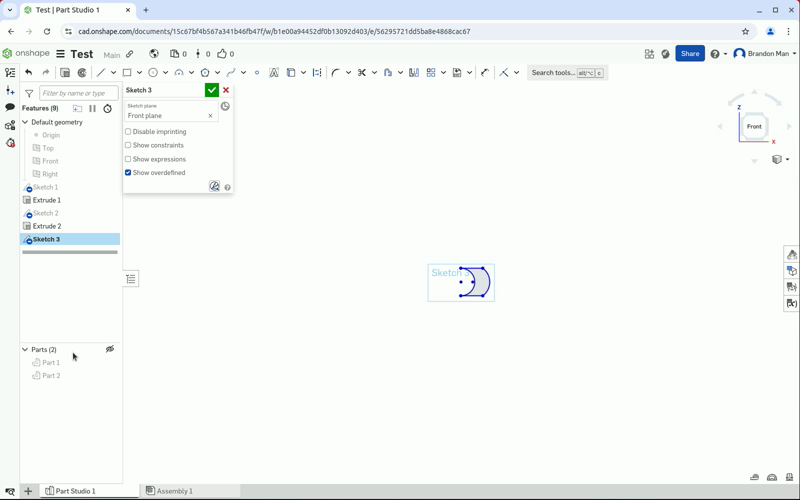
key(shift+y)
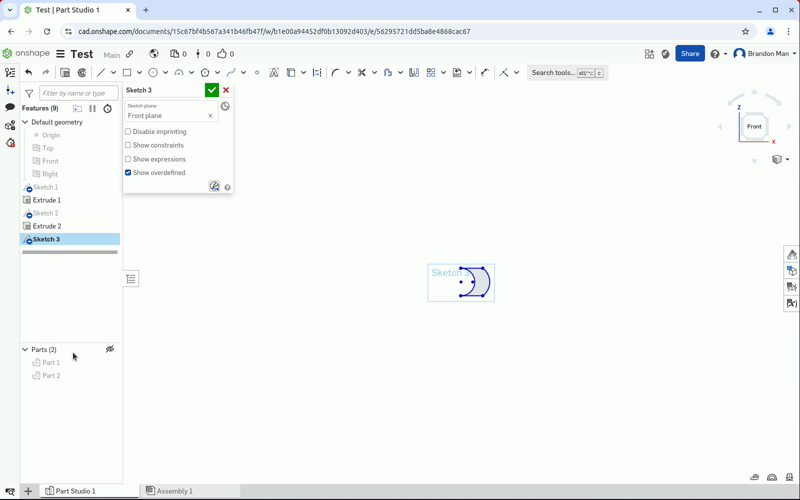
key(shift+e)
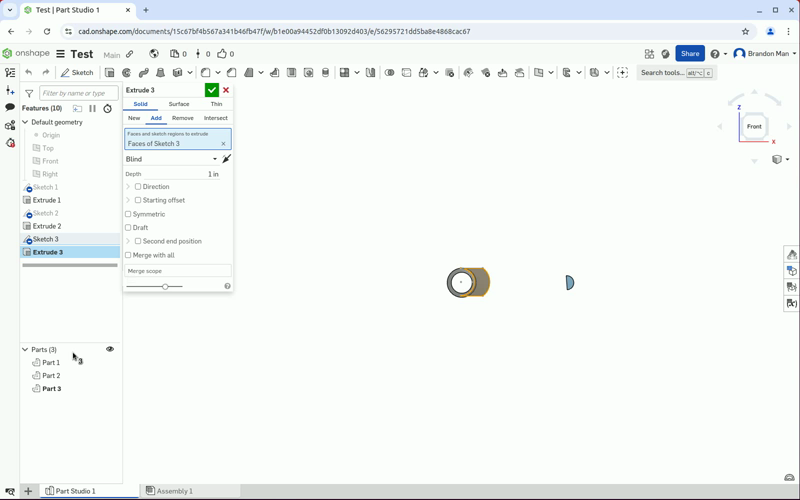
mouse_move(143, 106)
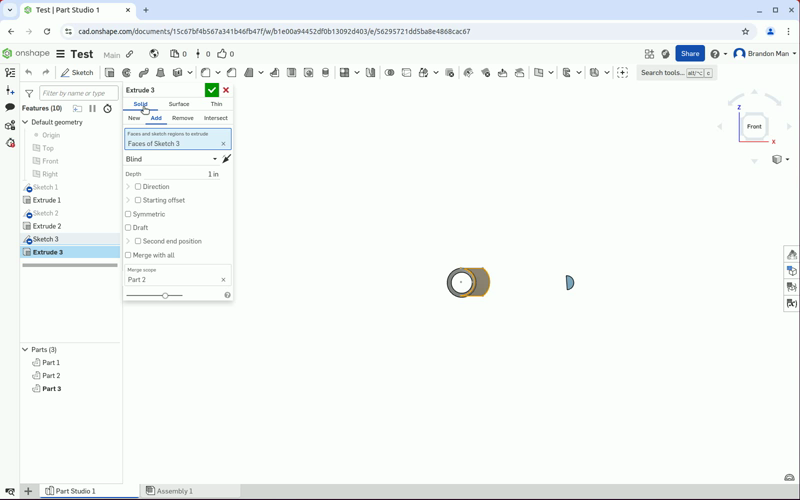
click(143, 106)
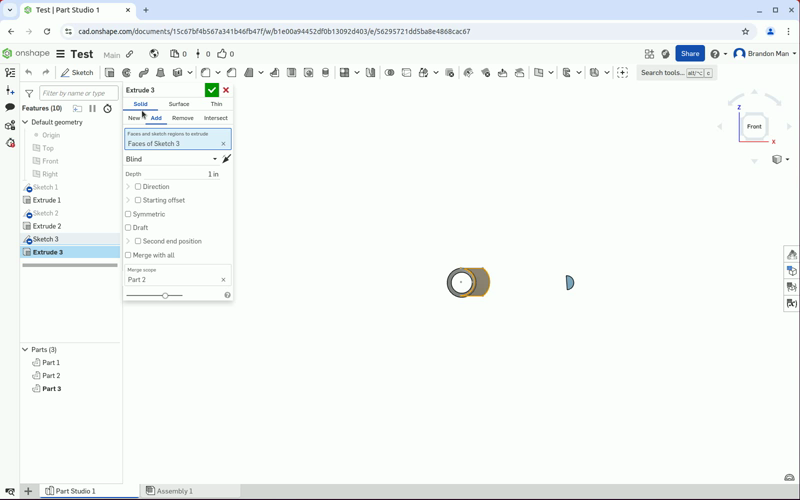
mouse_move(137, 120)
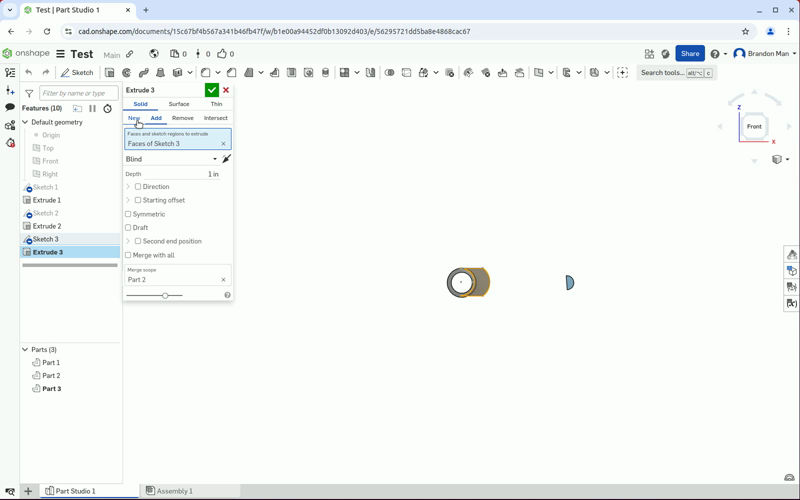
click(137, 120)
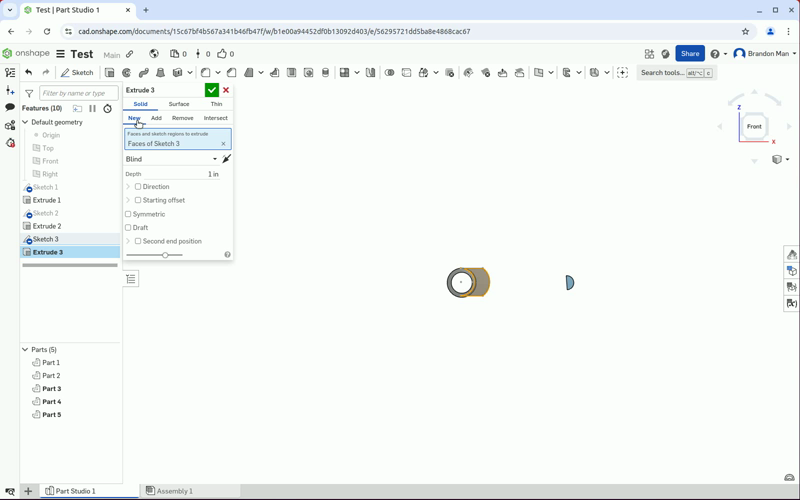
key(tab, 4)
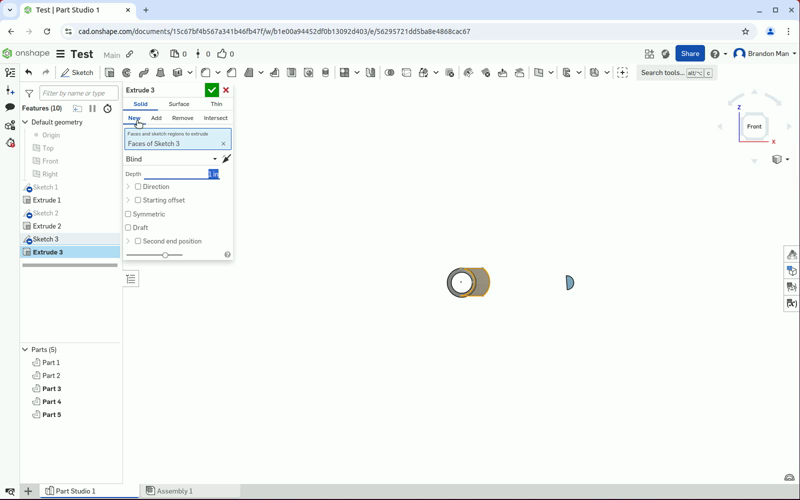
text(17.331)
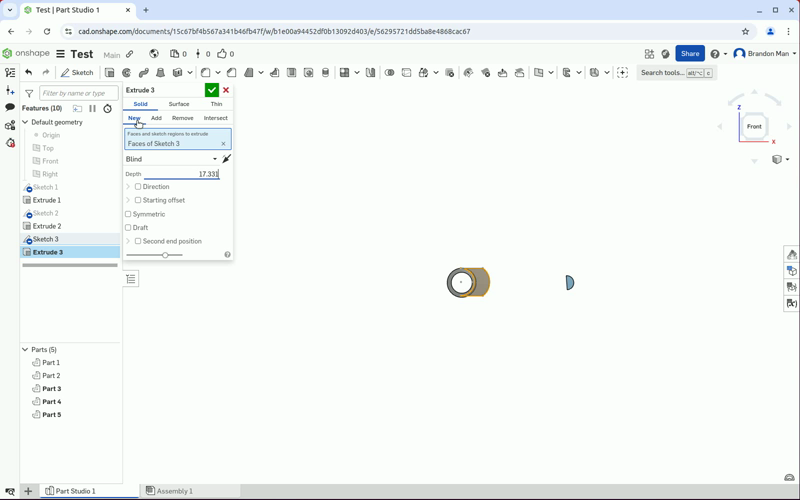
key(enter)
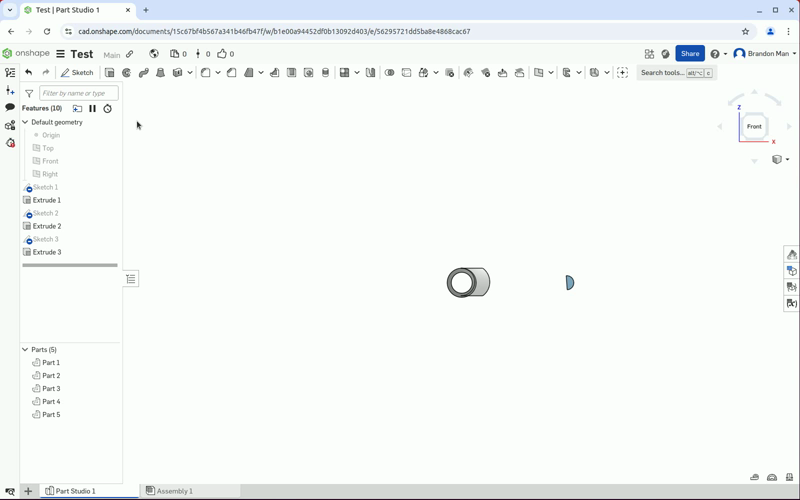
key(shift+h)
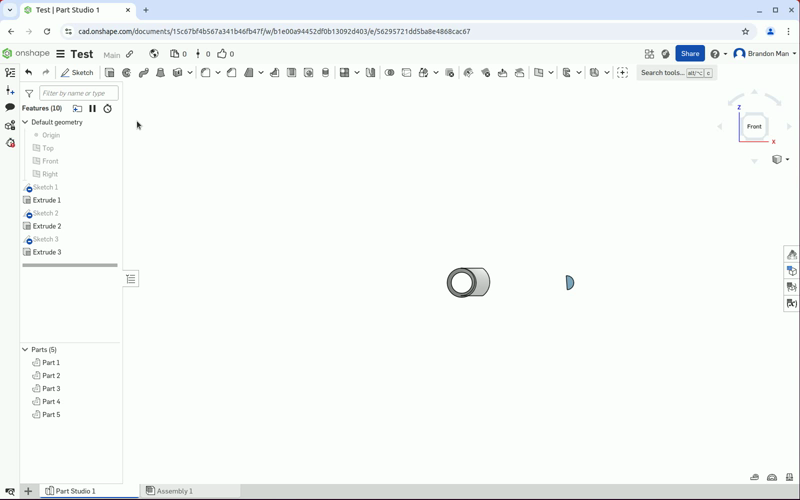
key(shift+h)
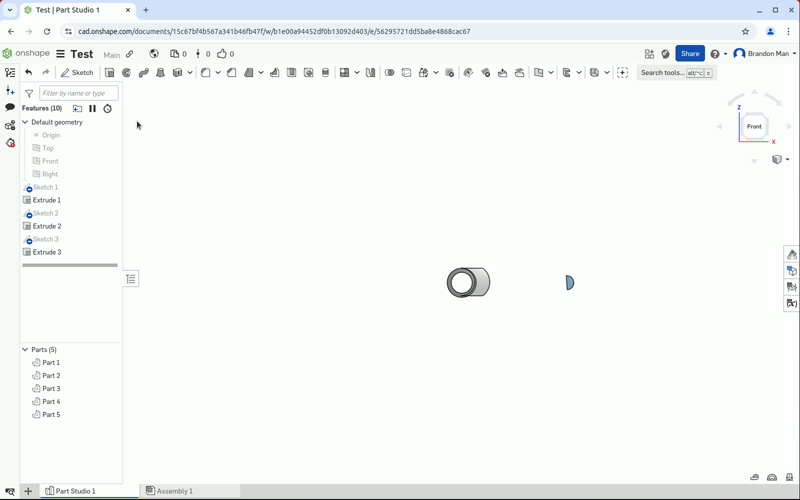
mouse_move(73, 189)
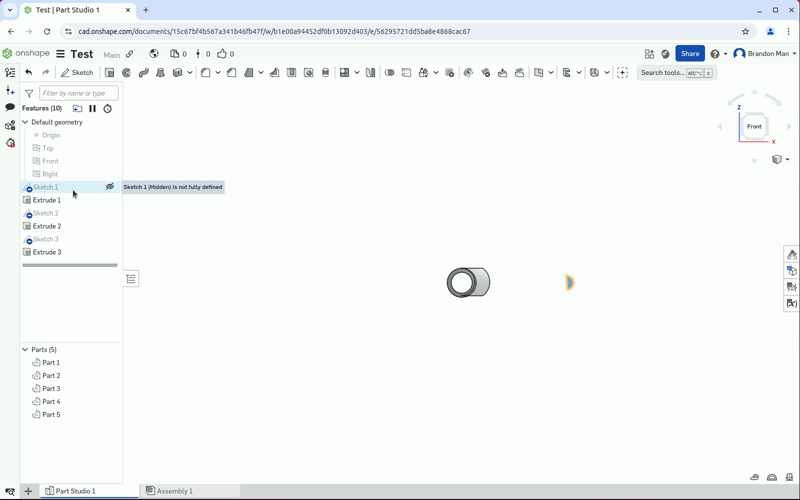
click(73, 189)
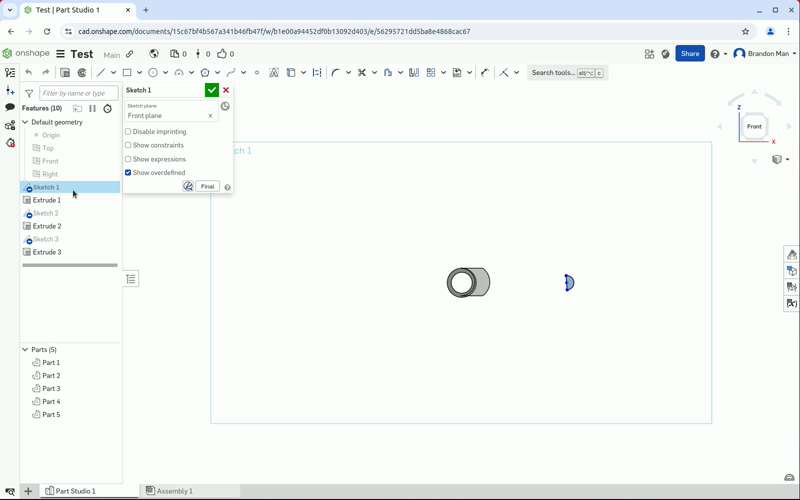
mouse_move(229, 92)
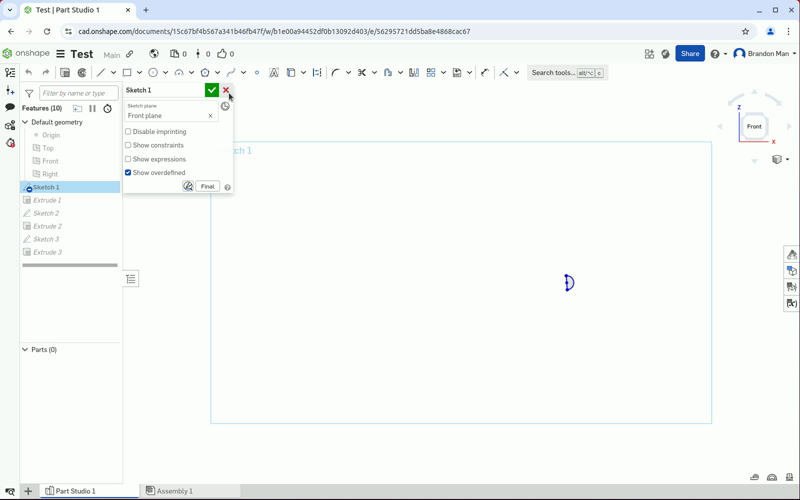
click(229, 92)
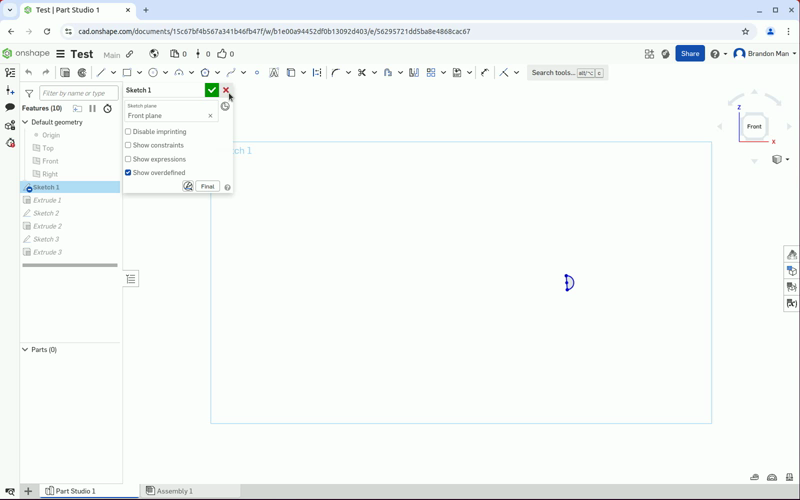
key(shift+s)
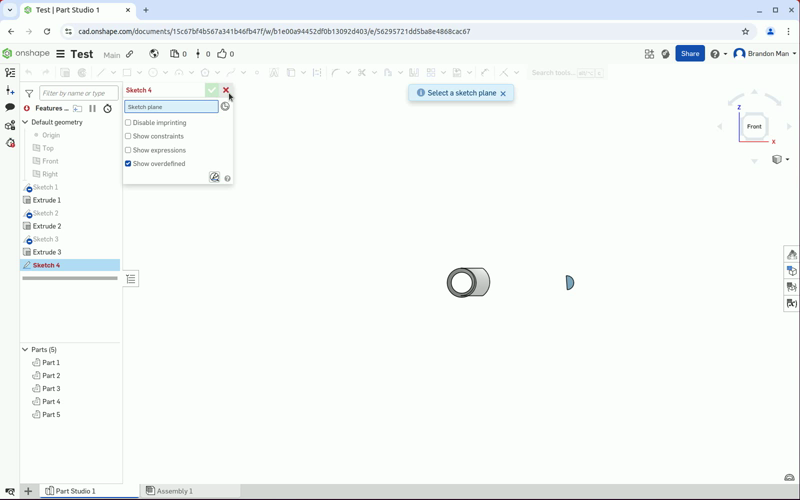
mouse_move(73, 163)
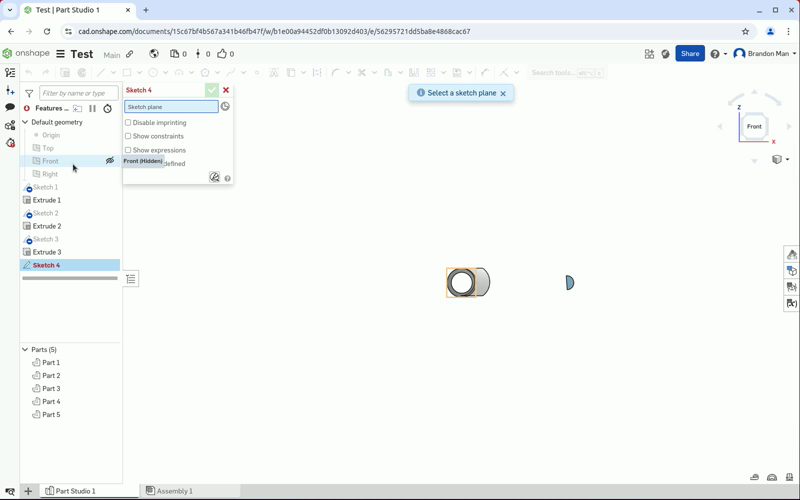
click(73, 163)
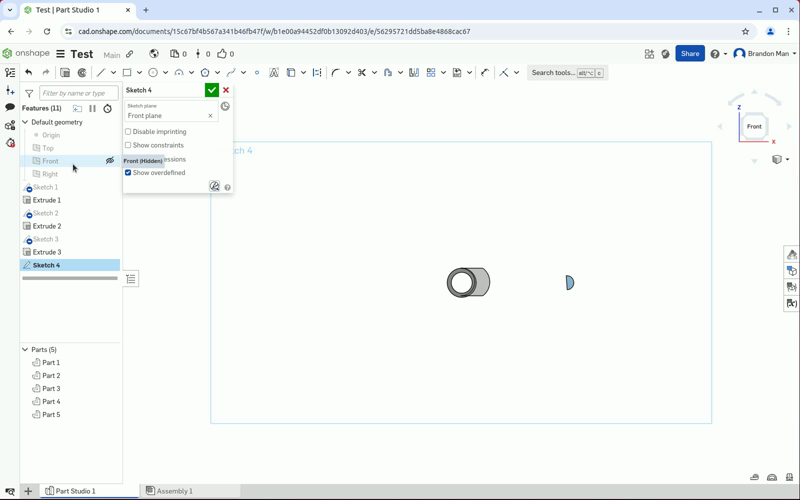
mouse_move(73, 352)
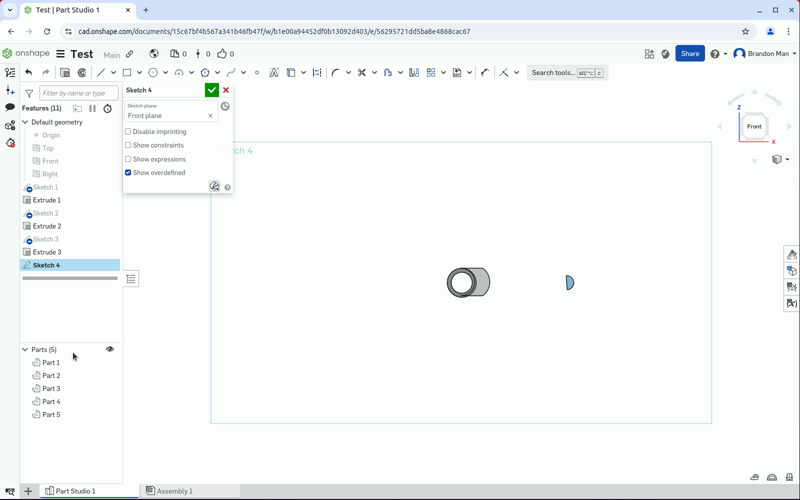
key(y)
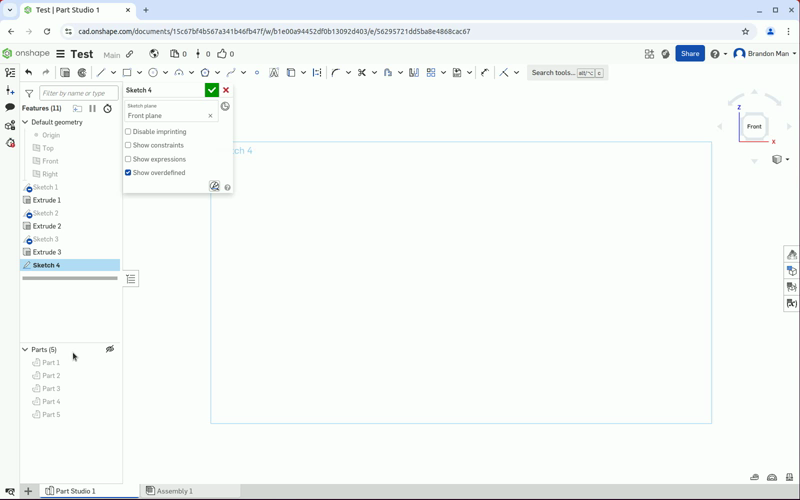
key(l)
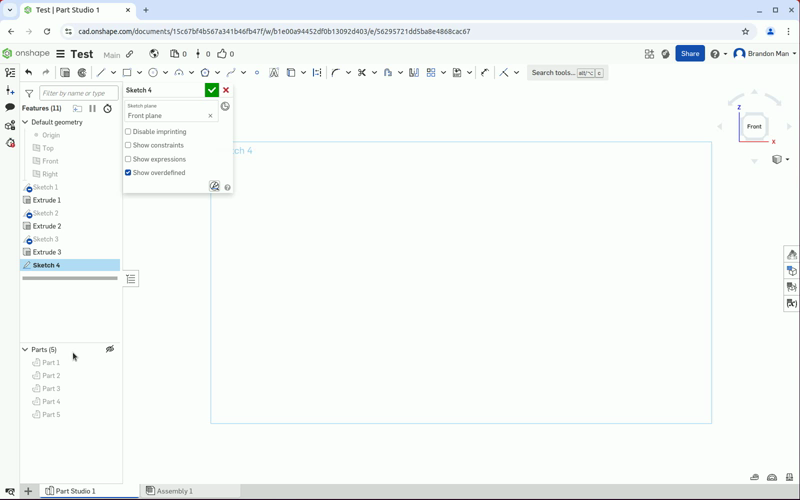
key_down(shift)
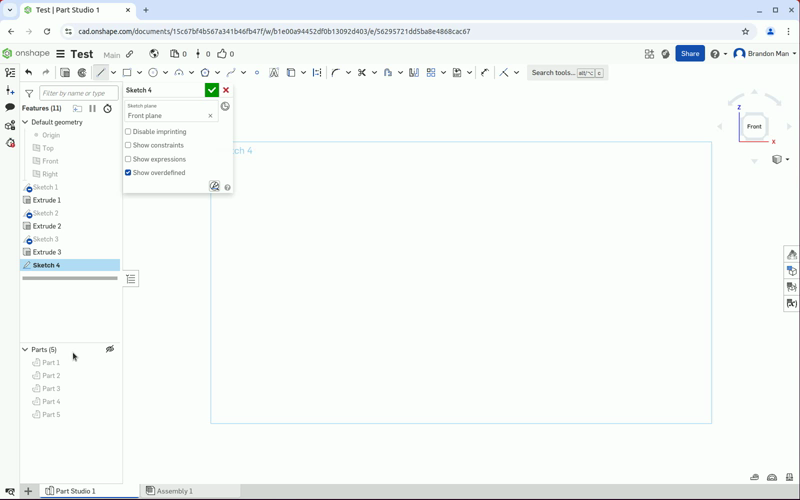
mouse_move(485, 292)
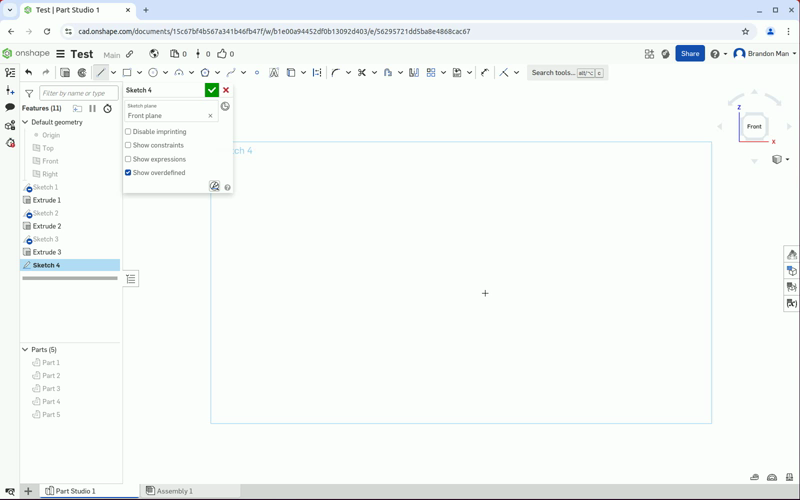
click(485, 292)
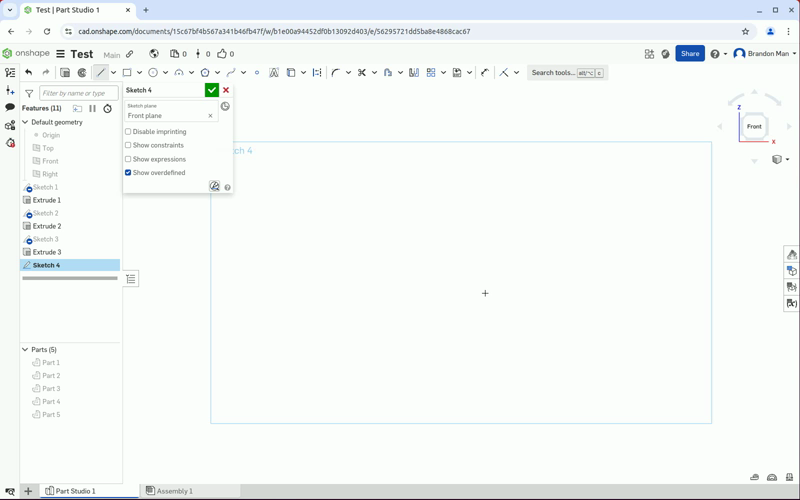
key_up(shift)
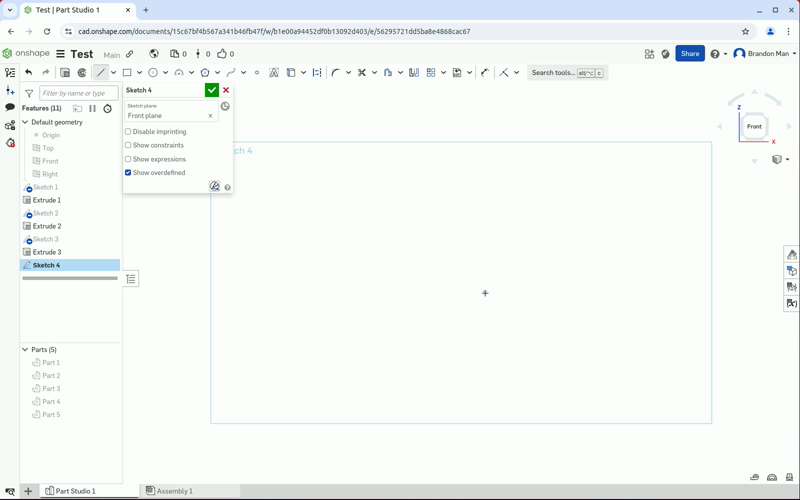
key_down(shift)
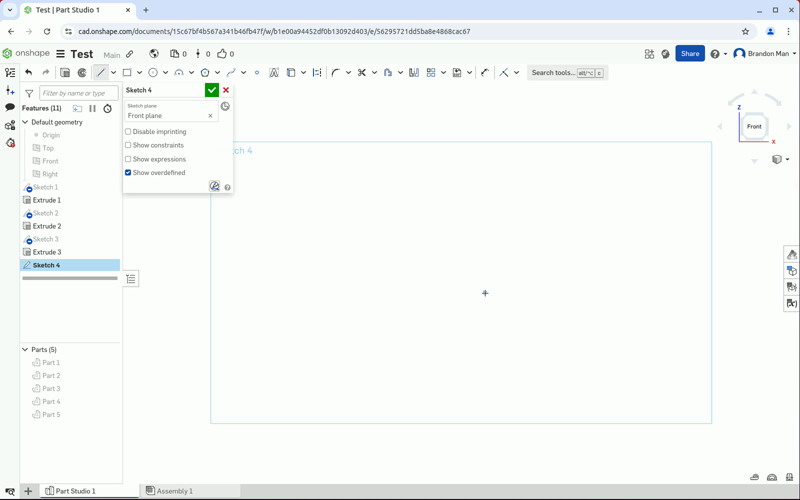
mouse_move(515, 292)
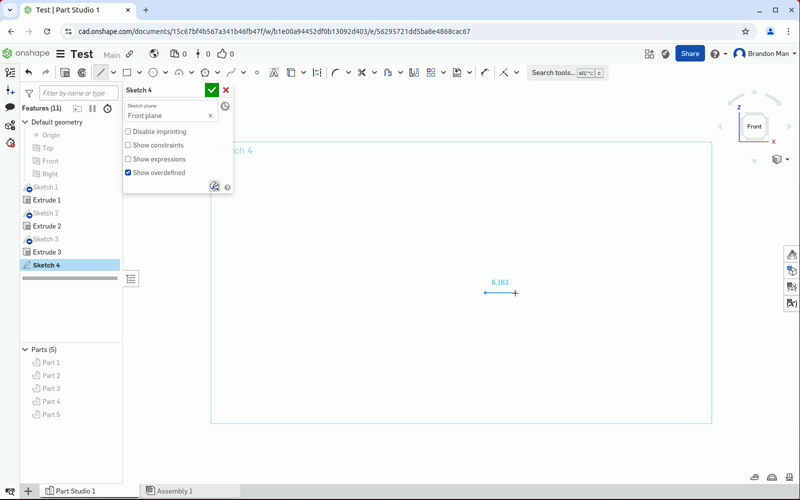
mouse_move(536, 292)
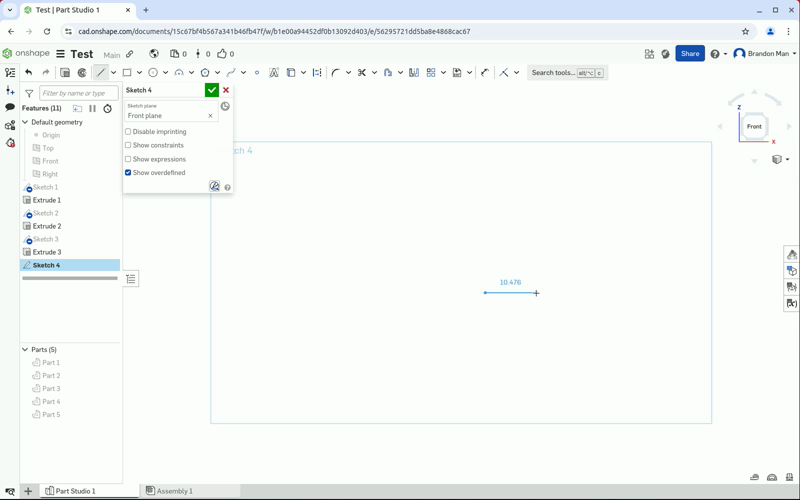
click(536, 292)
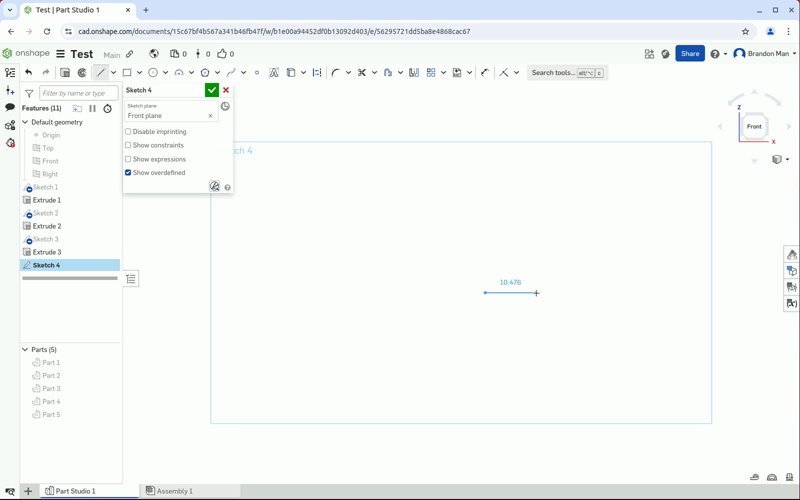
key_up(shift)
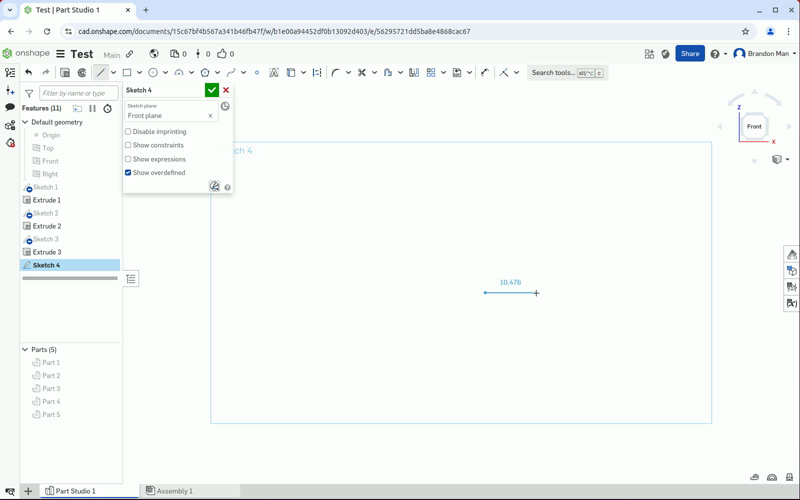
key(esc)
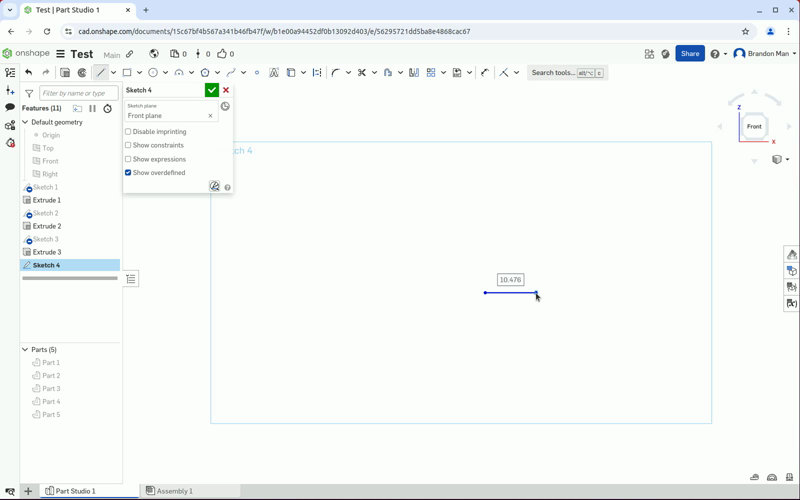
key(a)
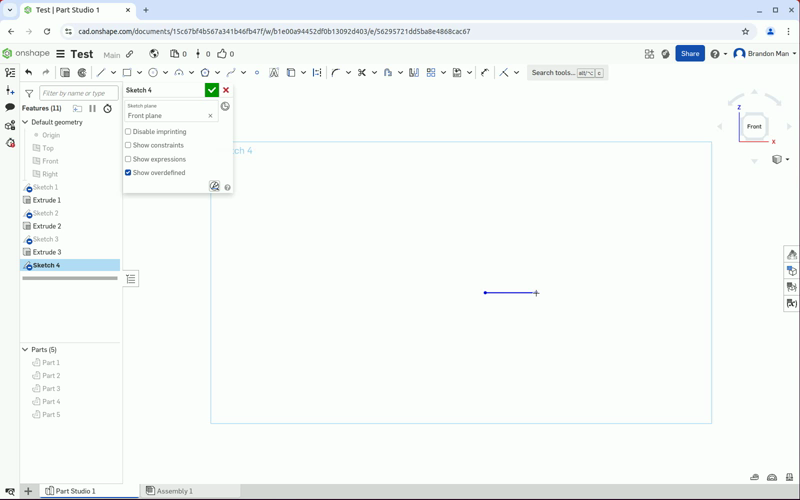
mouse_move(536, 292)
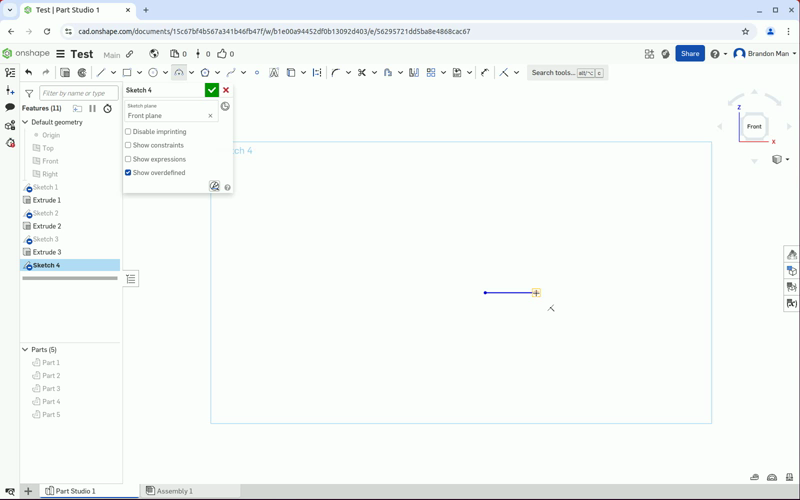
click(536, 292)
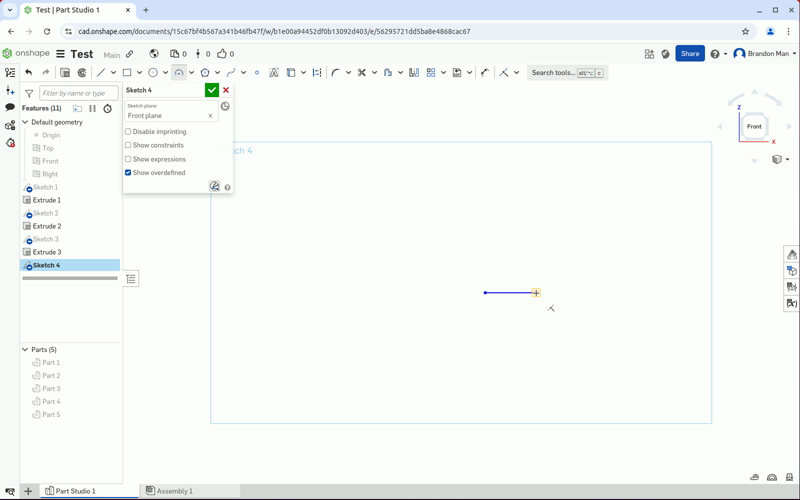
key_down(shift)
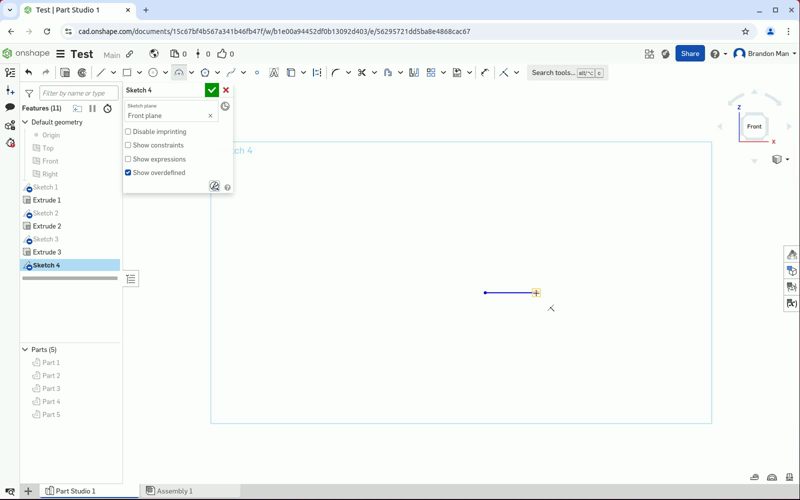
mouse_move(536, 273)
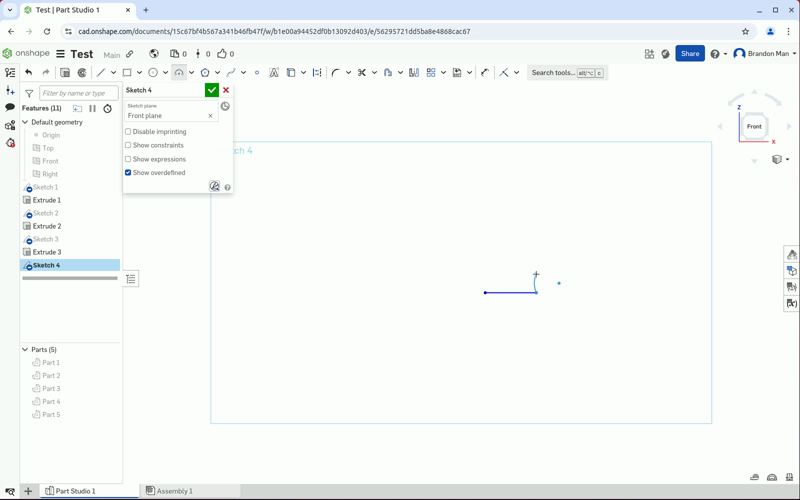
click(536, 273)
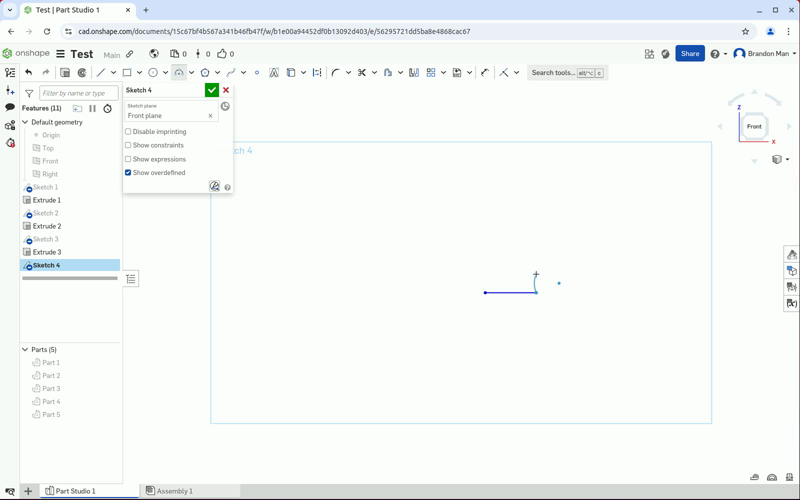
mouse_move(545, 283)
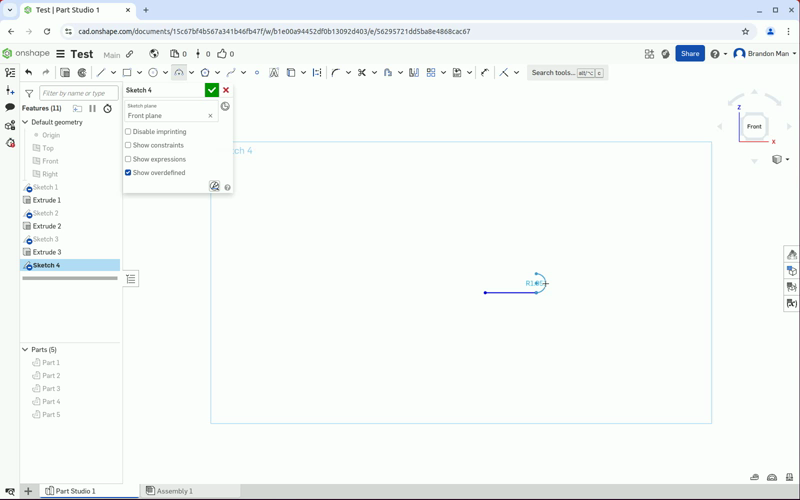
click(545, 283)
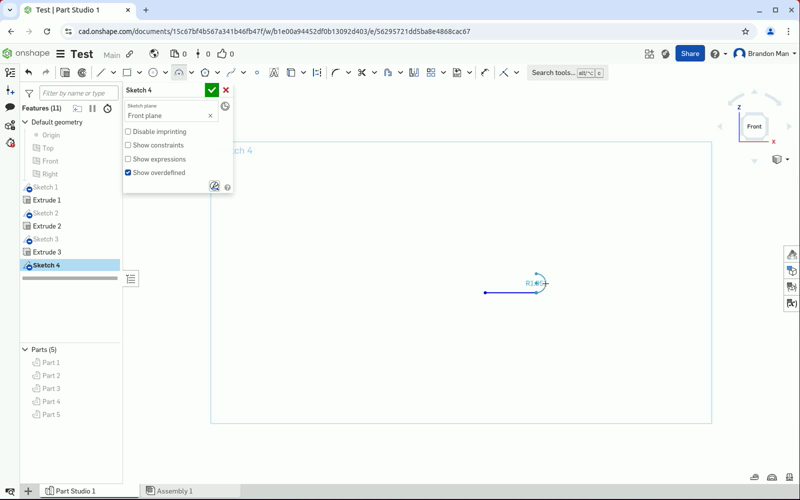
key_up(shift)
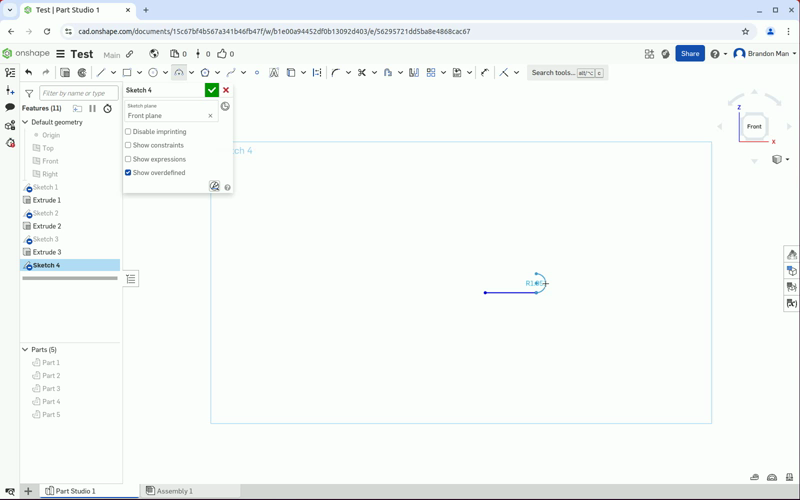
key(esc)
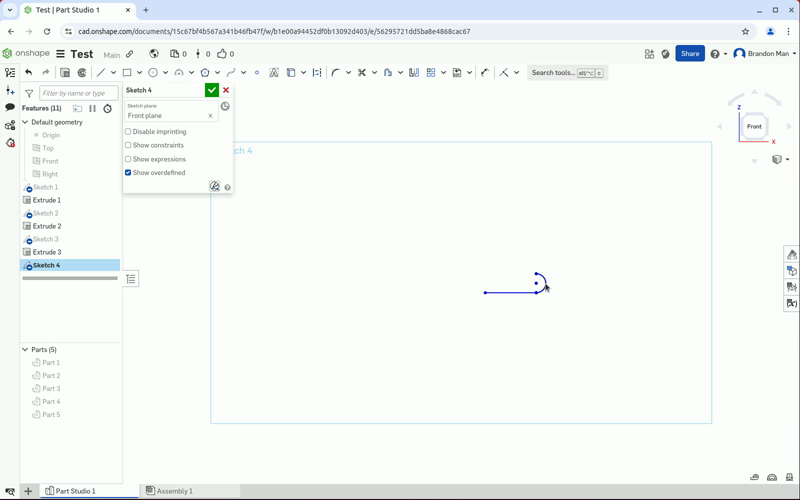
key(l)
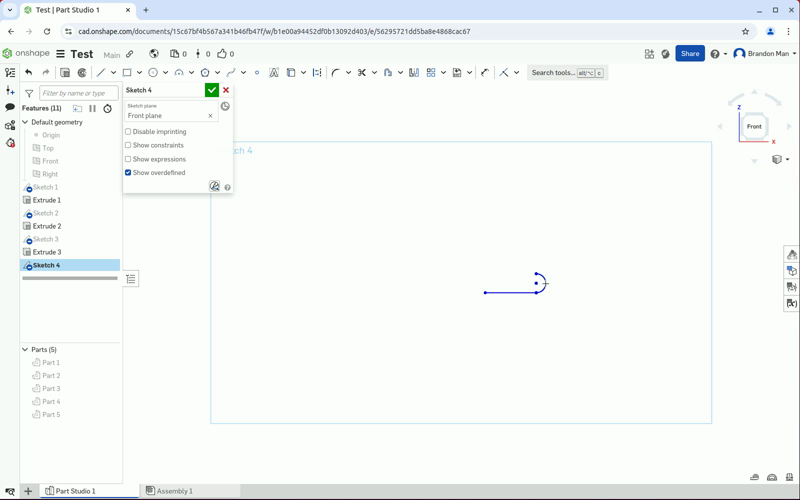
mouse_move(536, 273)
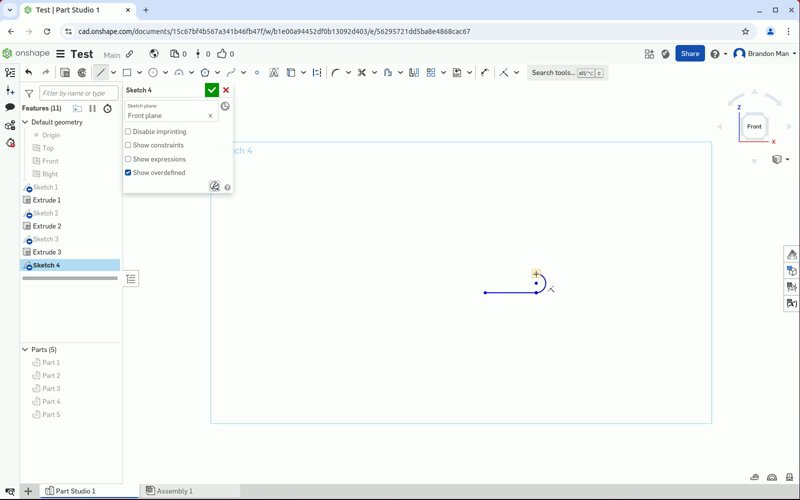
click(536, 273)
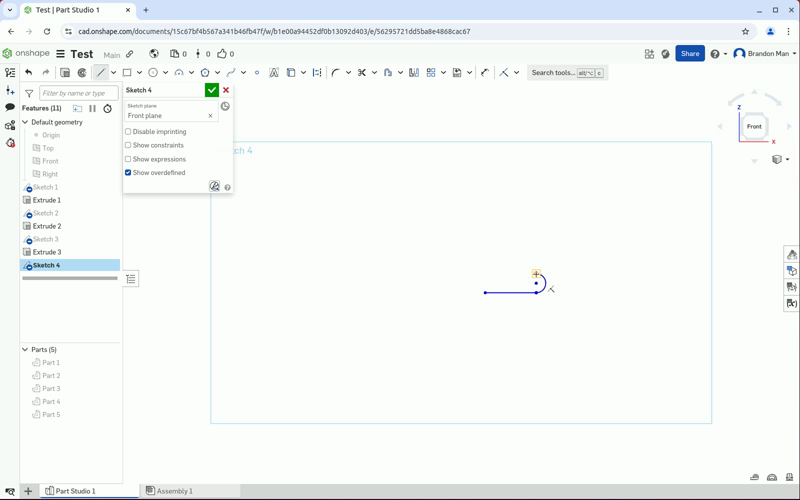
key_down(shift)
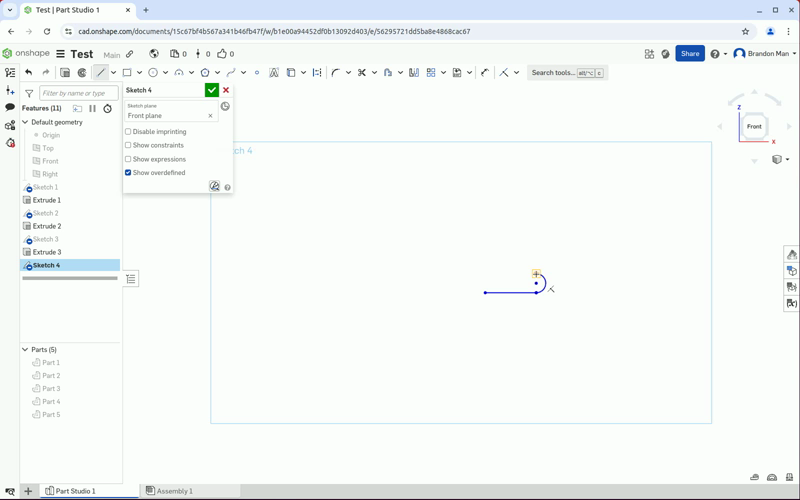
mouse_move(566, 273)
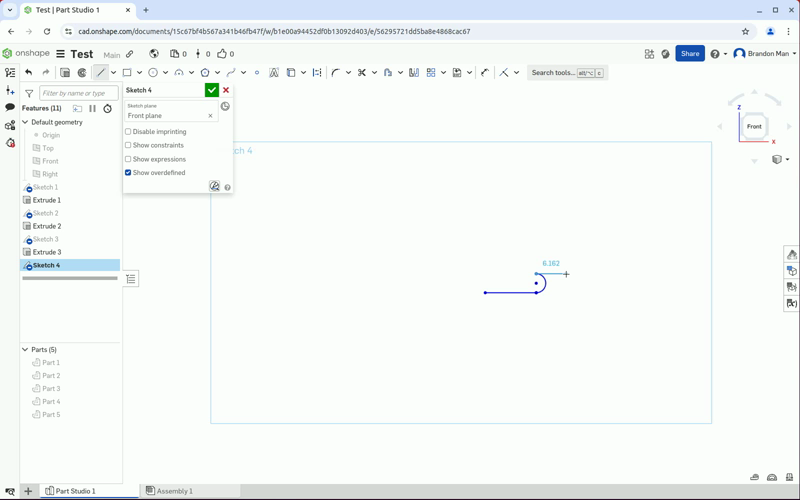
mouse_move(485, 273)
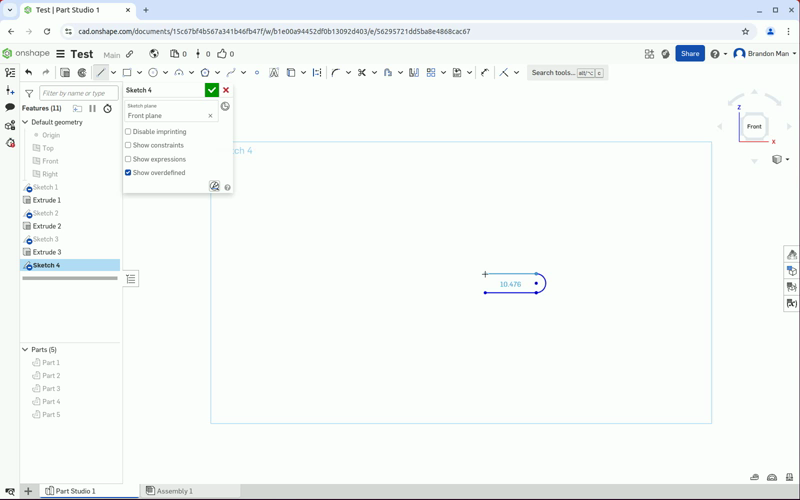
click(485, 273)
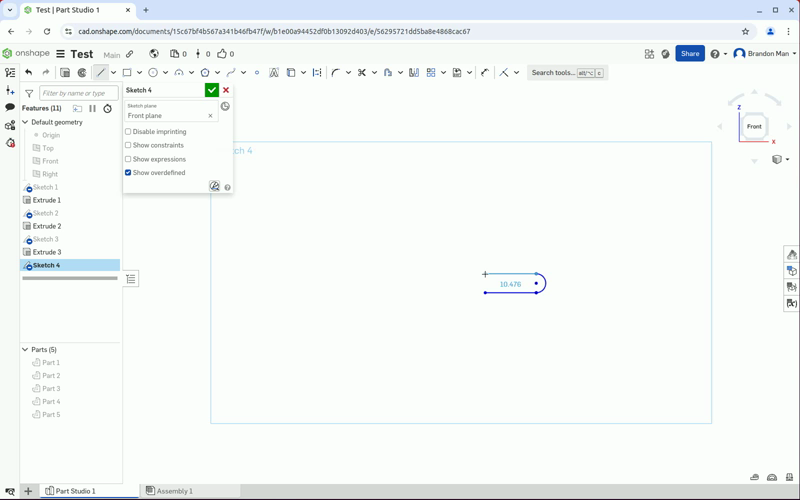
key_up(shift)
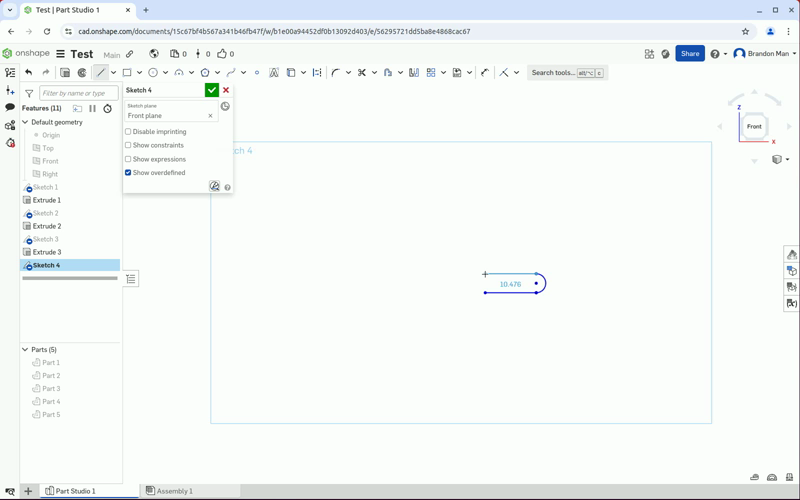
key(esc)
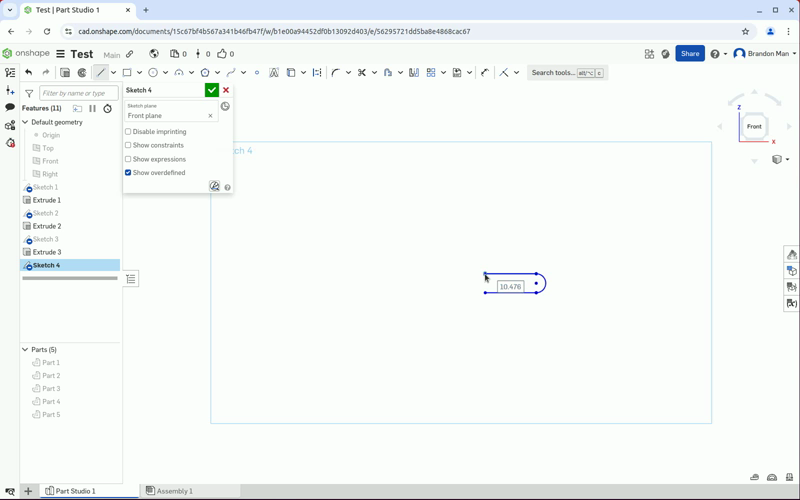
key(a)
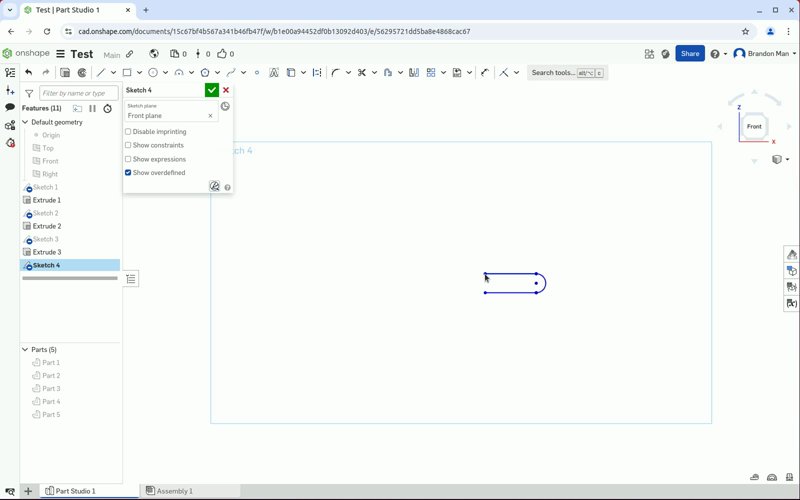
mouse_move(485, 273)
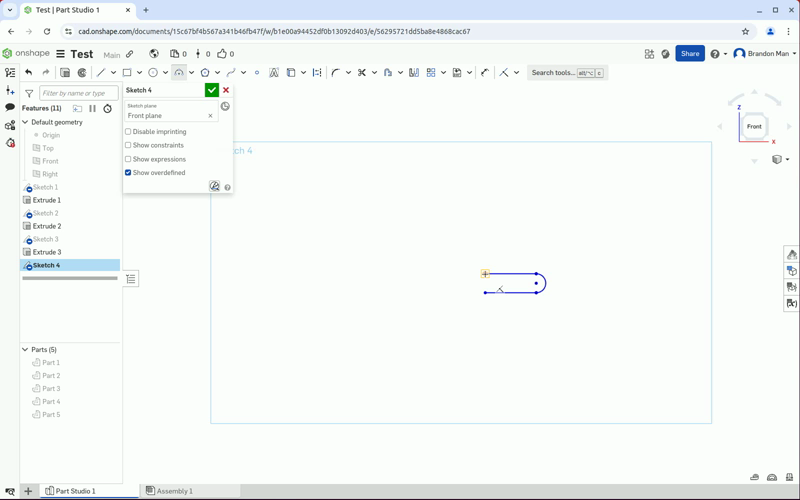
click(485, 273)
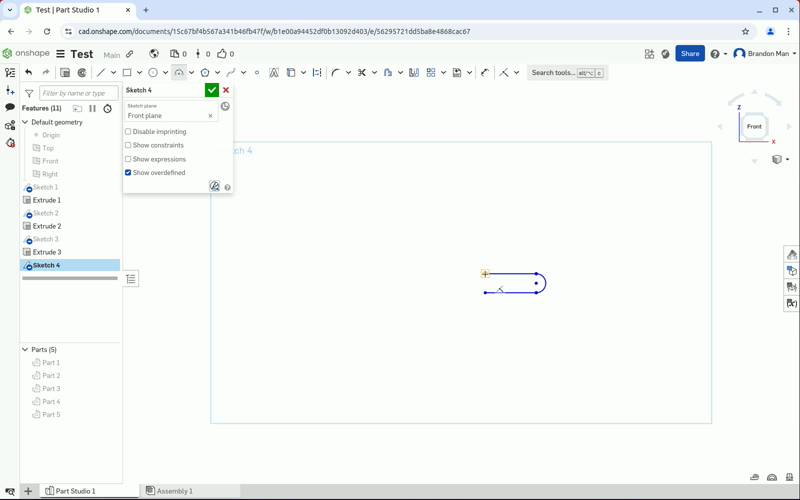
mouse_move(485, 292)
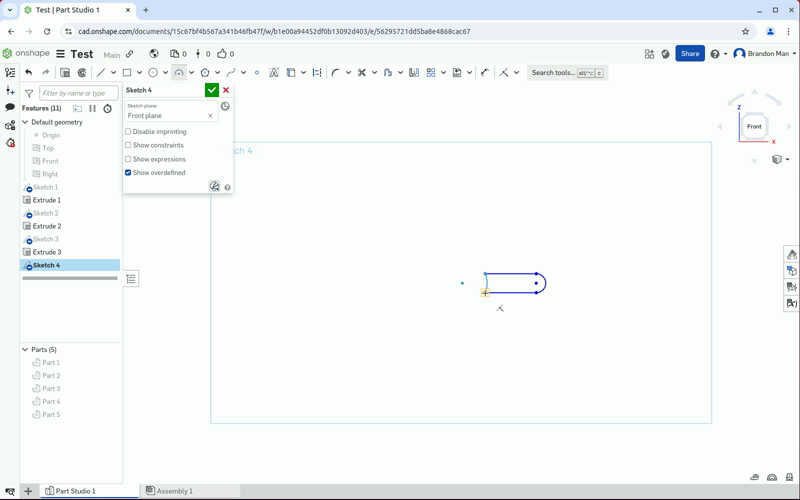
click(485, 292)
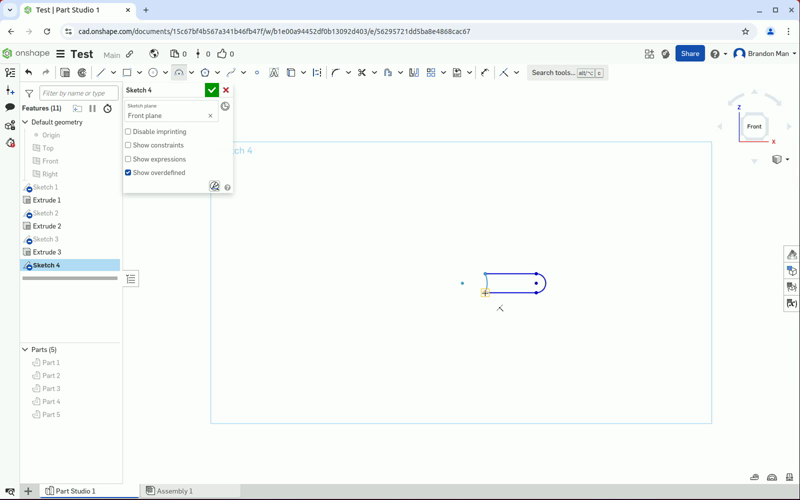
key_down(shift)
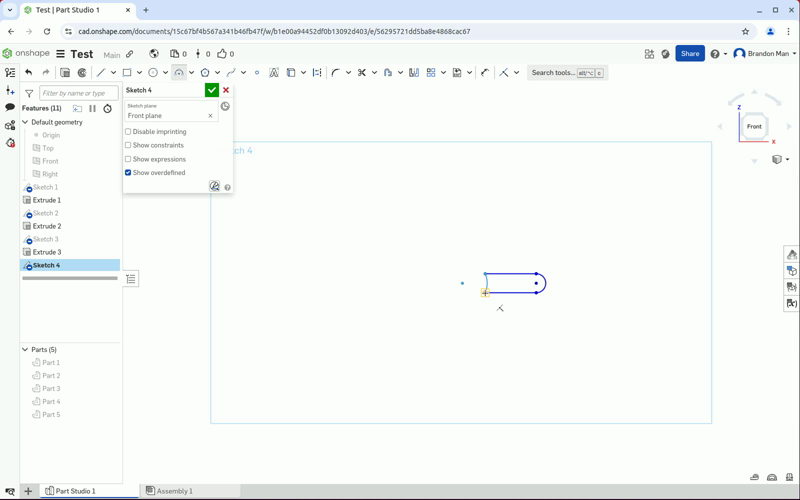
mouse_move(488, 283)
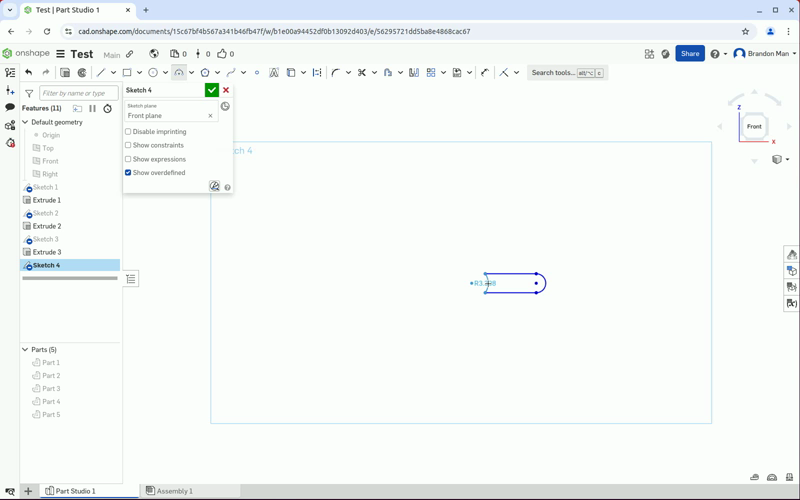
click(488, 283)
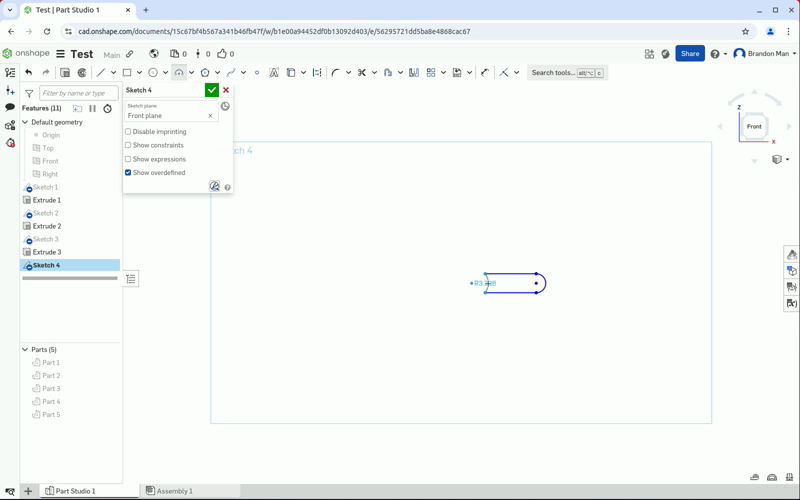
key_up(shift)
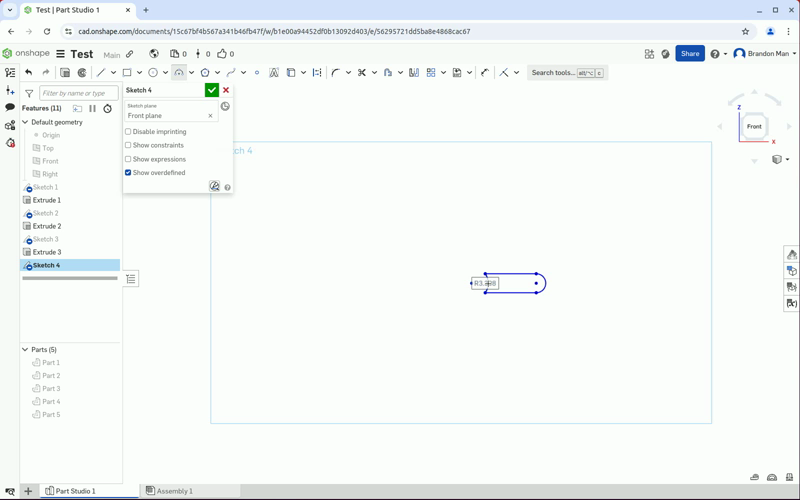
key(esc)
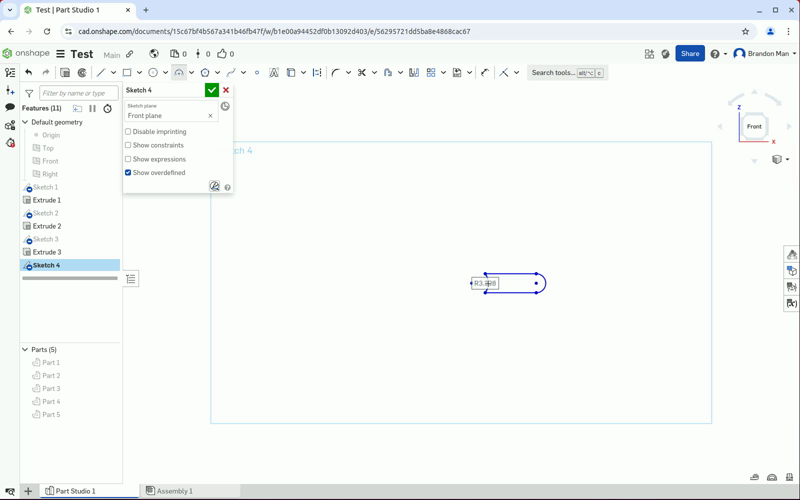
mouse_move(492, 285)
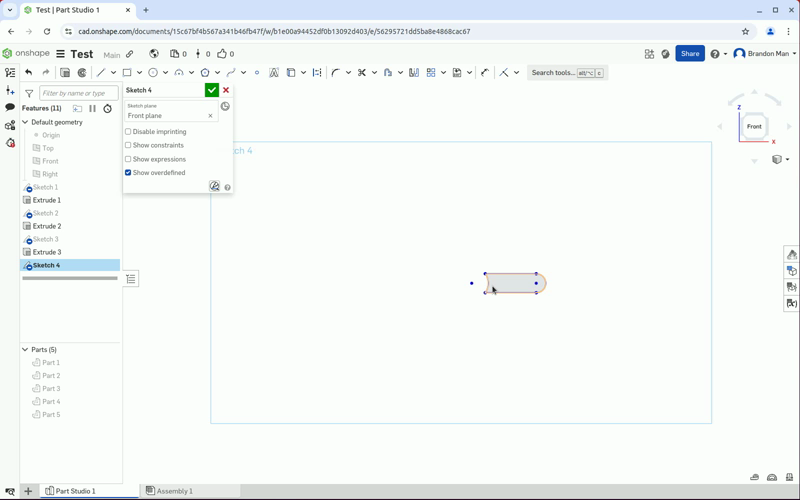
scroll(6)
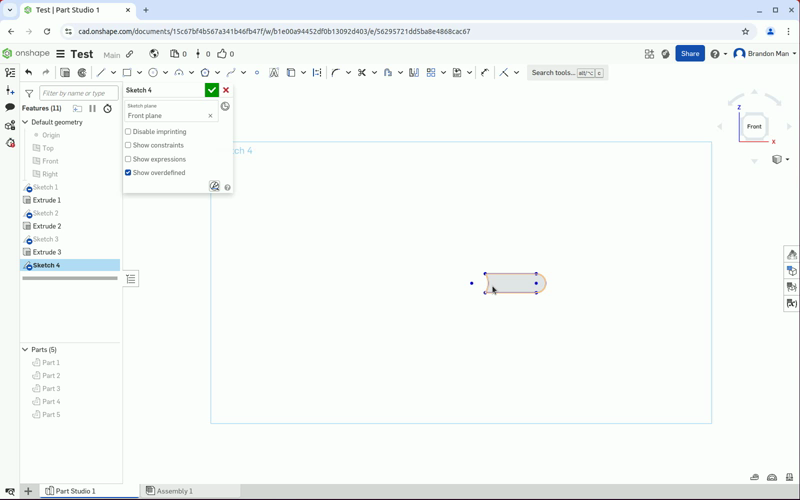
scroll(6)
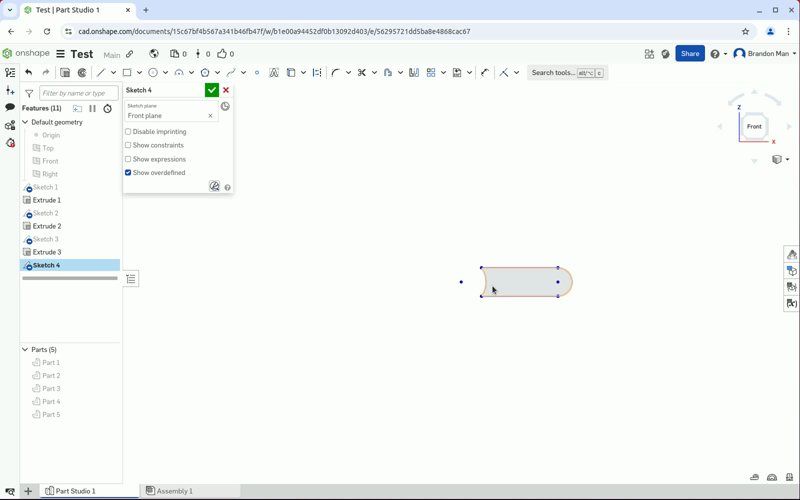
scroll(6)
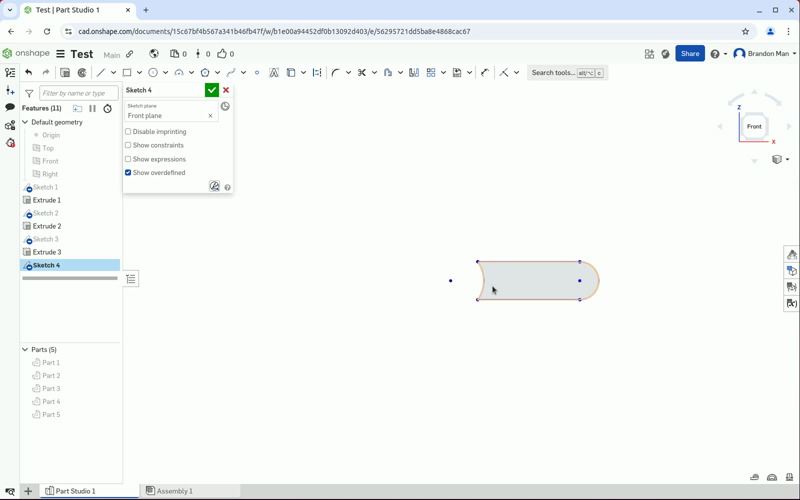
scroll(6)
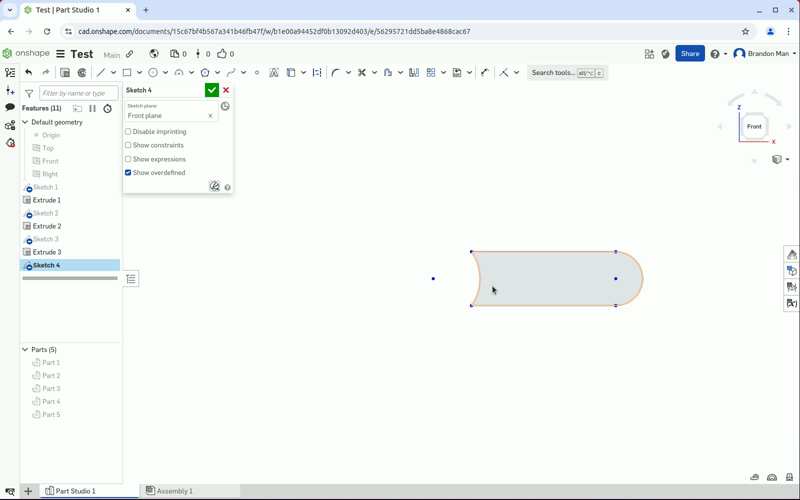
scroll(6)
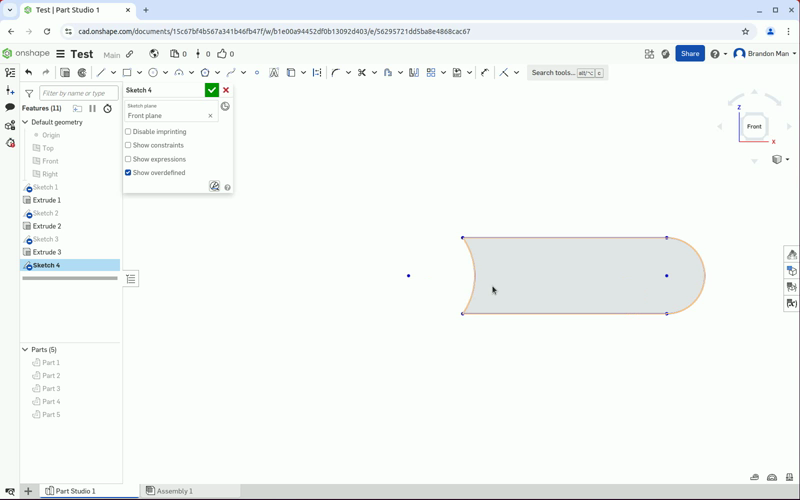
scroll(6)
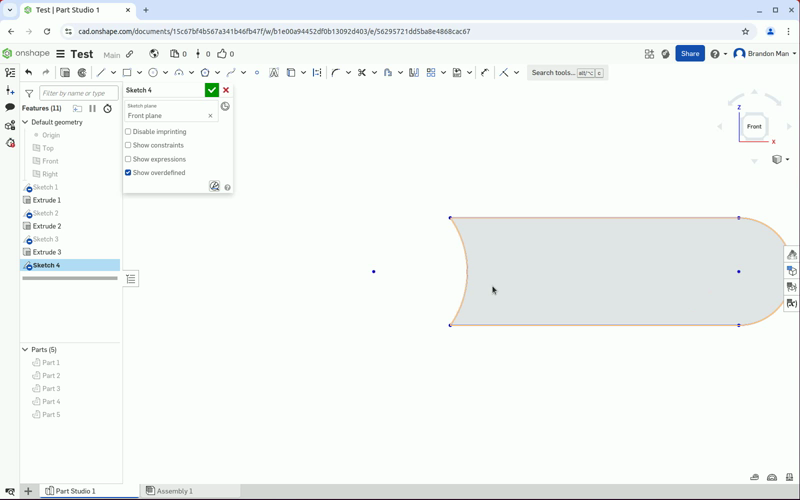
scroll(6)
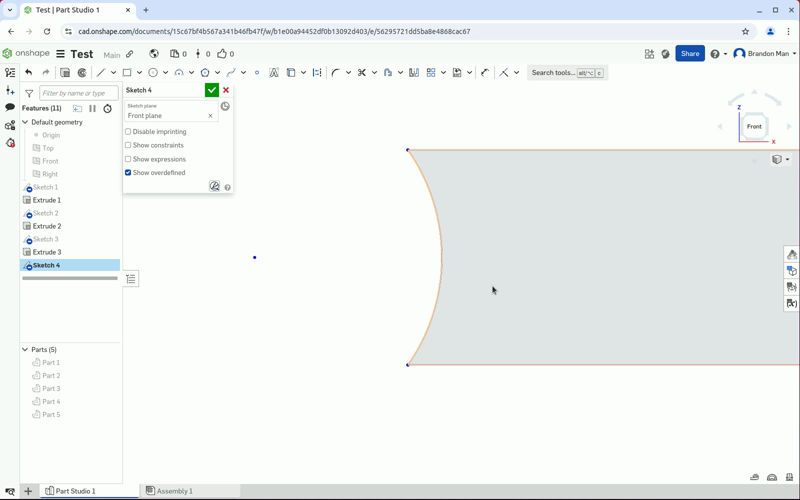
click(492, 285)
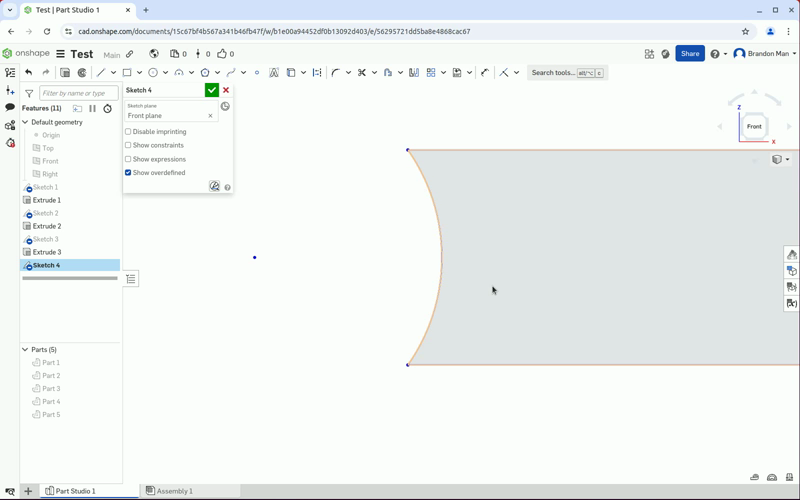
scroll(-6)
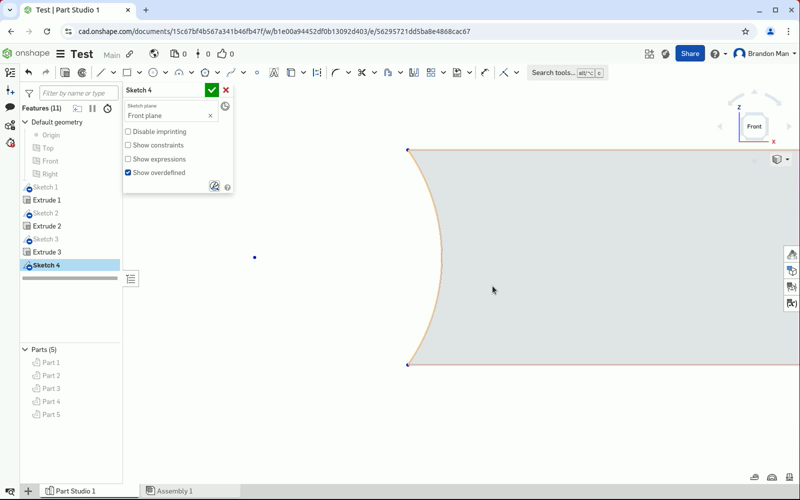
scroll(-6)
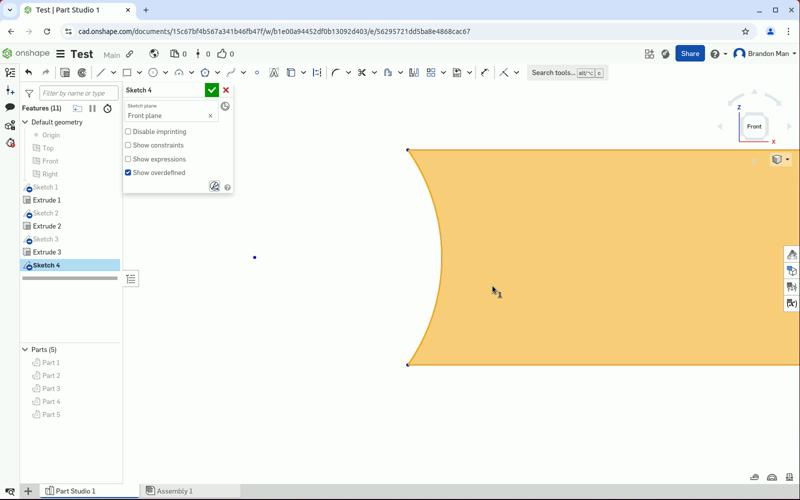
scroll(-6)
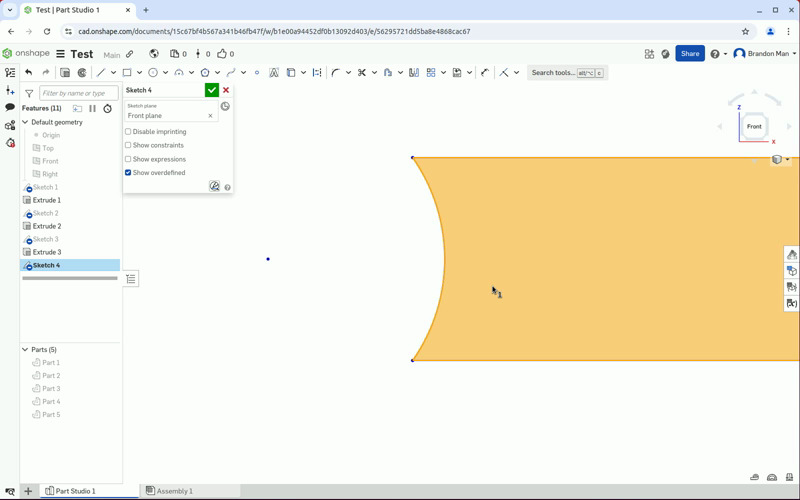
scroll(-6)
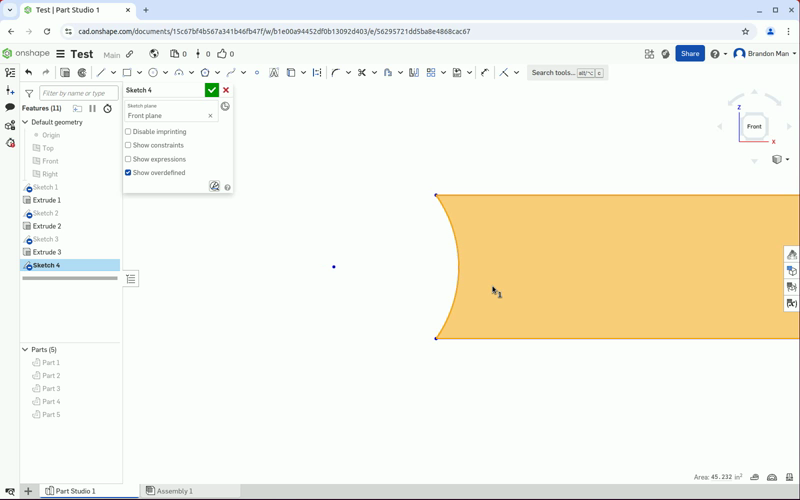
scroll(-6)
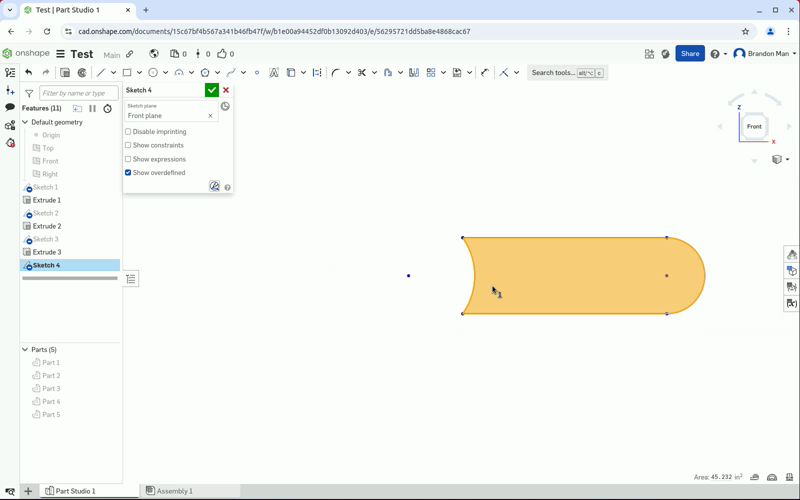
scroll(-6)
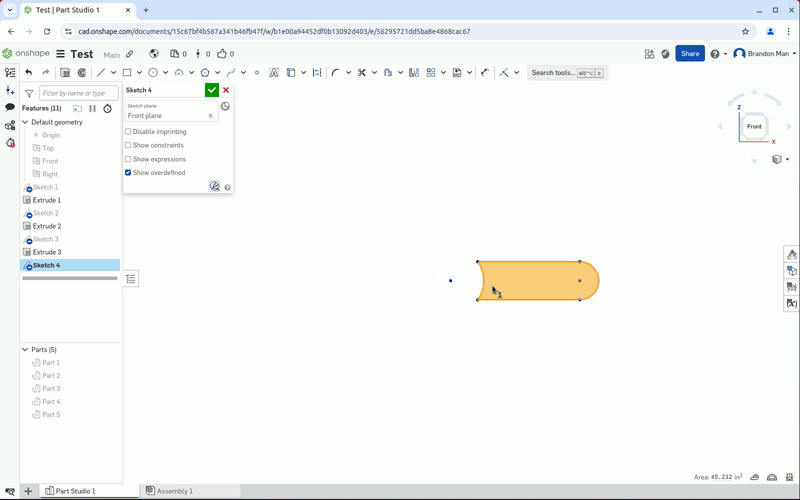
scroll(-6)
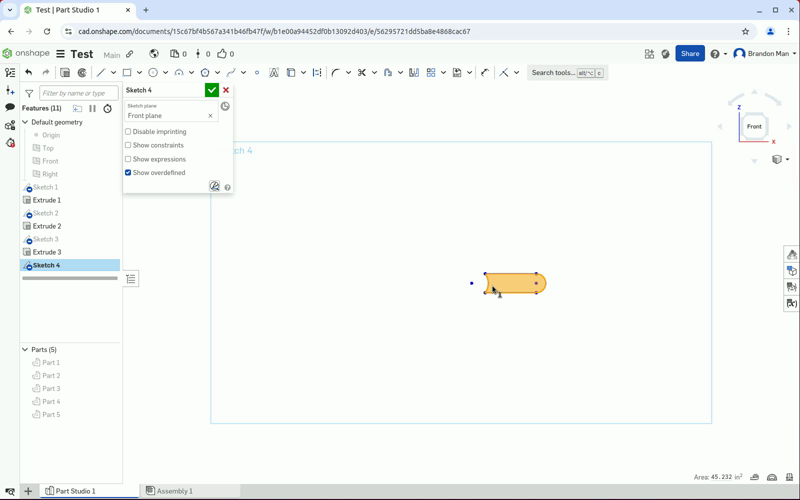
mouse_move(73, 352)
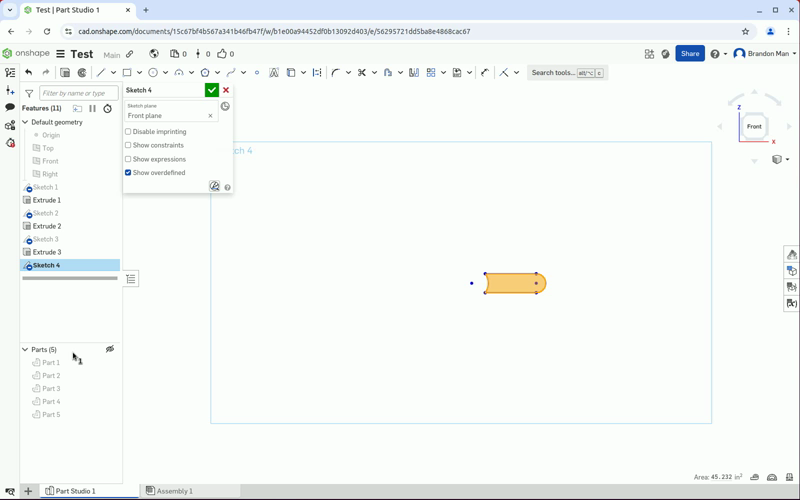
key(shift+y)
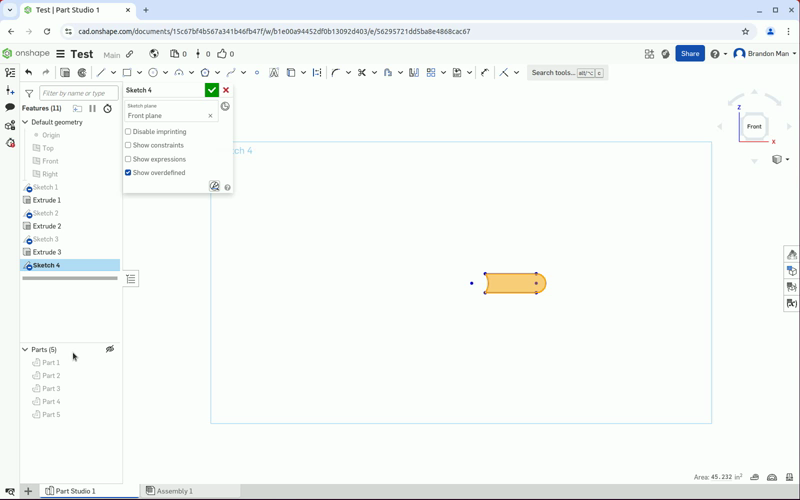
key(shift+e)
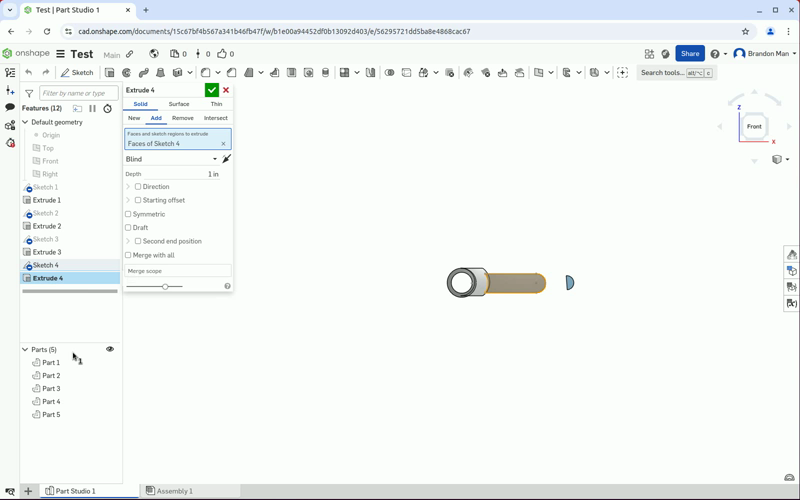
mouse_move(143, 106)
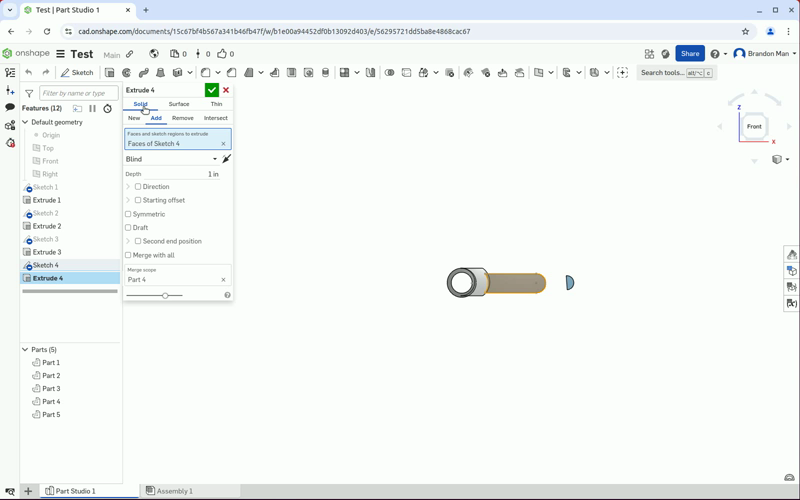
click(143, 106)
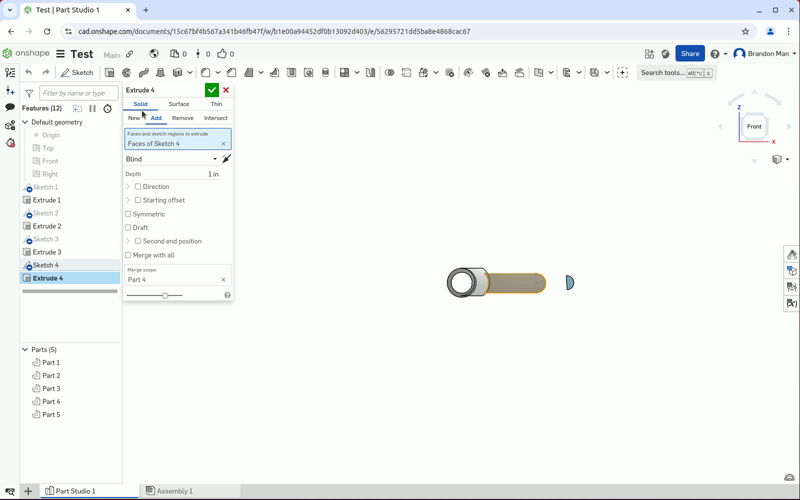
mouse_move(137, 120)
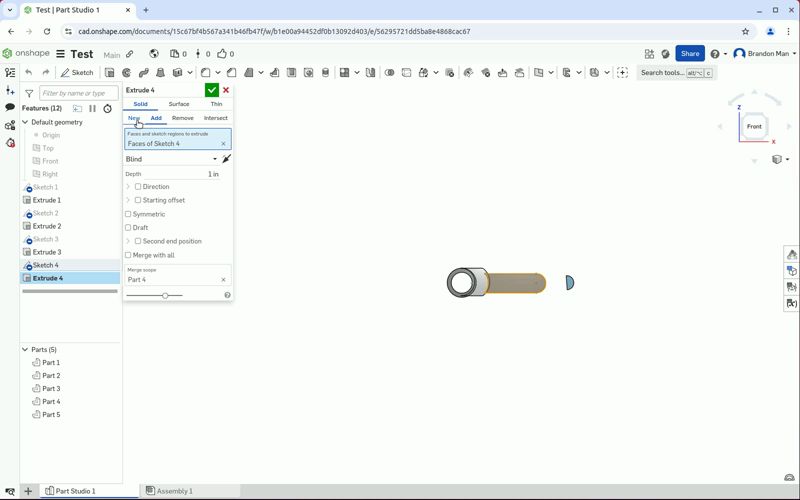
click(137, 120)
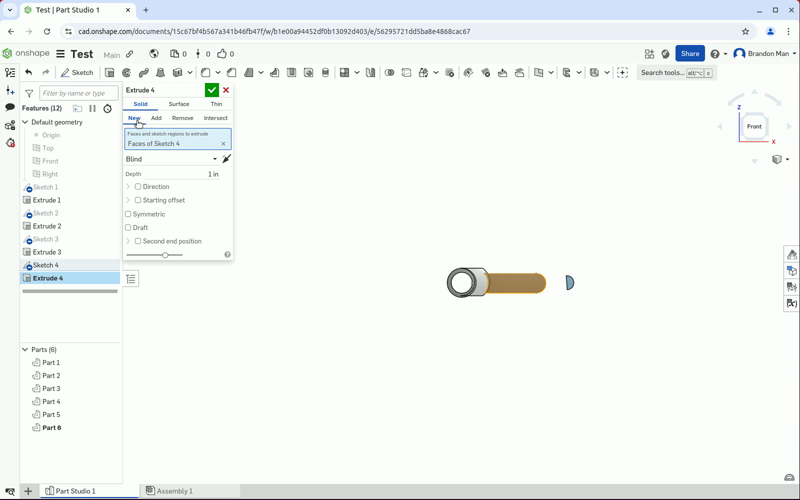
key(tab, 4)
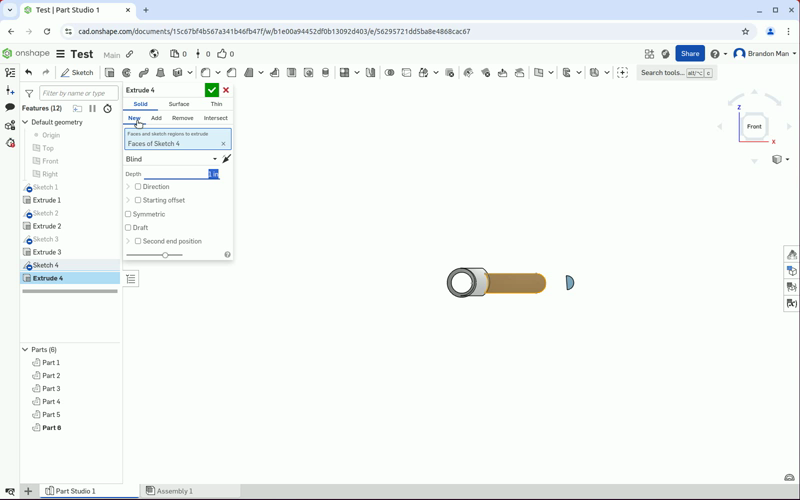
text(17.331)
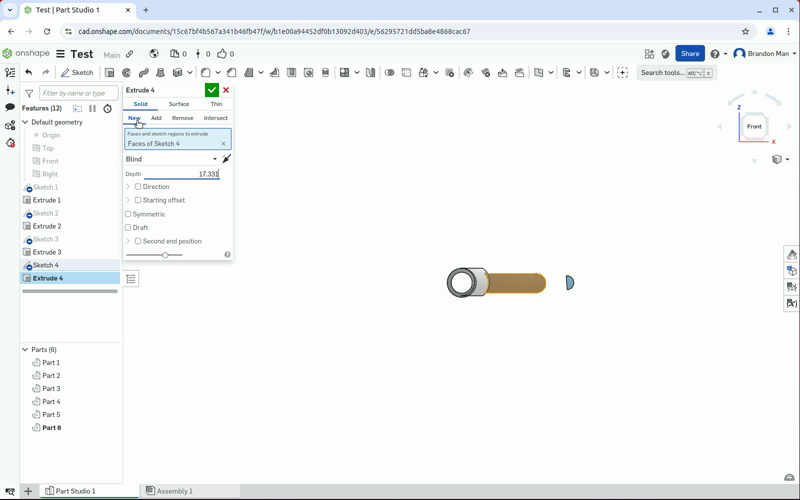
key(enter)
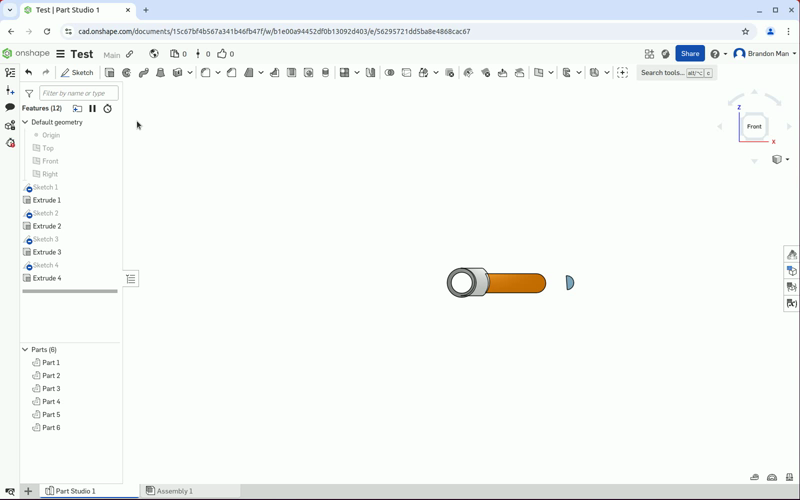
key(shift+h)
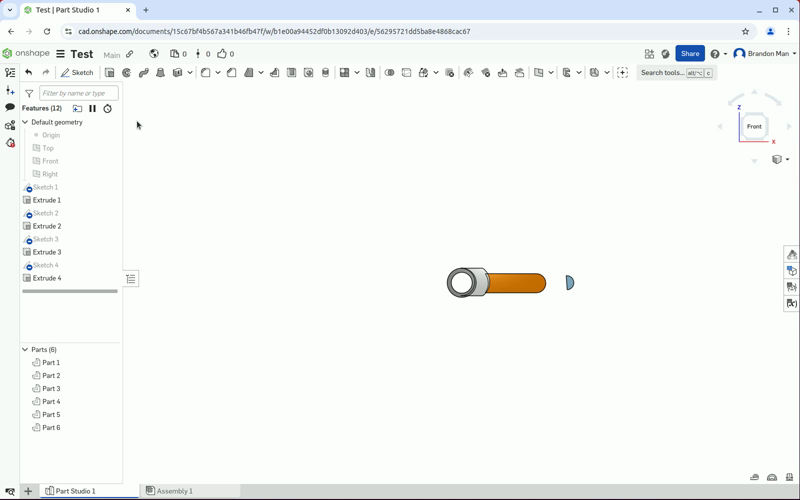
key(shift+h)
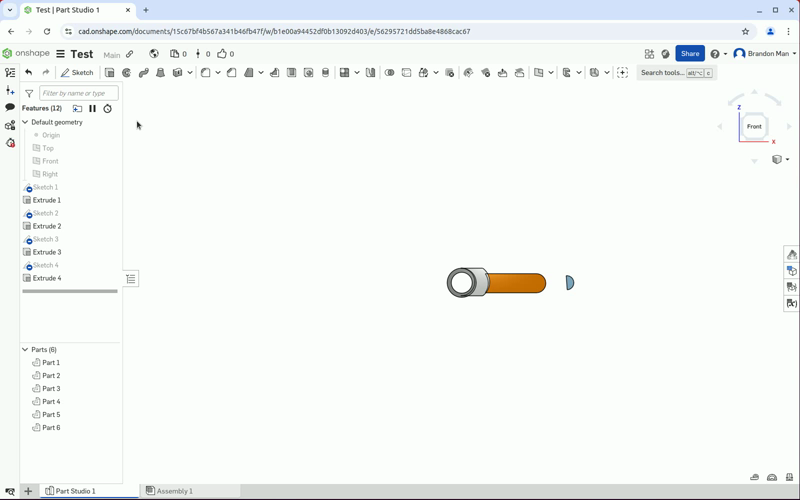
mouse_move(73, 189)
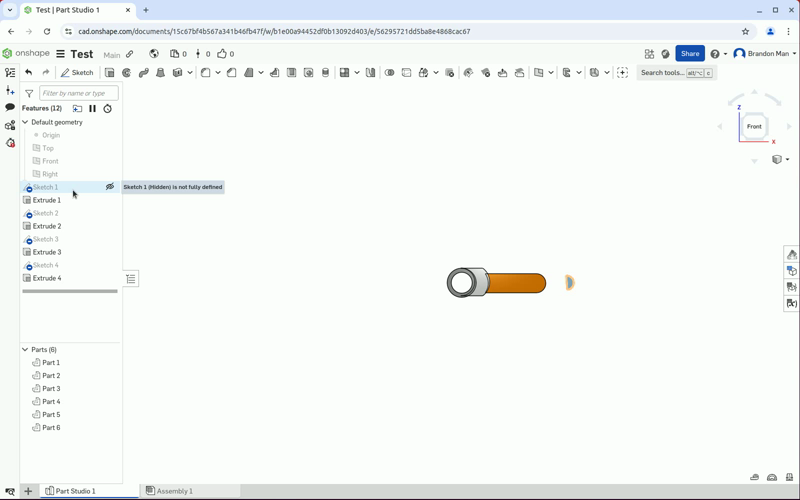
click(73, 189)
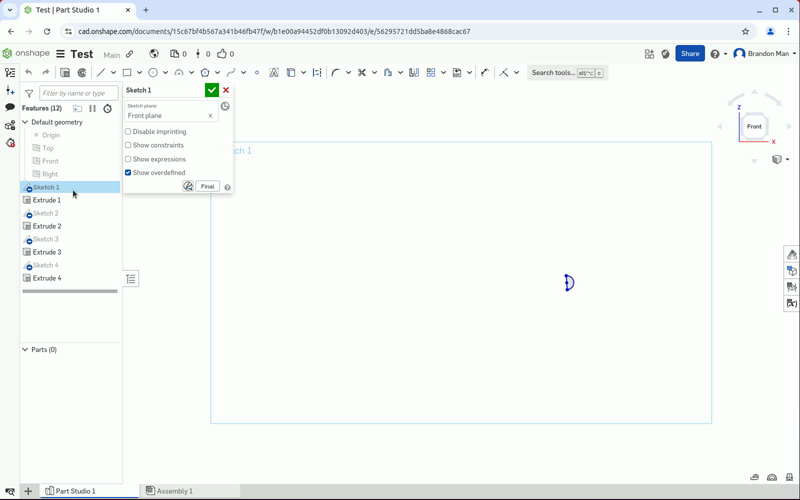
mouse_move(229, 92)
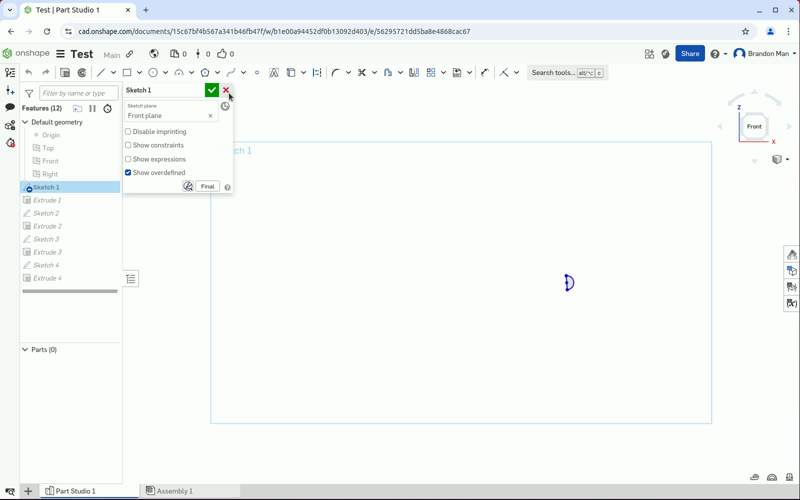
click(229, 92)
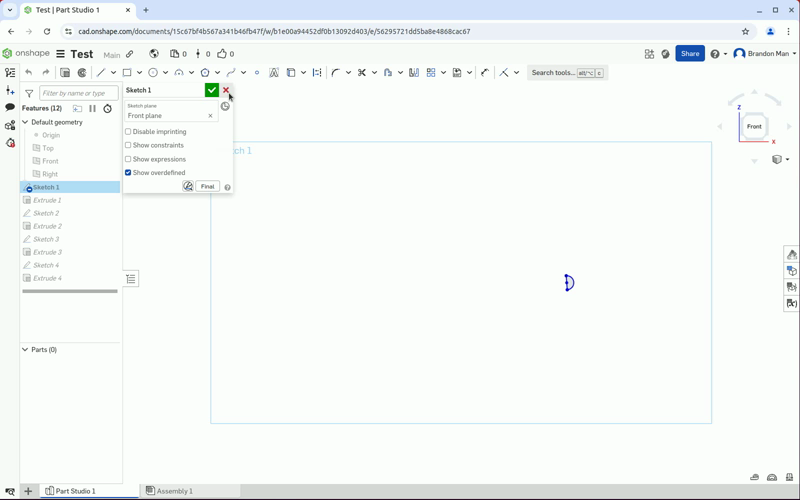
key(shift+s)
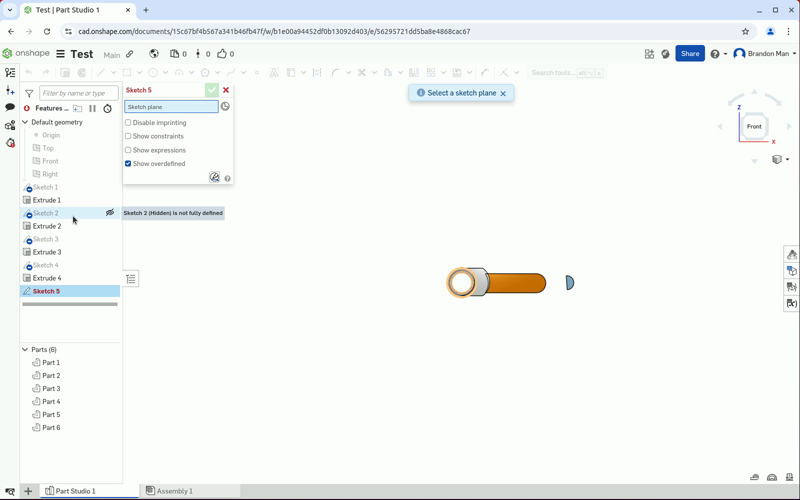
scroll(3)
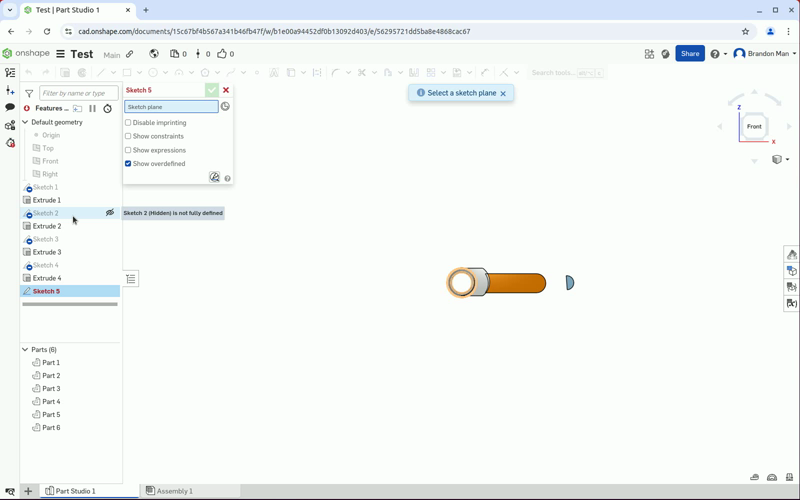
mouse_move(73, 163)
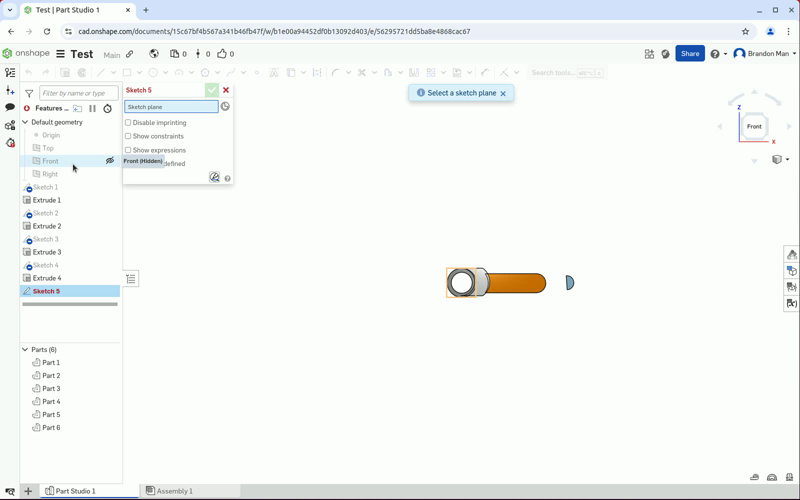
click(73, 163)
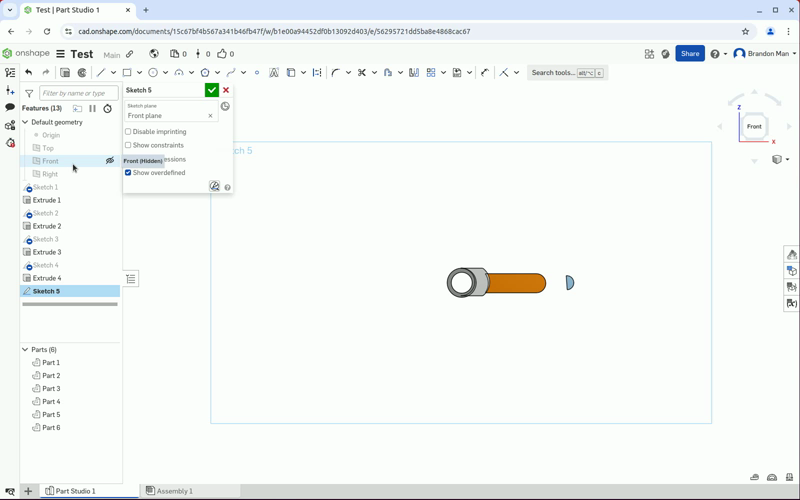
mouse_move(73, 352)
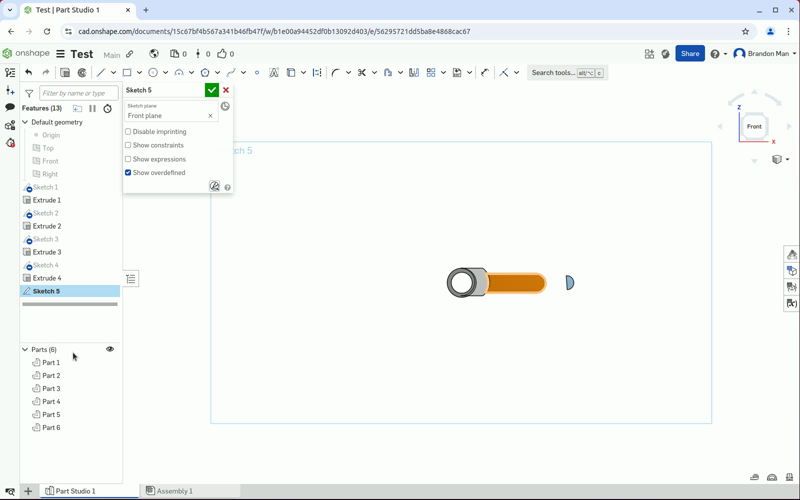
key(y)
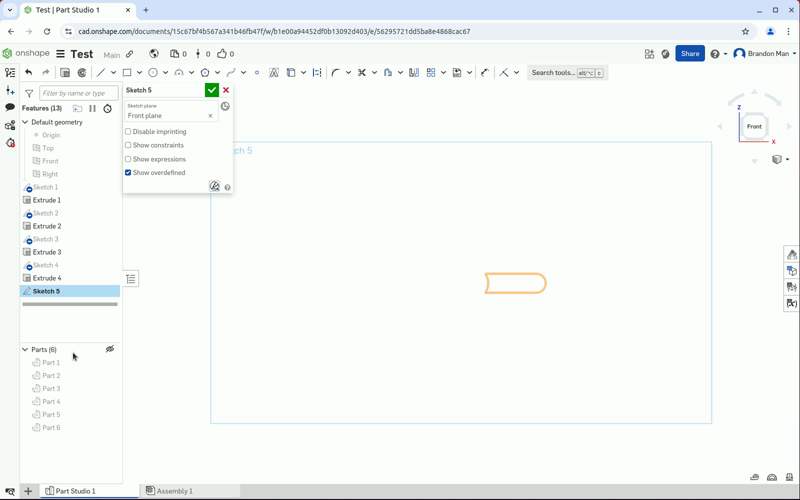
key(l)
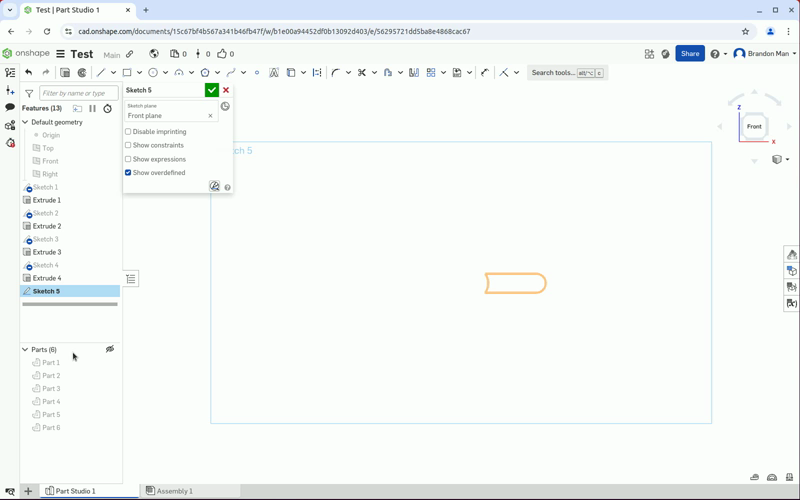
key_down(shift)
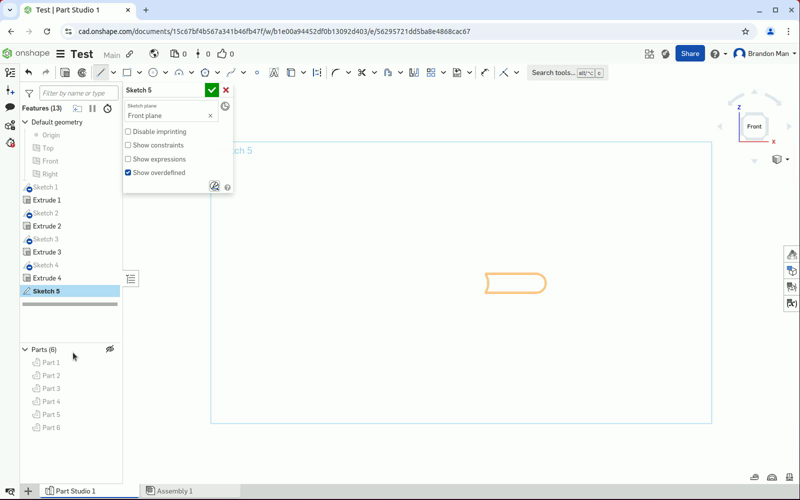
mouse_move(542, 290)
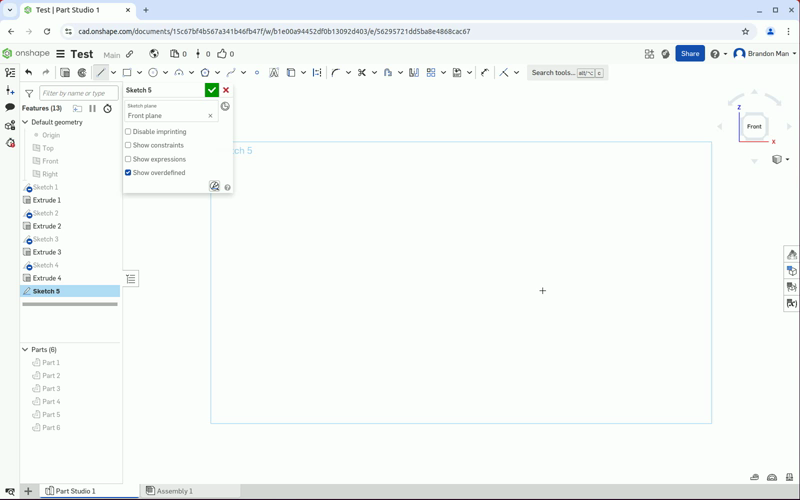
click(542, 290)
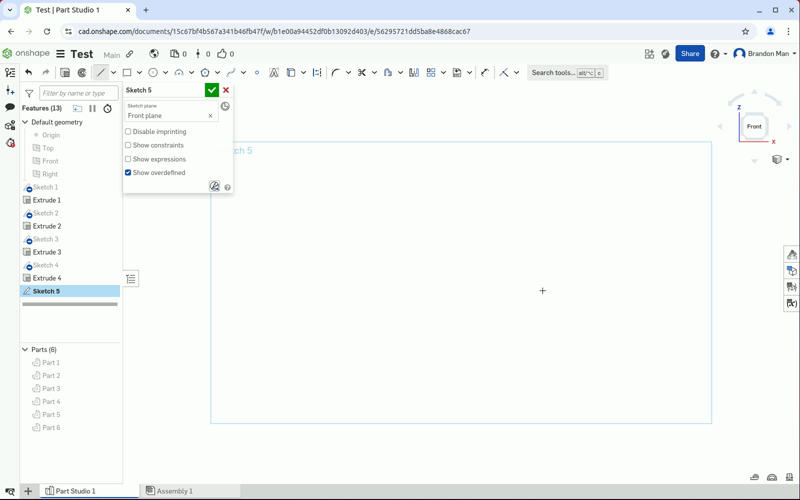
key_up(shift)
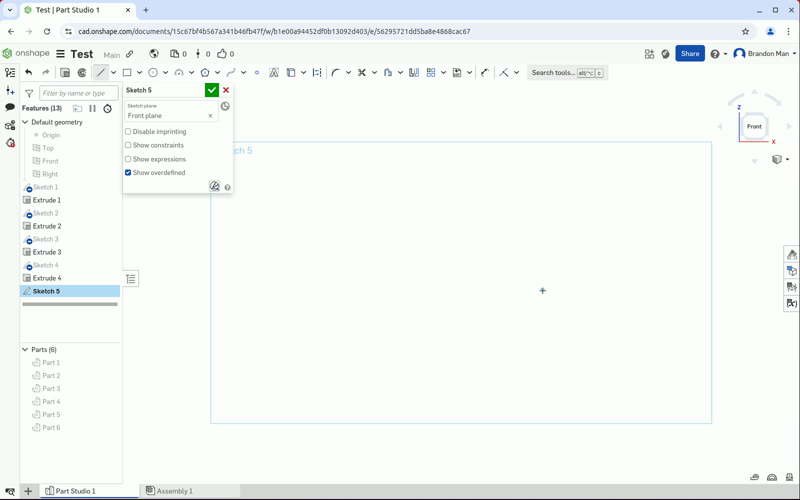
key_down(shift)
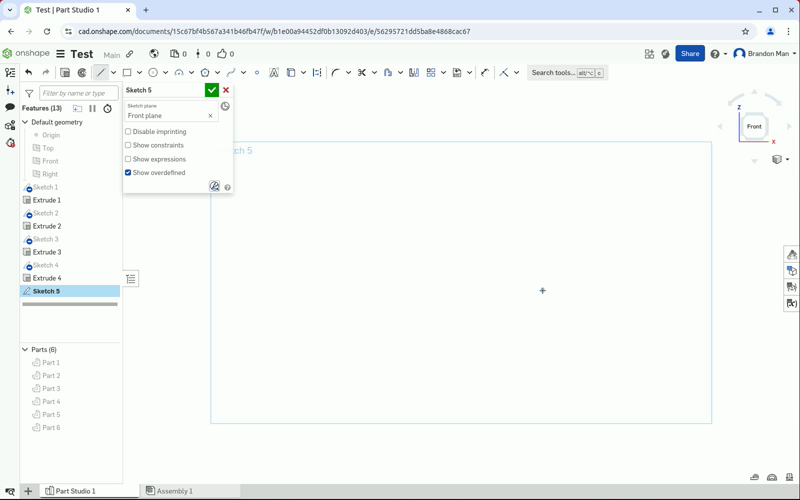
mouse_move(572, 290)
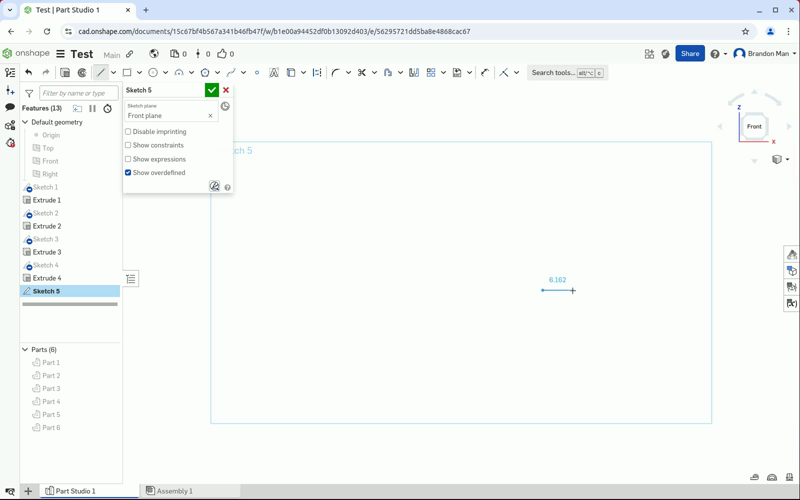
mouse_move(568, 290)
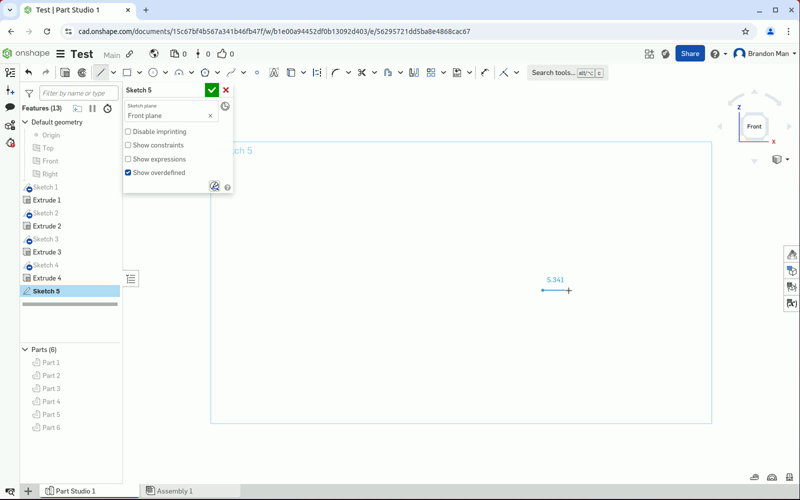
click(568, 290)
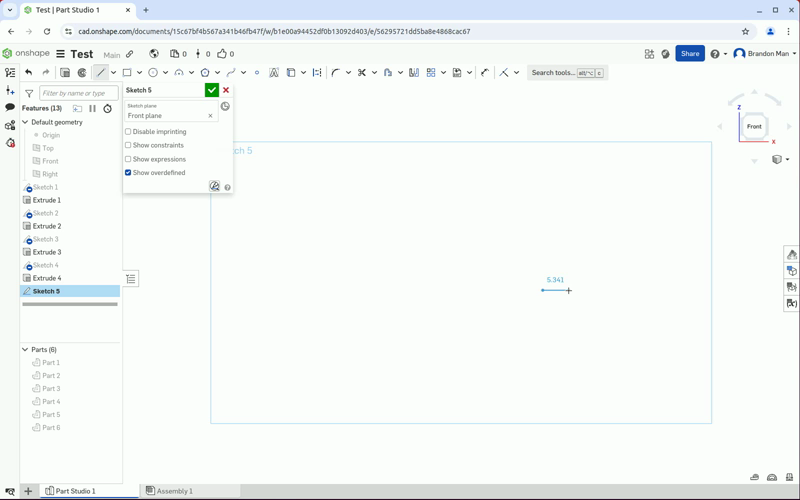
key_up(shift)
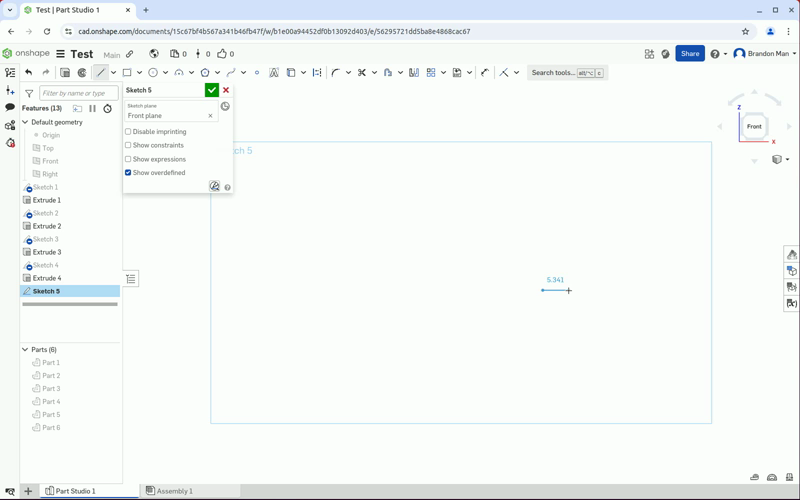
key_down(shift)
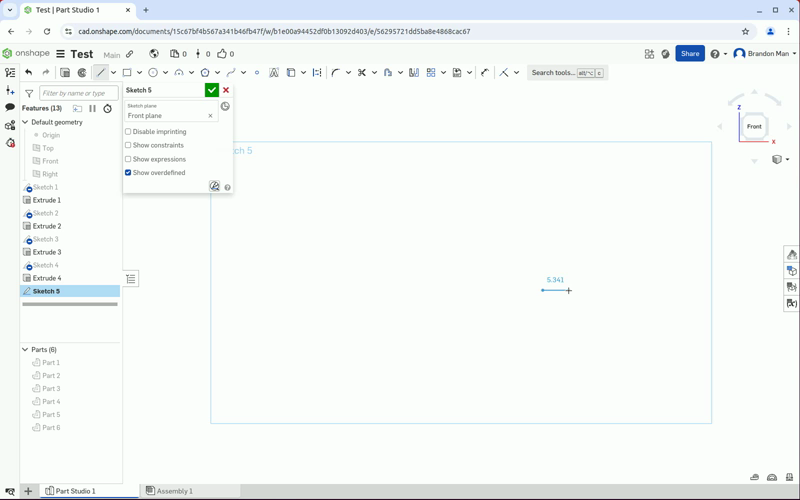
mouse_move(589, 290)
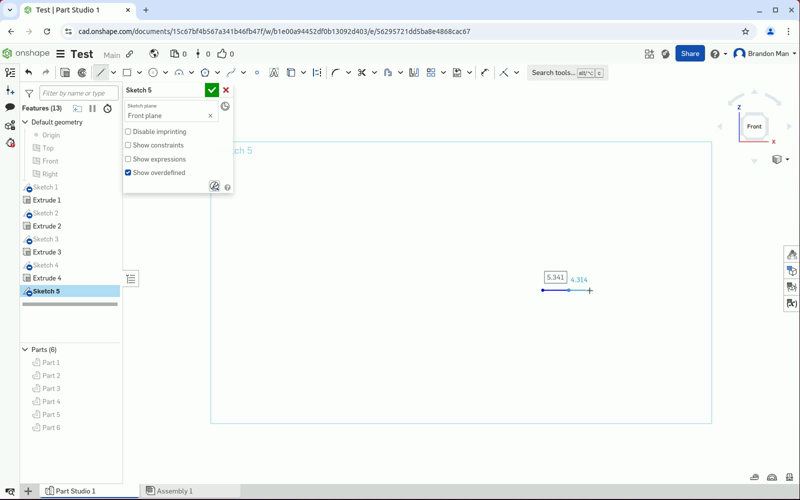
mouse_move(567, 276)
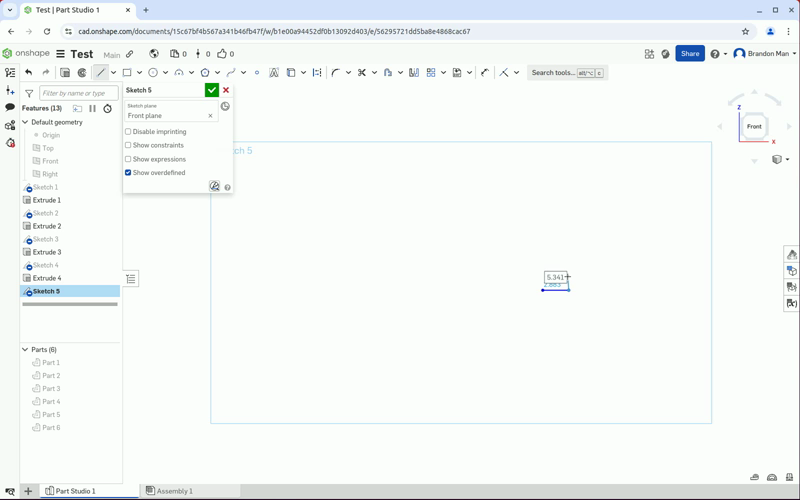
click(567, 276)
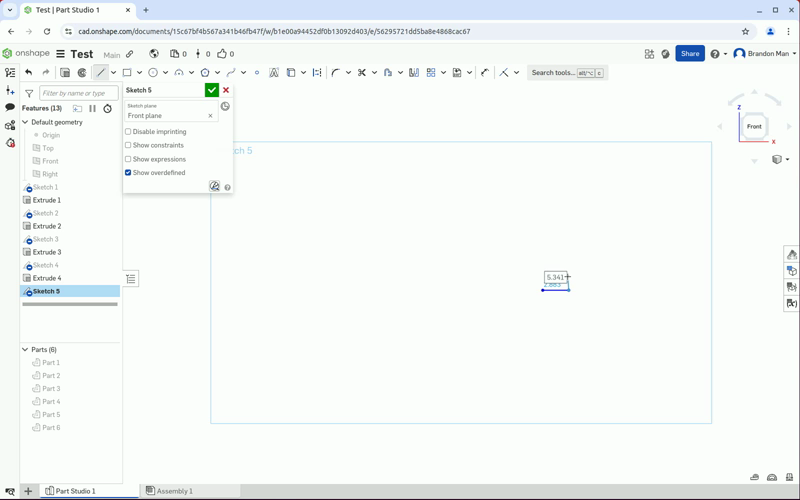
key_up(shift)
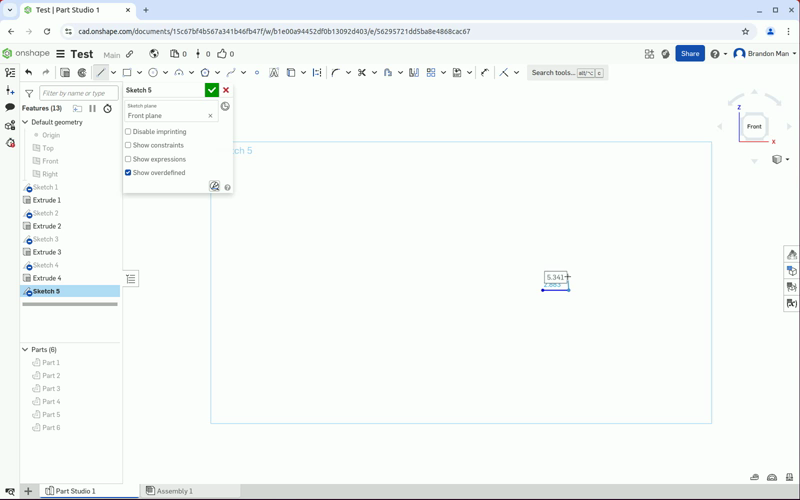
key_down(shift)
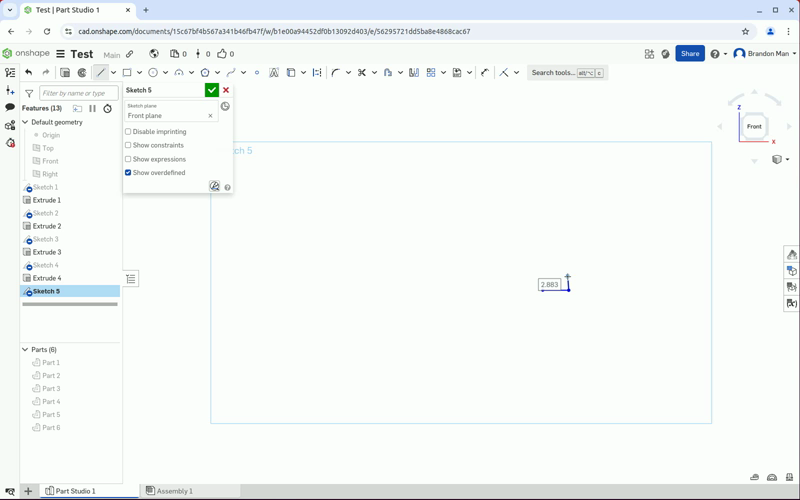
mouse_move(589, 276)
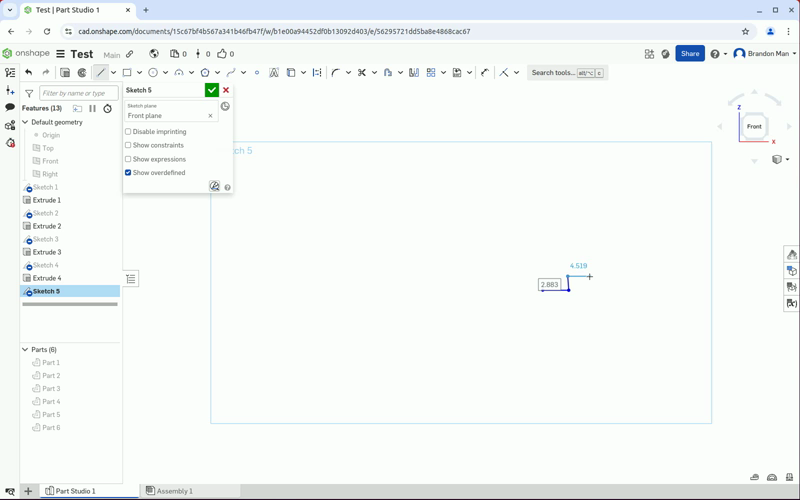
mouse_move(542, 276)
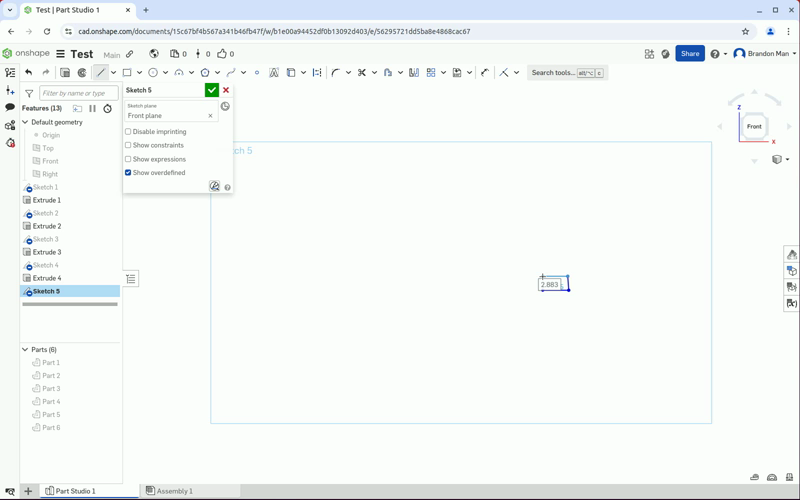
click(542, 276)
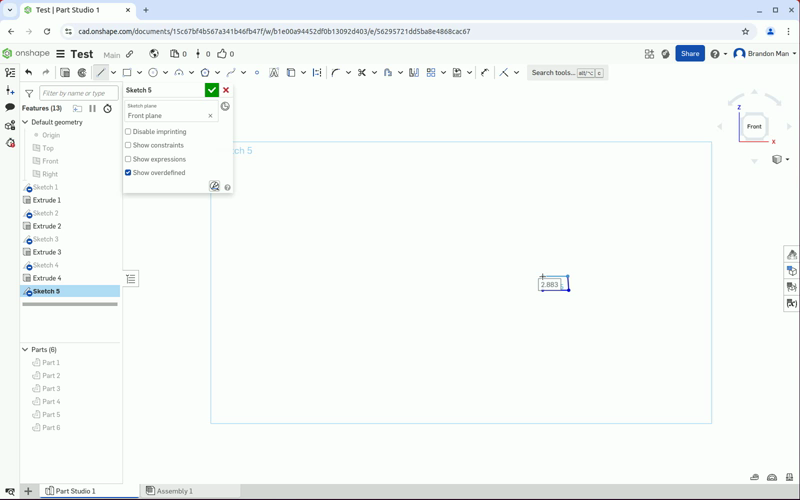
key_up(shift)
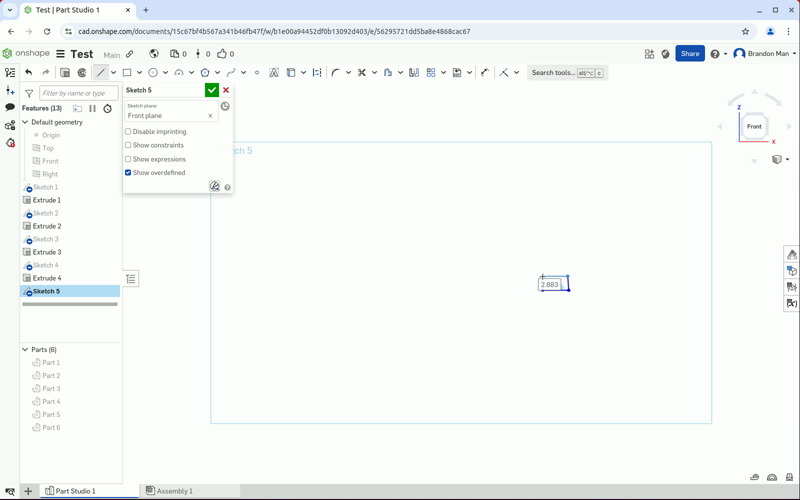
key(esc)
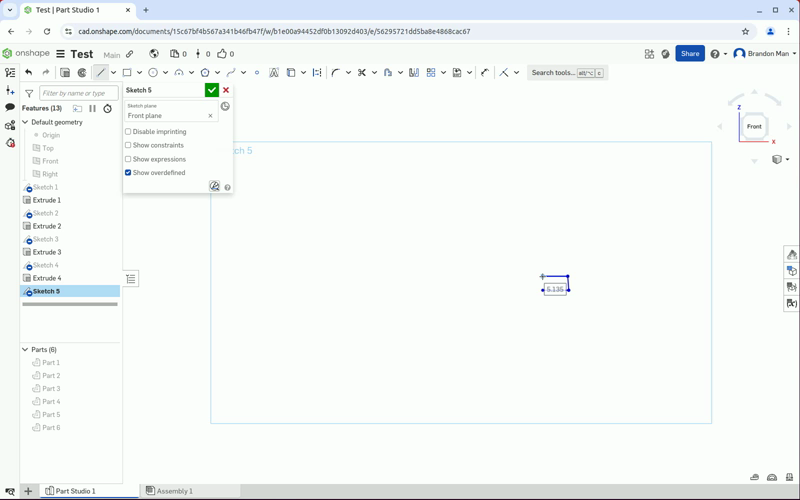
key(a)
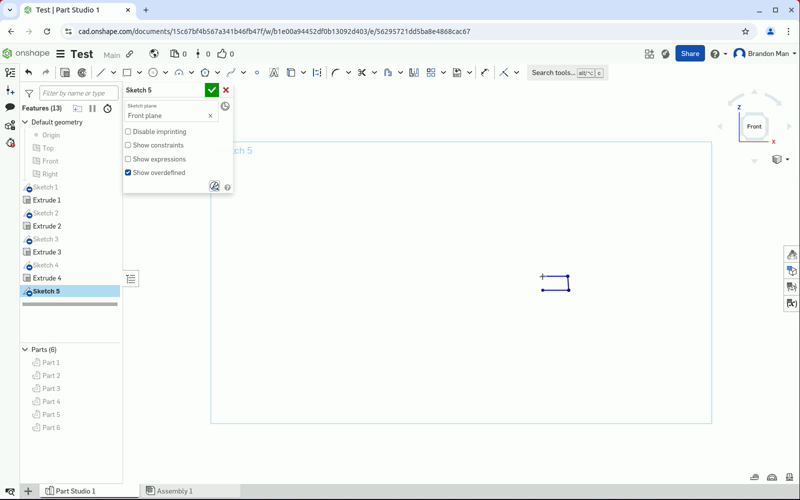
mouse_move(542, 276)
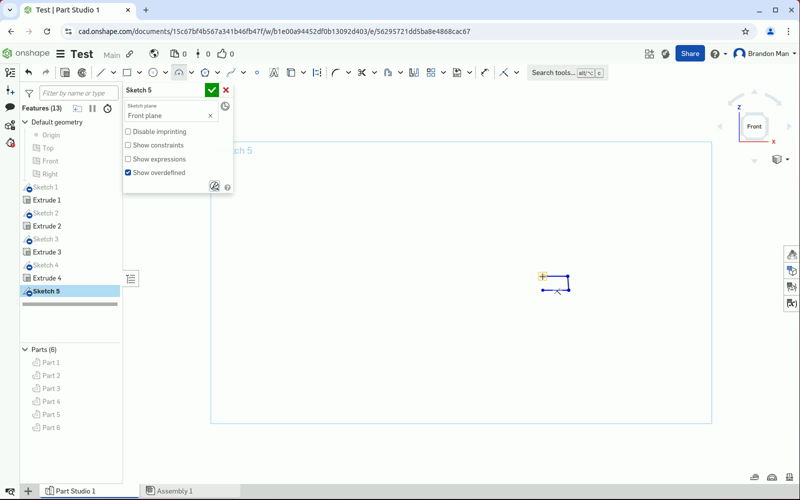
click(542, 276)
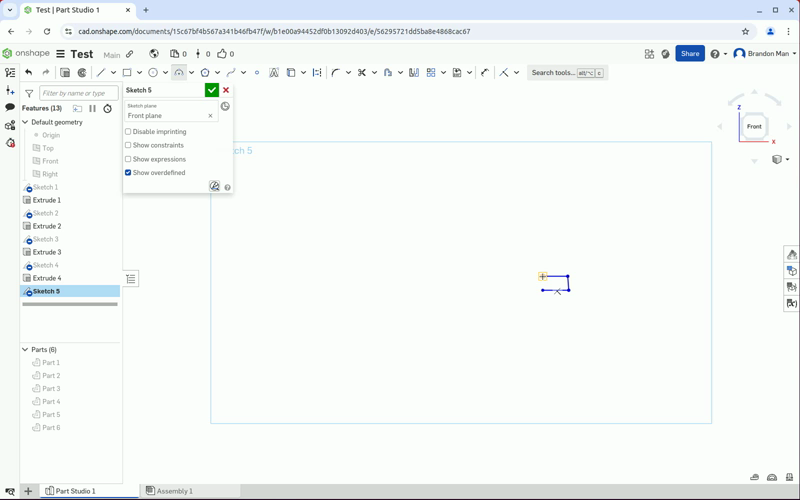
mouse_move(542, 290)
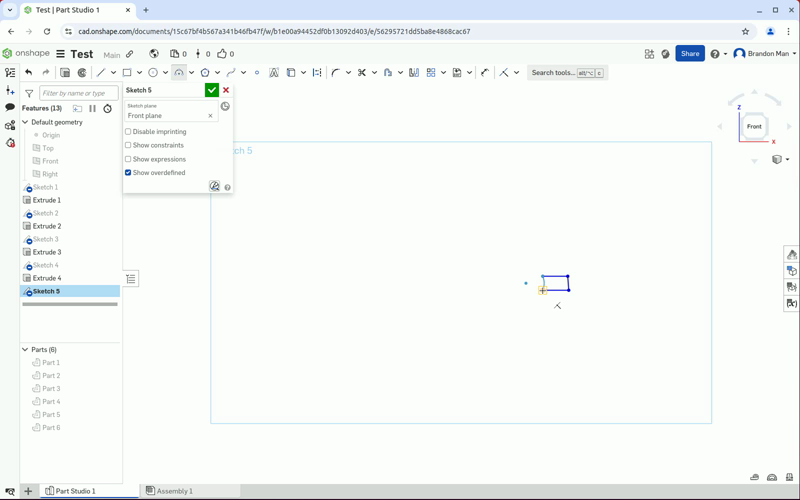
click(542, 290)
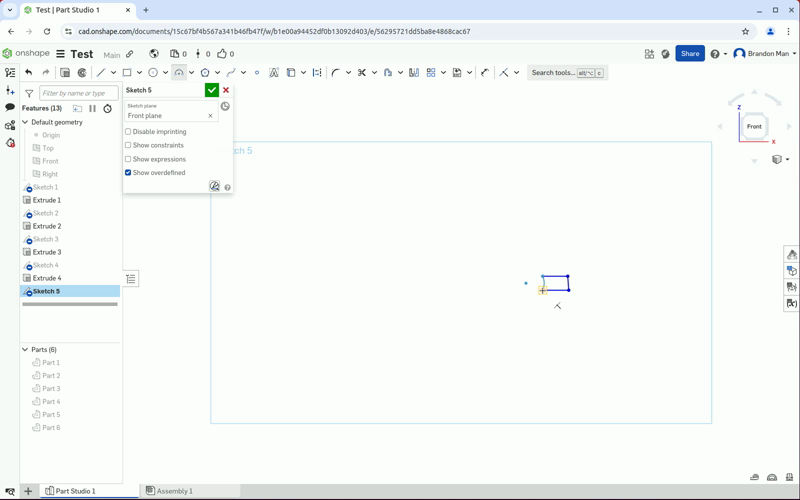
key_down(shift)
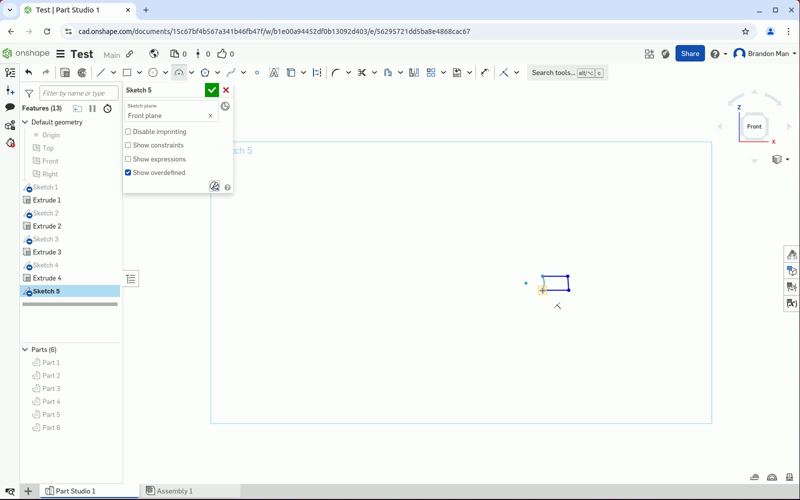
mouse_move(545, 283)
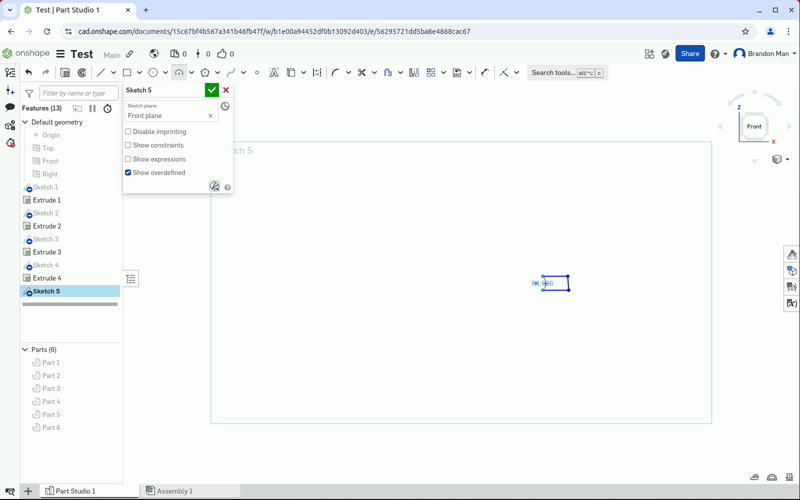
click(545, 283)
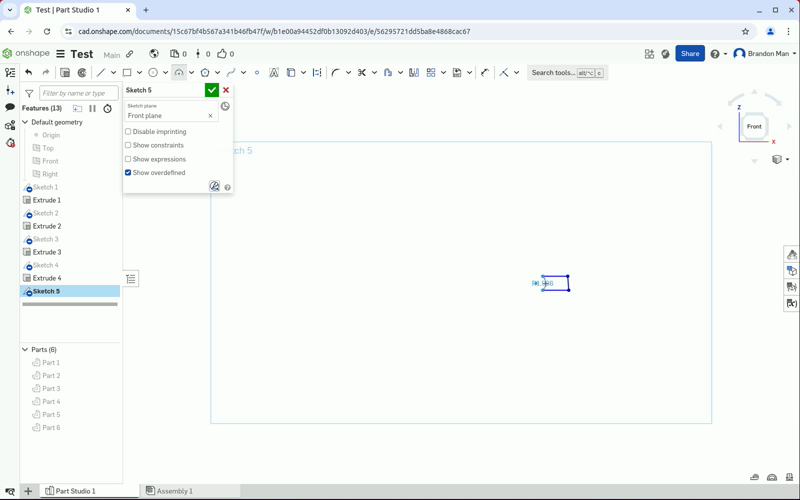
key_up(shift)
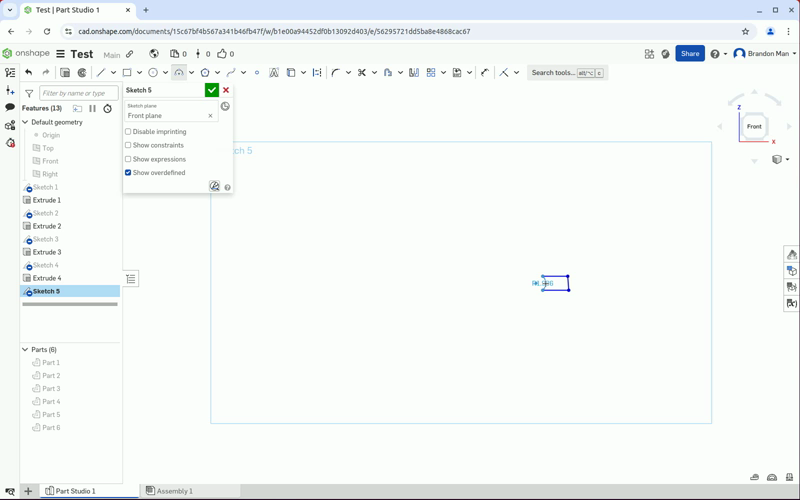
key(esc)
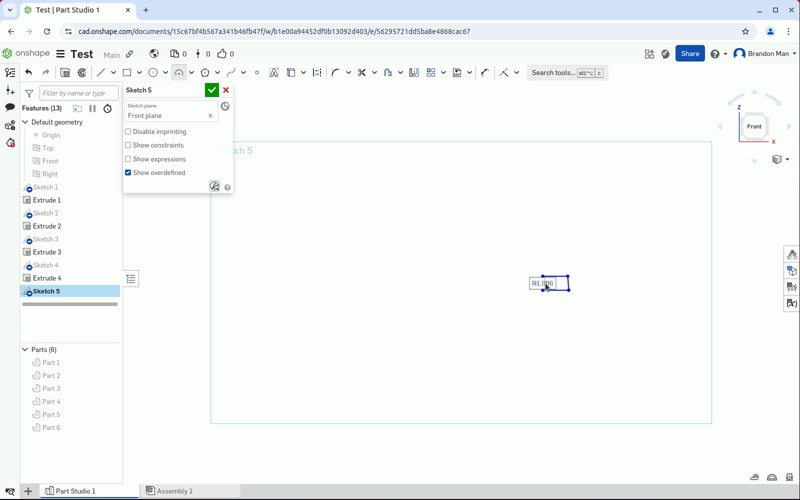
mouse_move(551, 286)
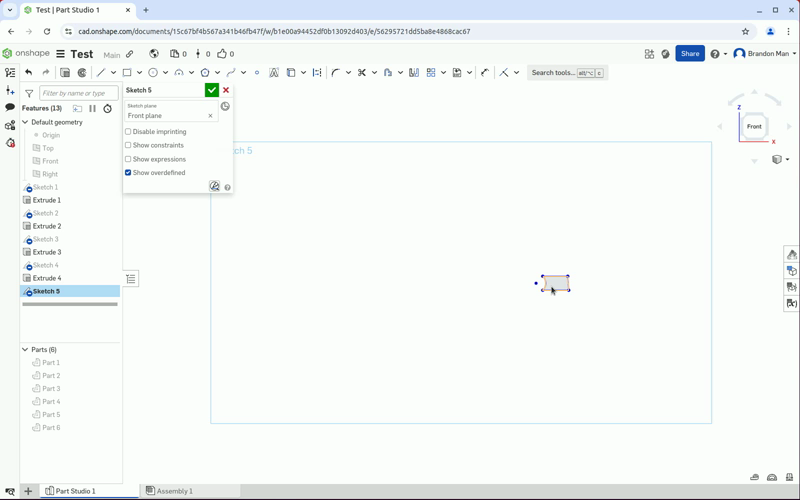
scroll(6)
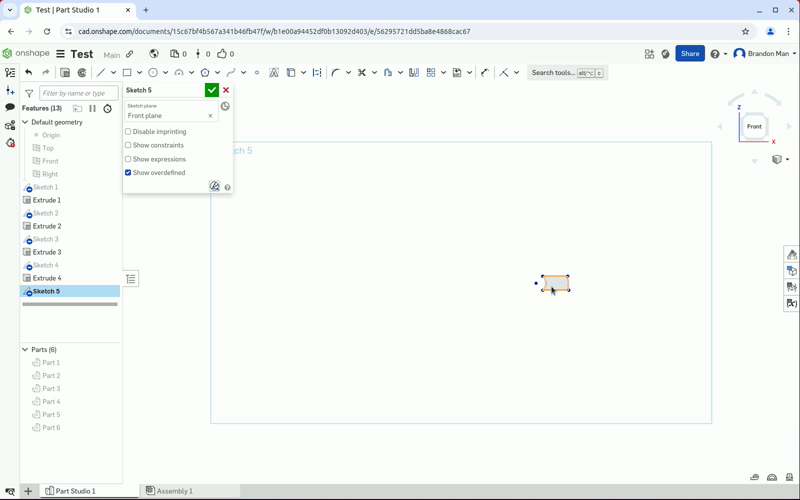
scroll(6)
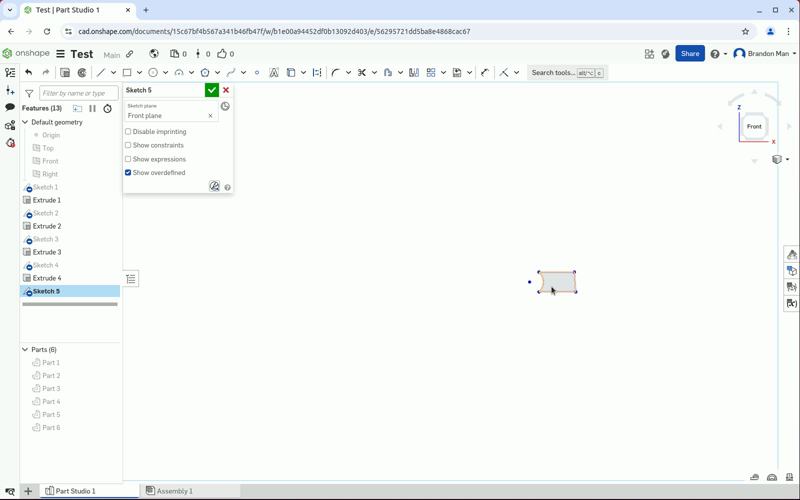
scroll(6)
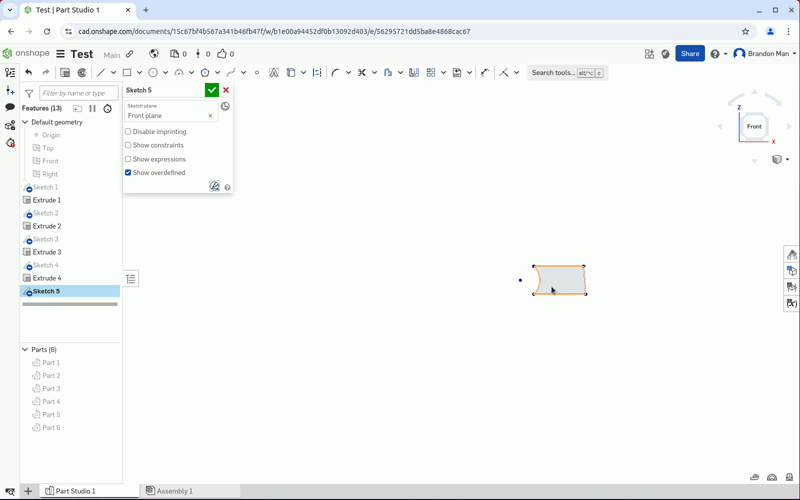
scroll(6)
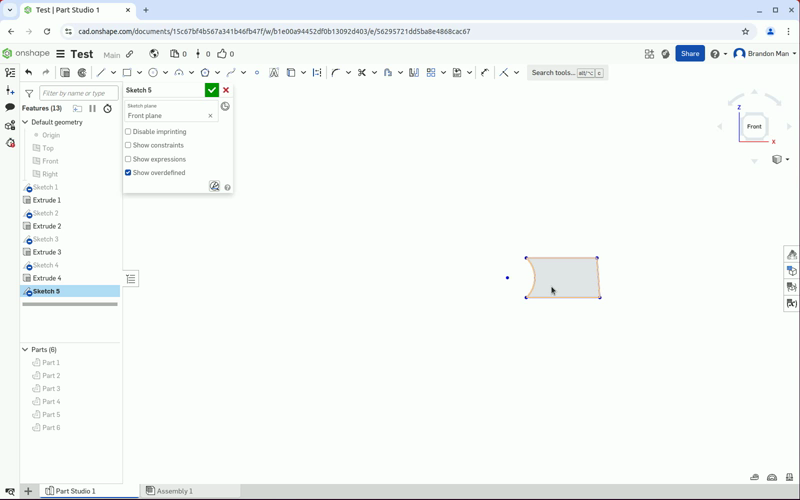
scroll(6)
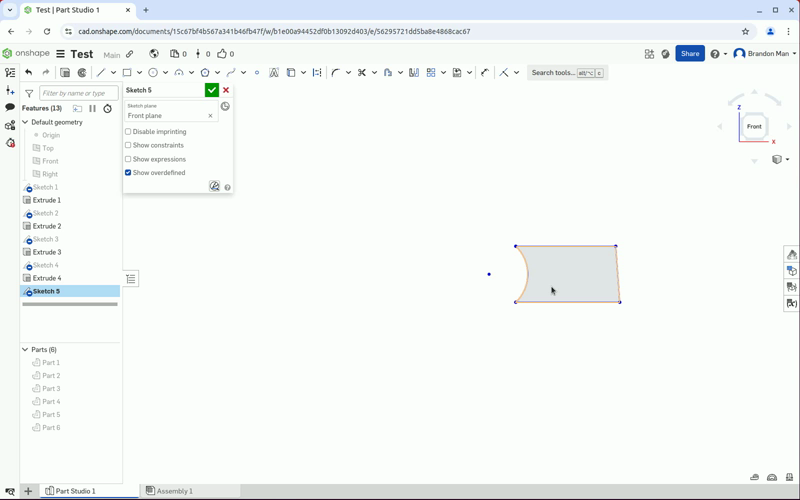
scroll(6)
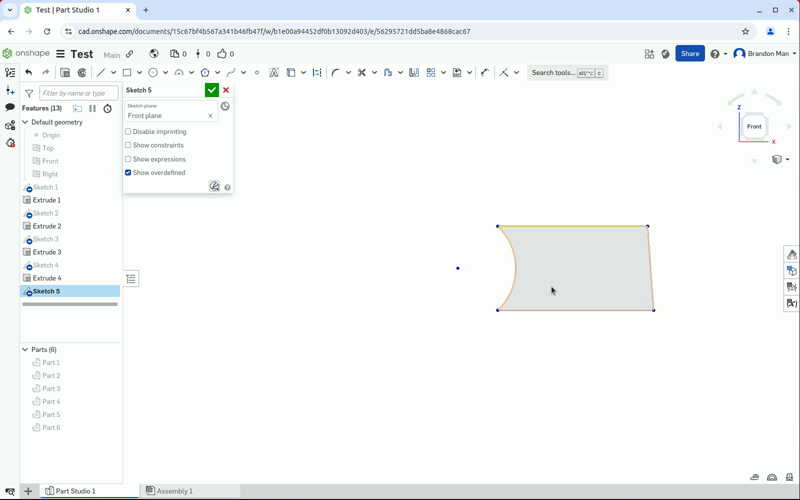
scroll(6)
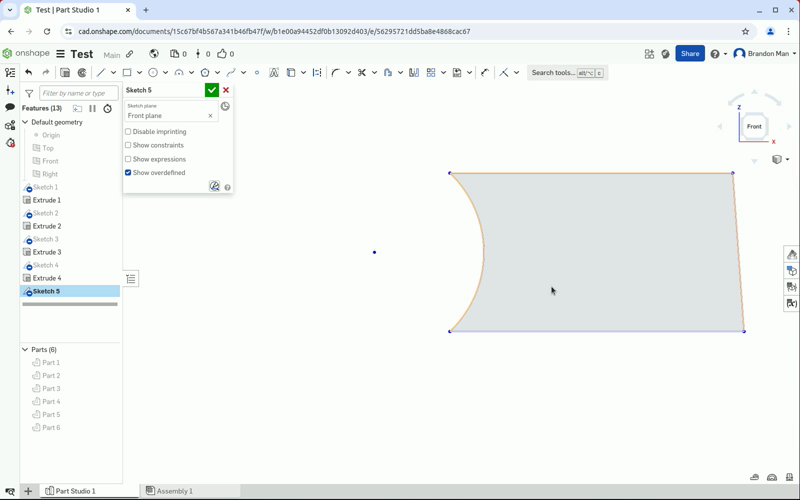
click(551, 286)
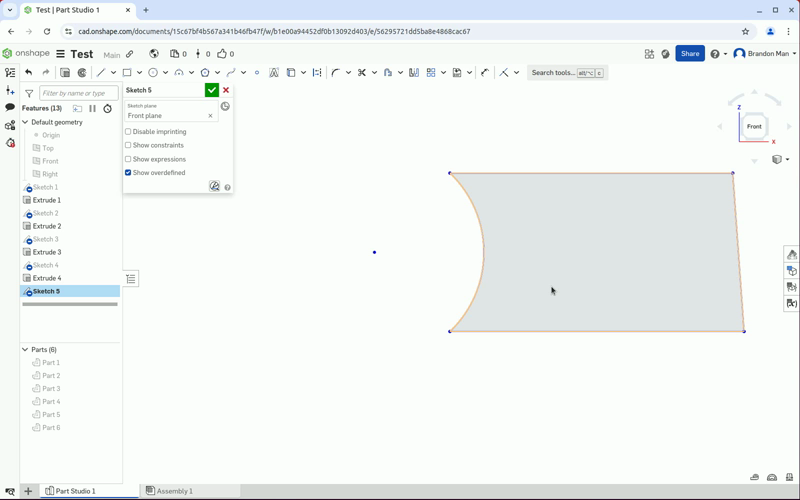
scroll(-6)
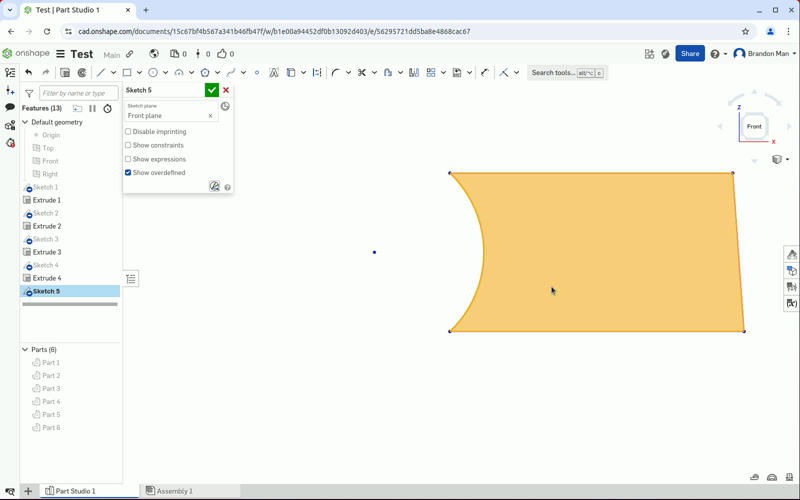
scroll(-6)
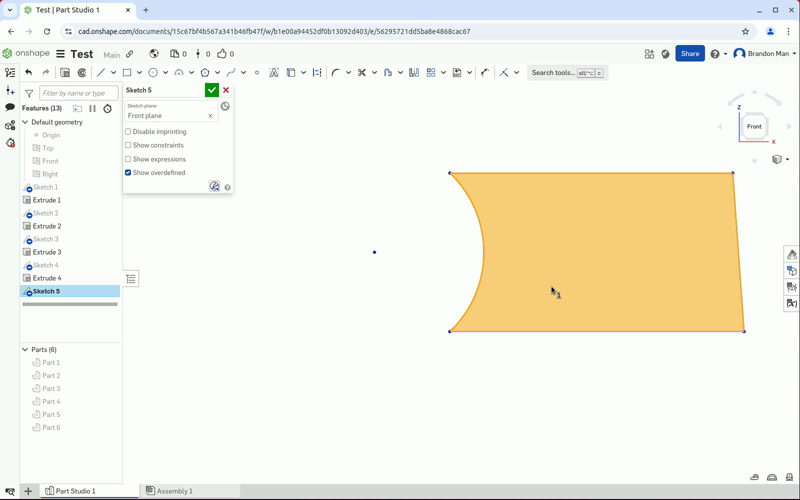
scroll(-6)
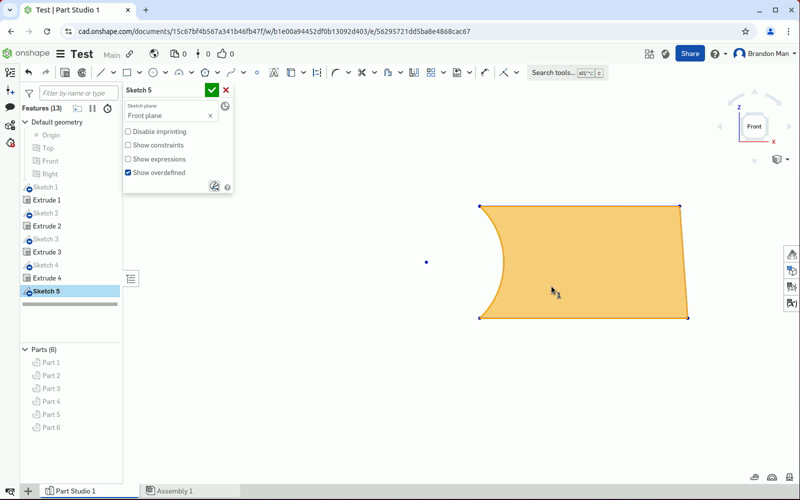
scroll(-6)
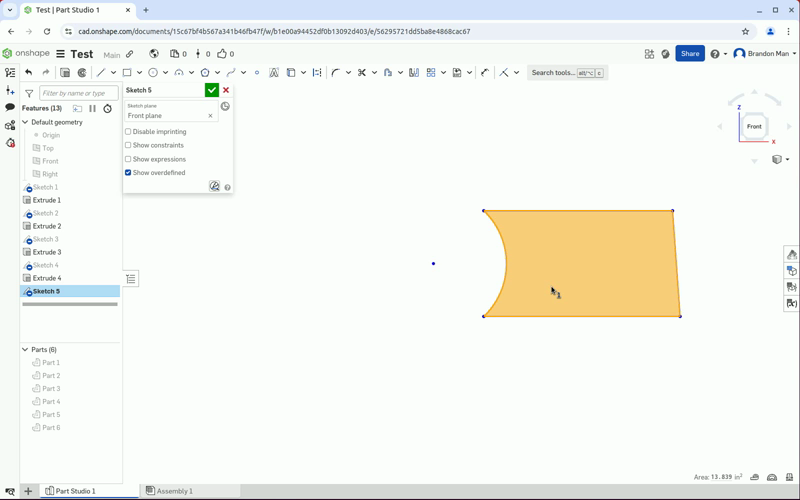
scroll(-6)
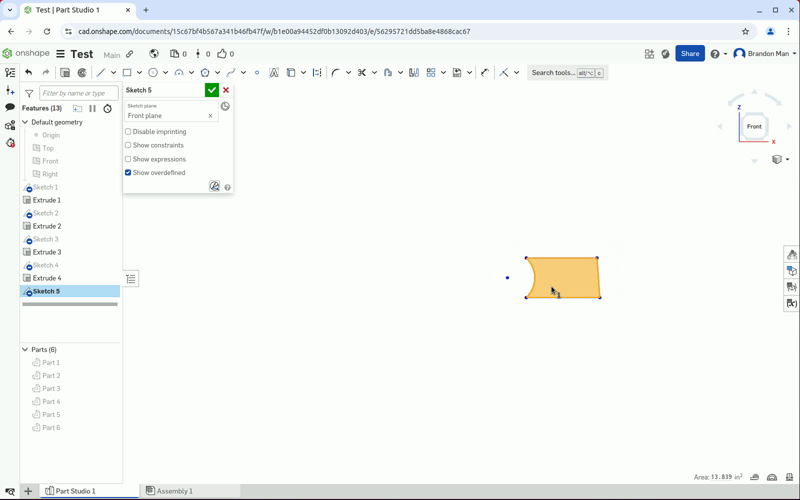
scroll(-6)
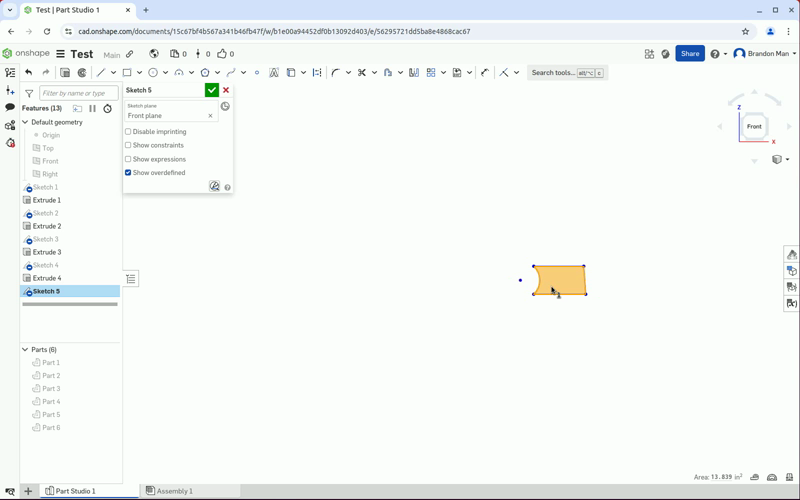
scroll(-6)
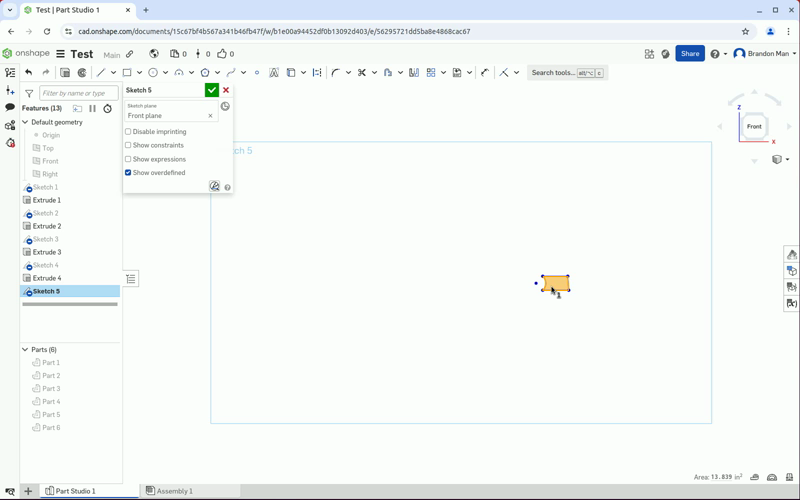
mouse_move(73, 352)
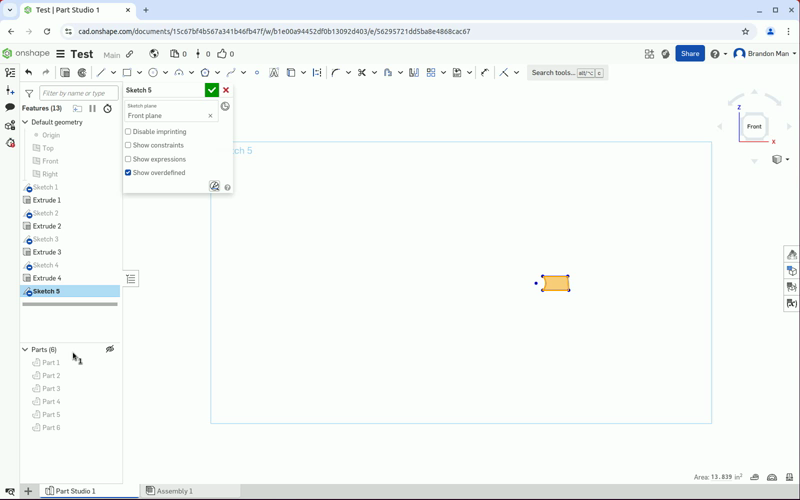
key(shift+y)
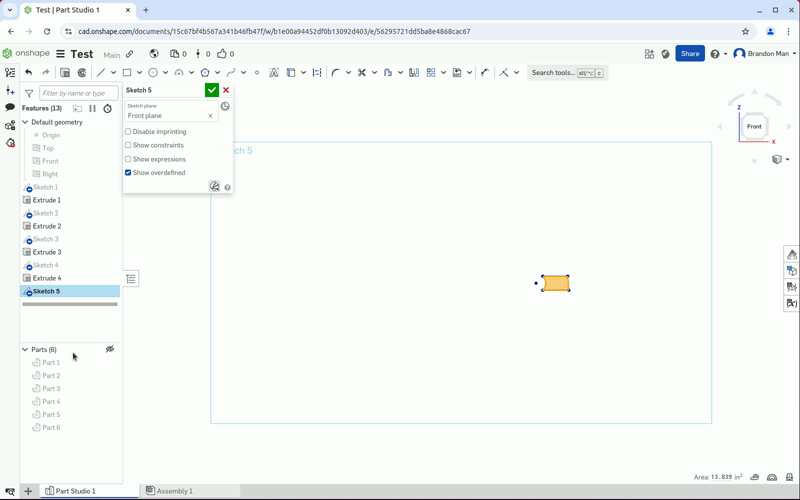
key(shift+e)
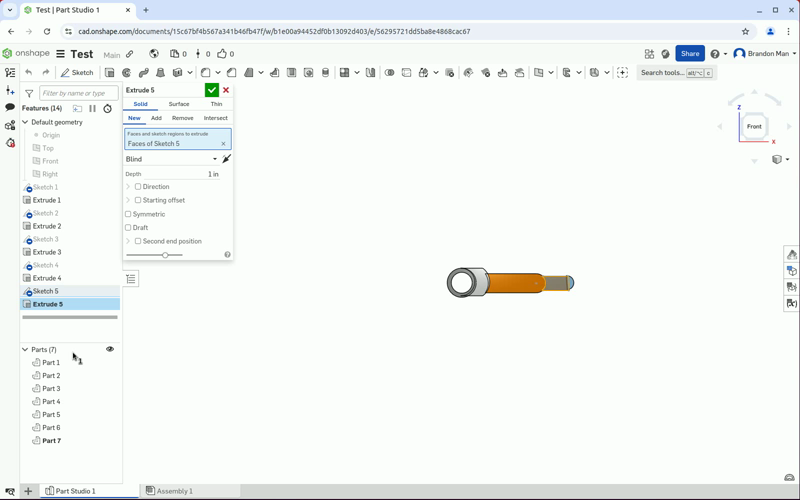
mouse_move(143, 106)
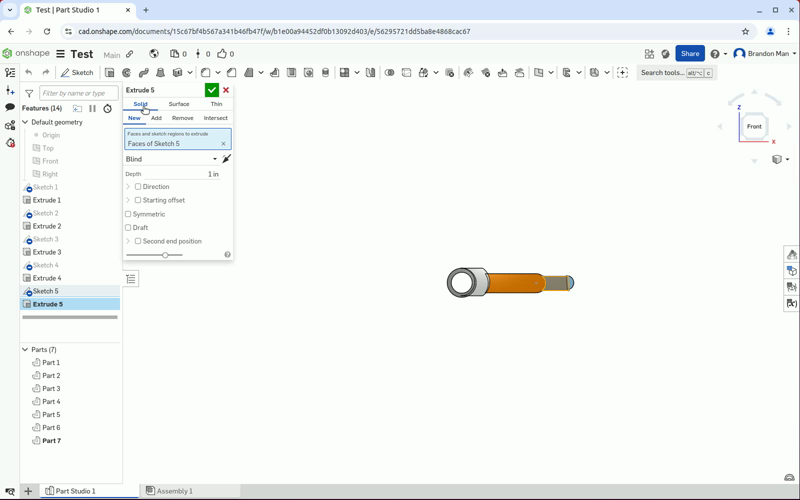
click(143, 106)
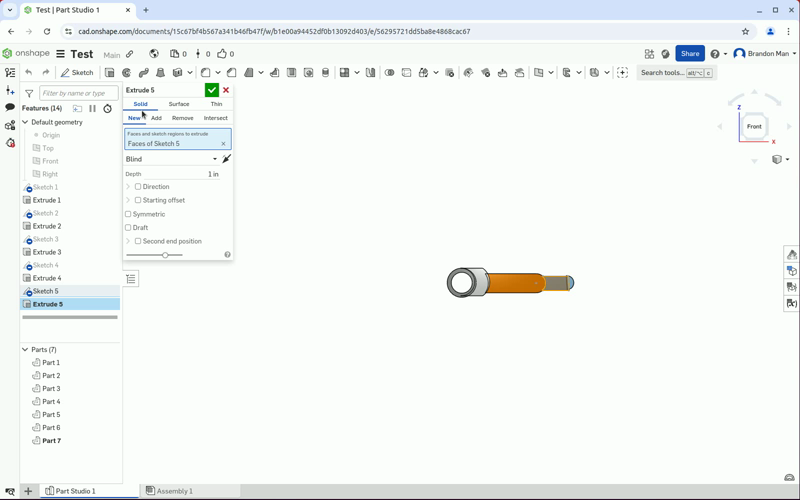
mouse_move(137, 120)
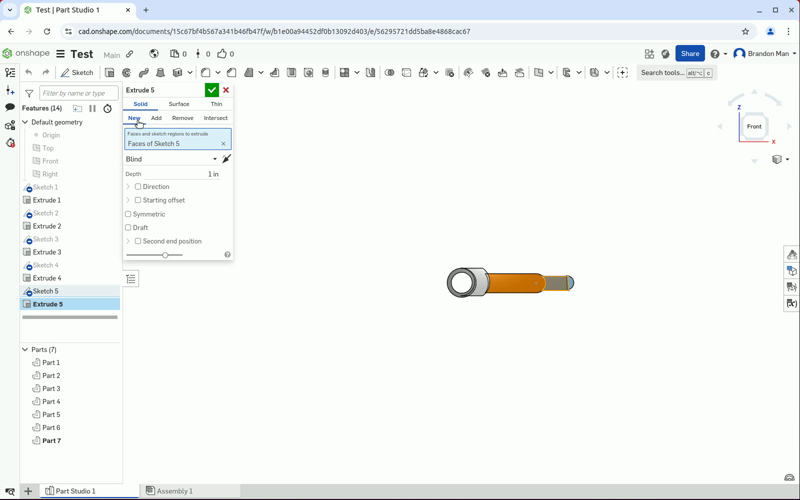
click(137, 120)
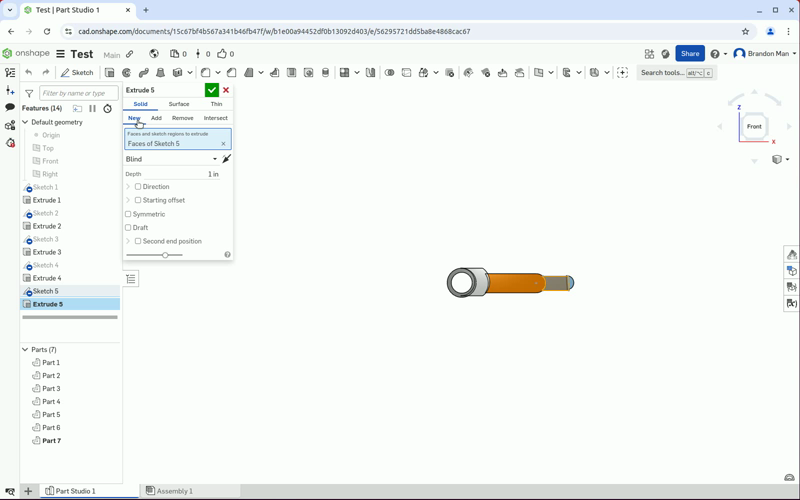
key(tab, 4)
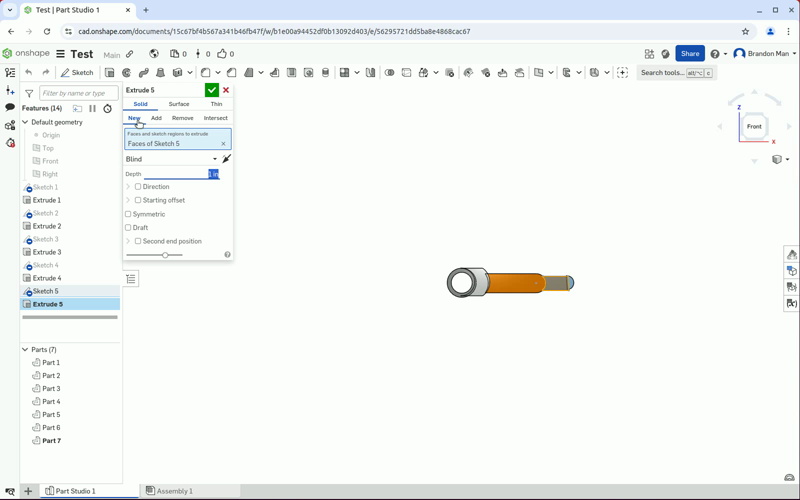
text(17.331)
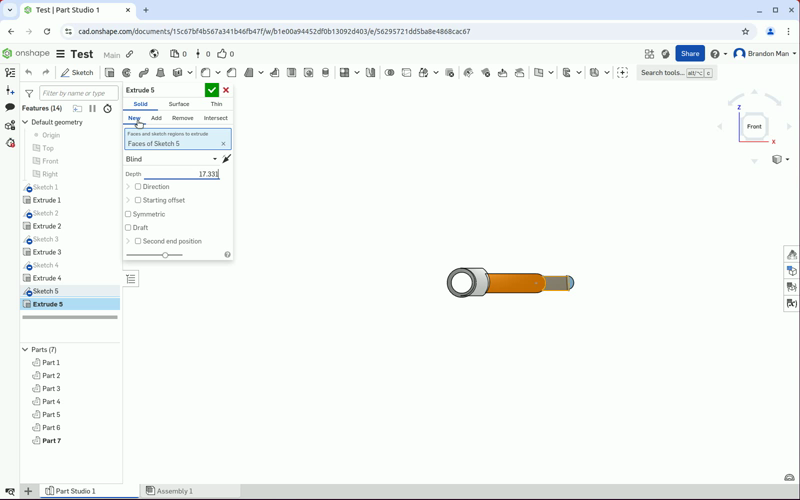
key(enter)
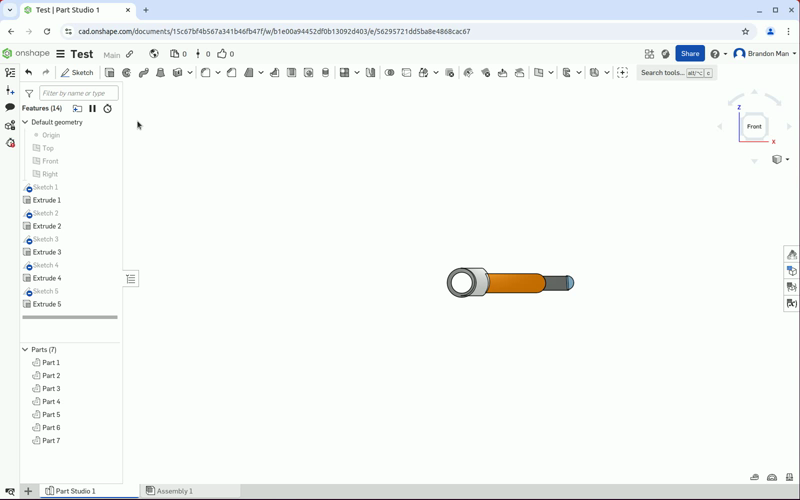
key(shift+h)
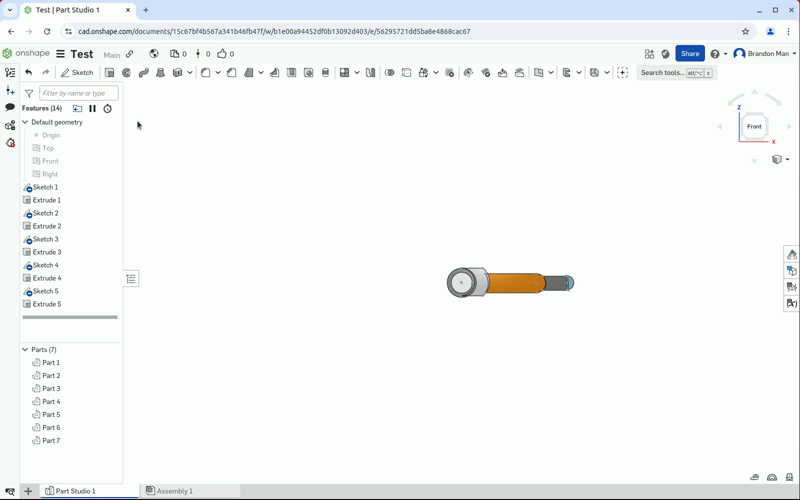
key(shift+h)
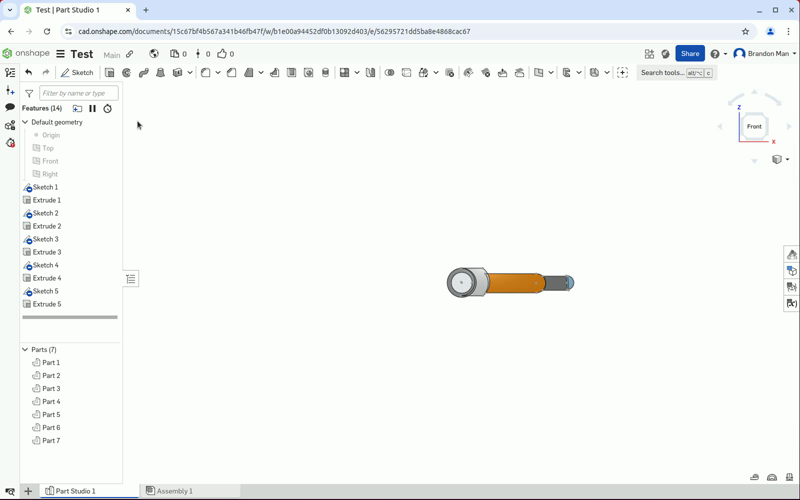
key(shift+7)
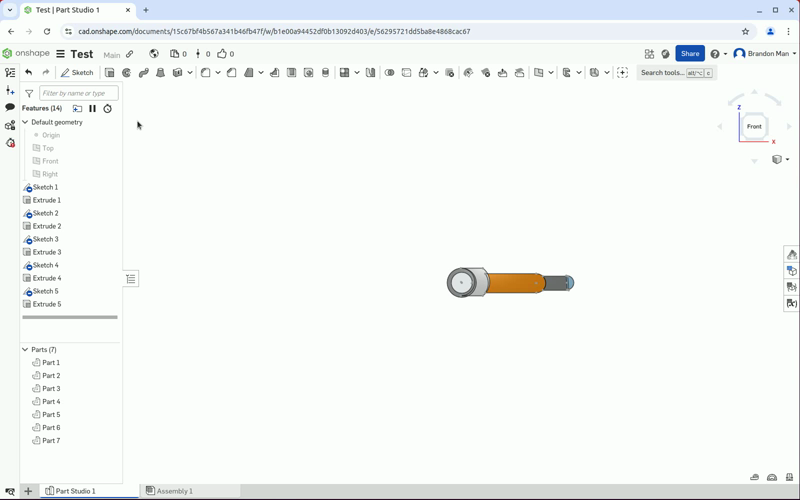
key(left, 2)
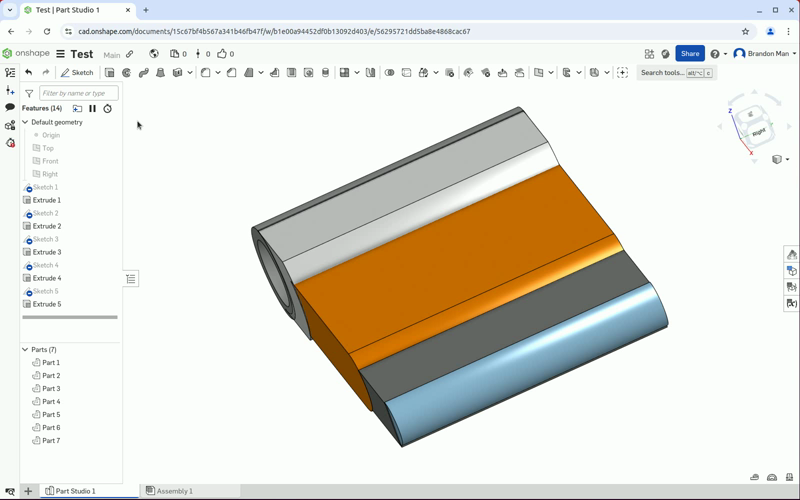
key(down, 2)
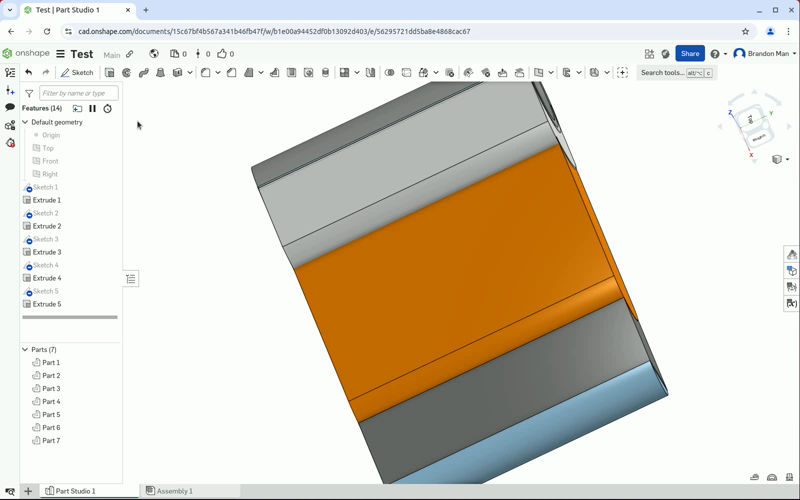
key(up, 2)
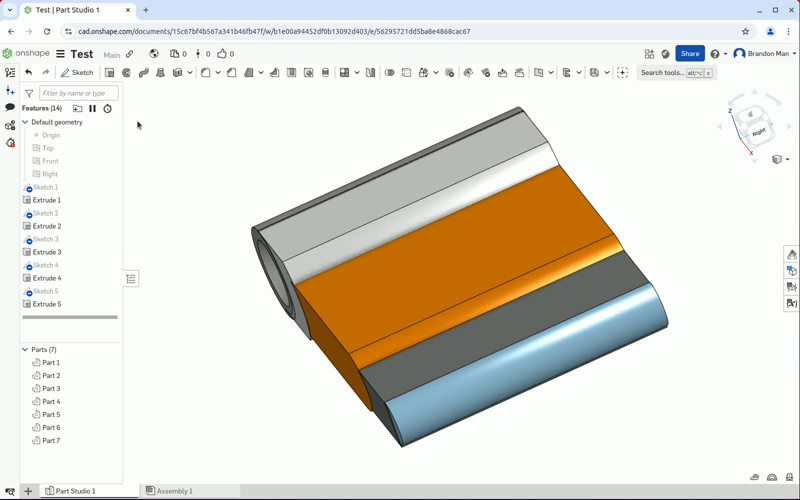
key(right, 2)
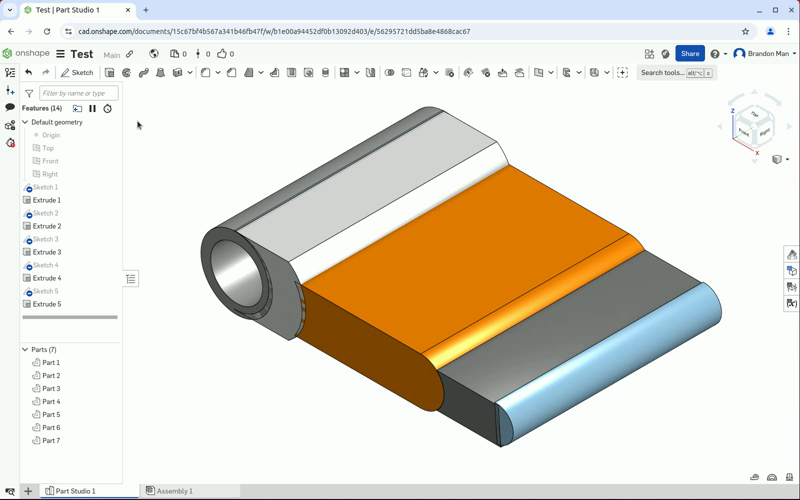
mouse_move(73, 189)
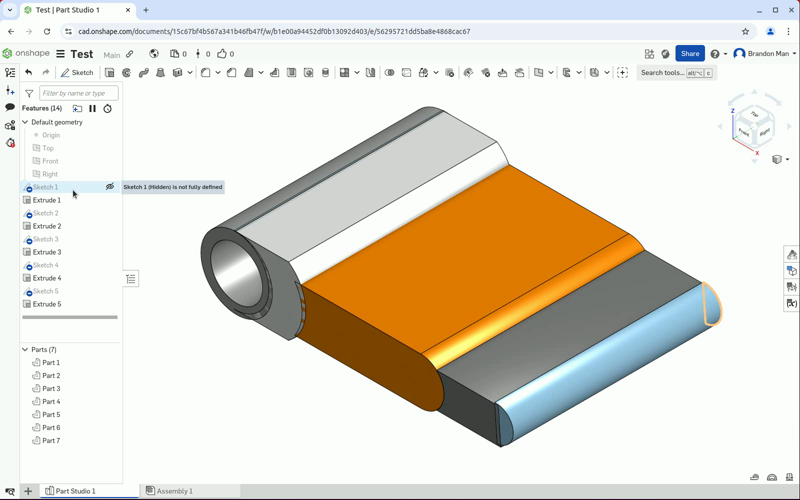
click(73, 189)